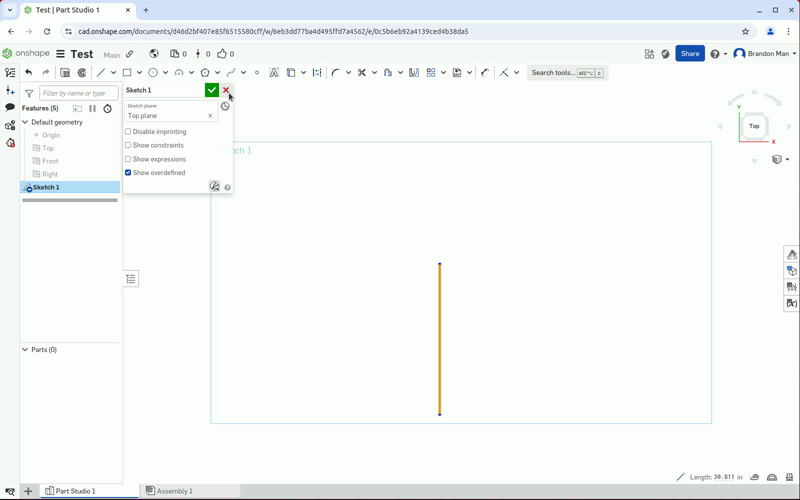
key(shift+h)
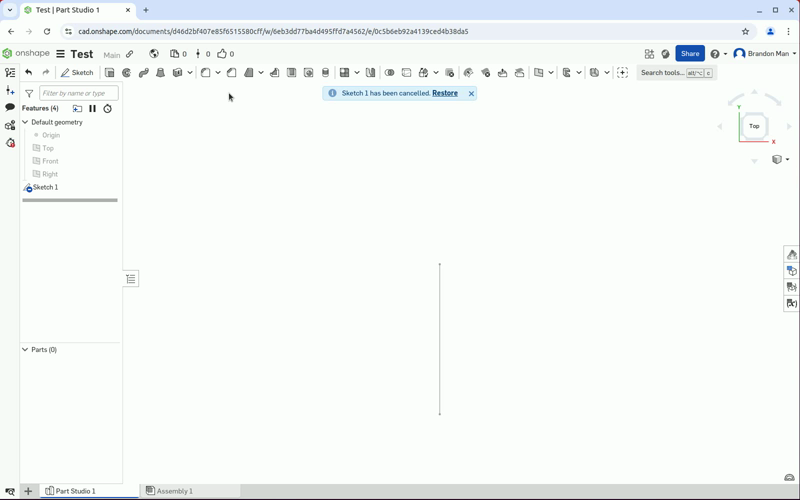
mouse_move(73, 352)
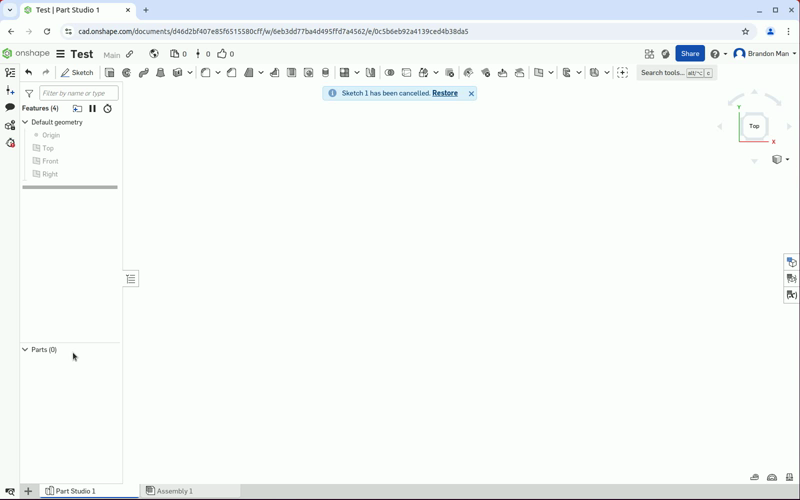
key(y)
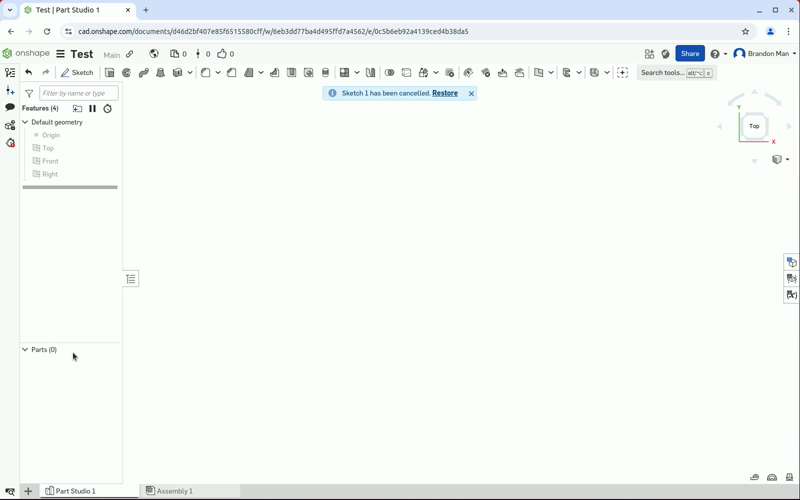
key(shift+p)
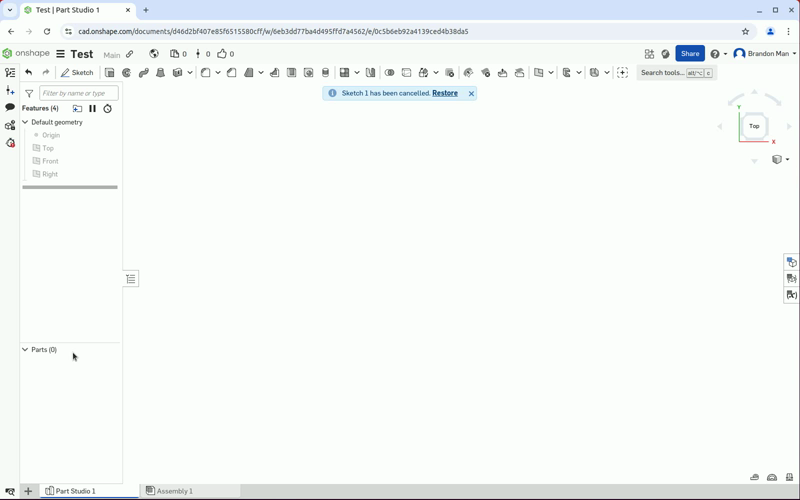
key(space)
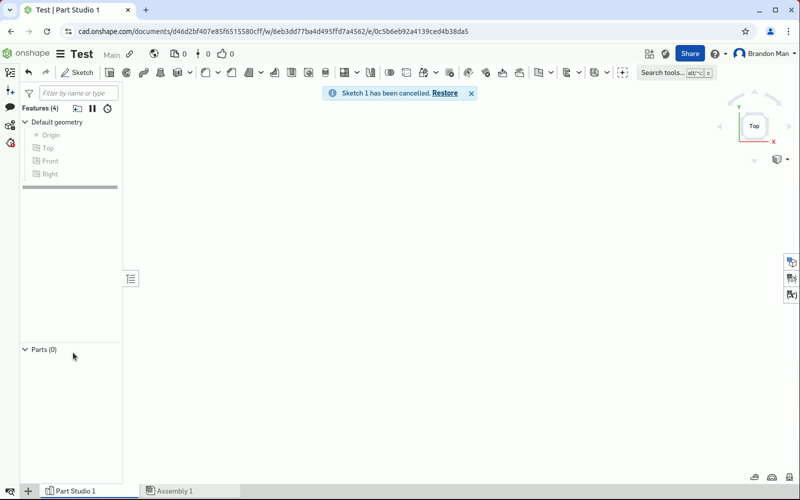
key_down(shift)
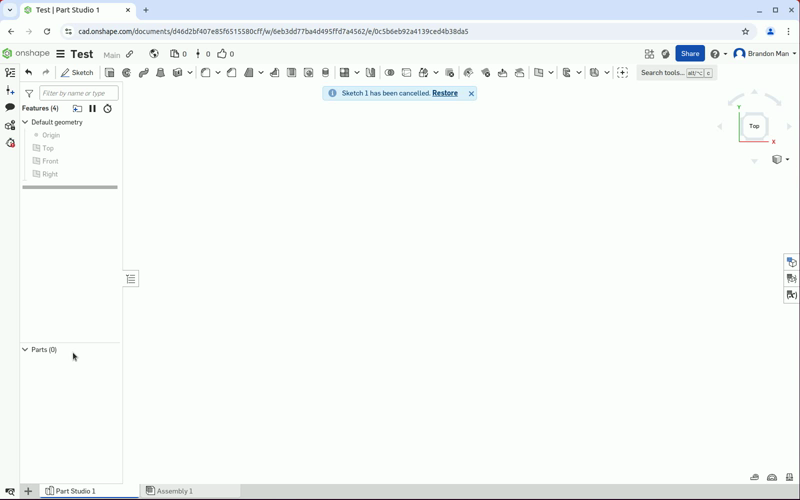
key(up)
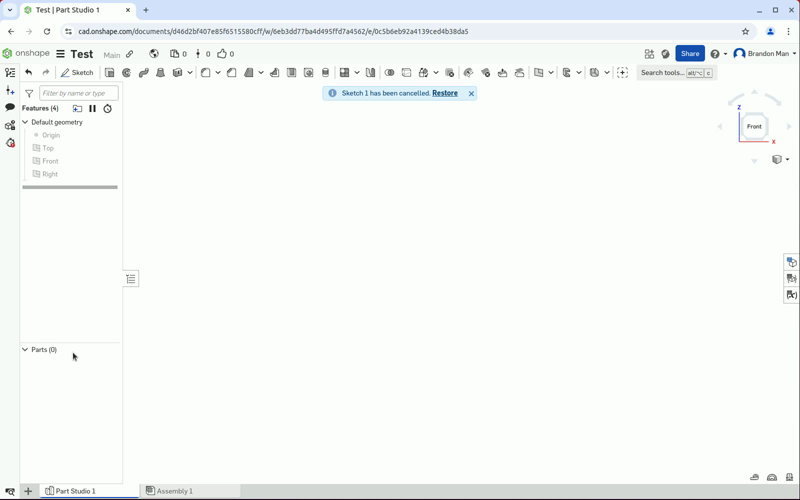
key_up(shift)
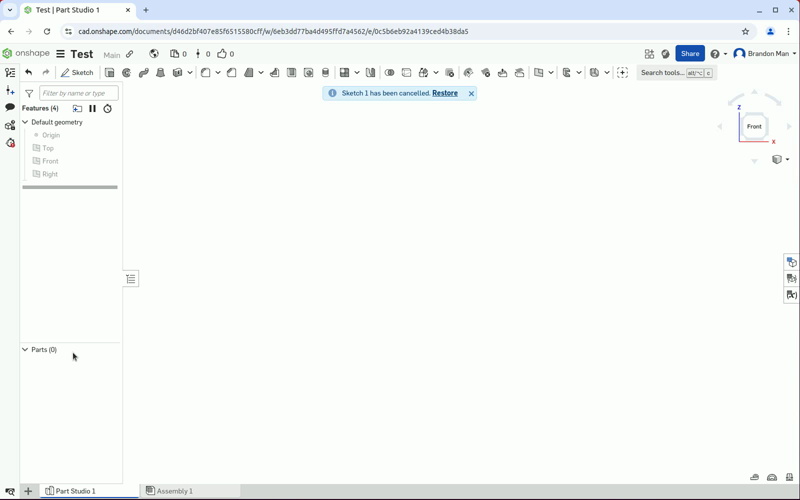
mouse_move(73, 352)
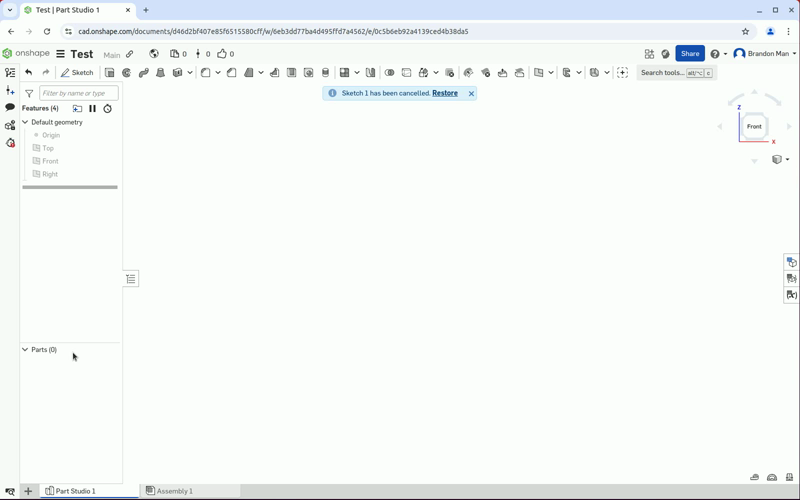
key(shift+y)
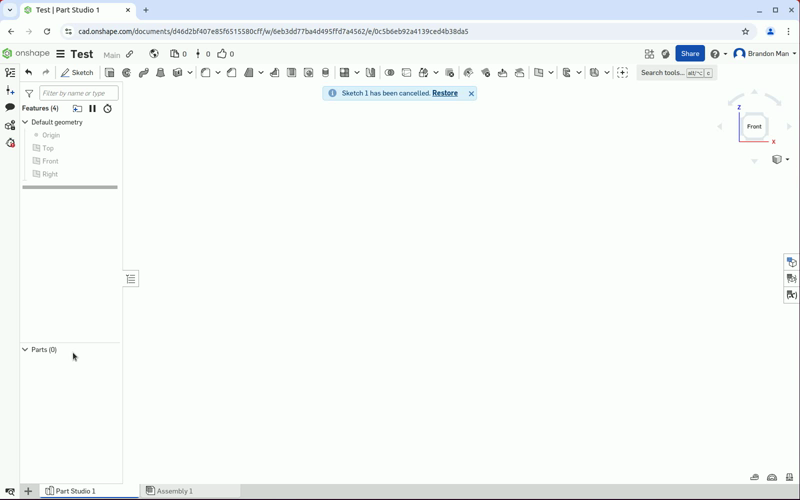
key(shift+s)
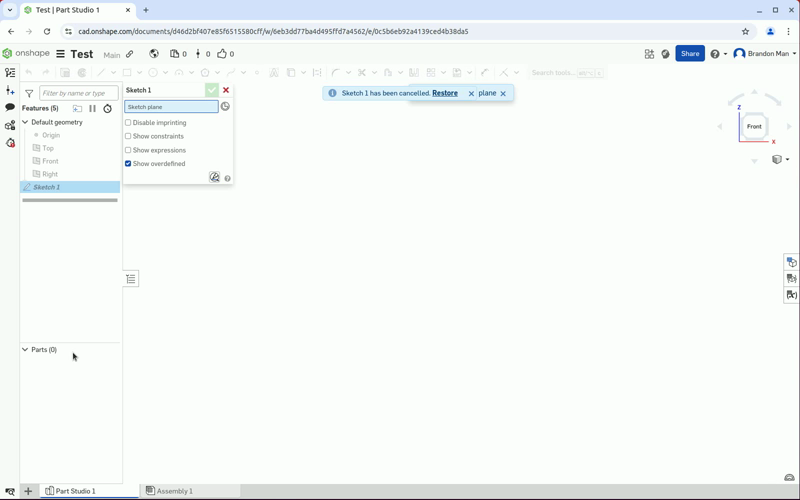
mouse_move(73, 163)
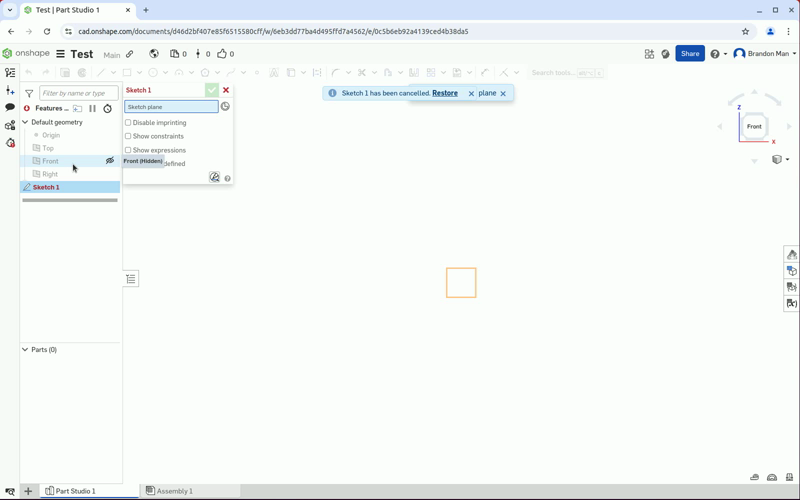
click(73, 163)
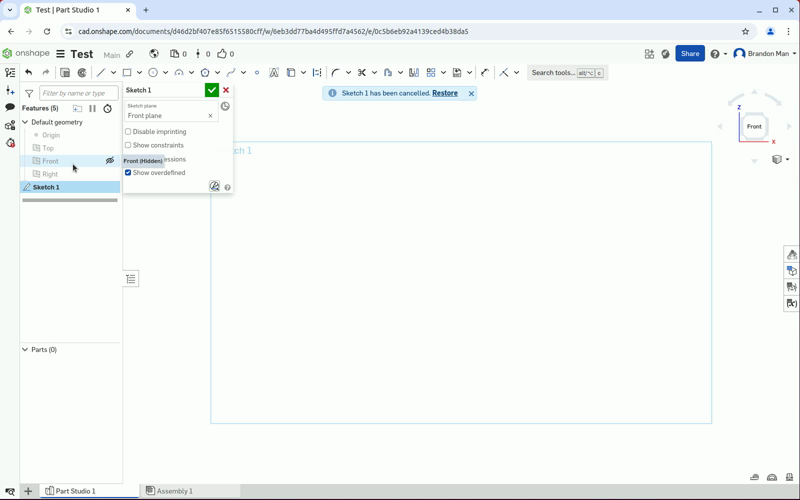
mouse_move(73, 352)
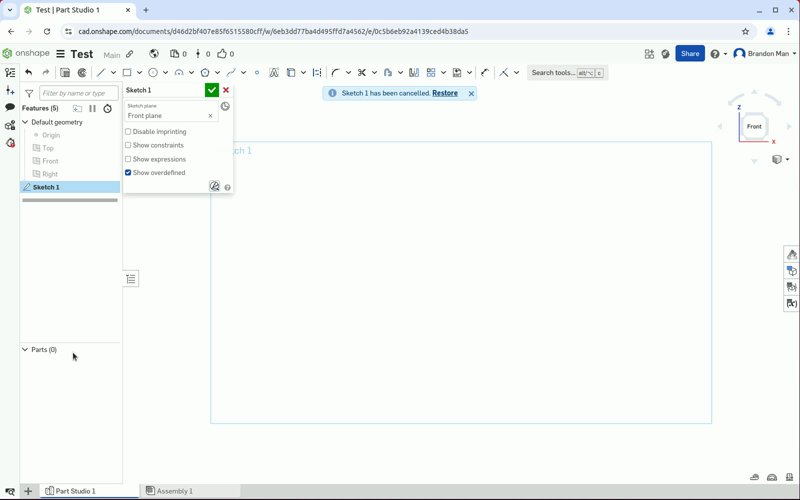
key(y)
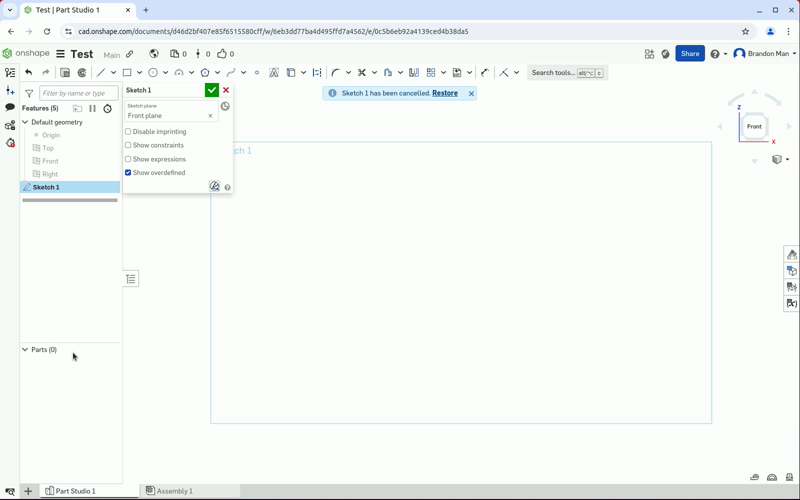
key(l)
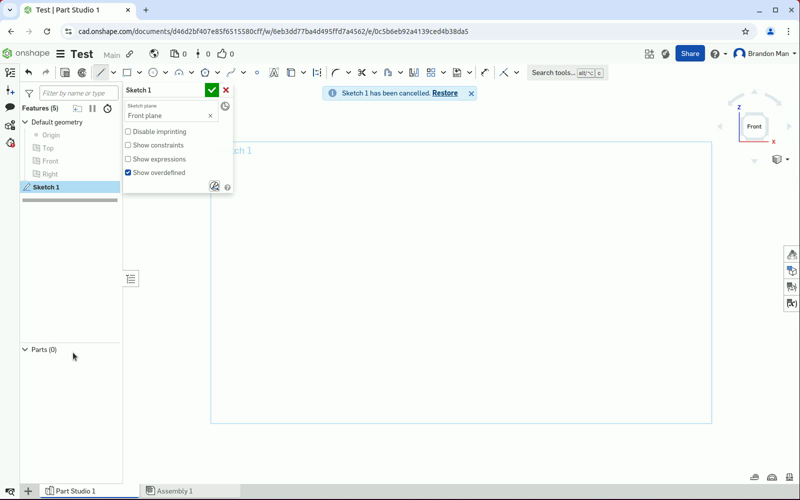
key_down(shift)
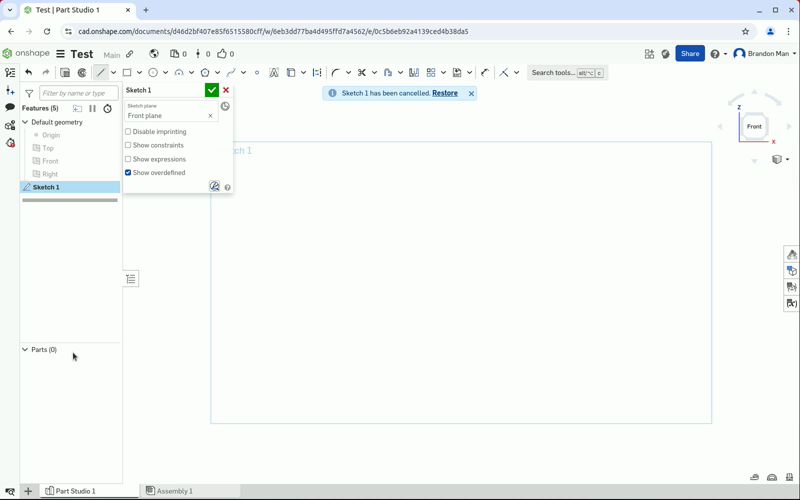
mouse_move(441, 285)
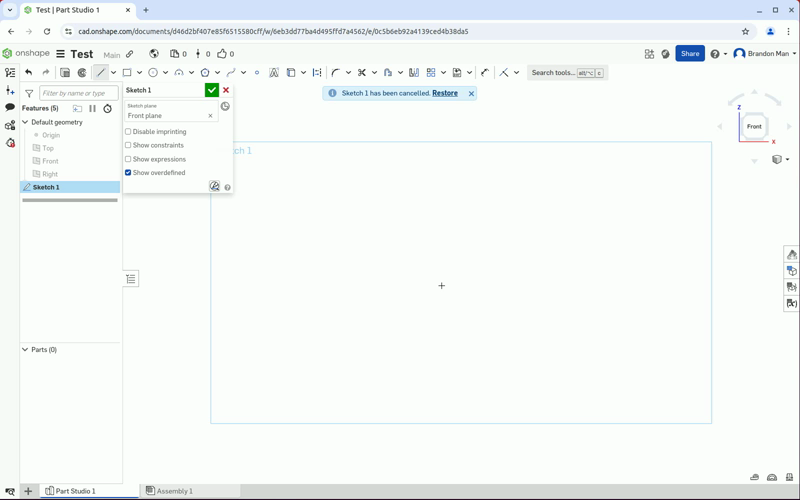
click(441, 285)
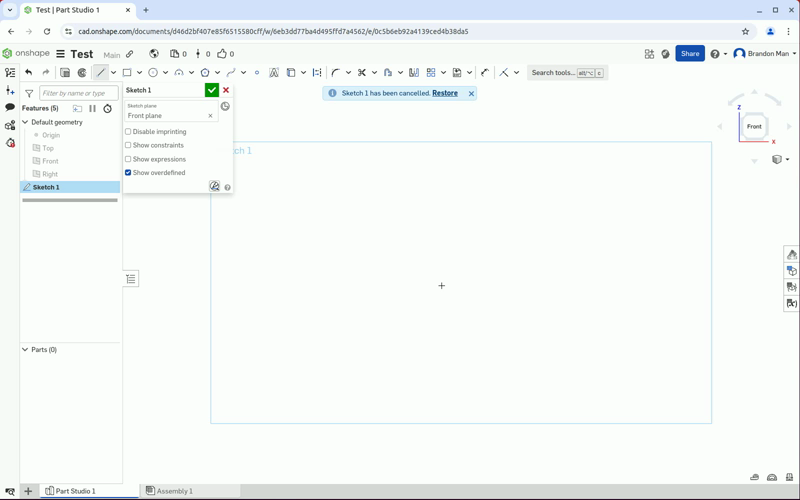
key_up(shift)
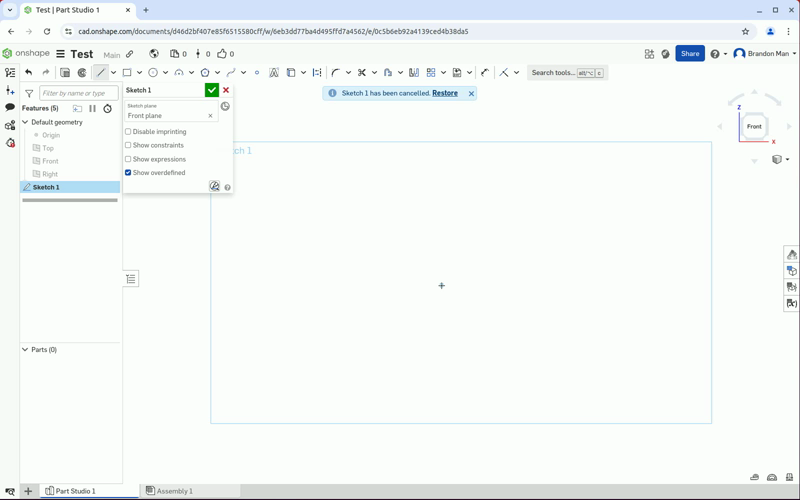
key_down(shift)
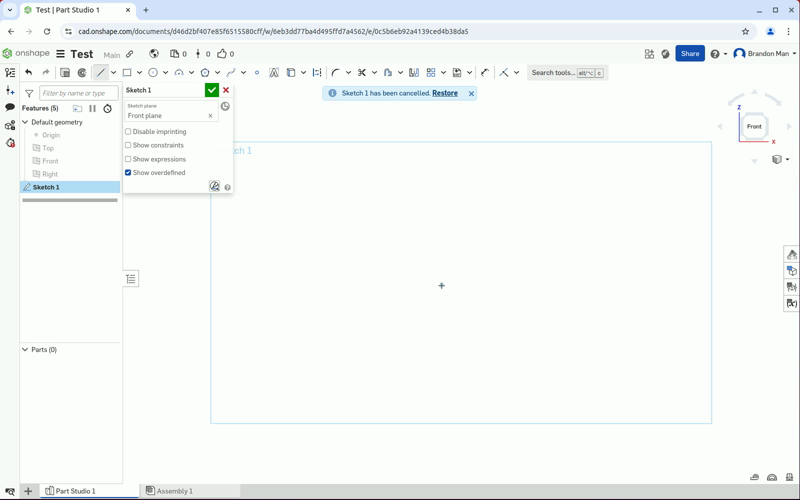
key_up(shift)
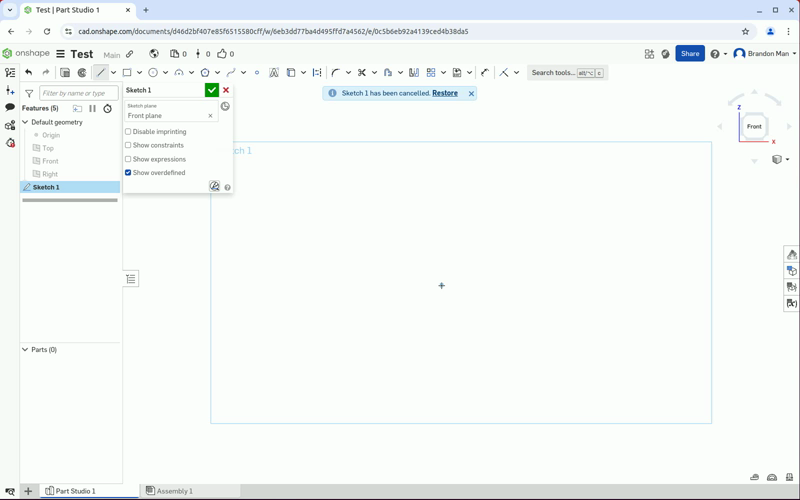
key_down(shift)
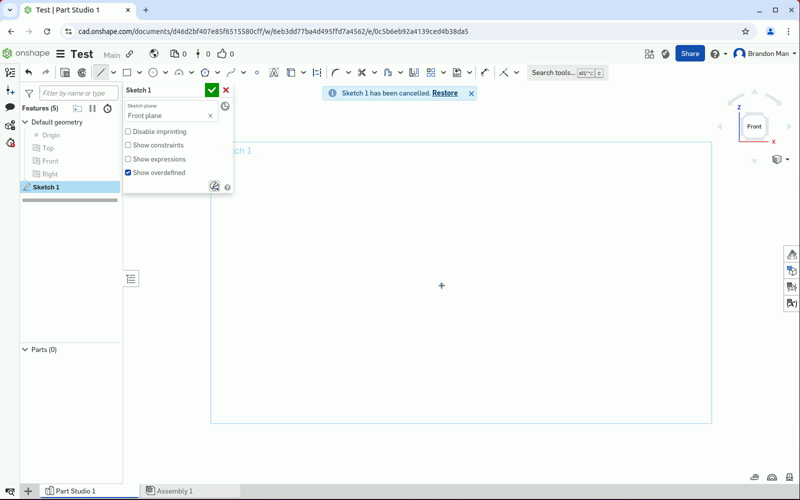
mouse_move(472, 285)
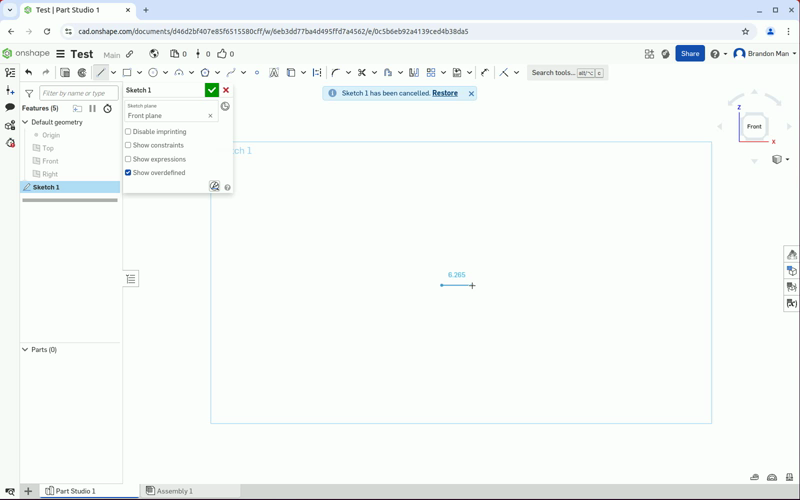
mouse_move(442, 282)
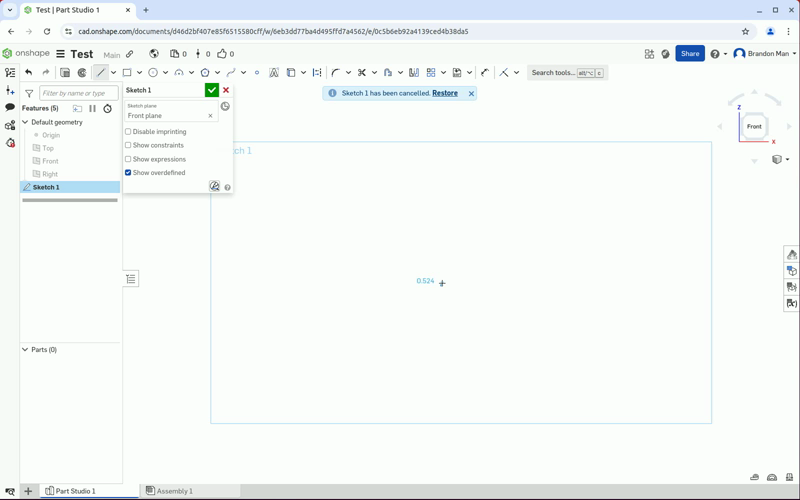
scroll(6)
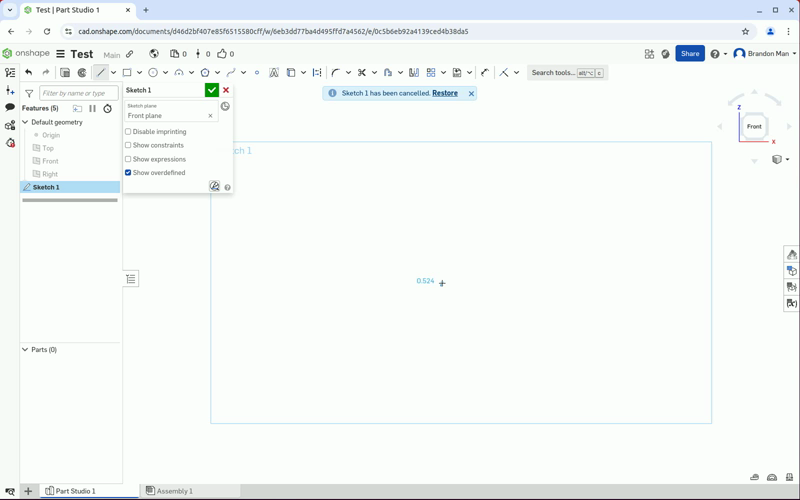
scroll(6)
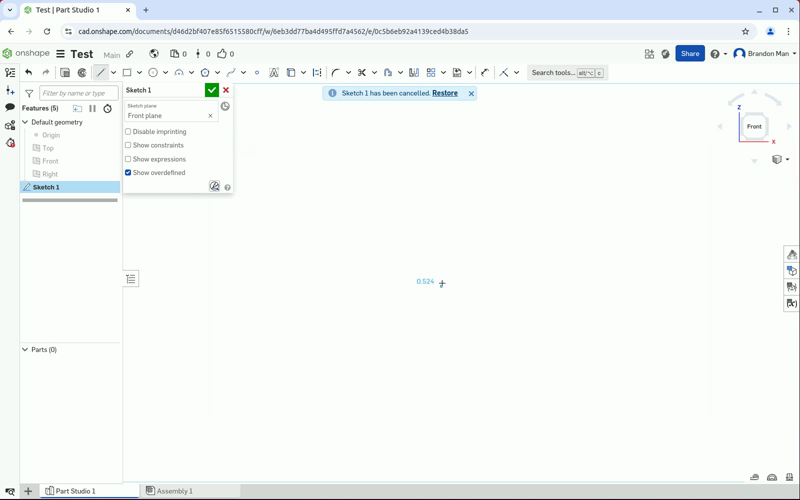
scroll(6)
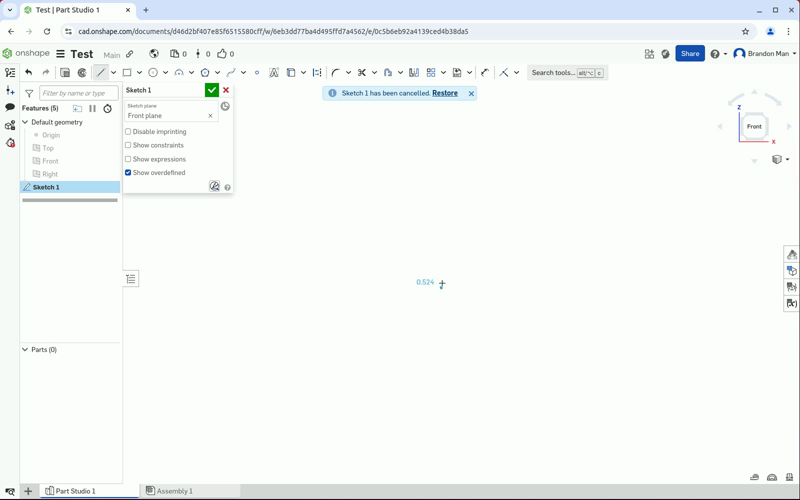
scroll(6)
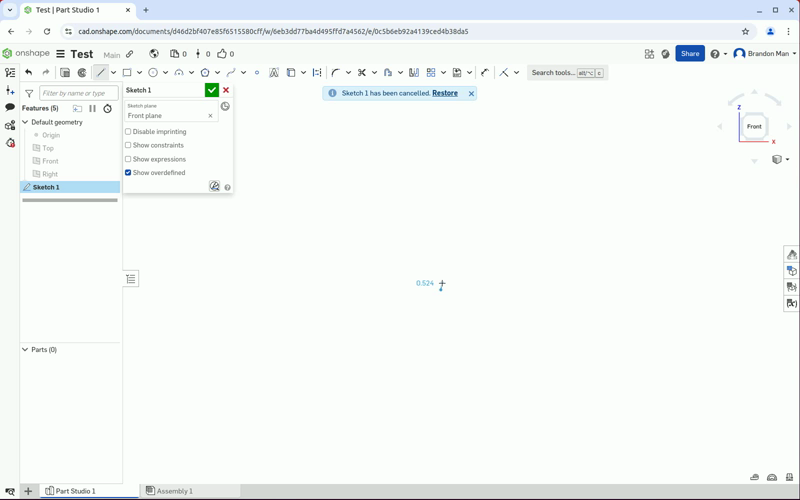
scroll(6)
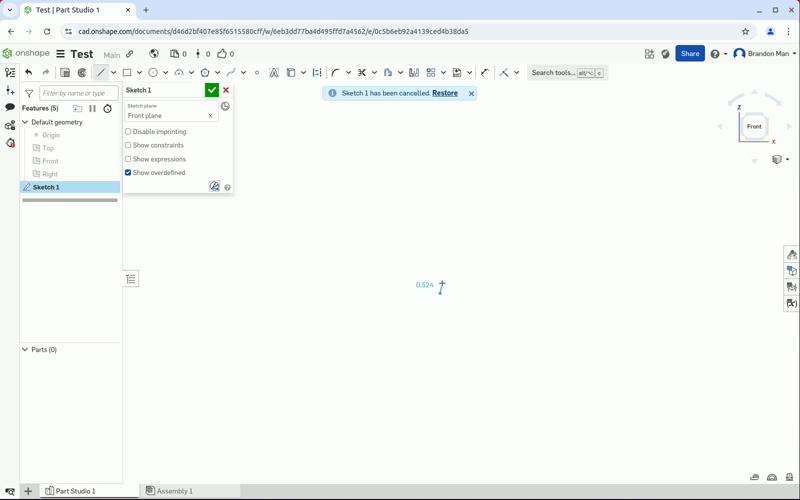
scroll(6)
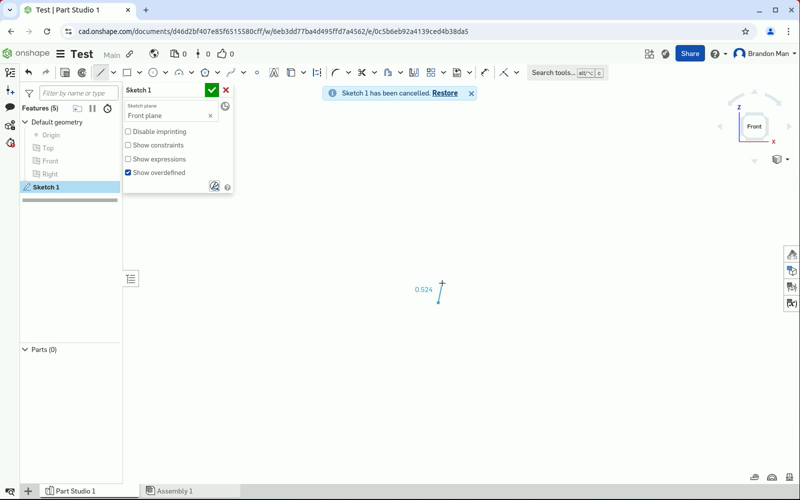
scroll(6)
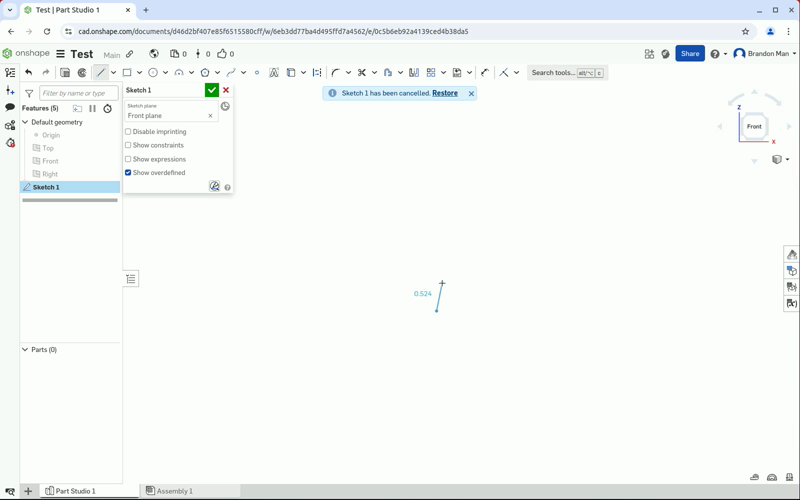
click(442, 282)
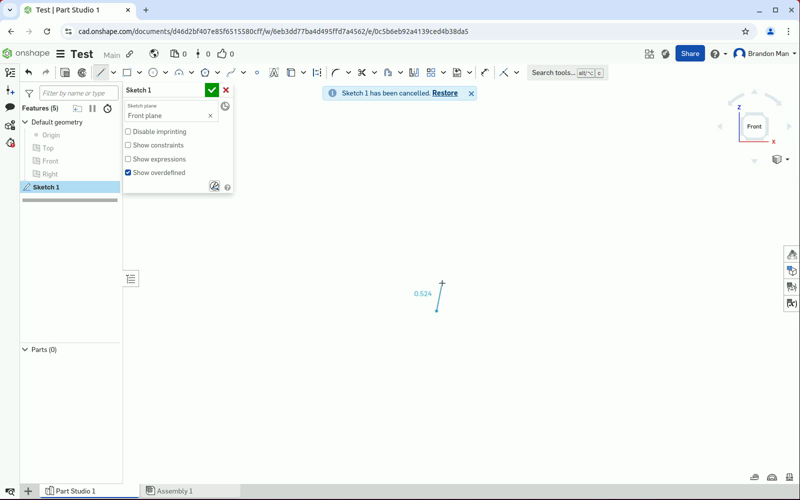
scroll(-6)
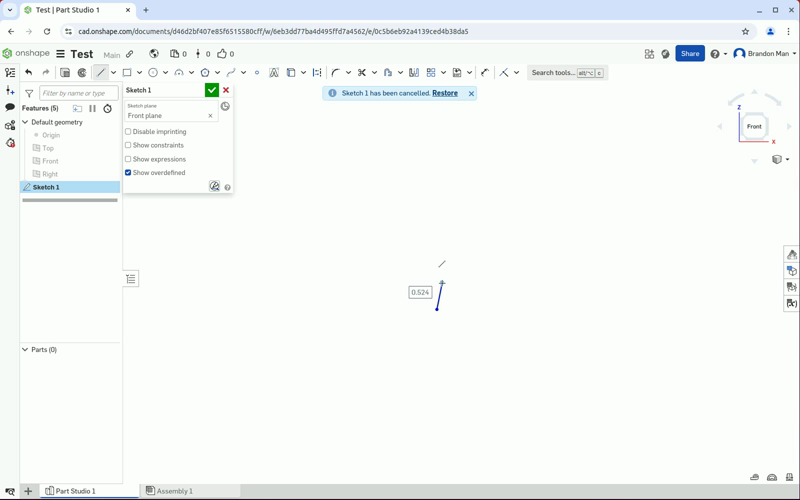
scroll(-6)
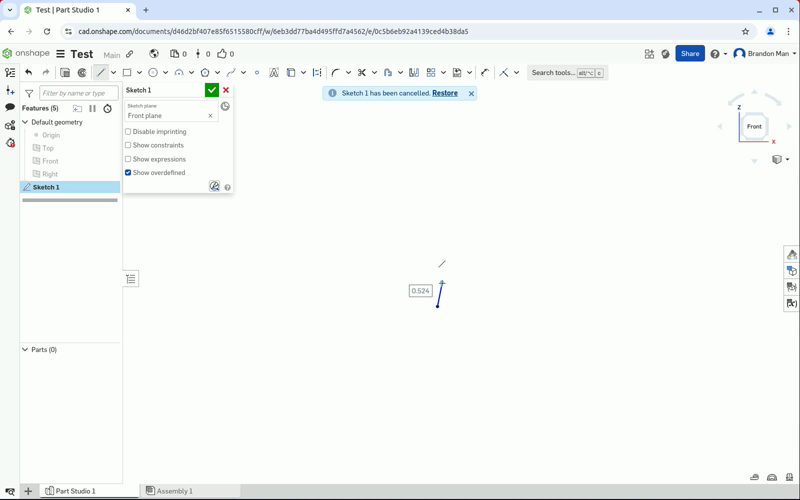
scroll(-6)
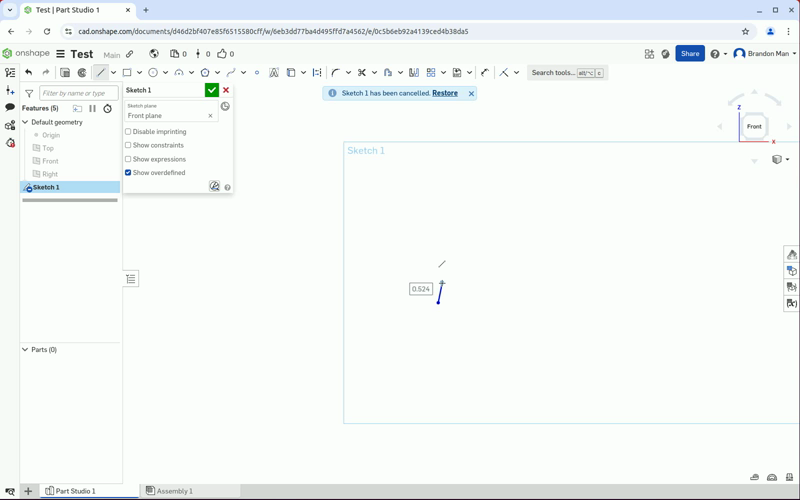
scroll(-6)
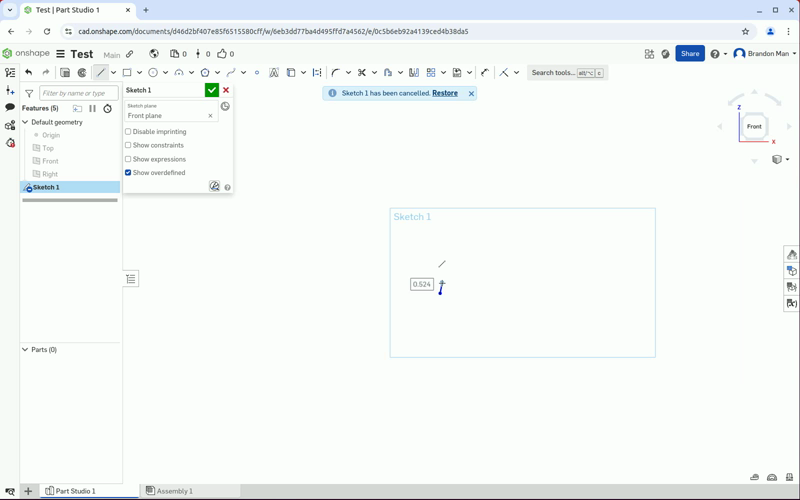
scroll(-6)
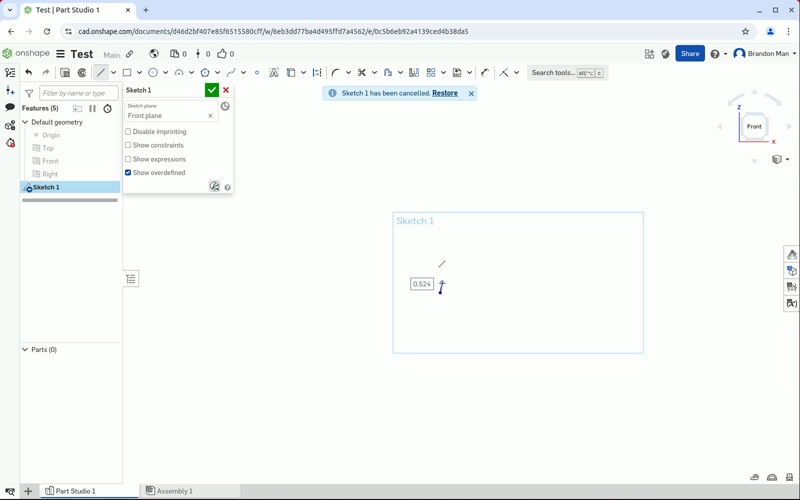
scroll(-6)
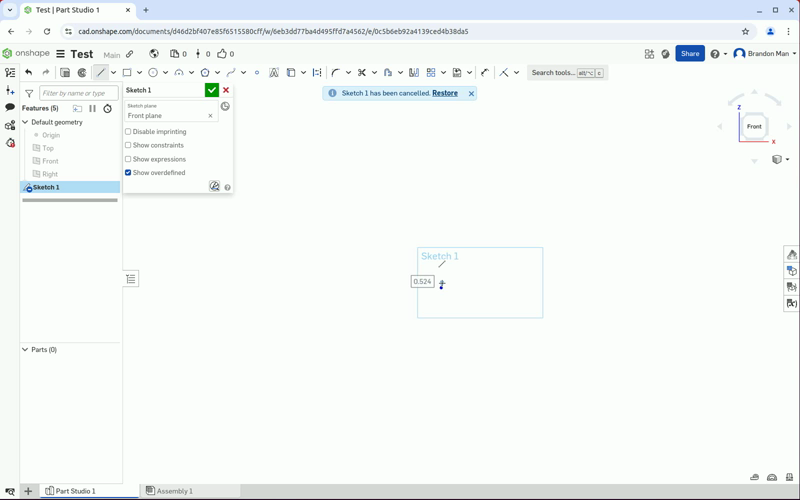
scroll(-6)
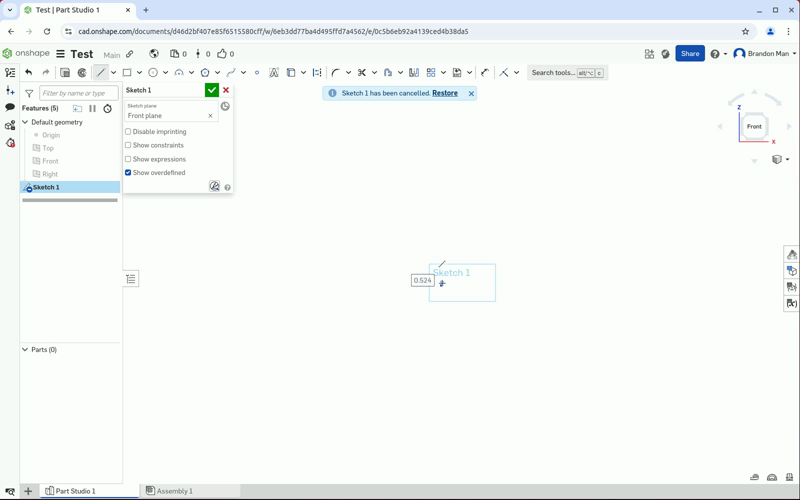
key_up(shift)
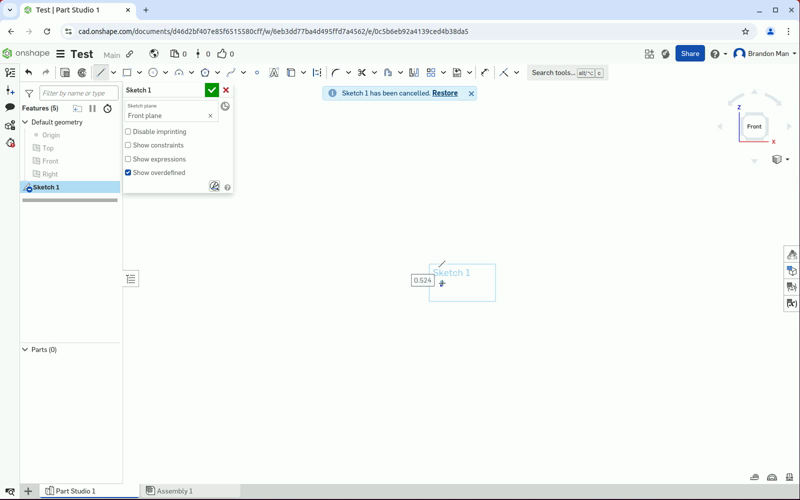
key_down(shift)
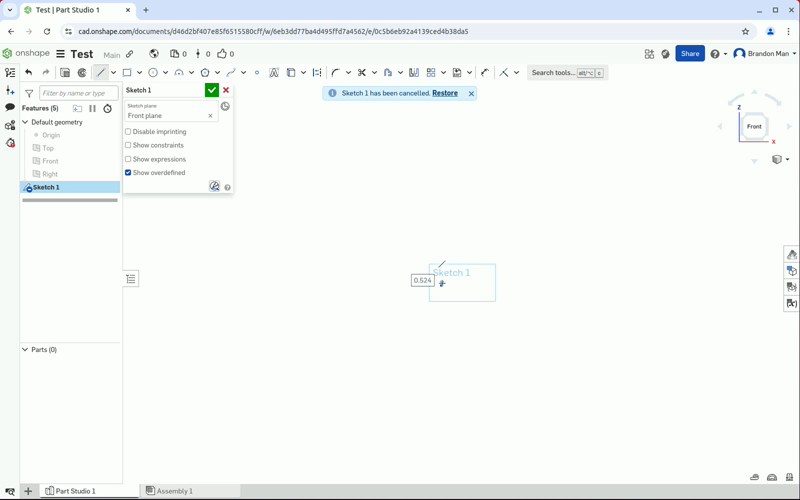
mouse_move(472, 282)
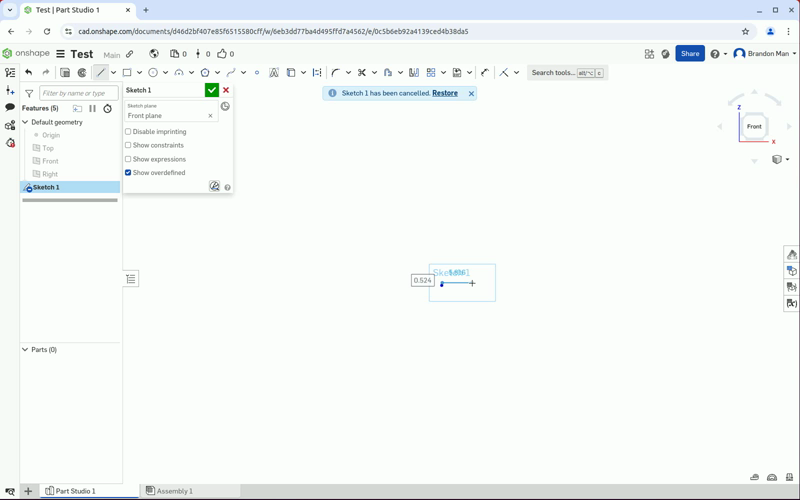
mouse_move(446, 282)
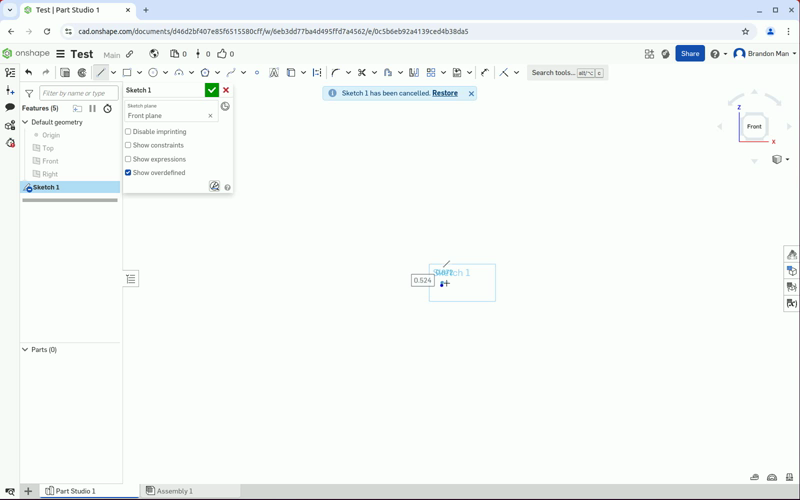
scroll(6)
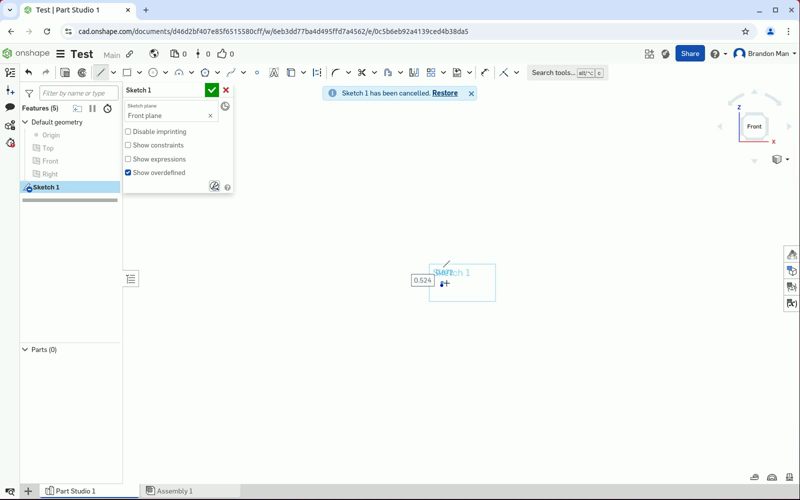
scroll(6)
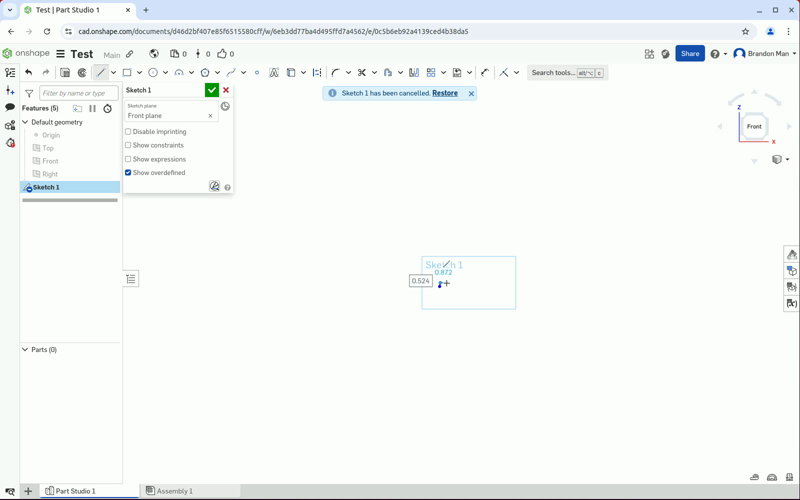
scroll(6)
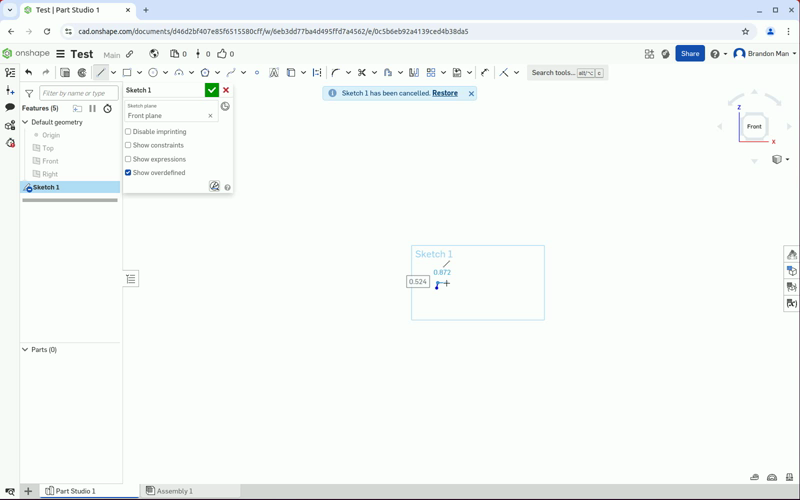
scroll(6)
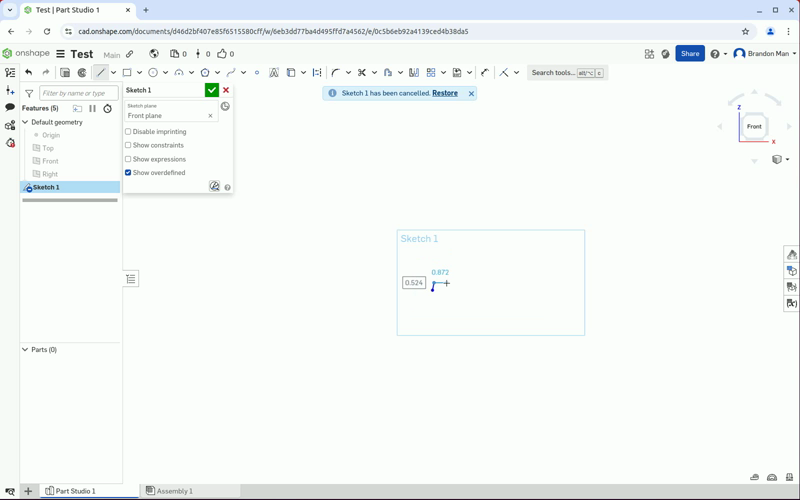
scroll(6)
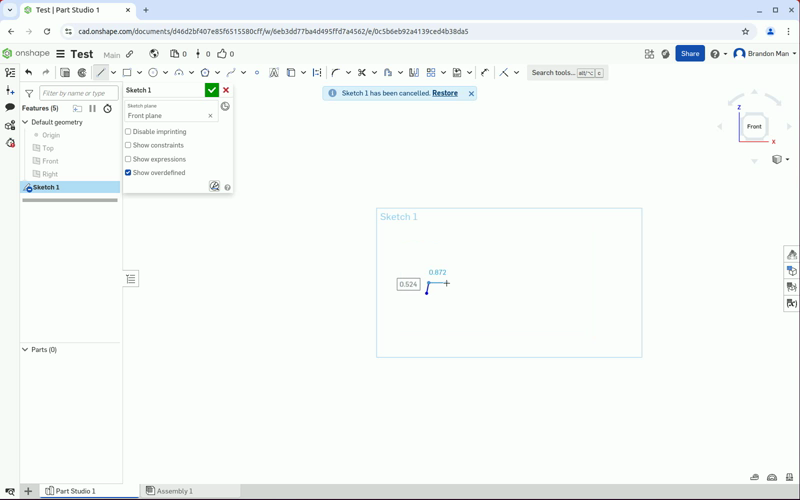
scroll(6)
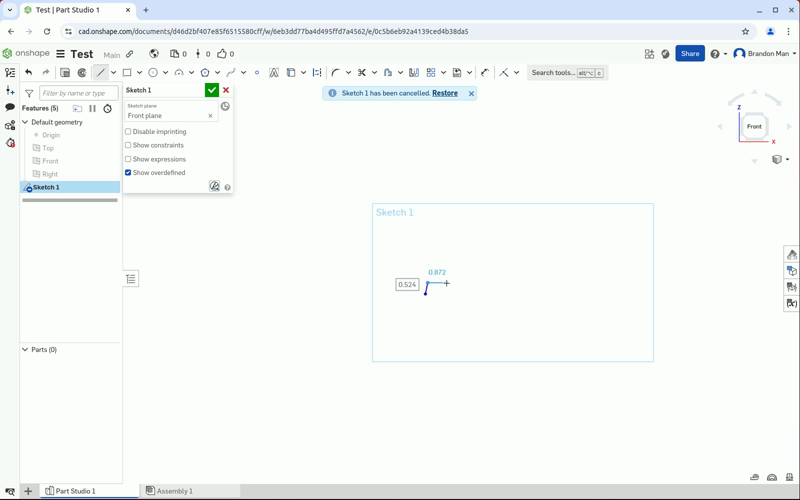
scroll(6)
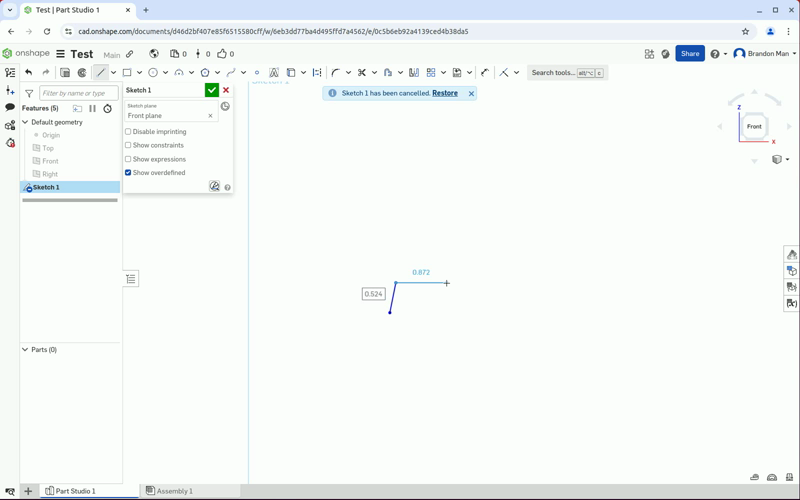
click(446, 282)
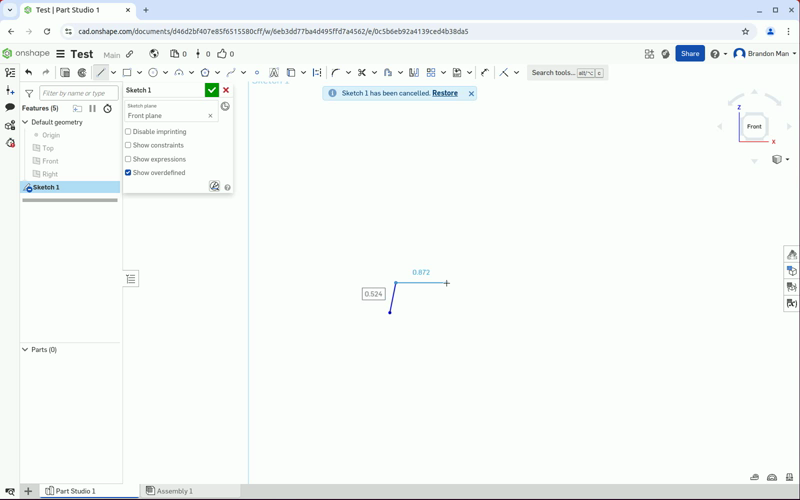
scroll(-6)
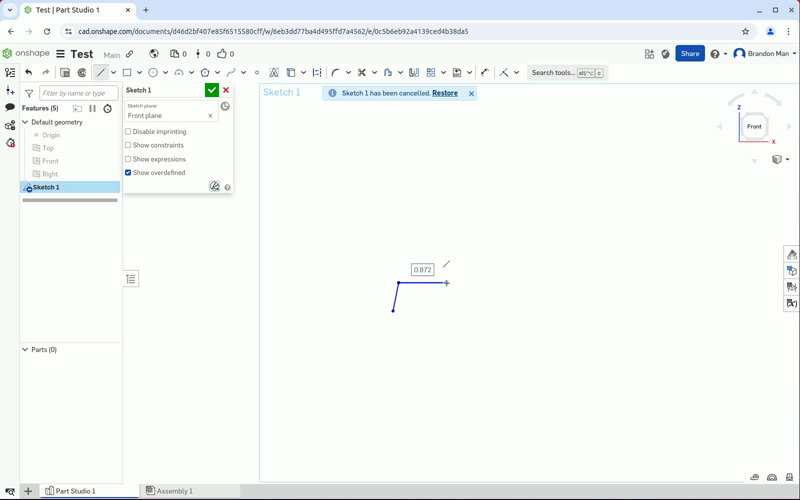
scroll(-6)
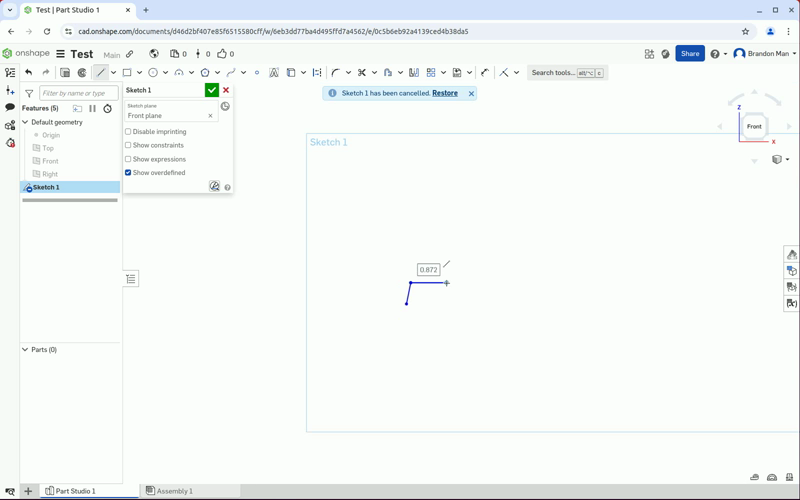
scroll(-6)
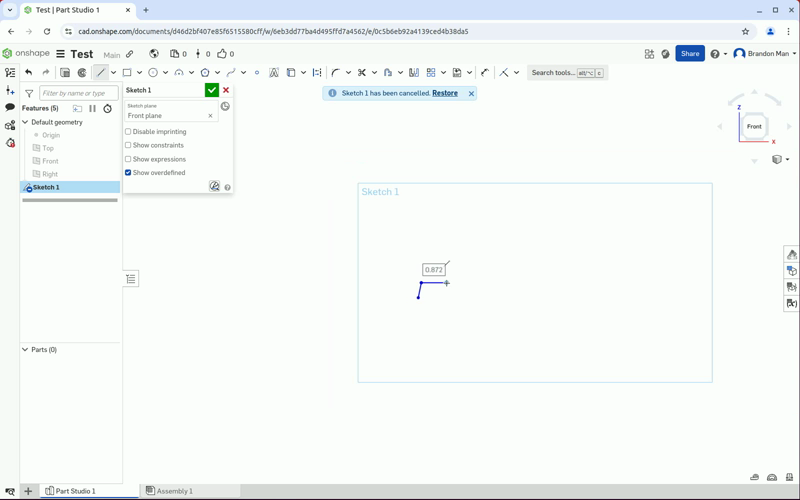
scroll(-6)
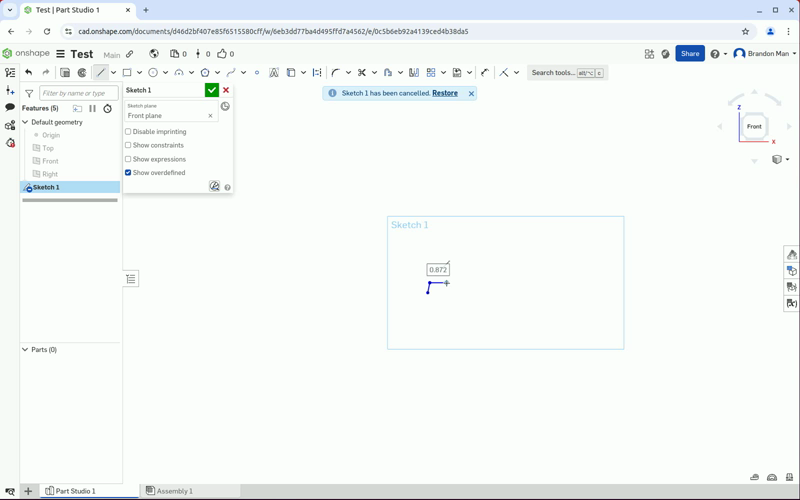
scroll(-6)
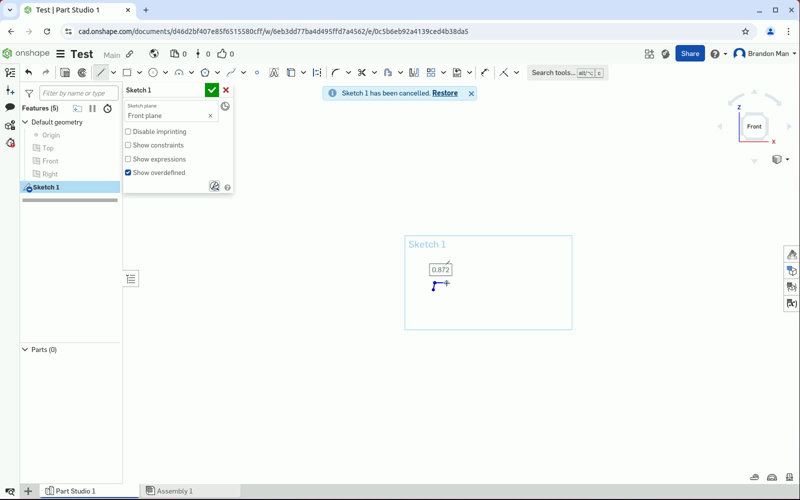
scroll(-6)
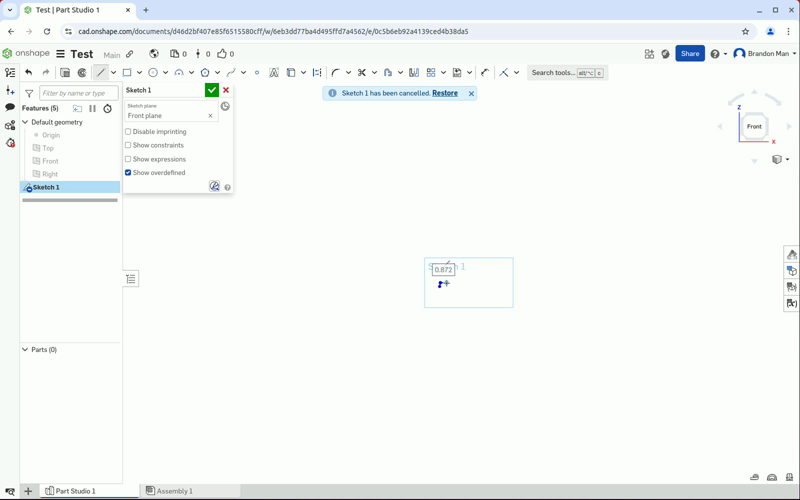
scroll(-6)
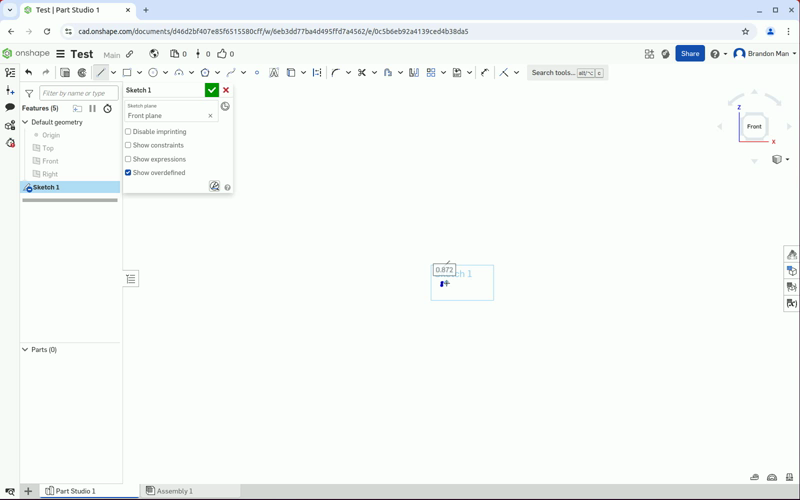
key_up(shift)
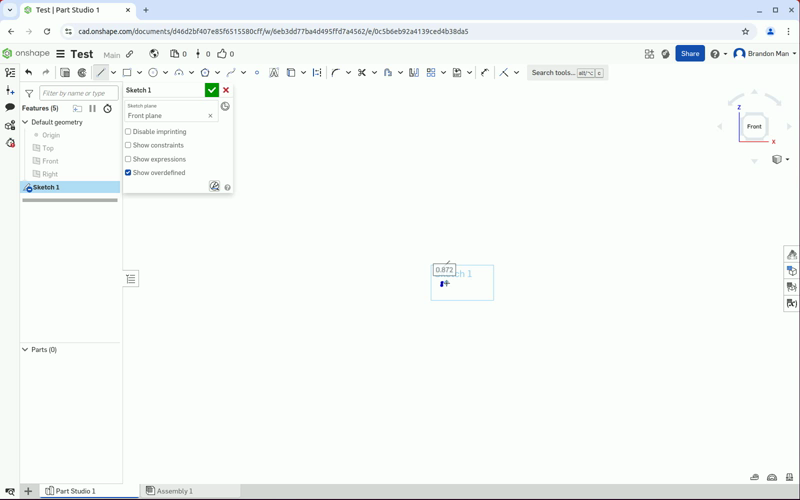
key_down(shift)
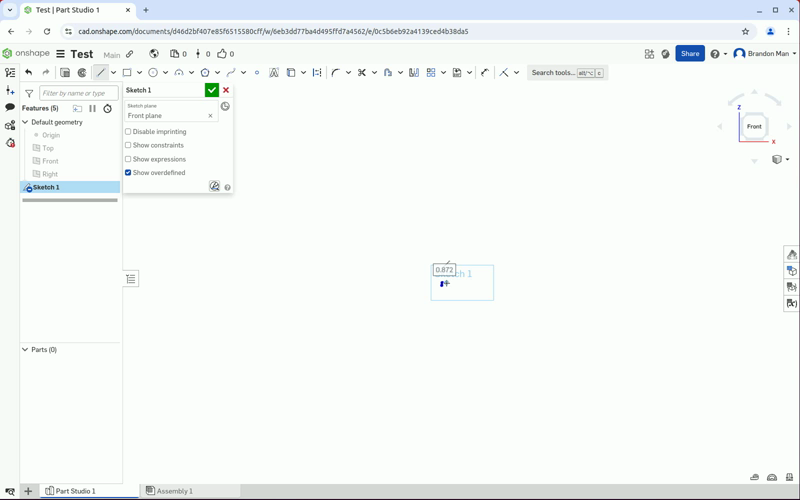
key_up(shift)
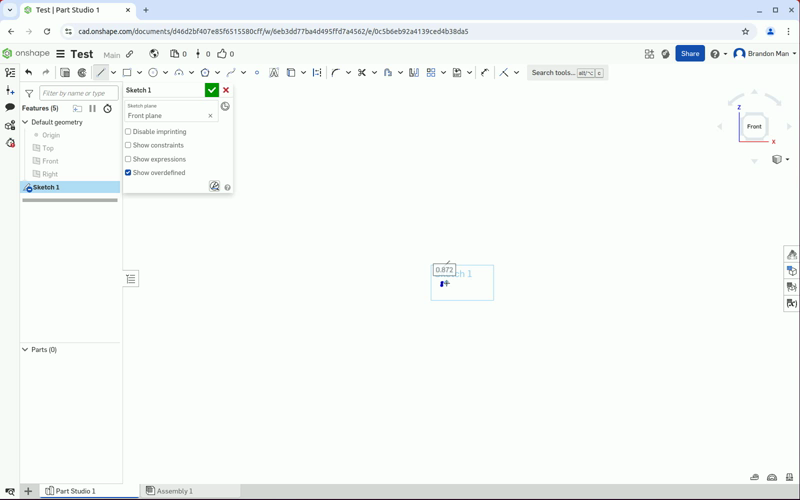
key_down(shift)
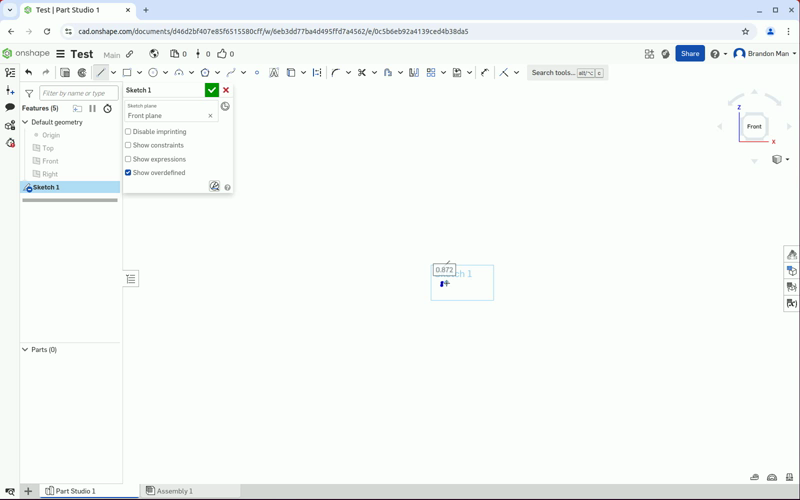
mouse_move(476, 282)
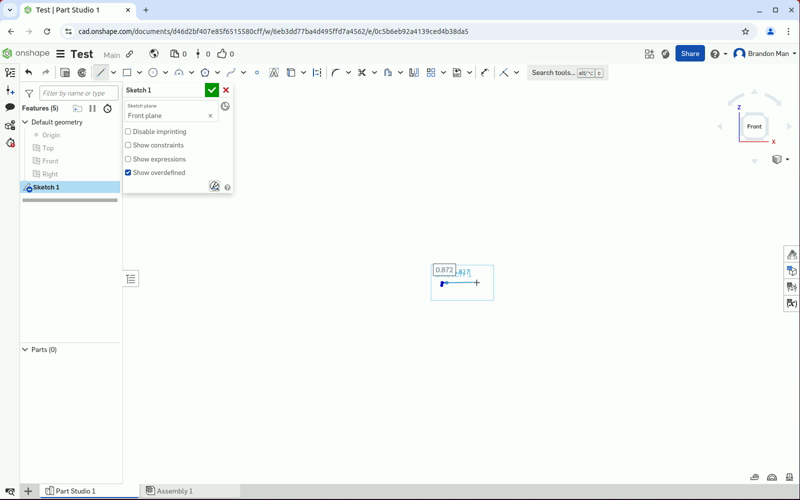
mouse_move(441, 282)
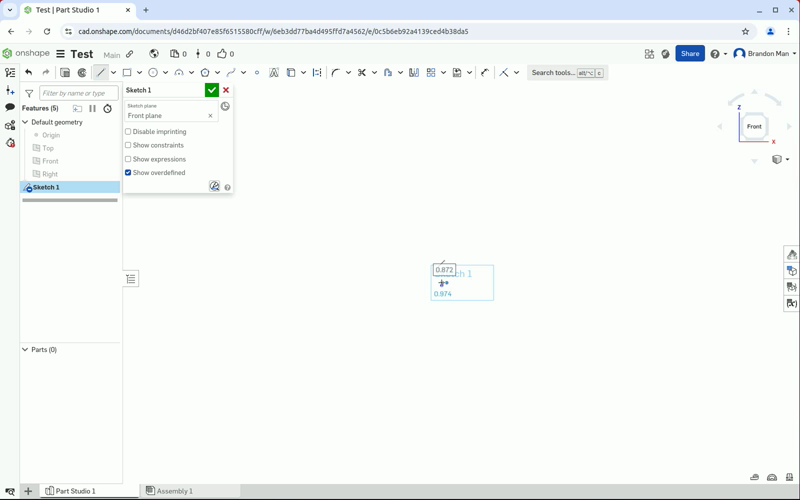
scroll(6)
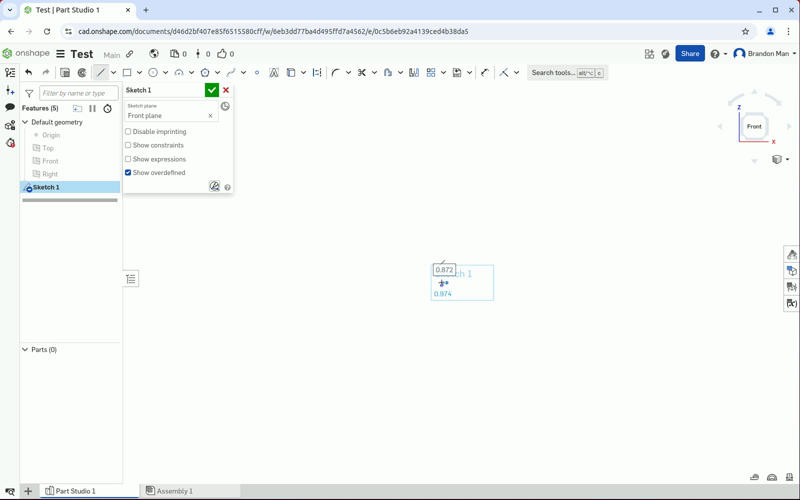
scroll(6)
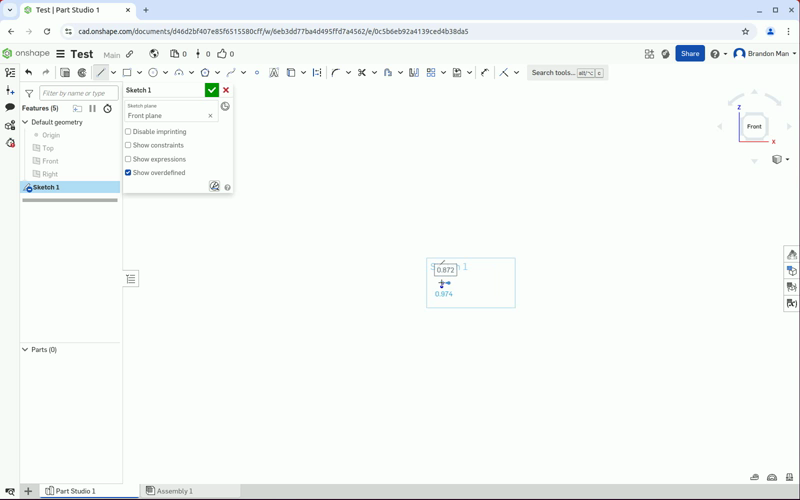
scroll(6)
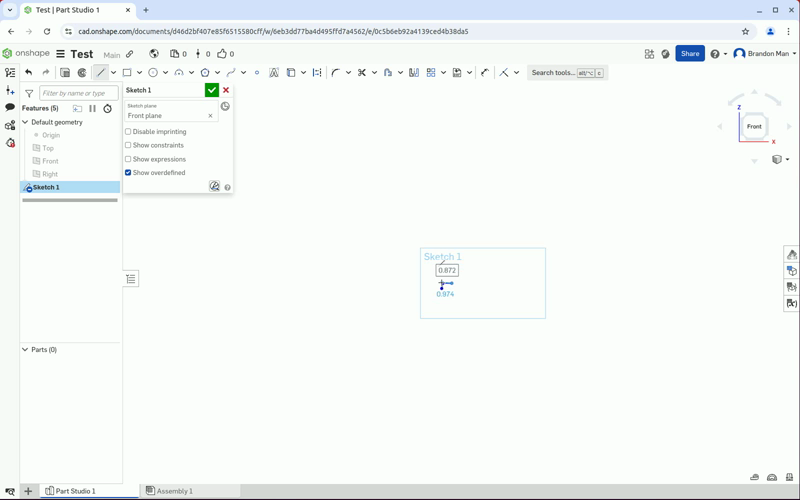
scroll(6)
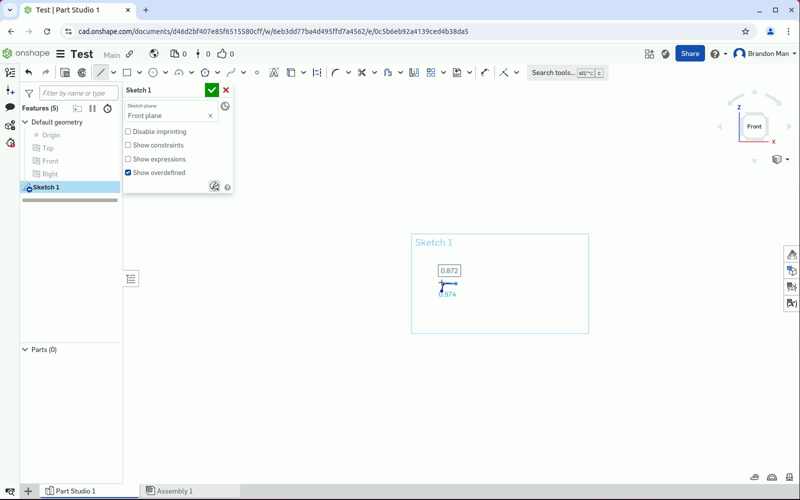
scroll(6)
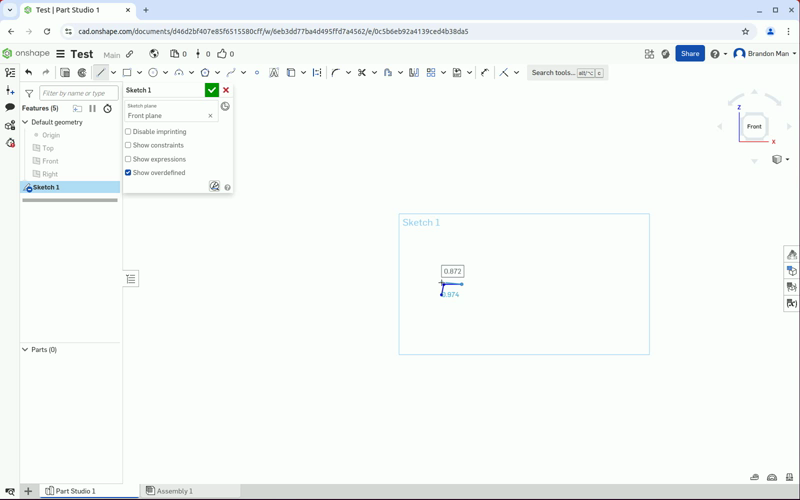
scroll(6)
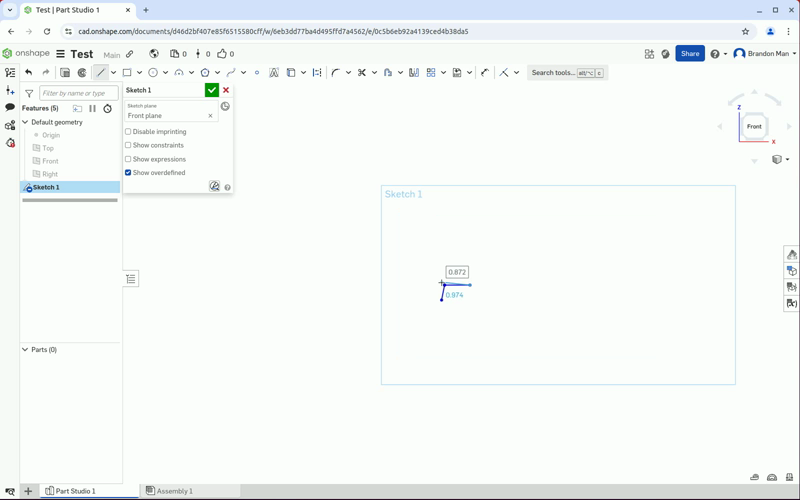
scroll(6)
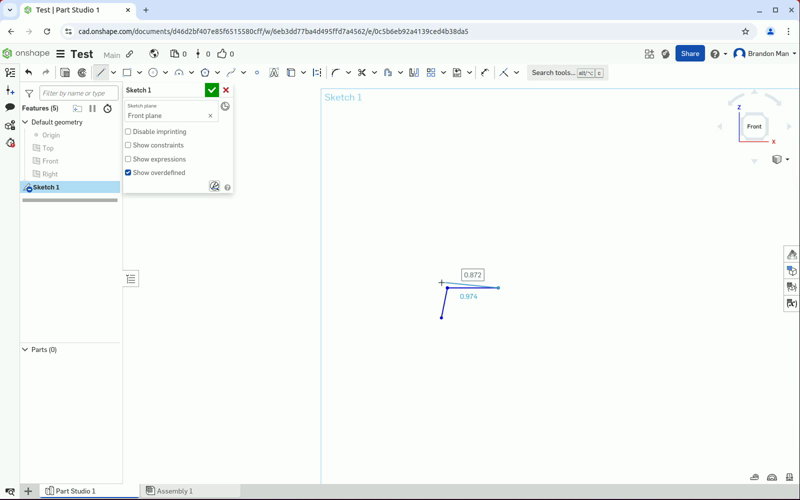
click(441, 282)
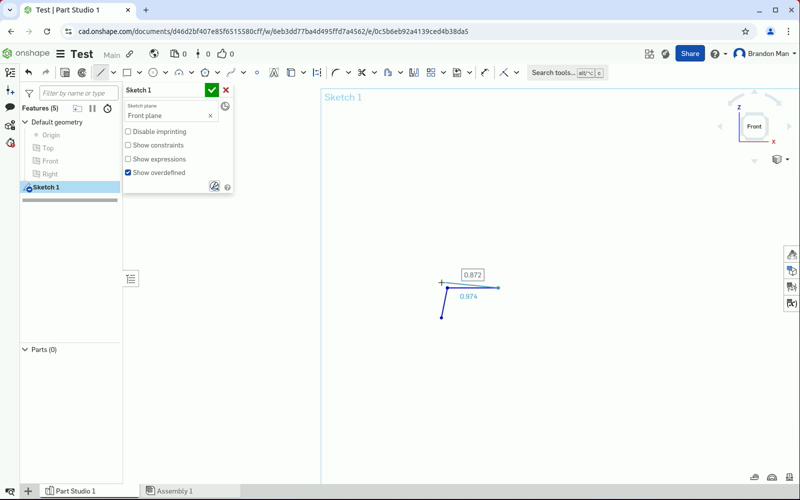
scroll(-6)
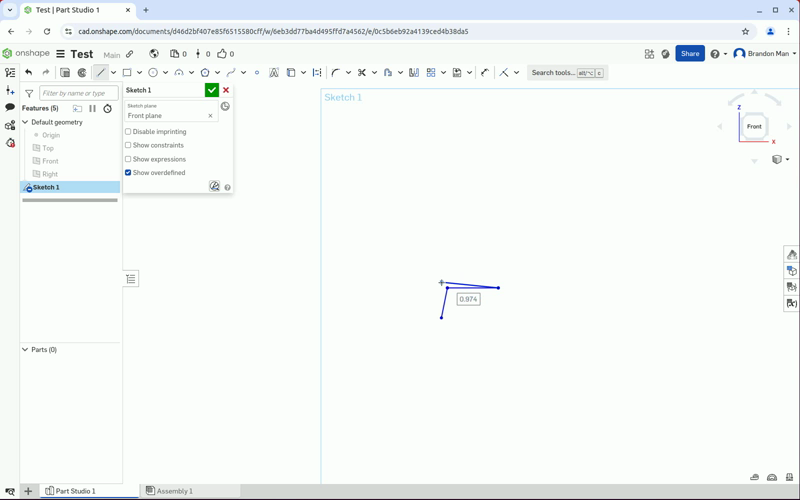
scroll(-6)
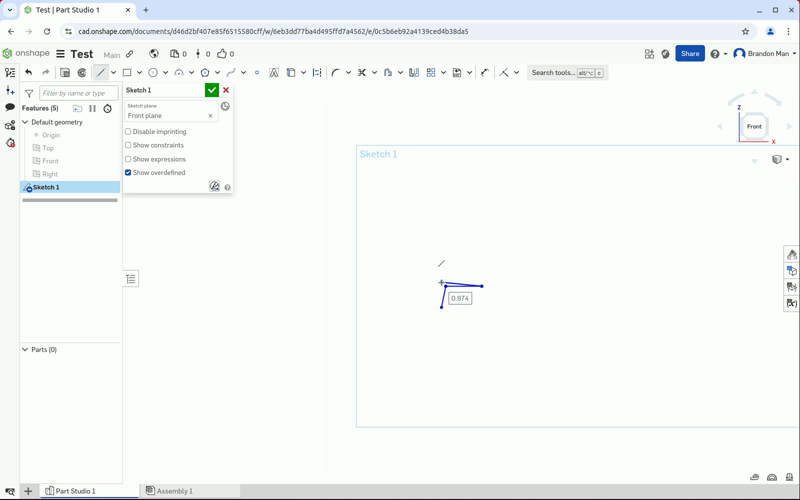
scroll(-6)
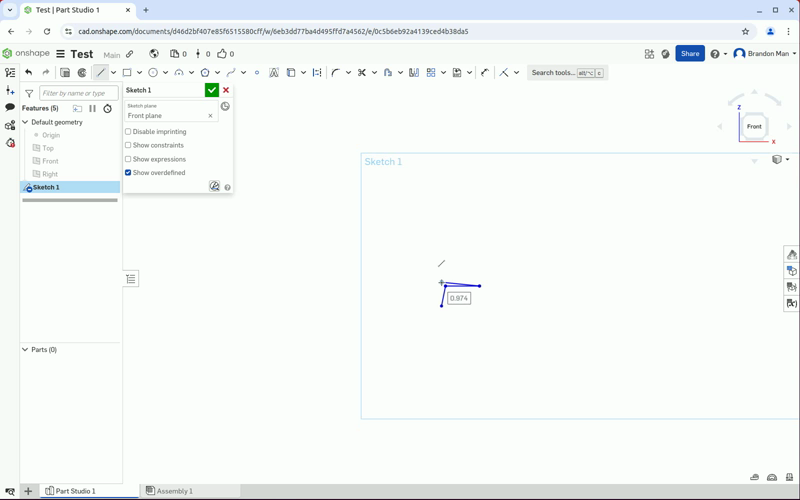
scroll(-6)
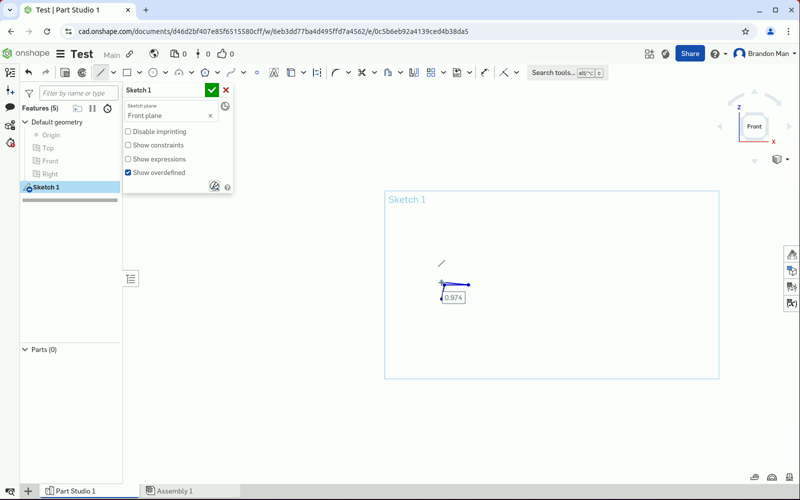
scroll(-6)
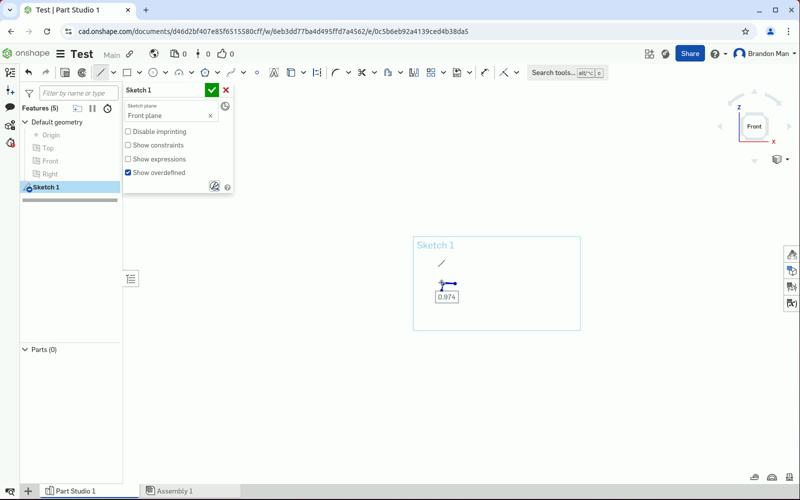
scroll(-6)
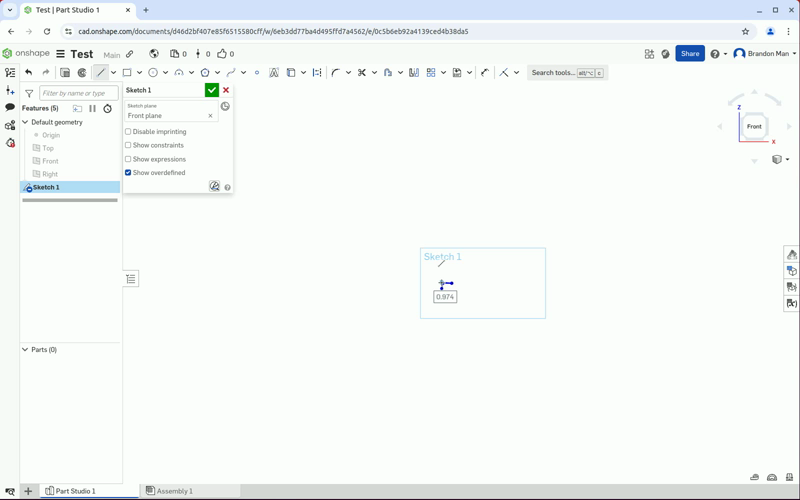
scroll(-6)
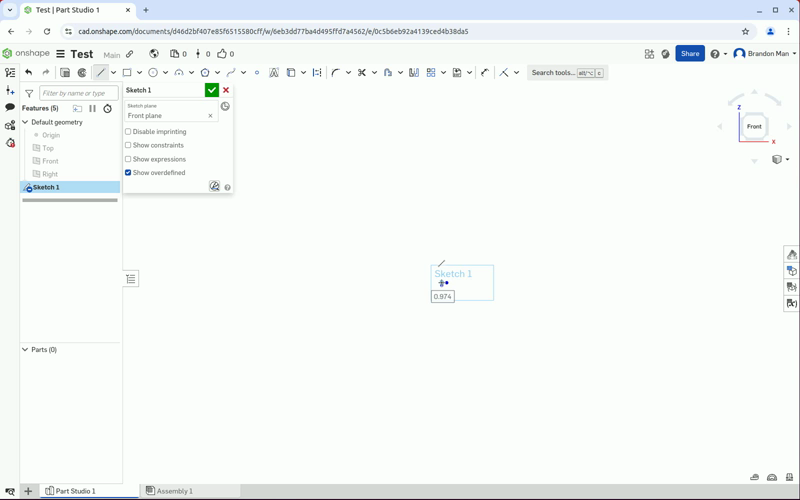
key_up(shift)
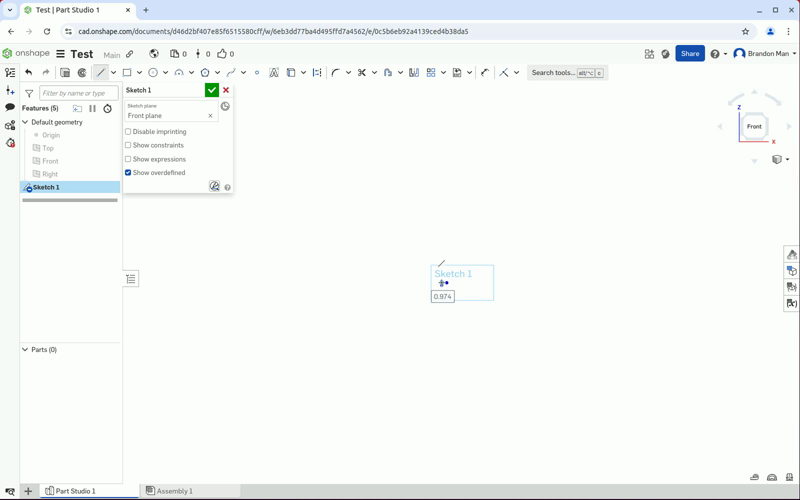
mouse_move(471, 282)
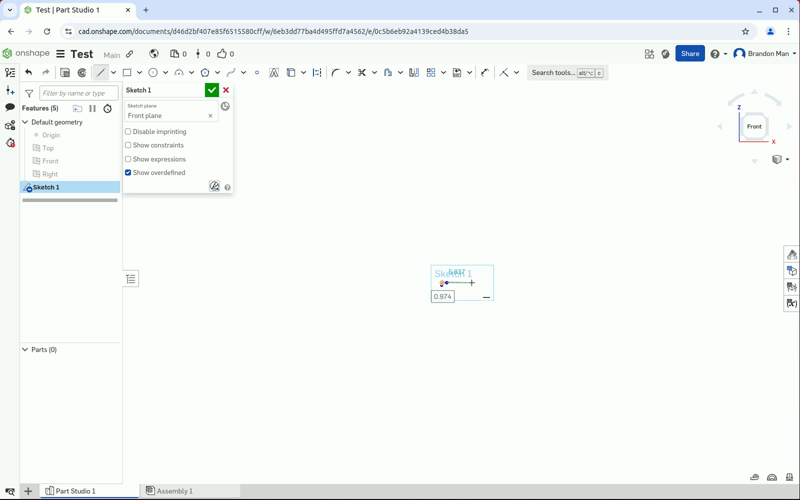
key_down(shift)
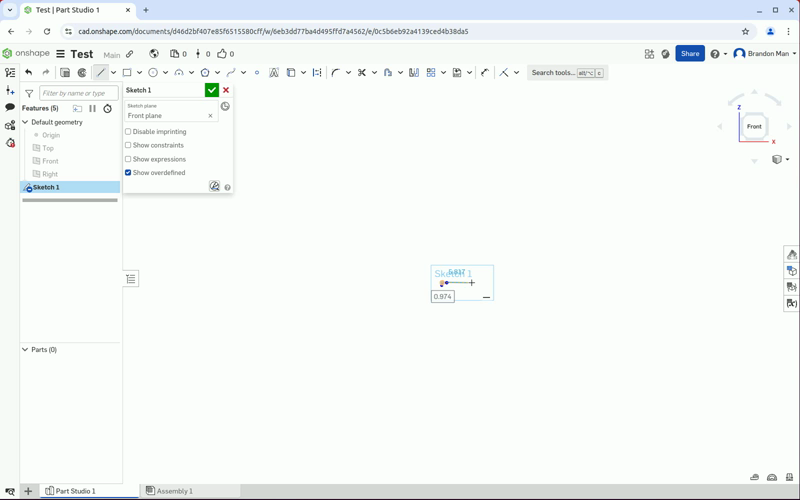
mouse_move(441, 285)
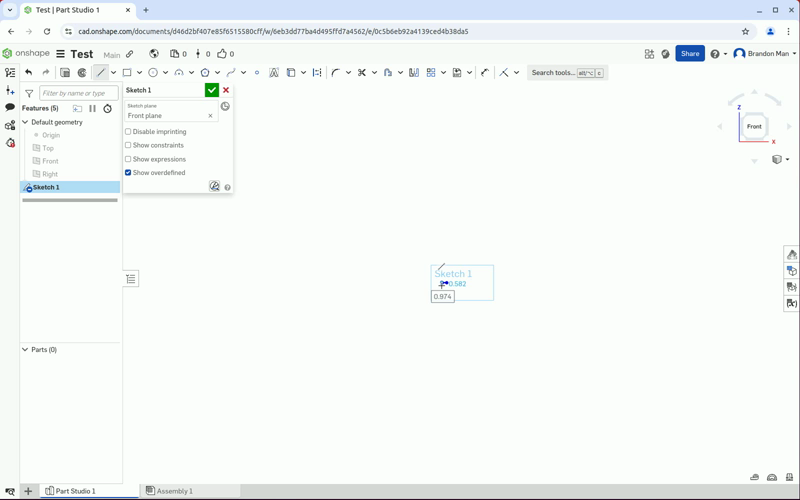
scroll(6)
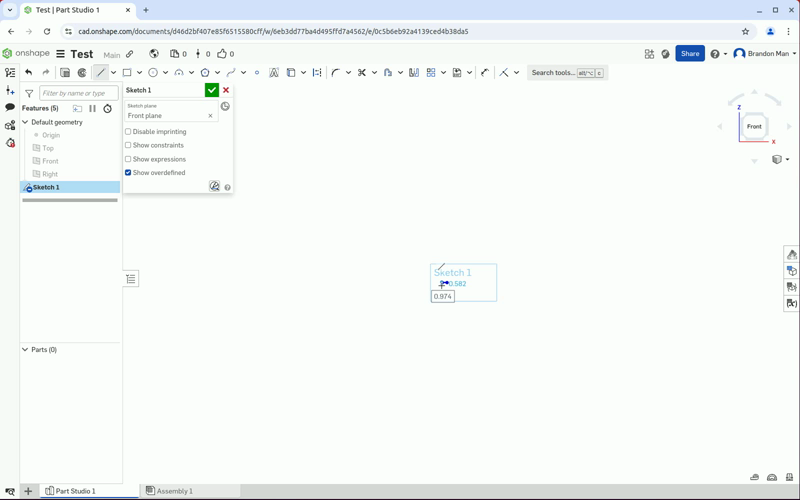
scroll(6)
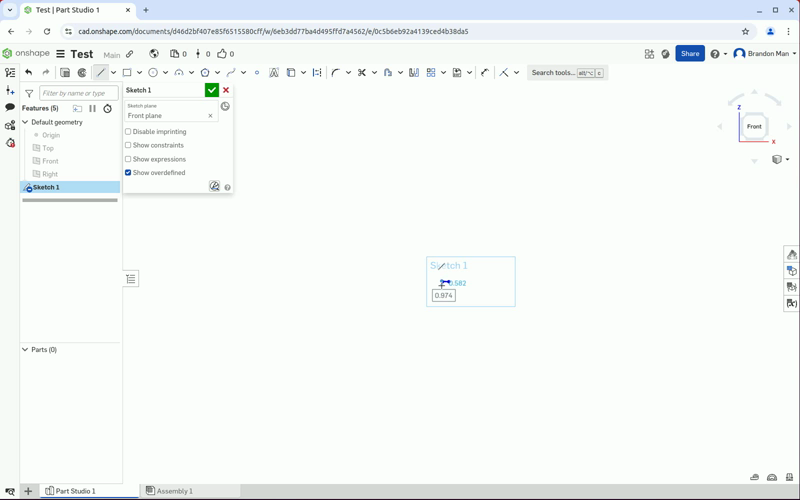
scroll(6)
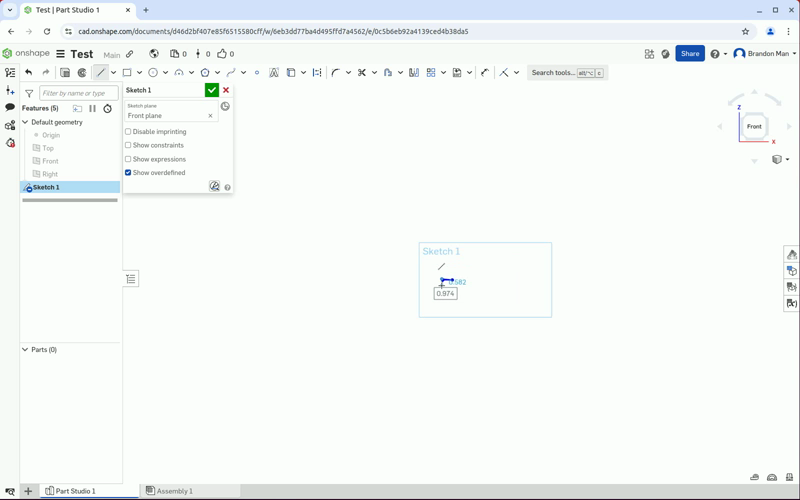
scroll(6)
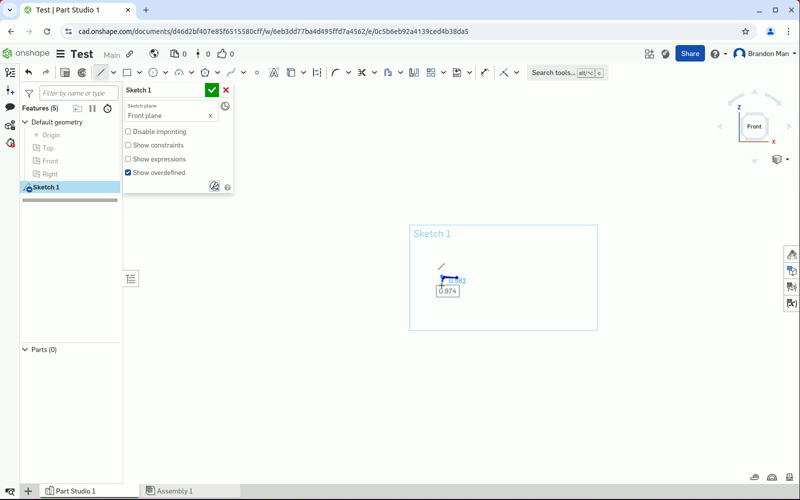
scroll(6)
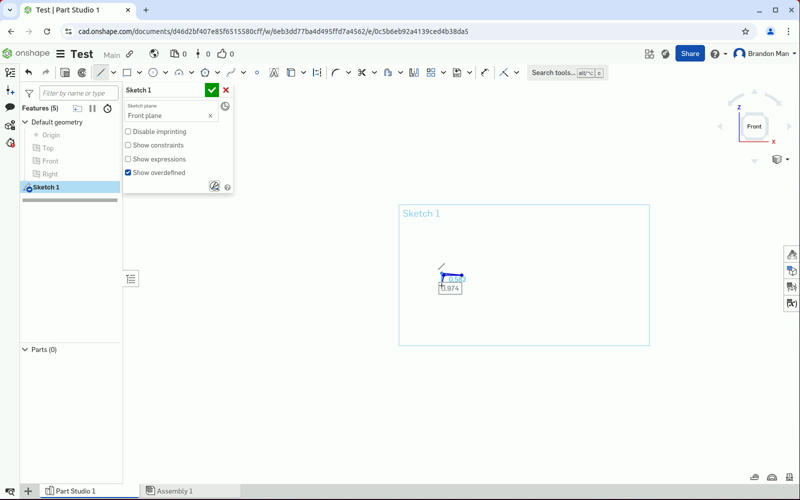
scroll(6)
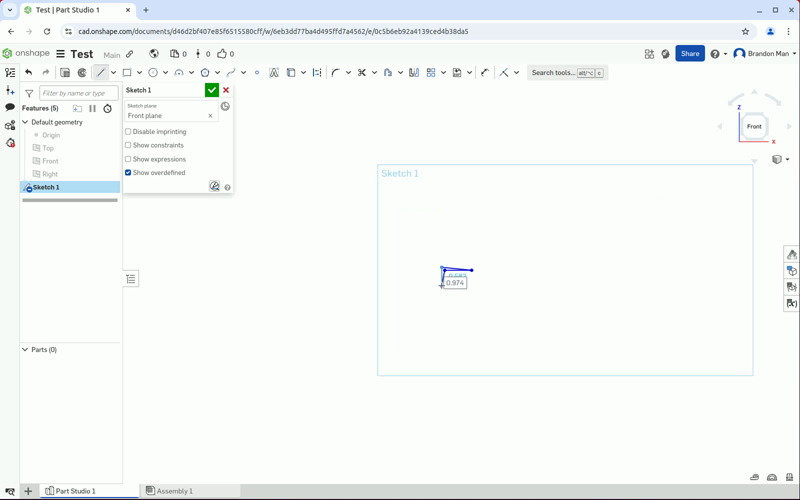
scroll(6)
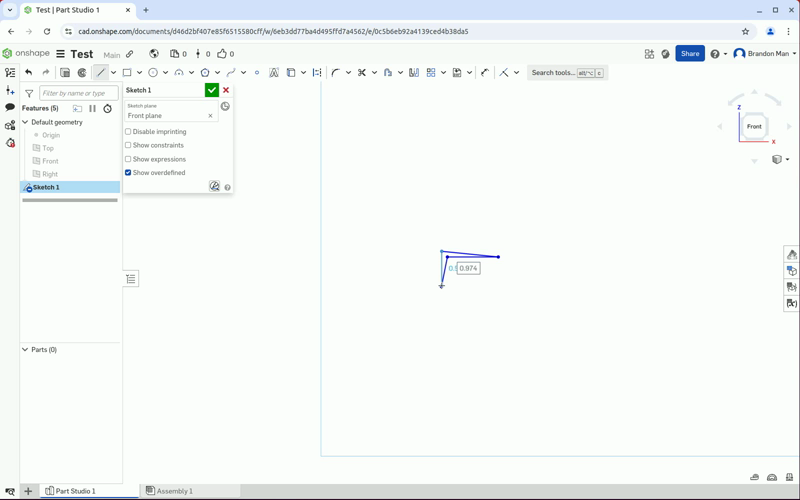
key_up(shift)
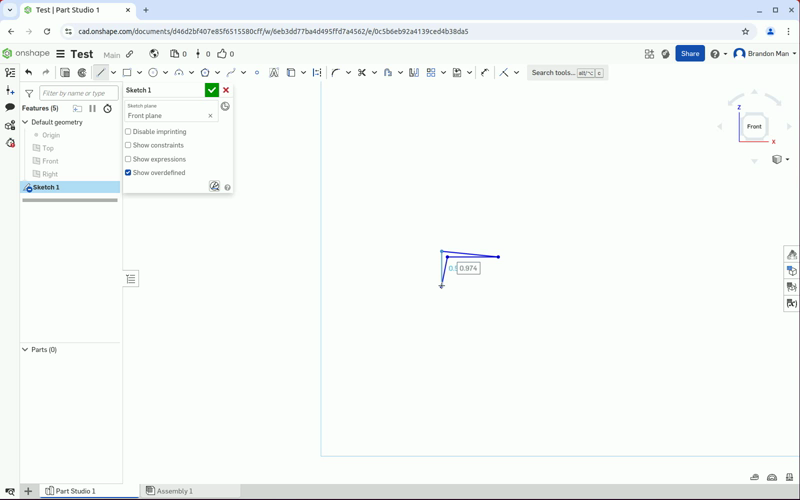
click(441, 285)
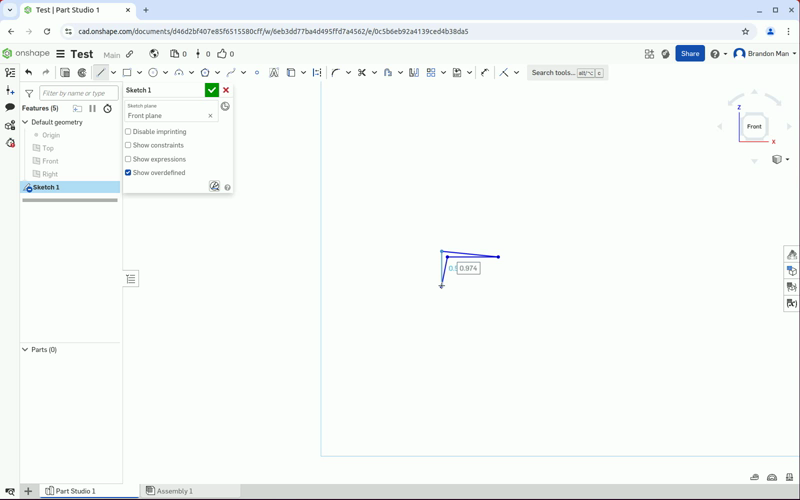
scroll(-6)
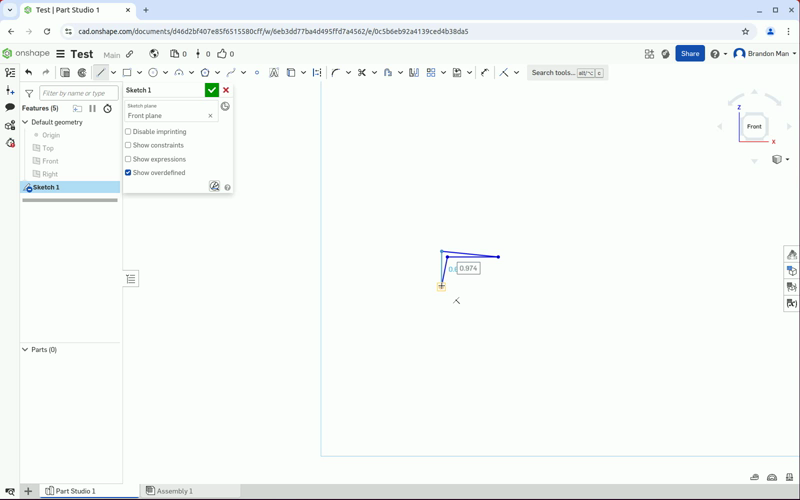
scroll(-6)
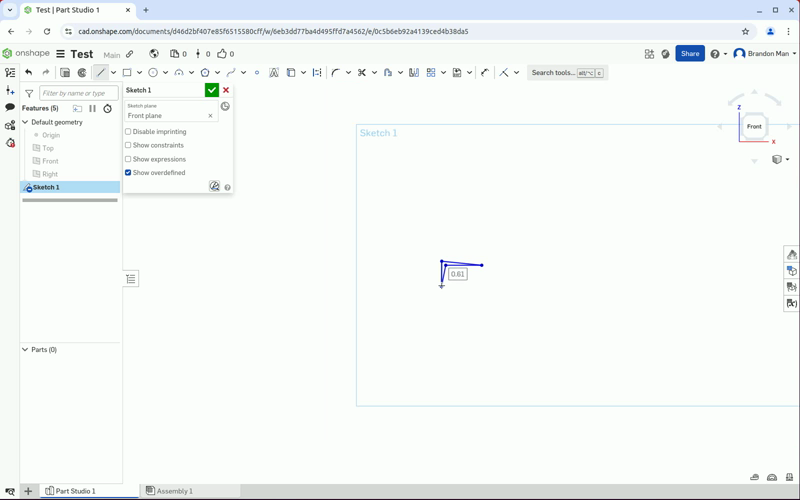
scroll(-6)
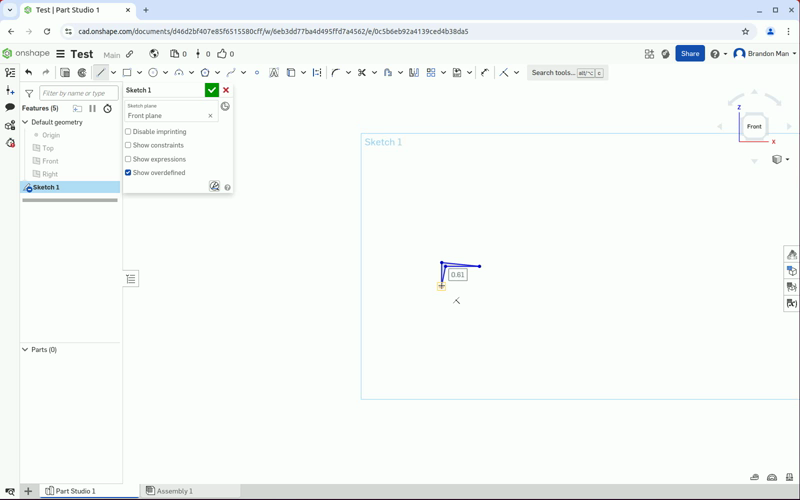
scroll(-6)
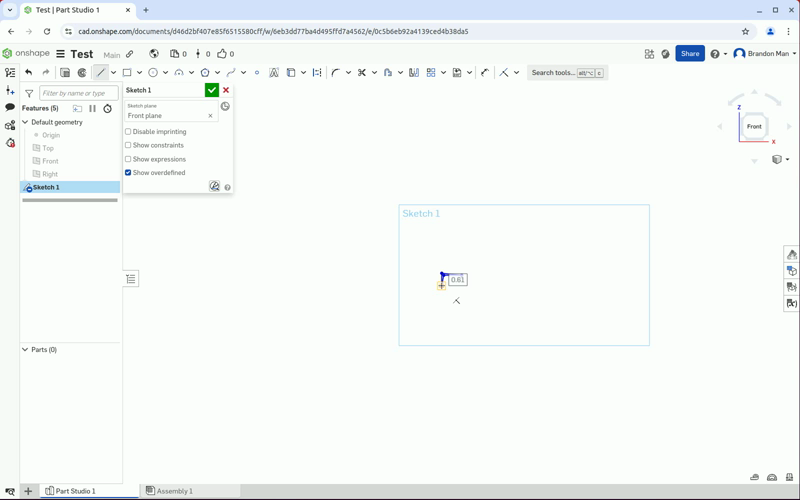
scroll(-6)
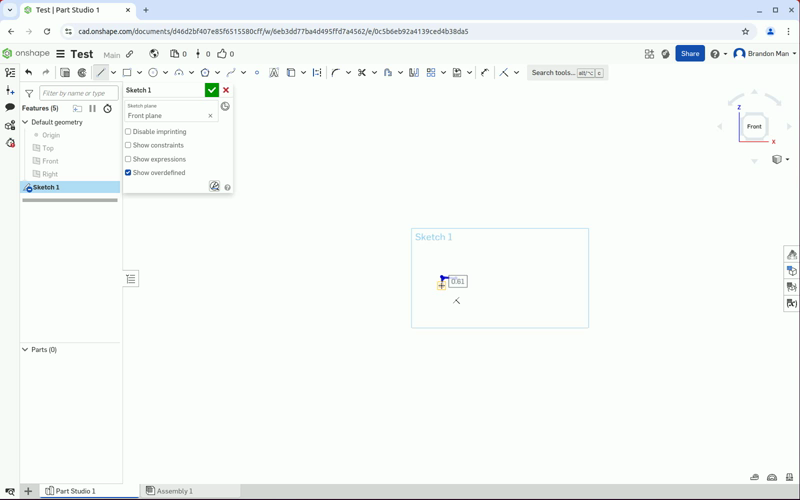
scroll(-6)
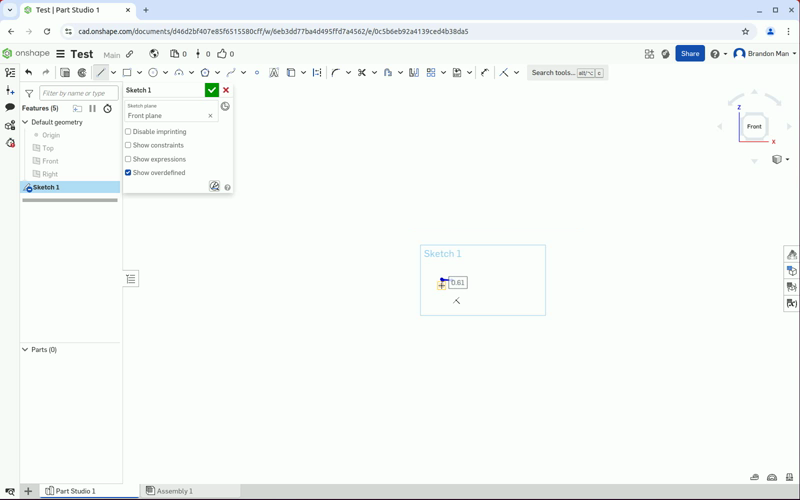
scroll(-6)
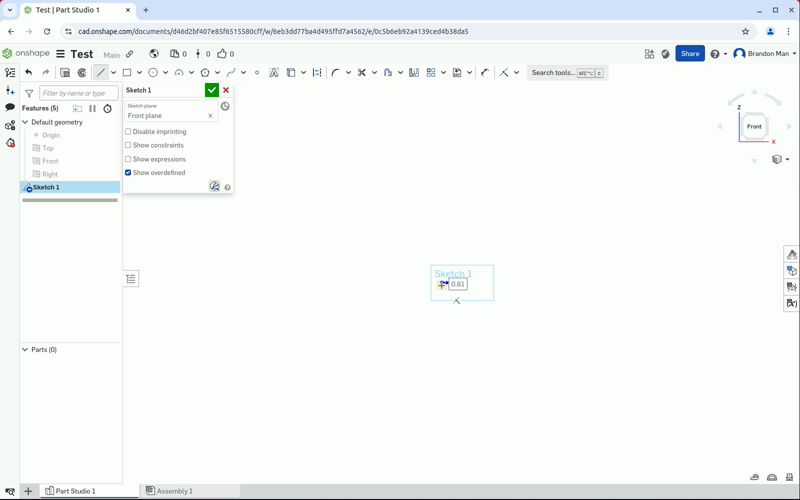
key(esc)
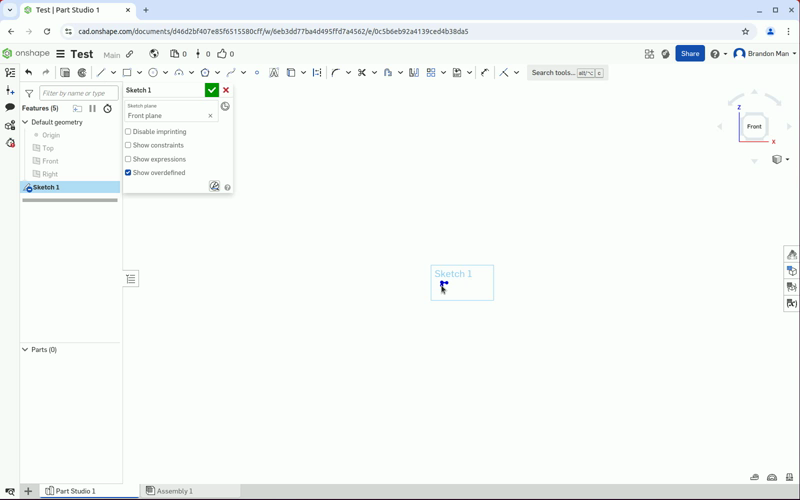
mouse_move(445, 282)
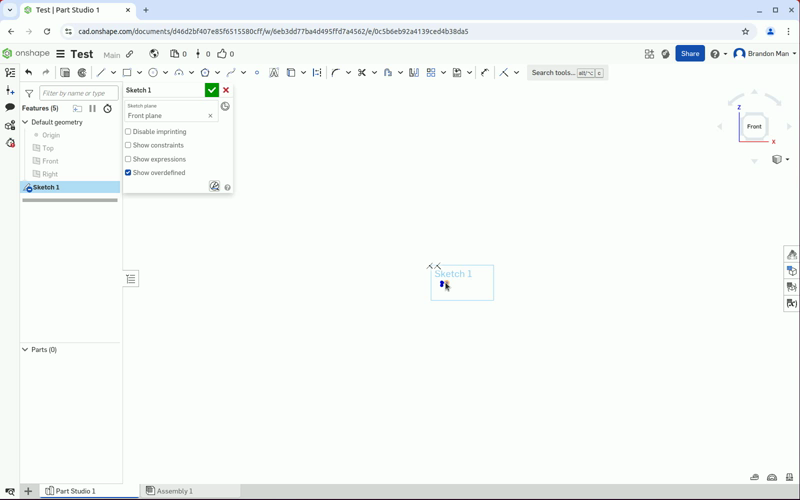
scroll(6)
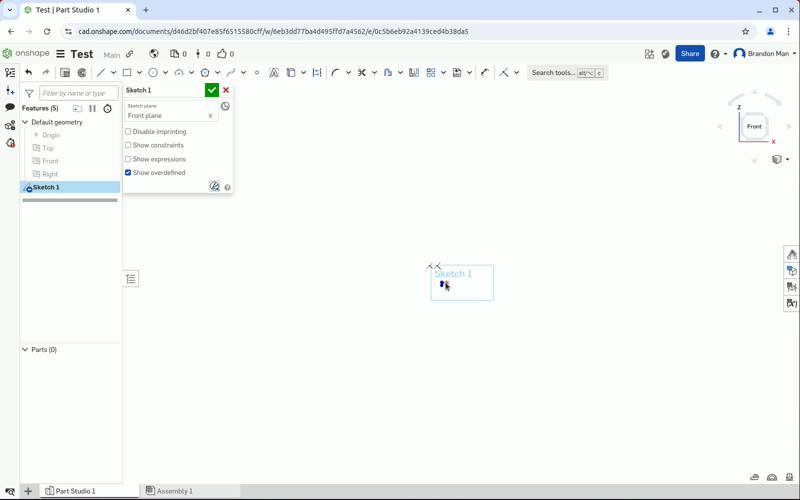
scroll(6)
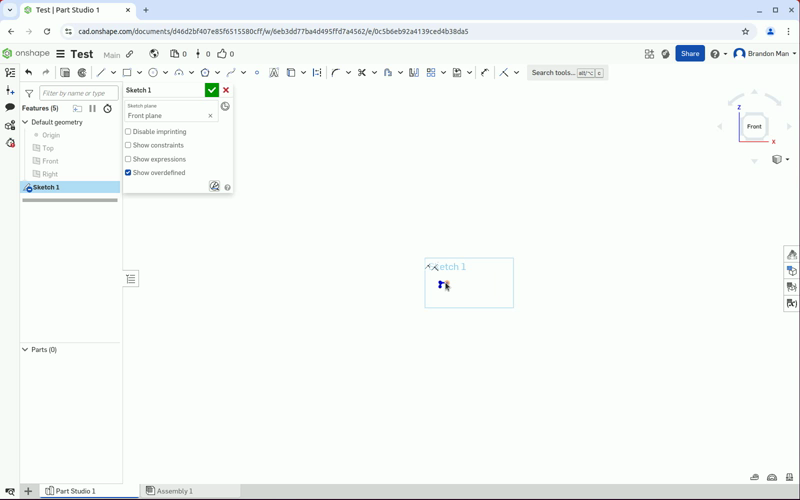
scroll(6)
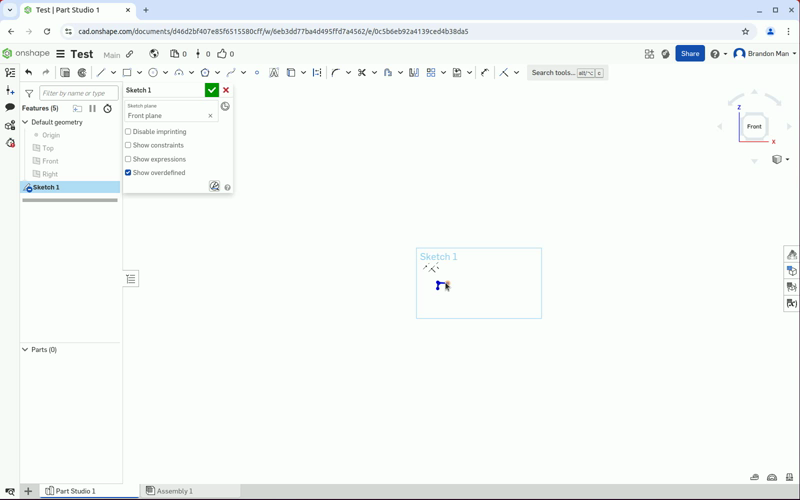
scroll(6)
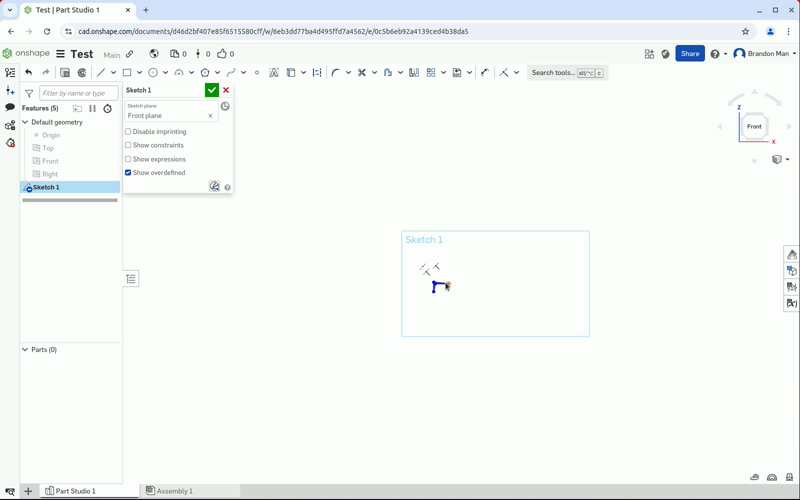
scroll(6)
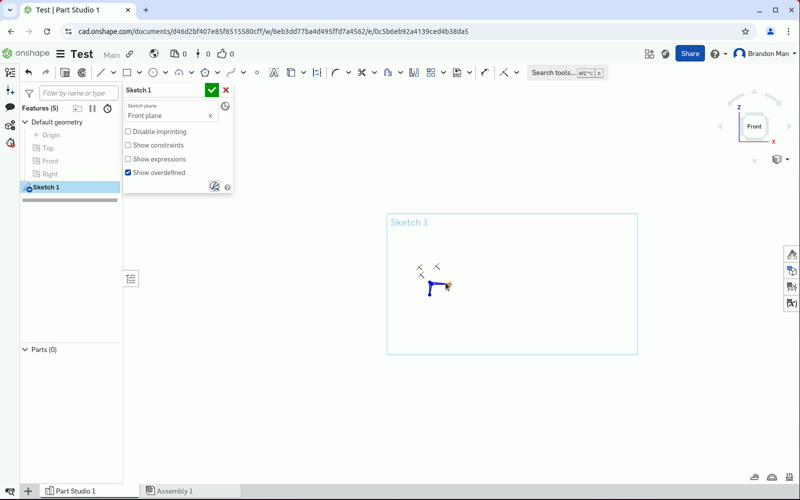
scroll(6)
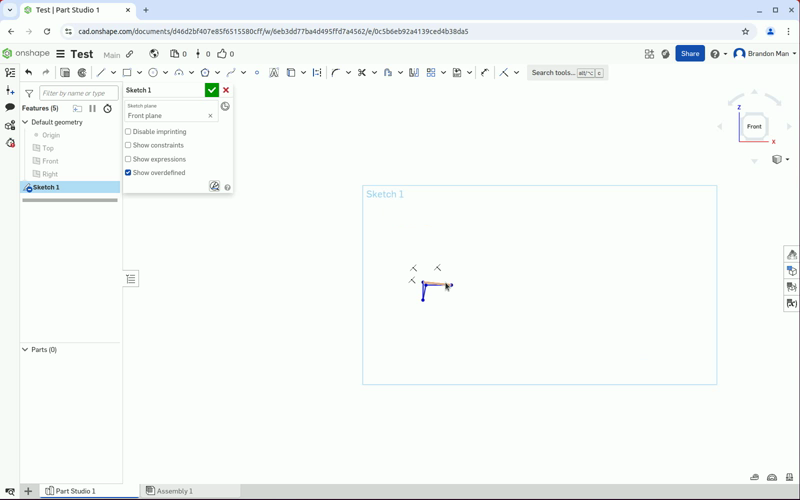
scroll(6)
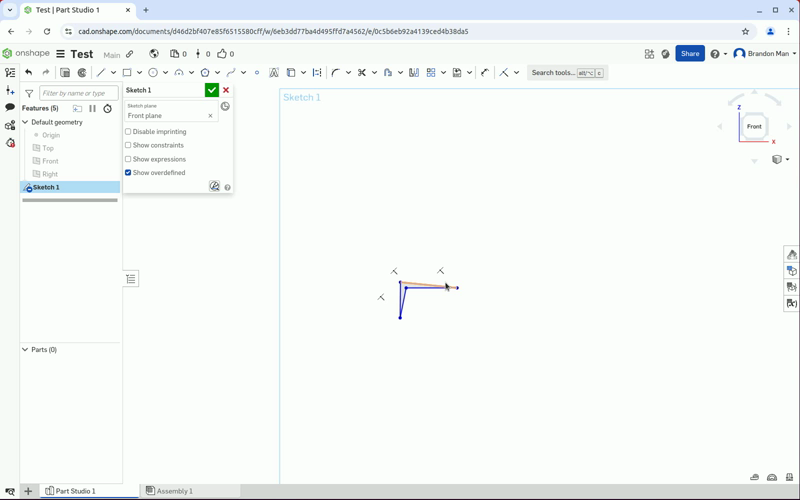
click(445, 282)
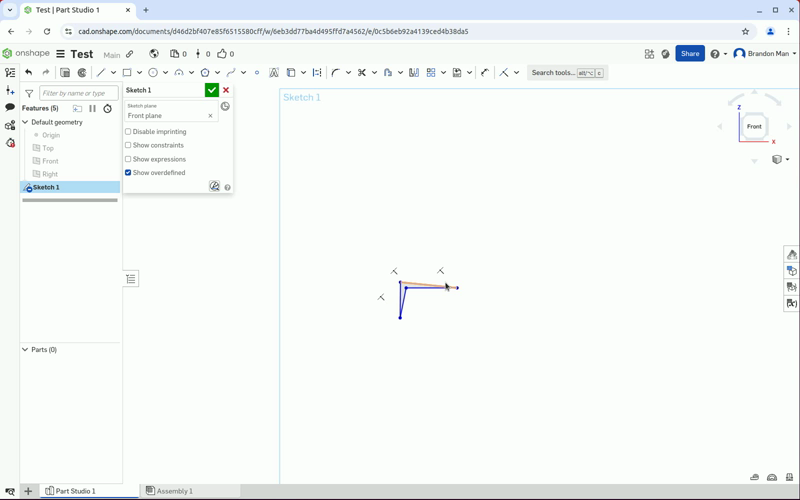
scroll(-6)
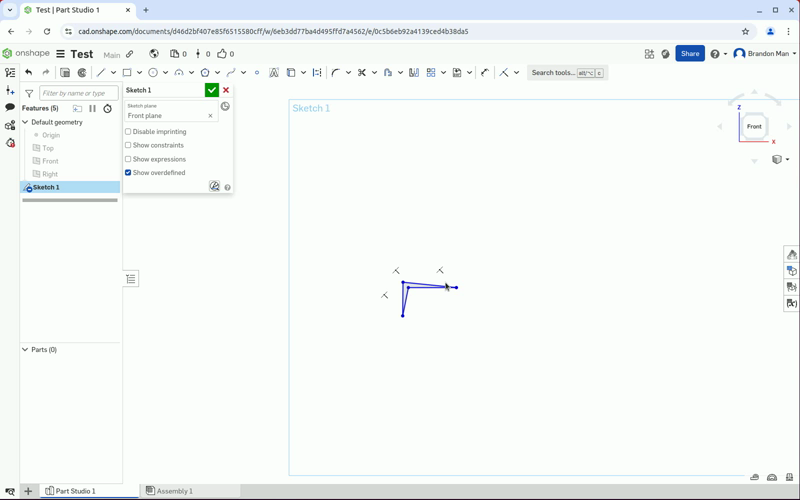
scroll(-6)
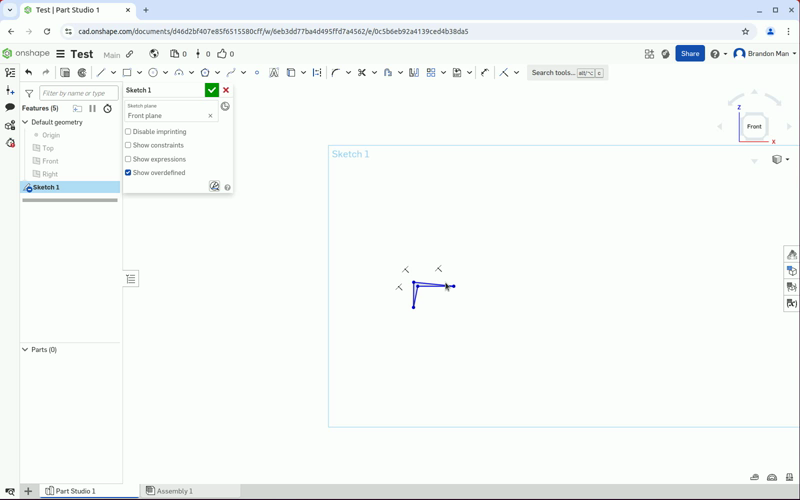
scroll(-6)
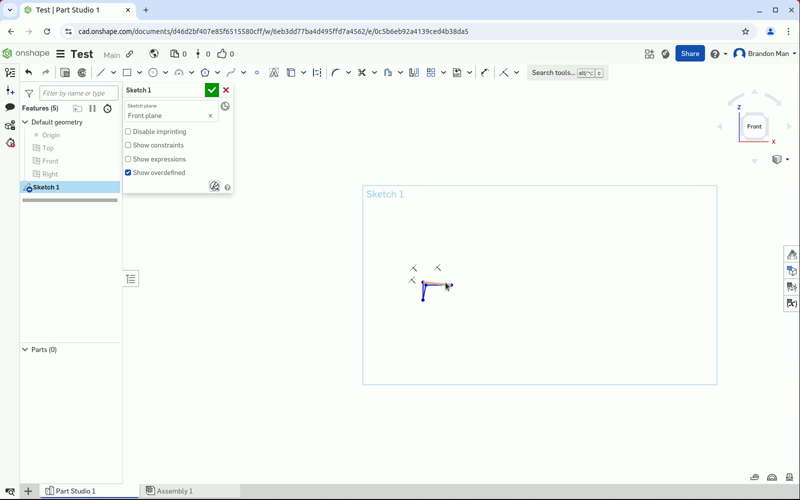
scroll(-6)
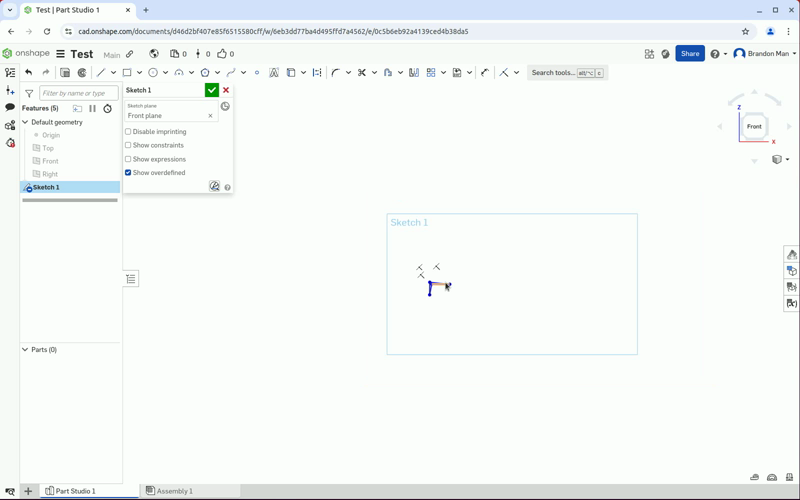
scroll(-6)
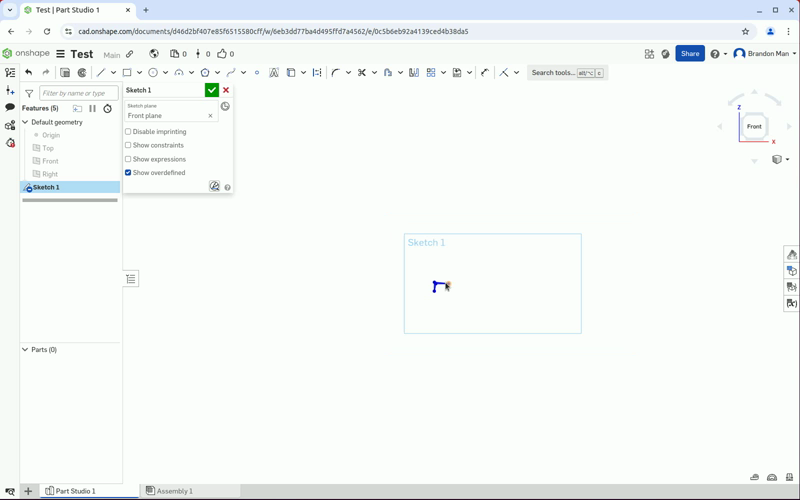
scroll(-6)
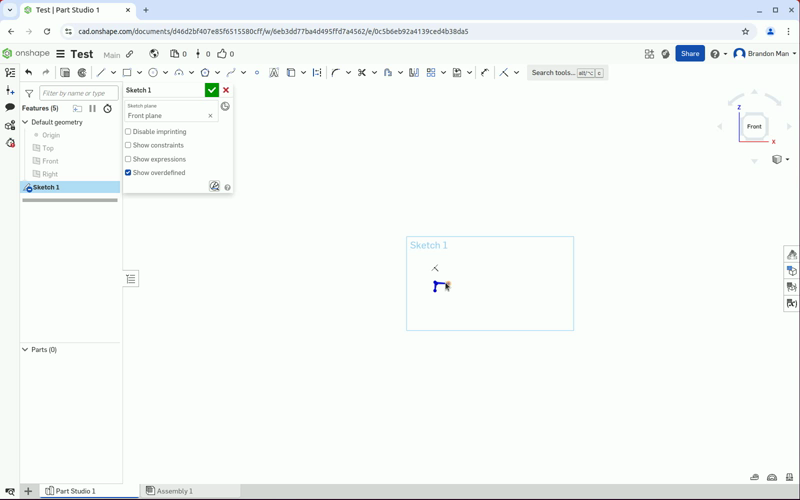
scroll(-6)
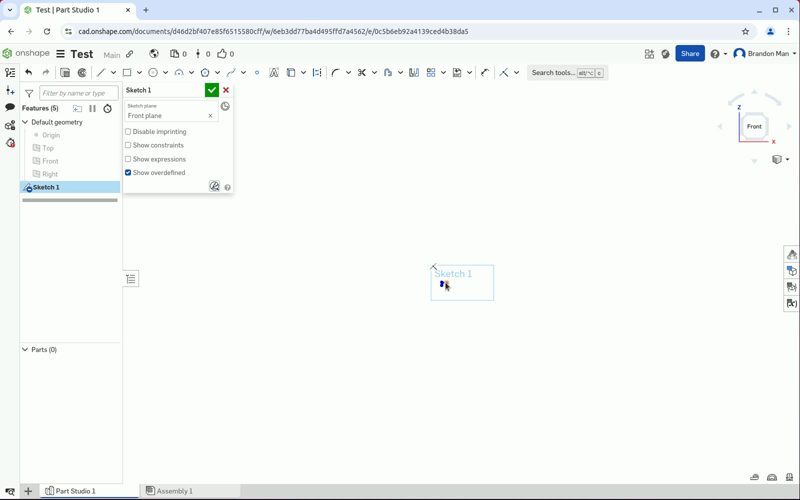
mouse_move(73, 352)
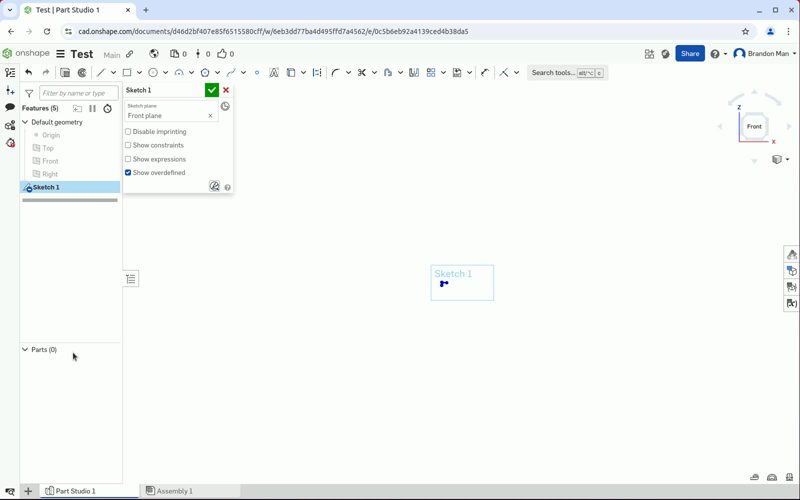
key(shift+y)
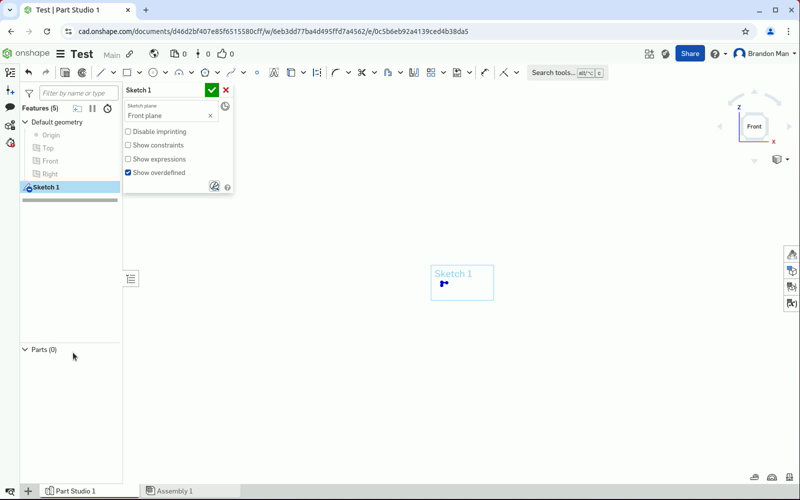
key(shift+e)
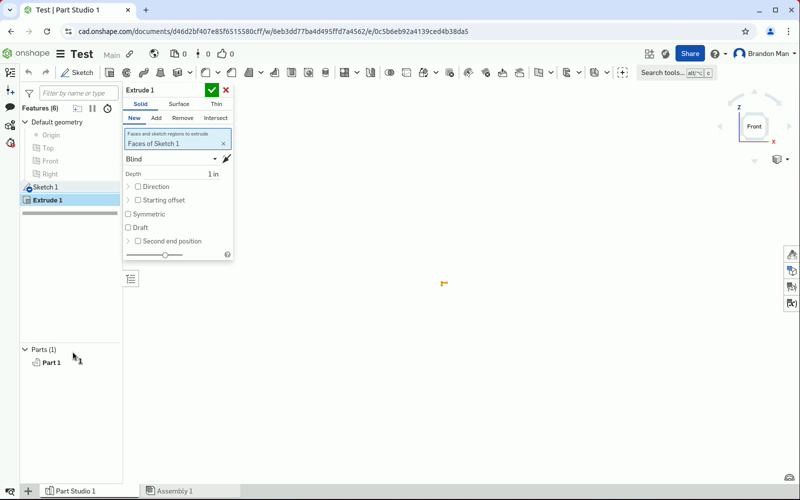
mouse_move(143, 106)
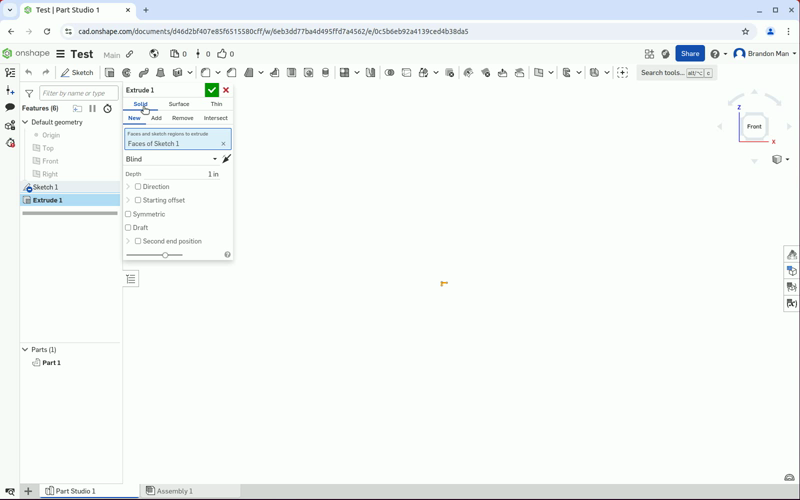
click(143, 106)
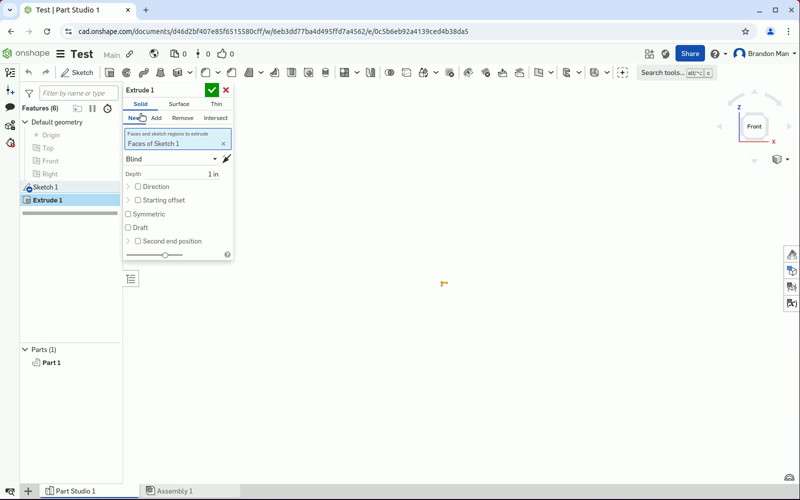
mouse_move(137, 120)
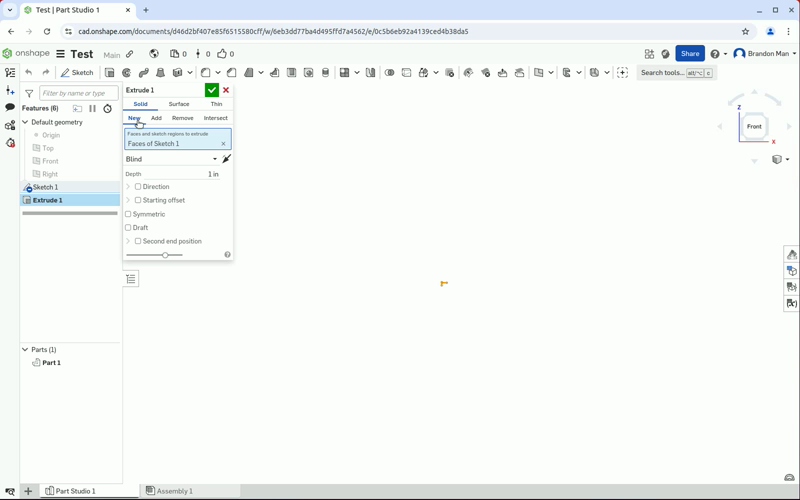
click(137, 120)
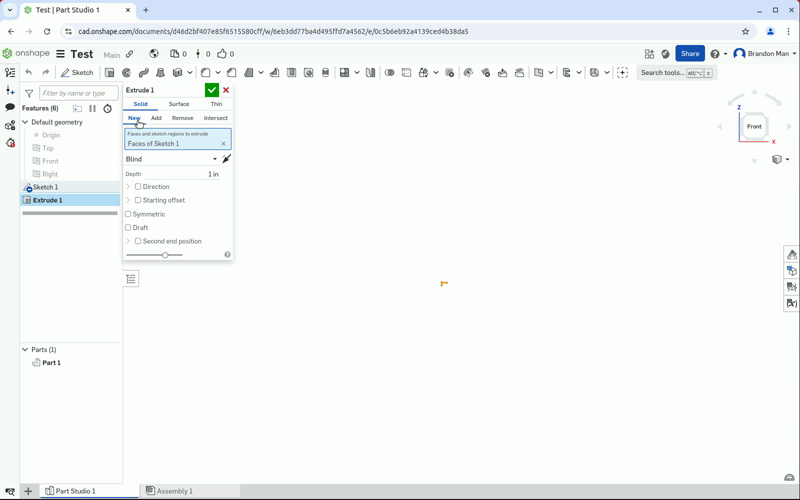
key(tab, 4)
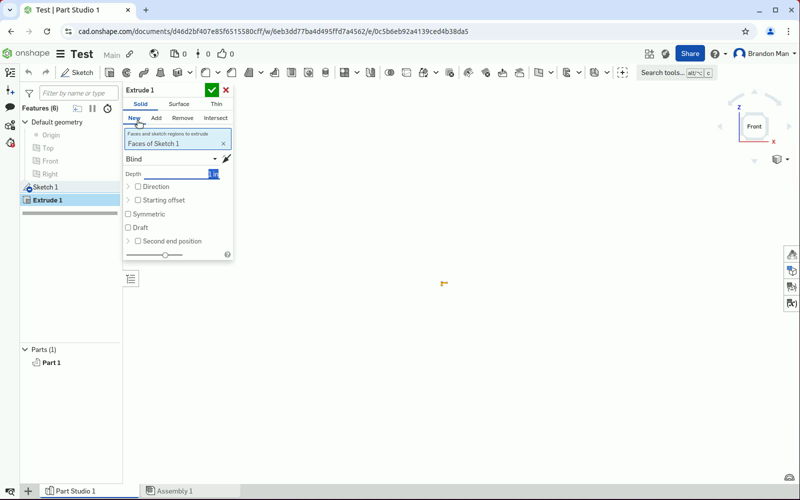
text(10.11)
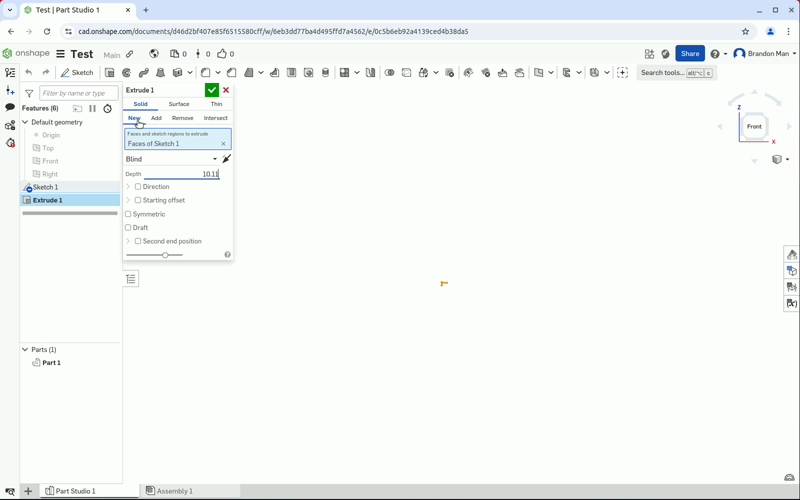
key(enter)
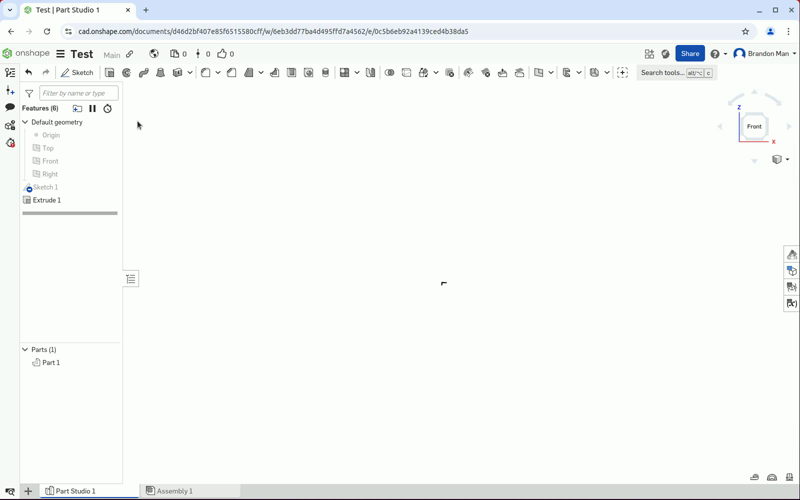
key(shift+h)
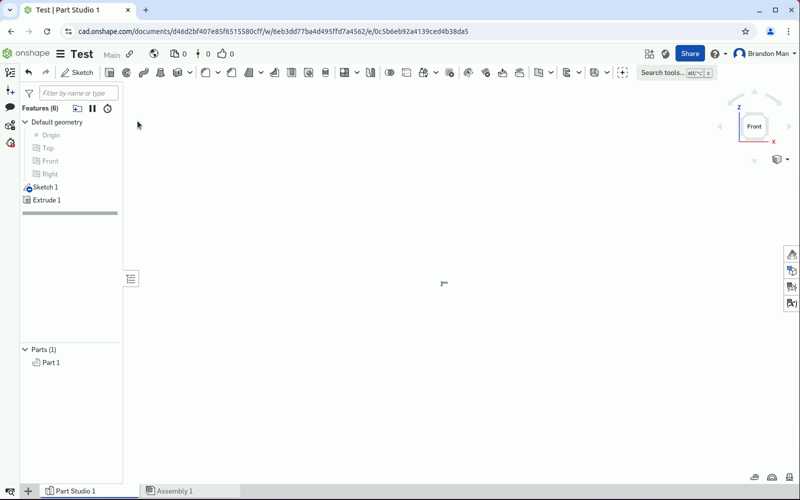
key(shift+h)
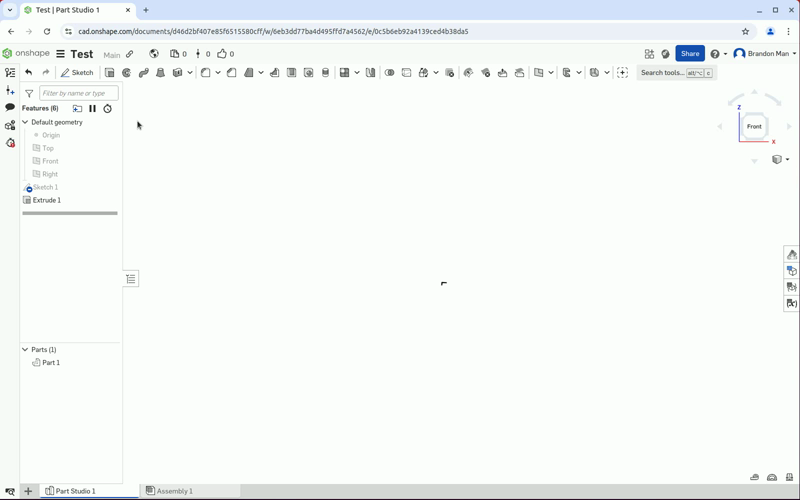
mouse_move(73, 189)
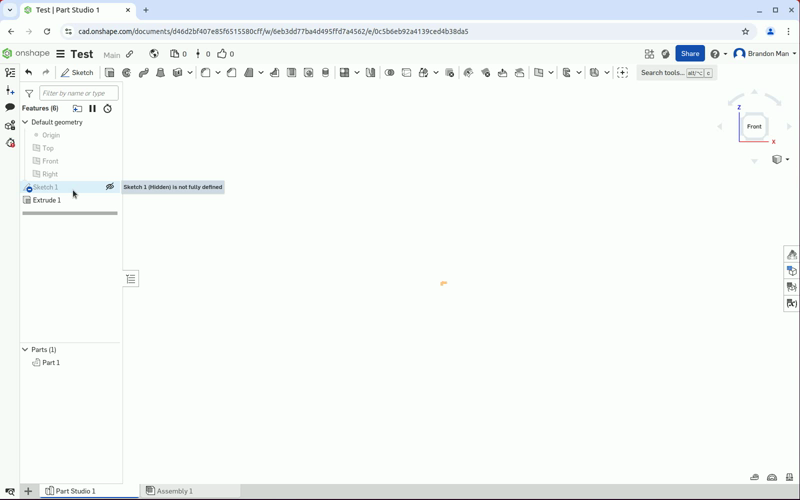
click(73, 189)
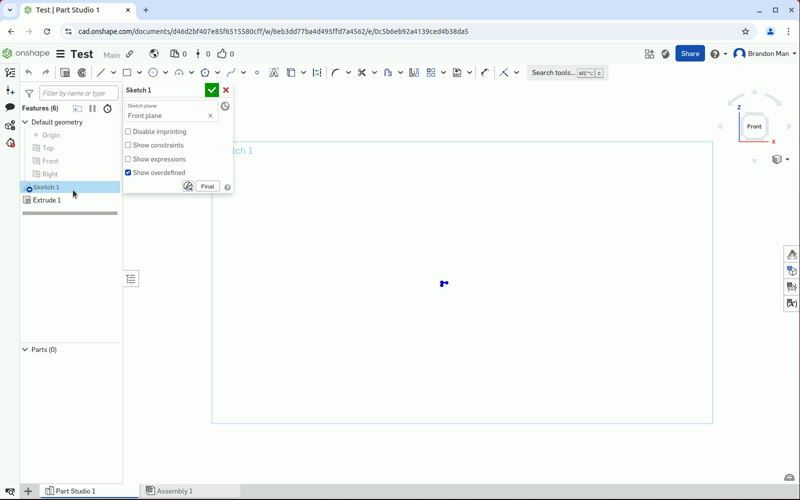
mouse_move(229, 92)
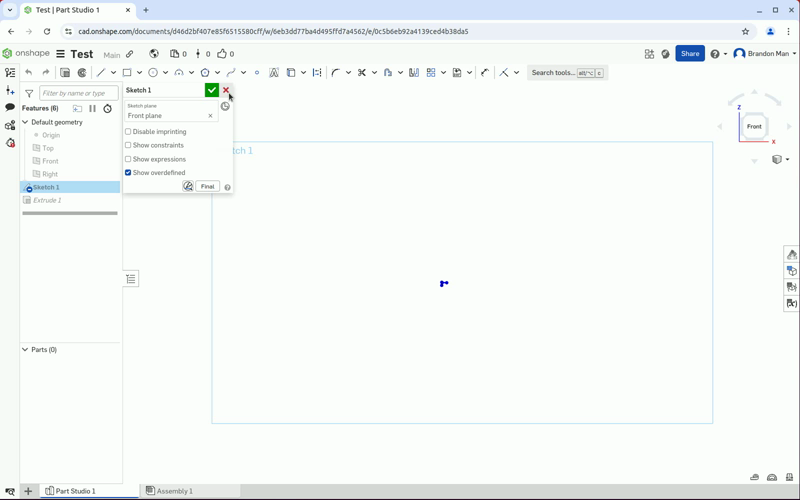
click(229, 92)
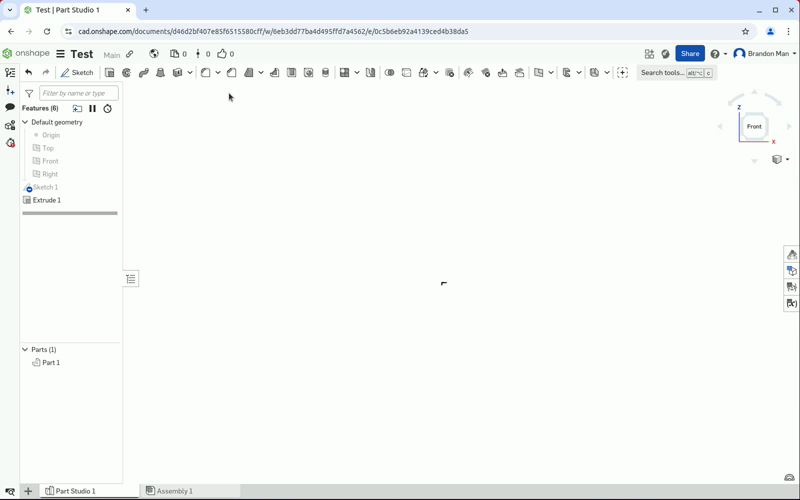
mouse_move(73, 352)
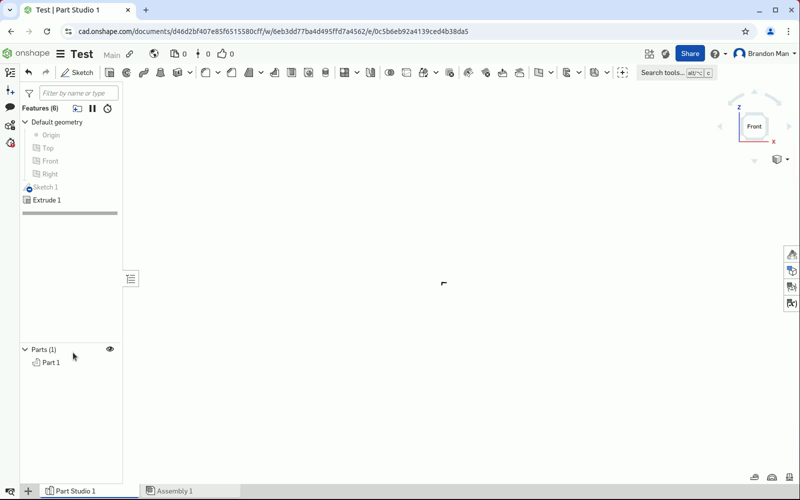
key(y)
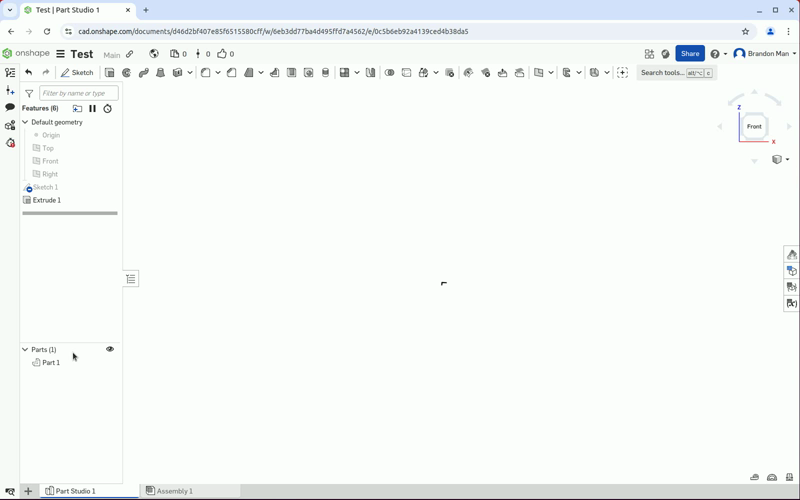
key(shift+p)
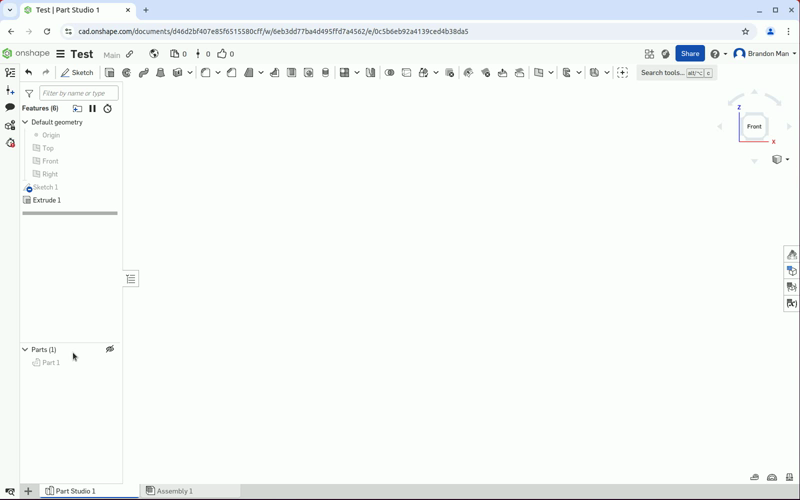
key(space)
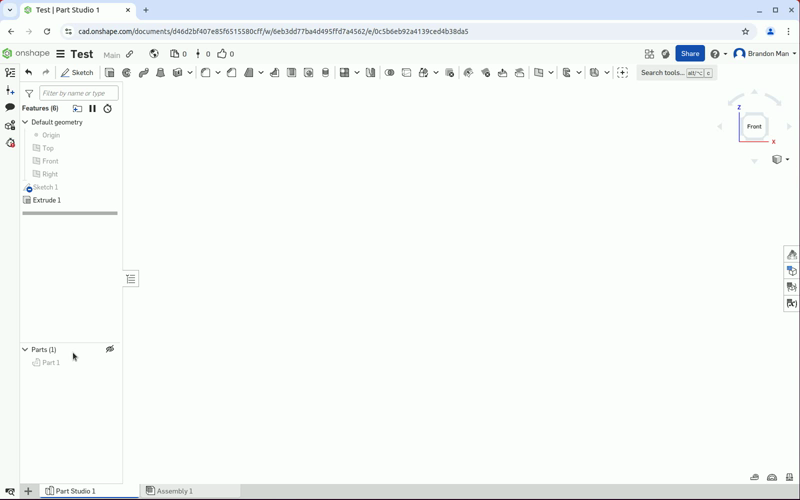
key_down(shift)
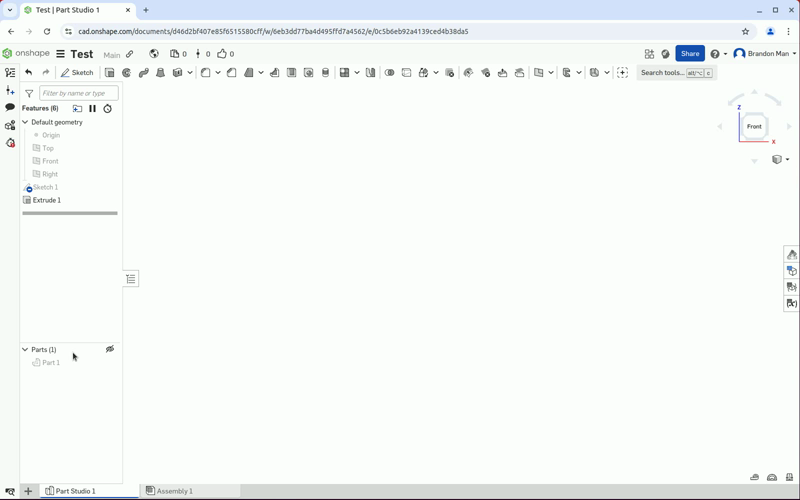
key(left)
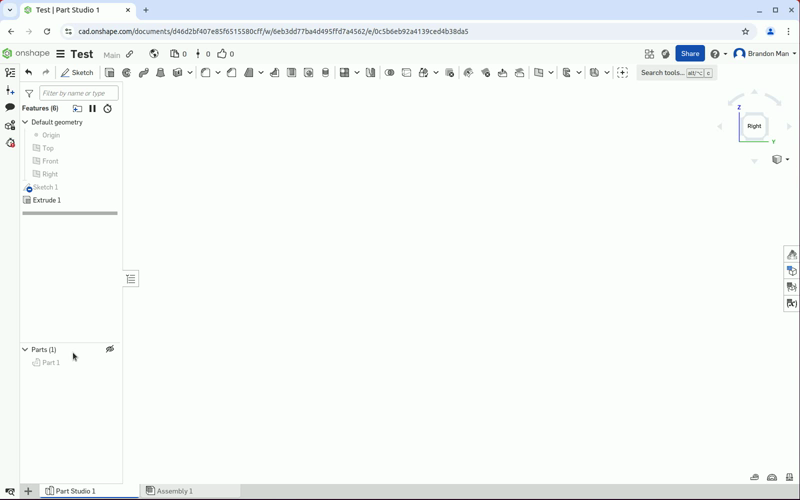
key_up(shift)
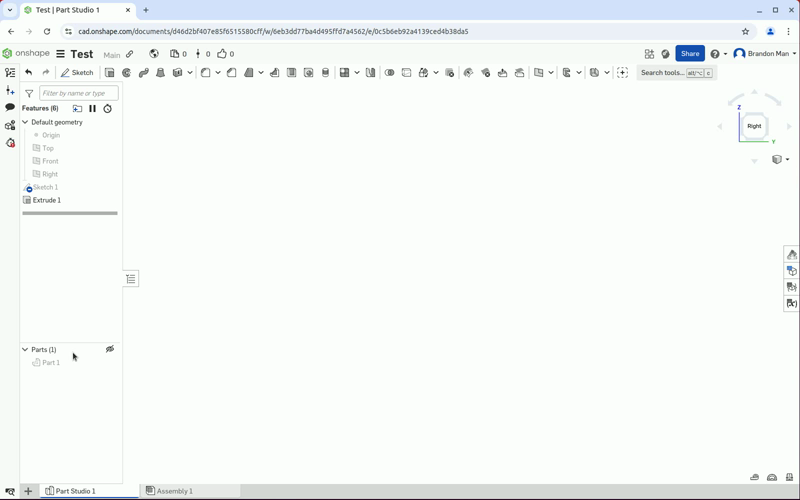
mouse_move(73, 352)
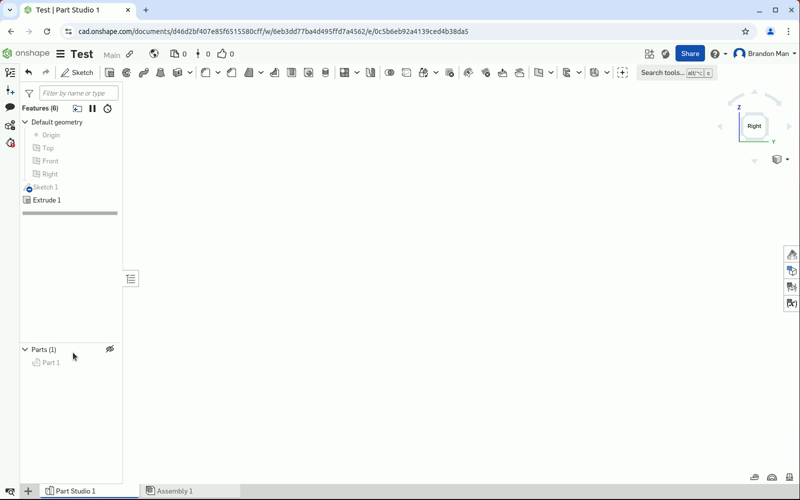
key(shift+y)
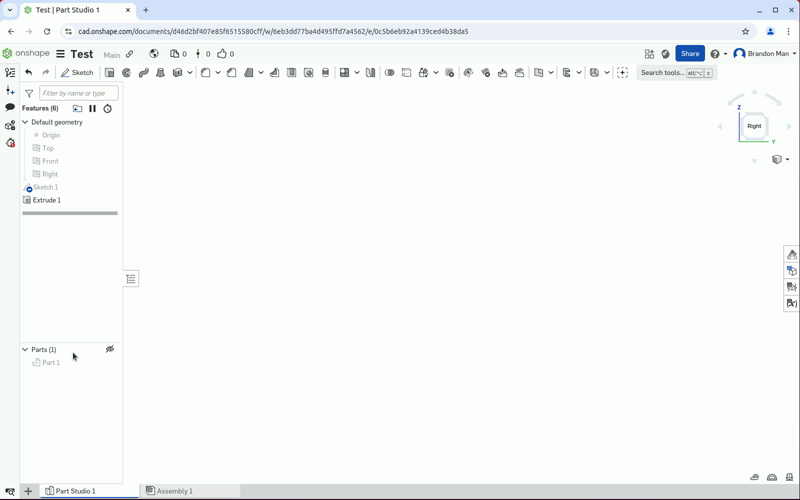
key(shift+s)
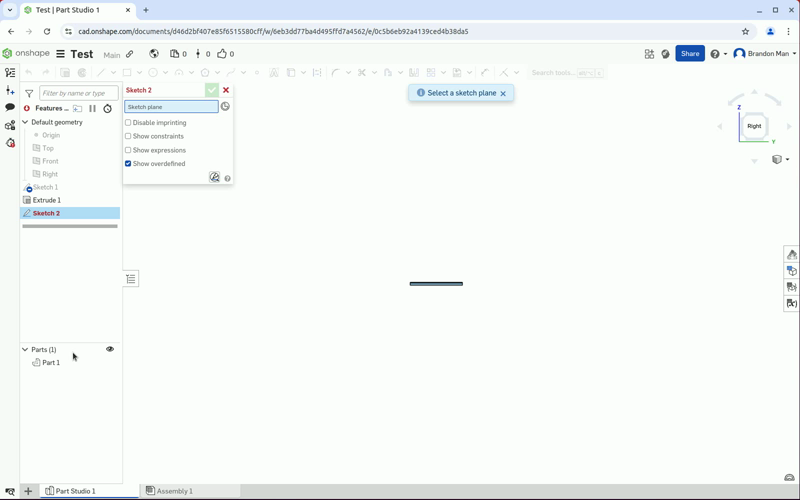
mouse_move(73, 176)
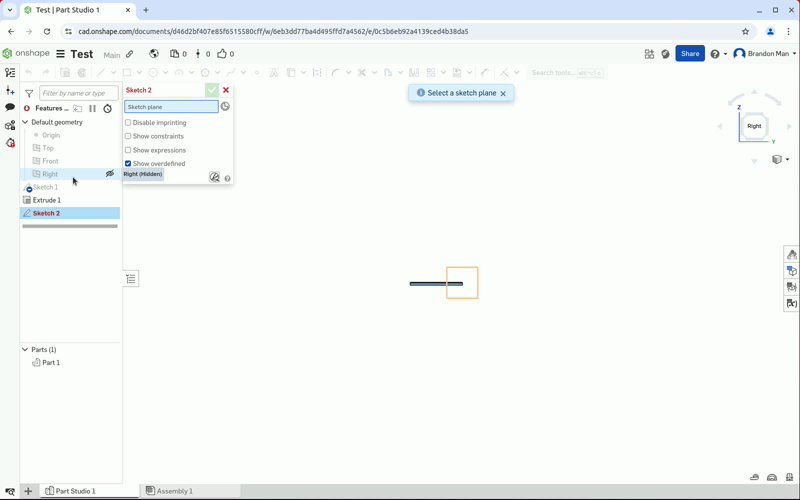
click(73, 176)
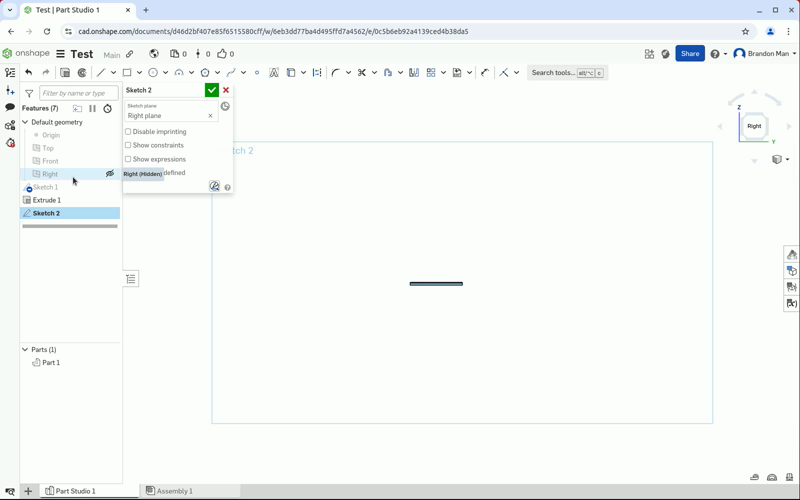
mouse_move(73, 352)
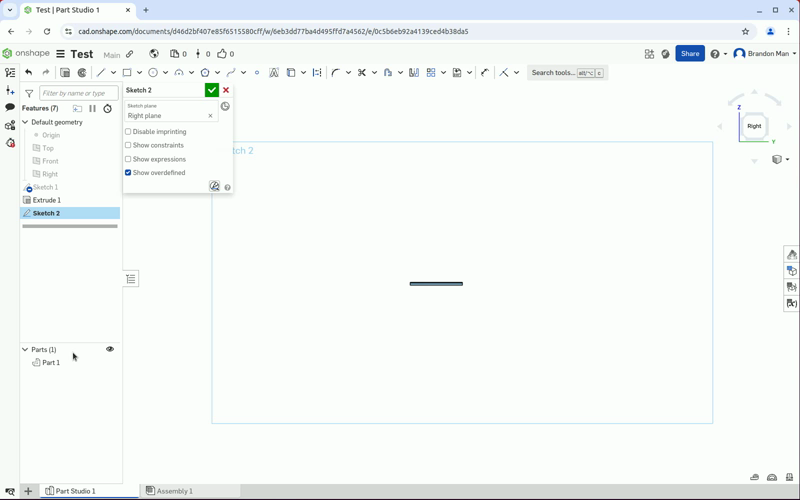
key(y)
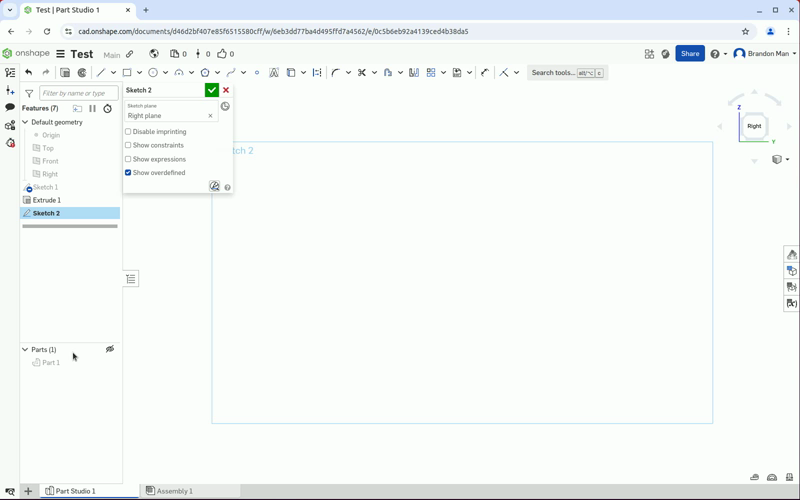
key(l)
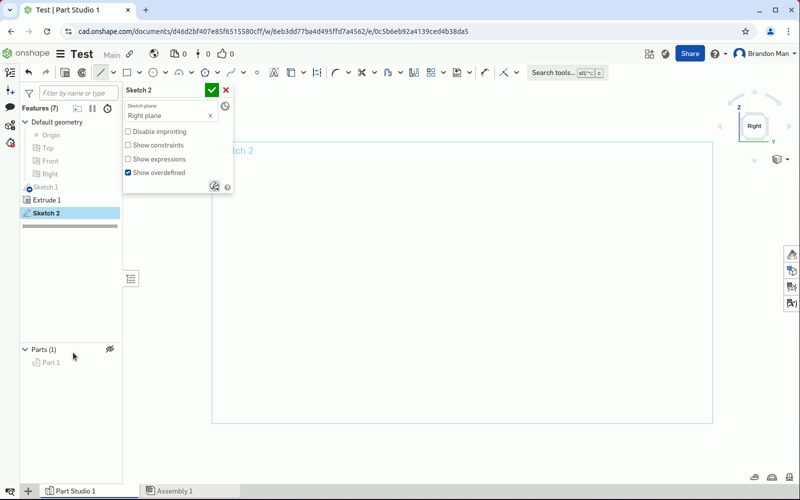
key_down(shift)
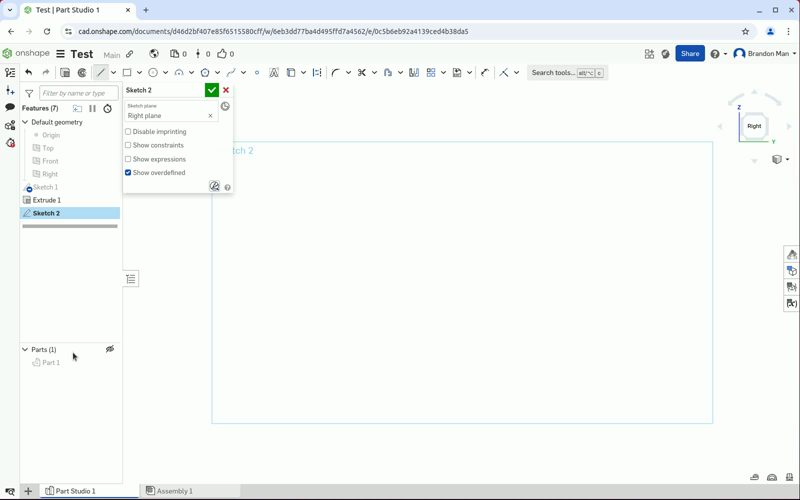
mouse_move(463, 279)
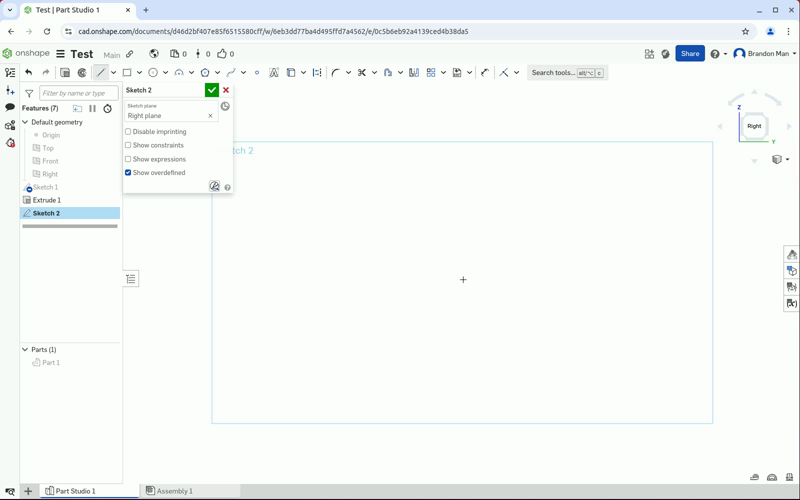
click(463, 279)
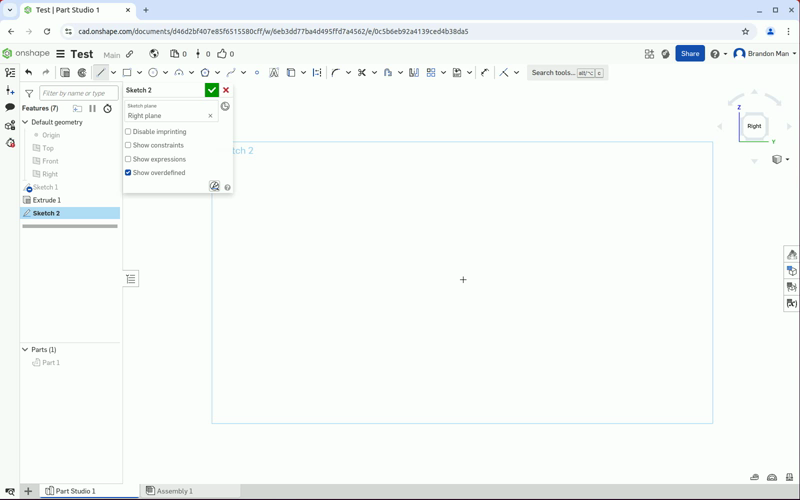
key_up(shift)
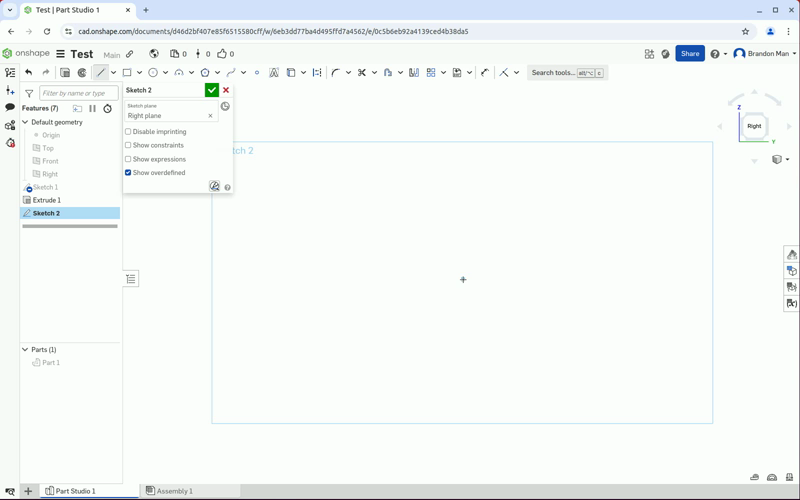
key_down(shift)
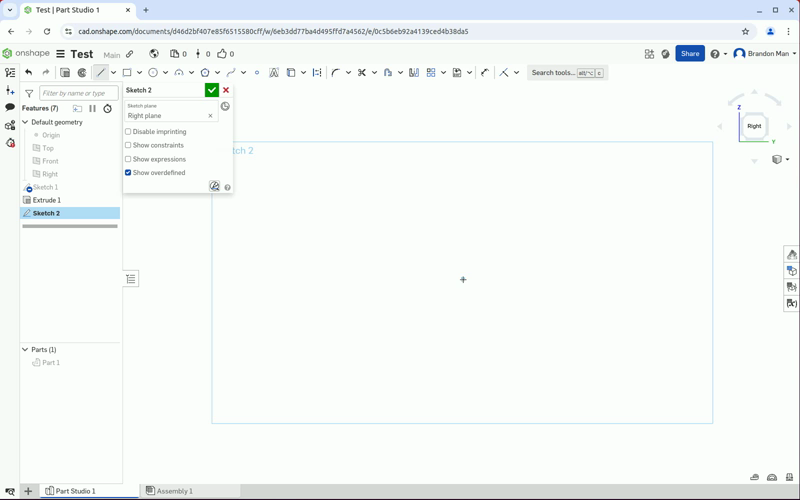
key_up(shift)
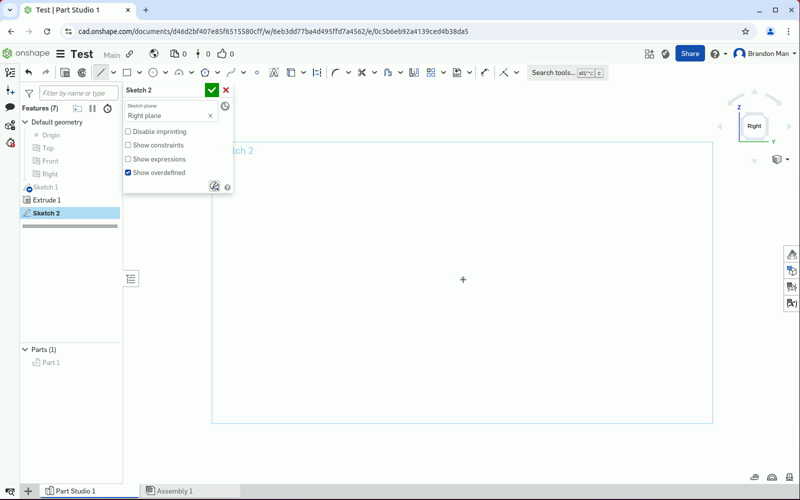
key_down(shift)
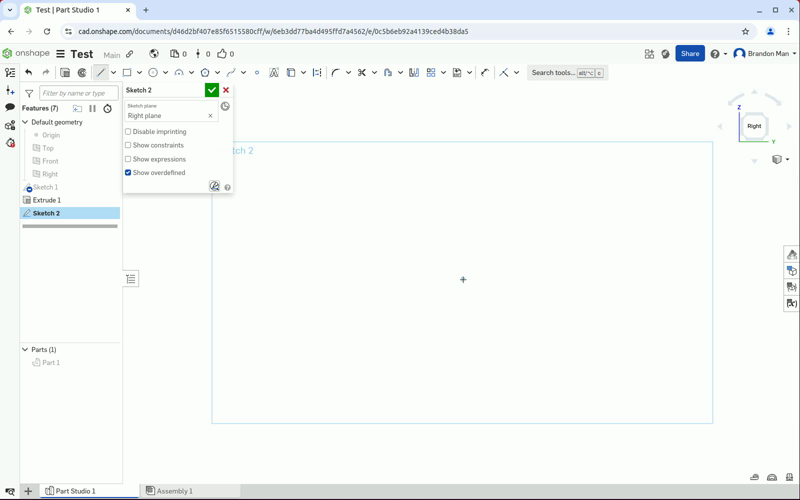
mouse_move(493, 279)
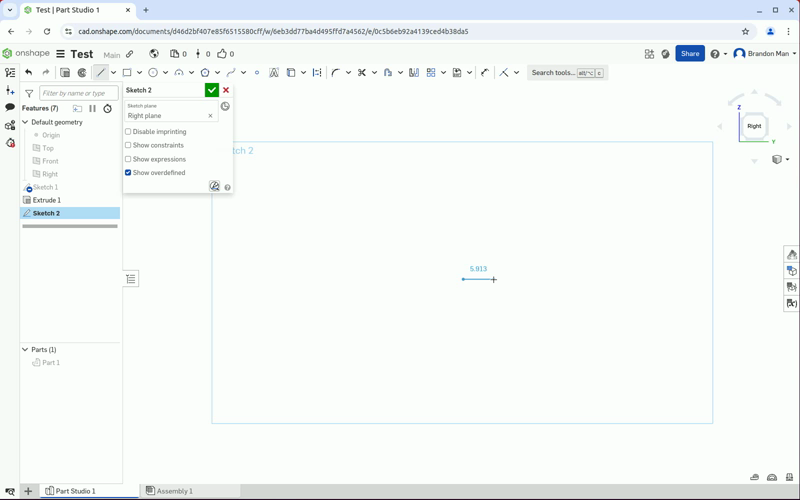
mouse_move(463, 276)
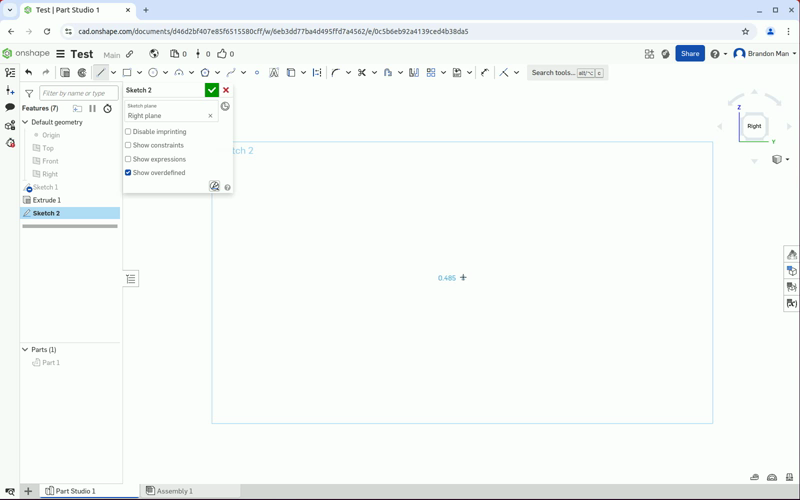
scroll(6)
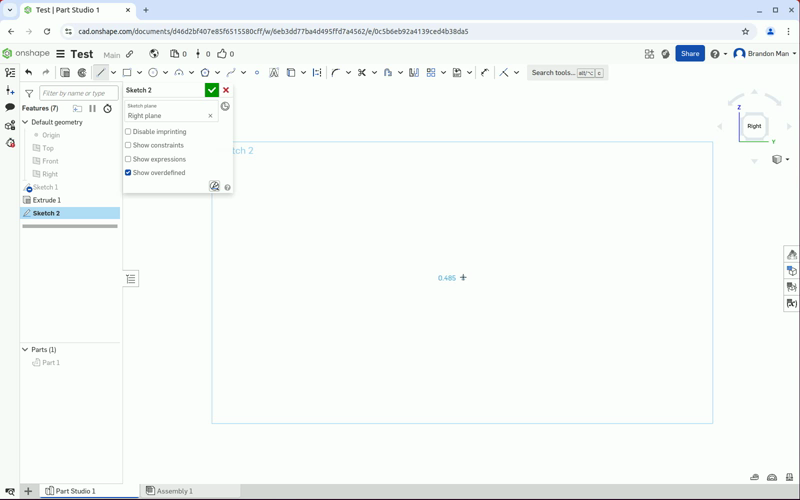
scroll(6)
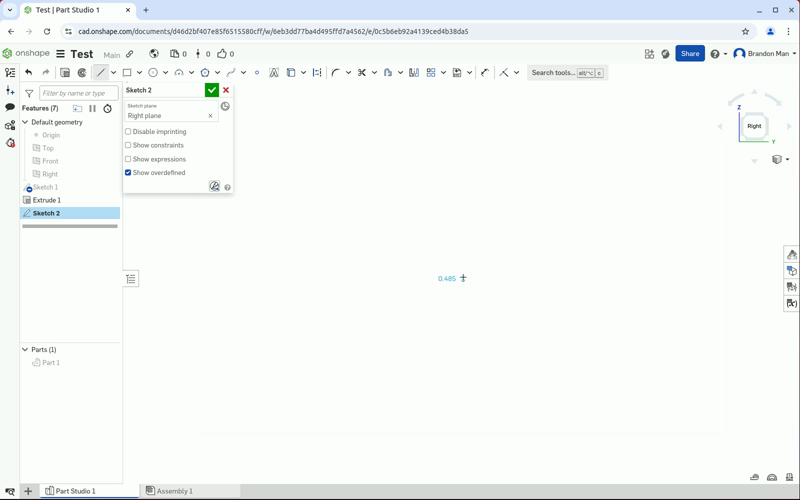
scroll(6)
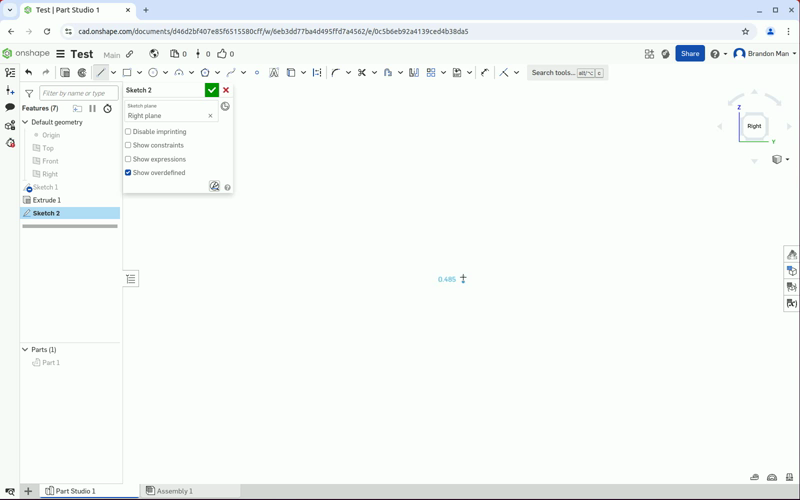
scroll(6)
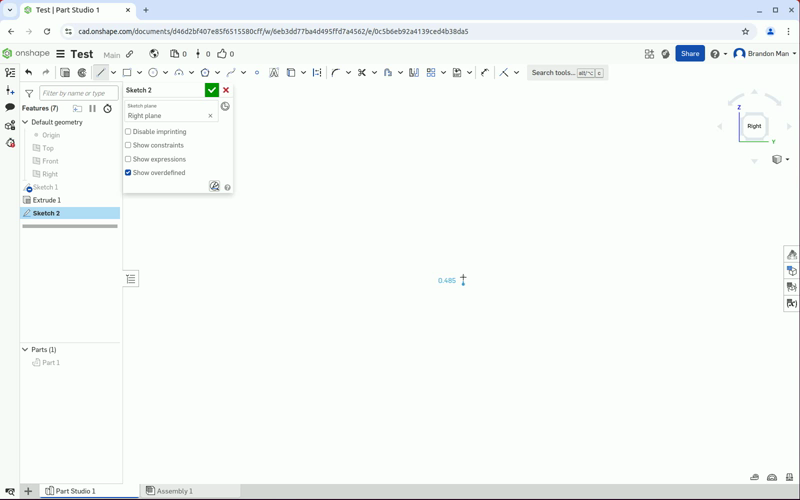
scroll(6)
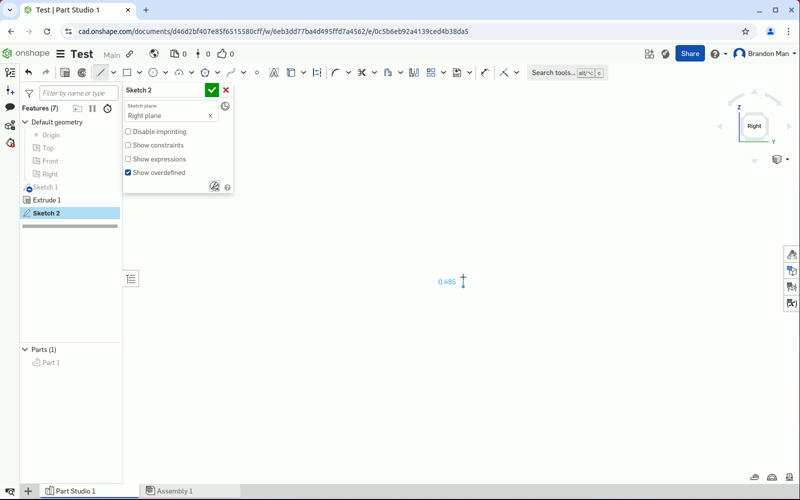
scroll(6)
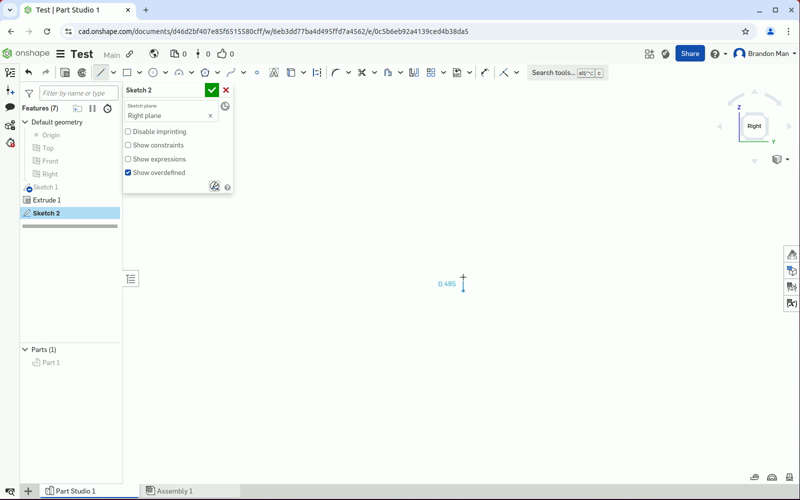
scroll(6)
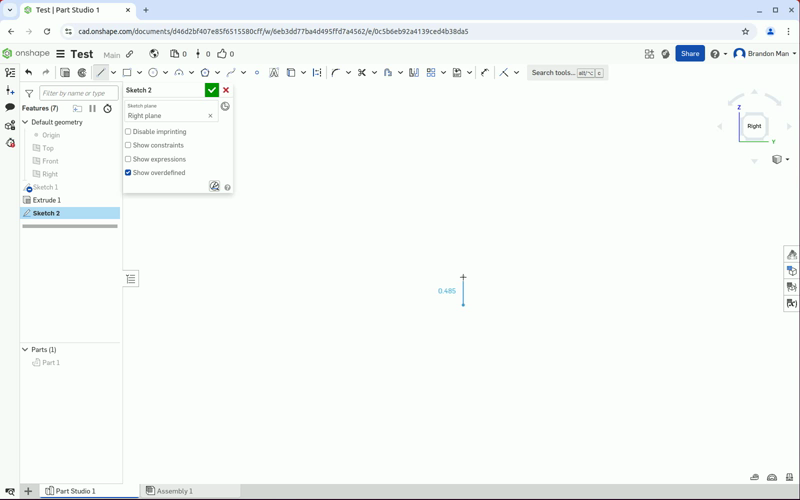
click(463, 276)
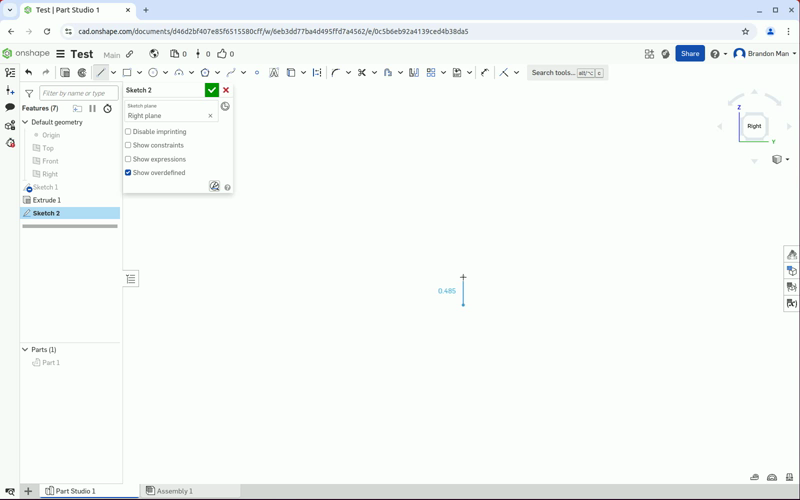
scroll(-6)
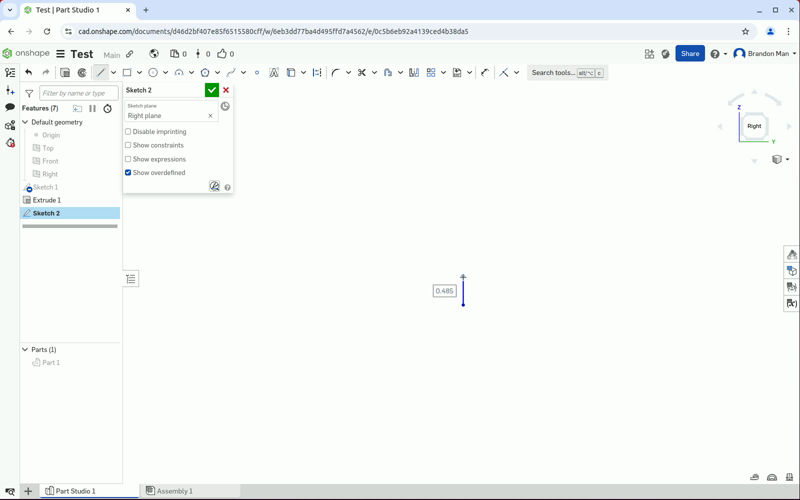
scroll(-6)
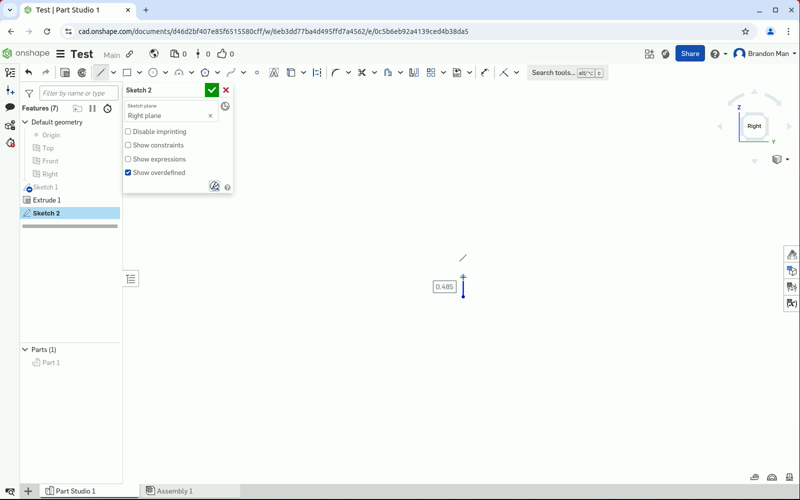
scroll(-6)
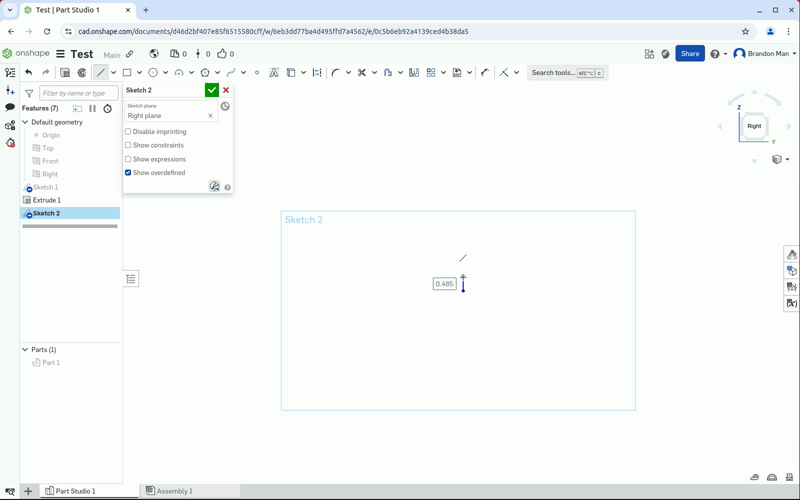
scroll(-6)
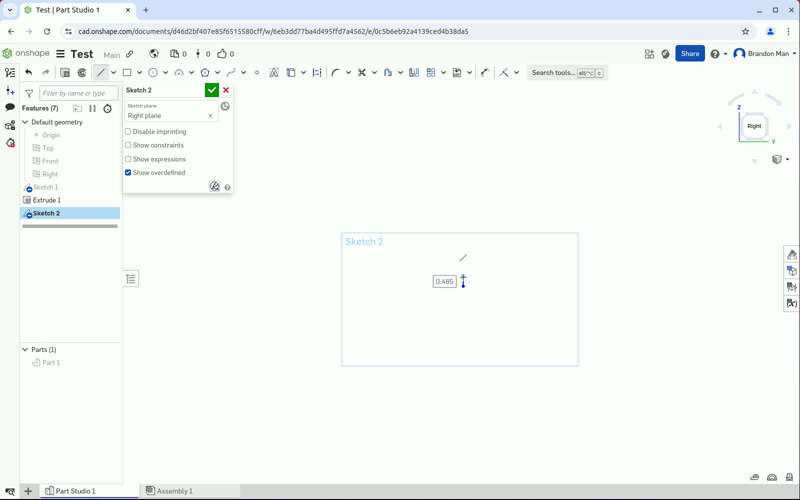
scroll(-6)
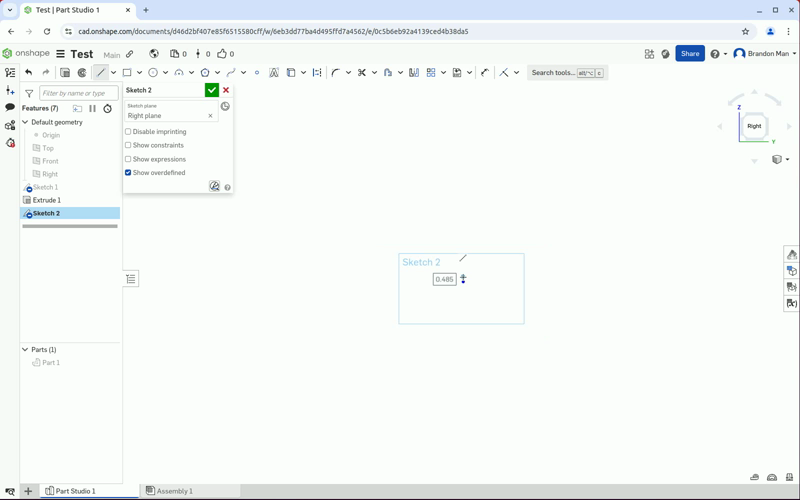
scroll(-6)
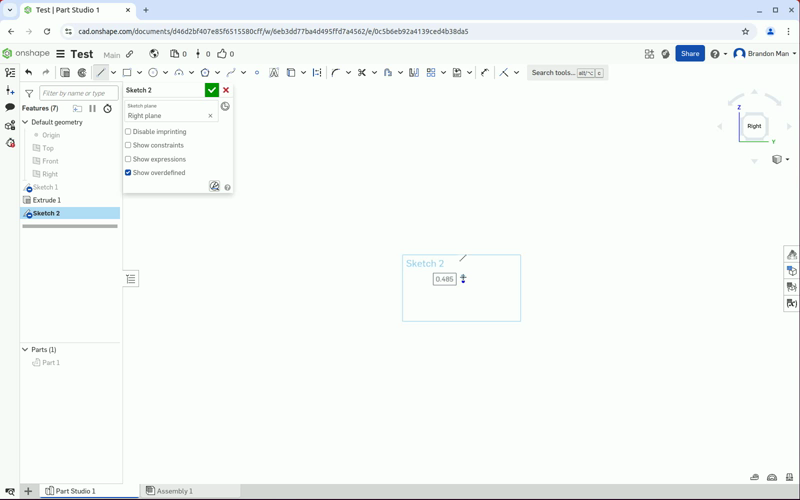
scroll(-6)
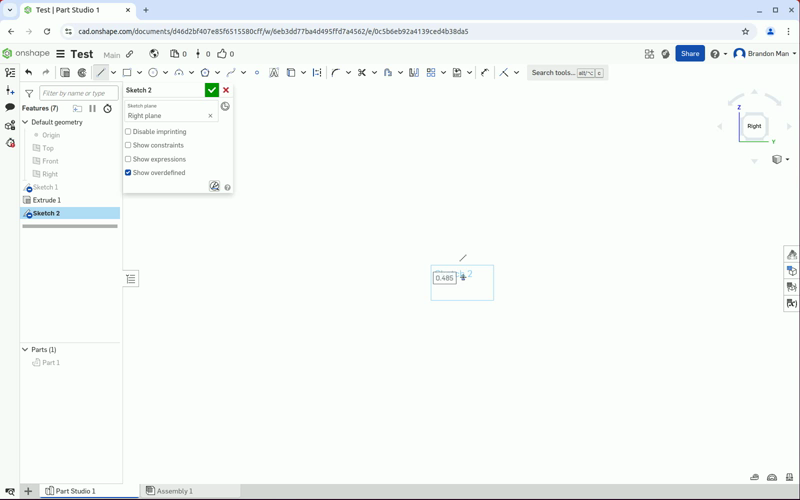
key_up(shift)
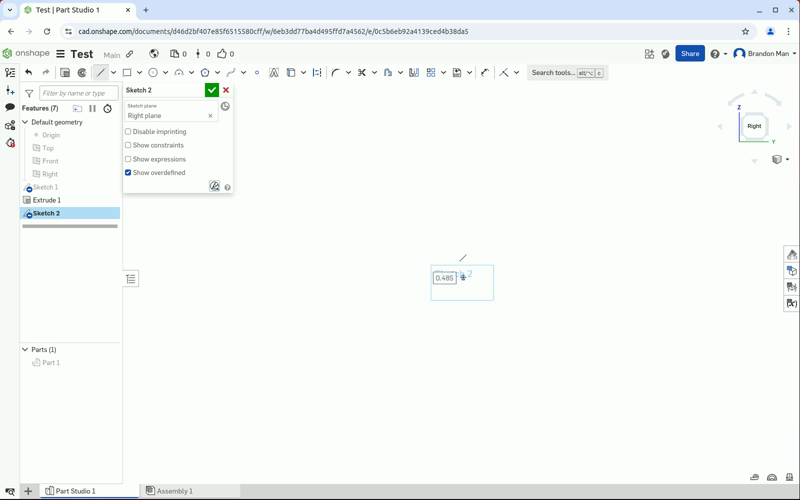
key_down(shift)
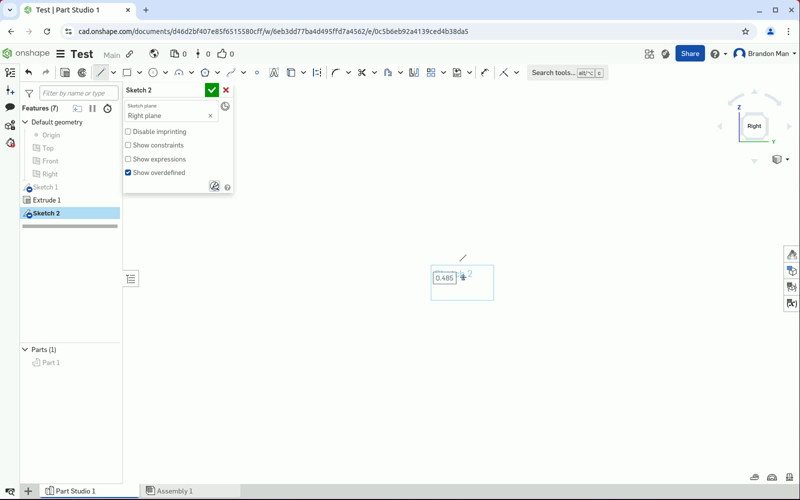
mouse_move(493, 276)
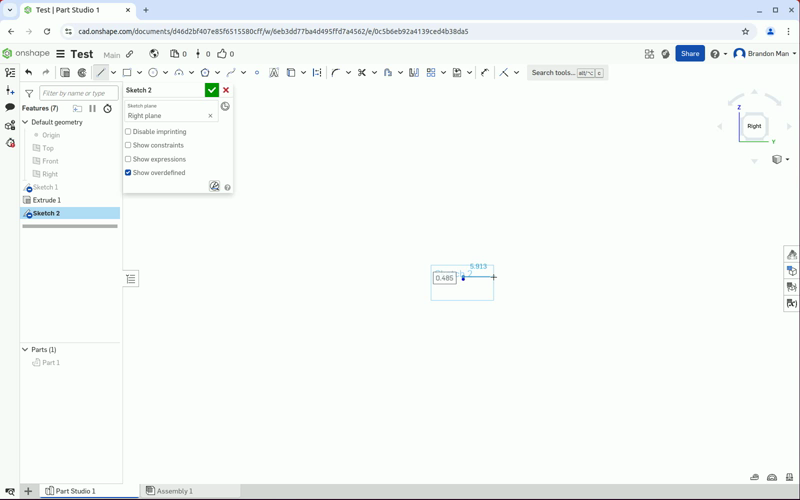
mouse_move(467, 276)
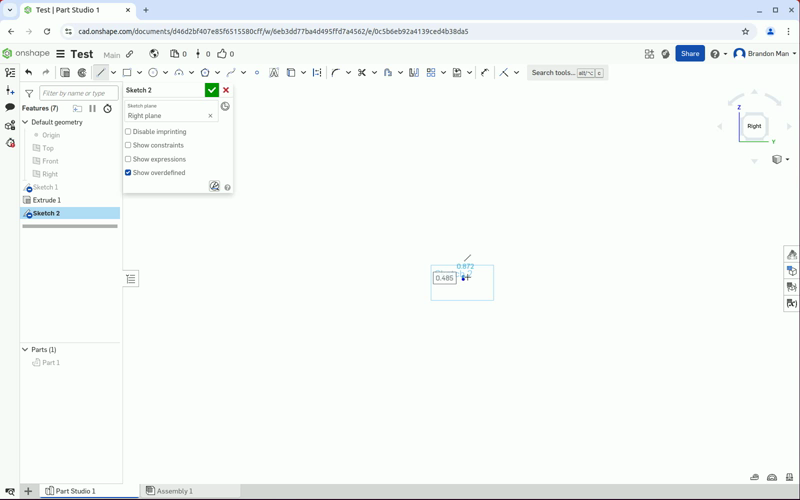
scroll(6)
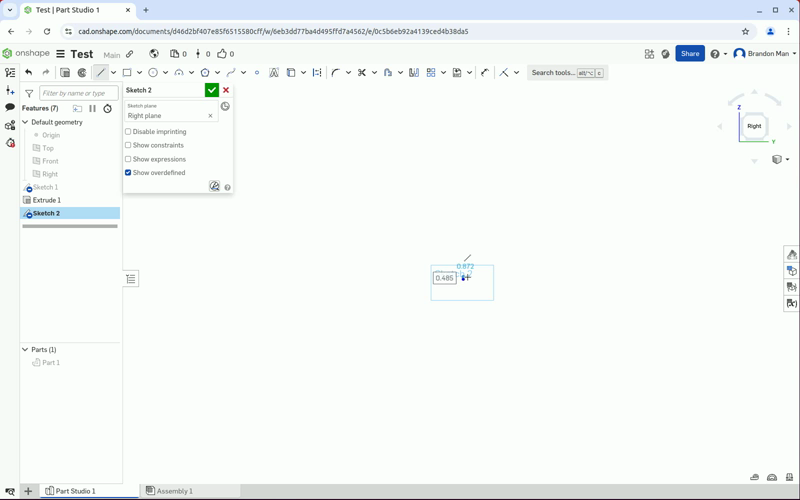
scroll(6)
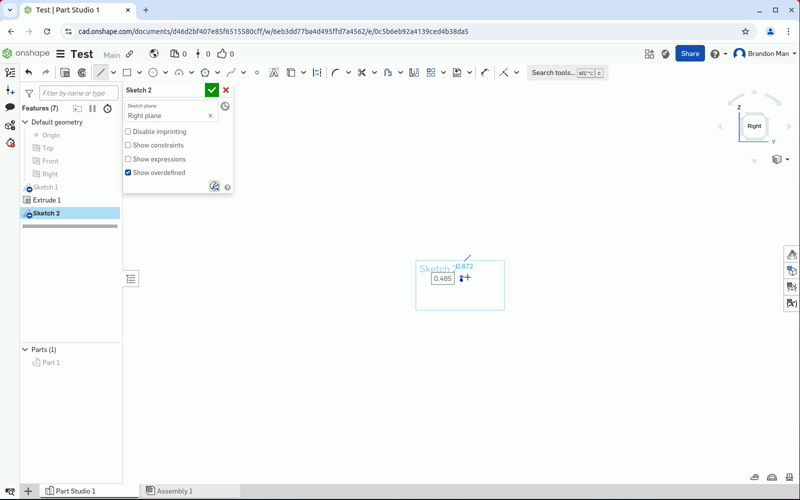
scroll(6)
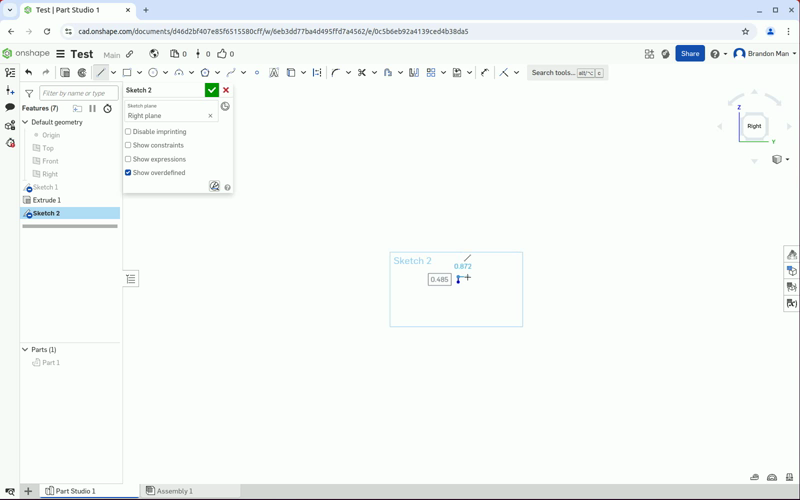
scroll(6)
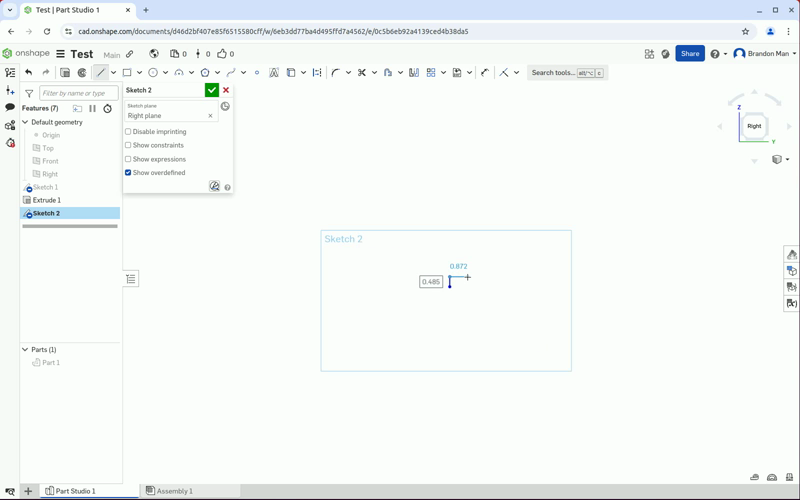
scroll(6)
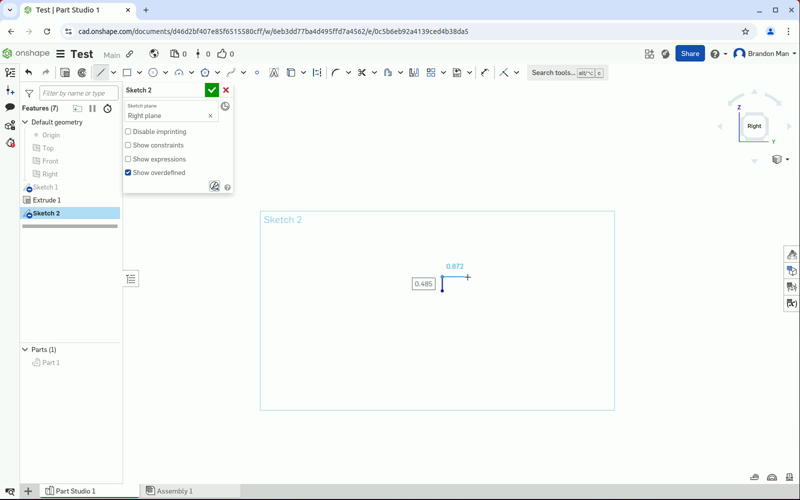
scroll(6)
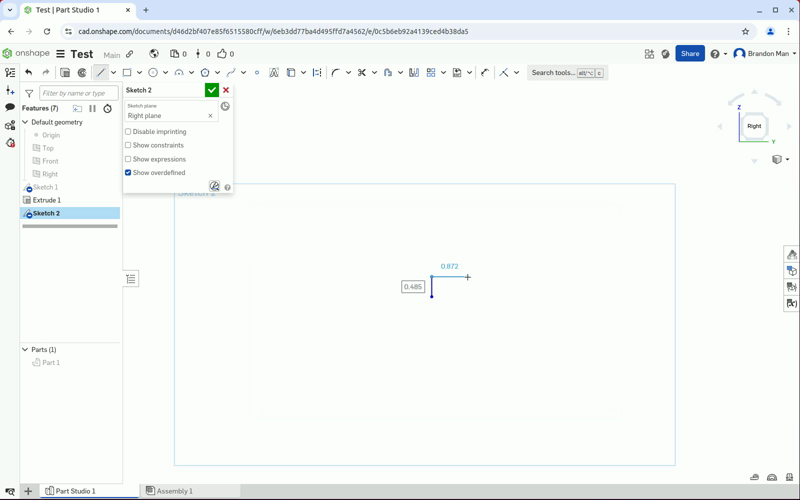
scroll(6)
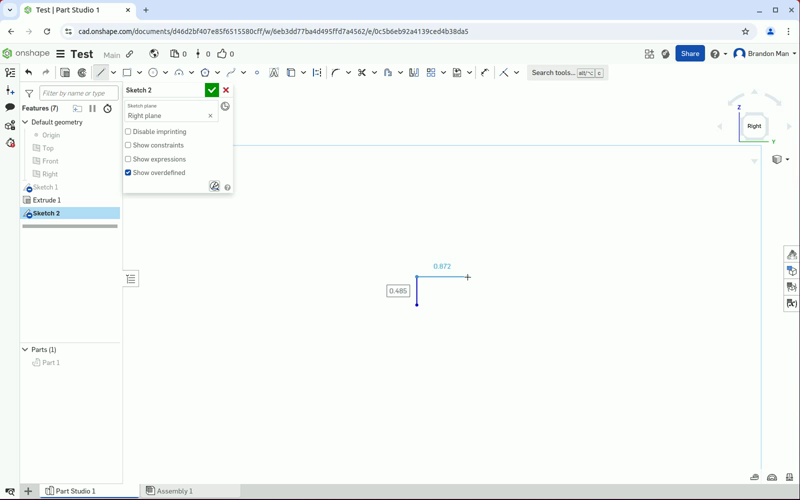
click(467, 276)
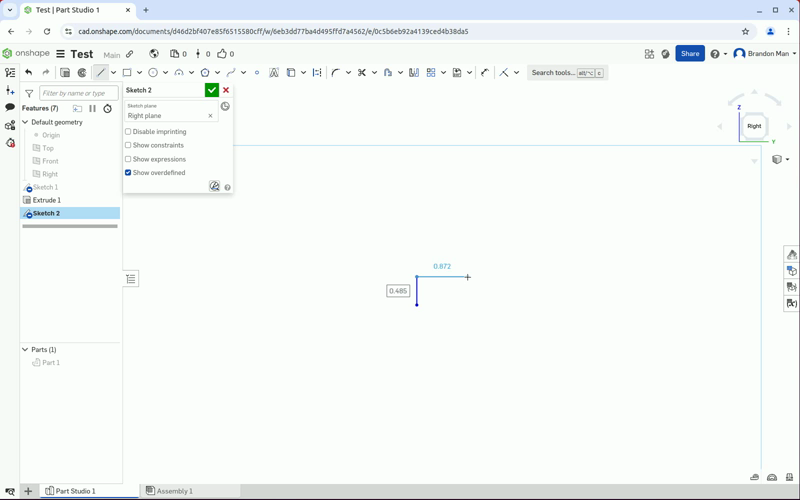
scroll(-6)
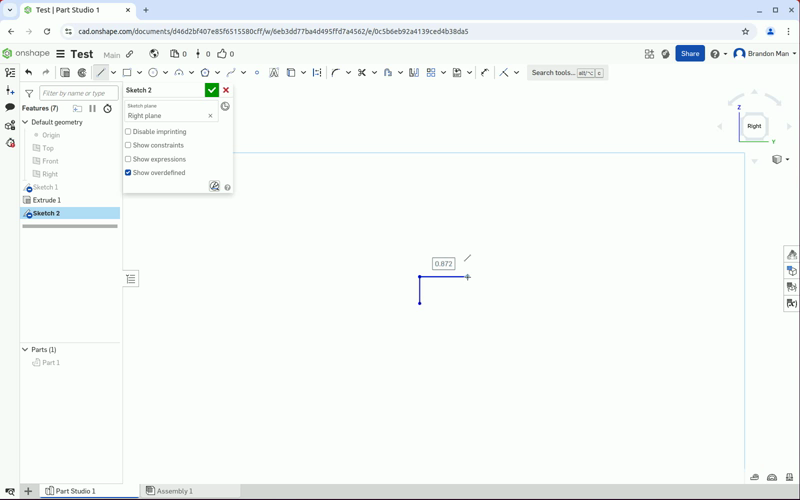
scroll(-6)
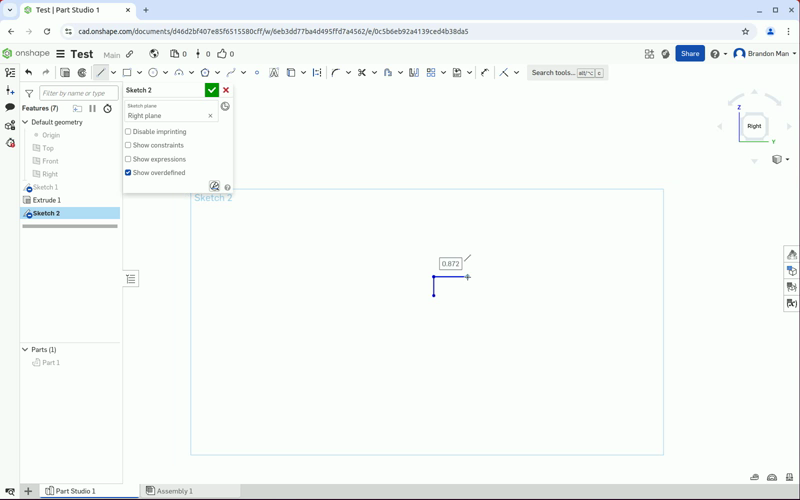
scroll(-6)
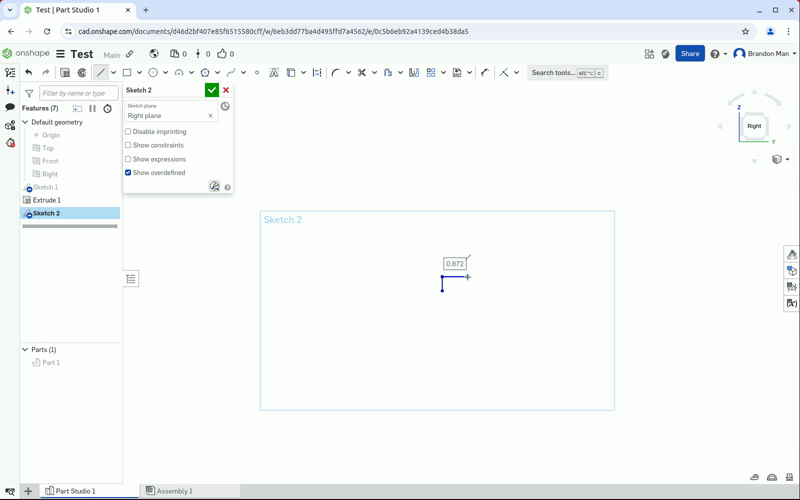
scroll(-6)
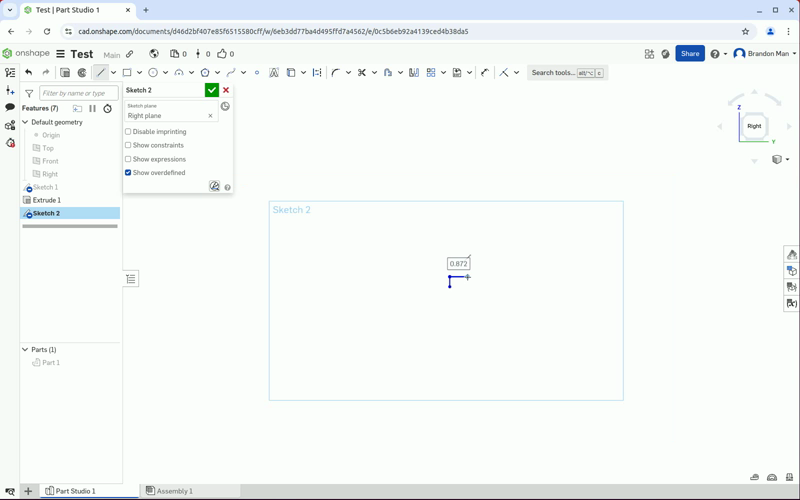
scroll(-6)
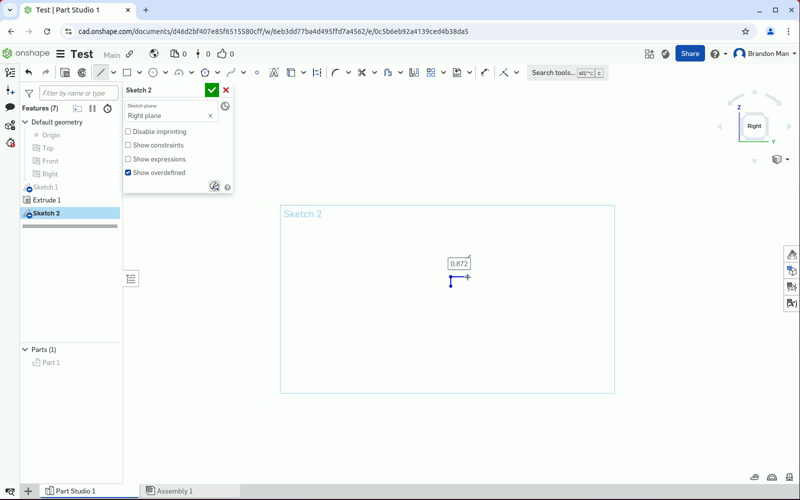
scroll(-6)
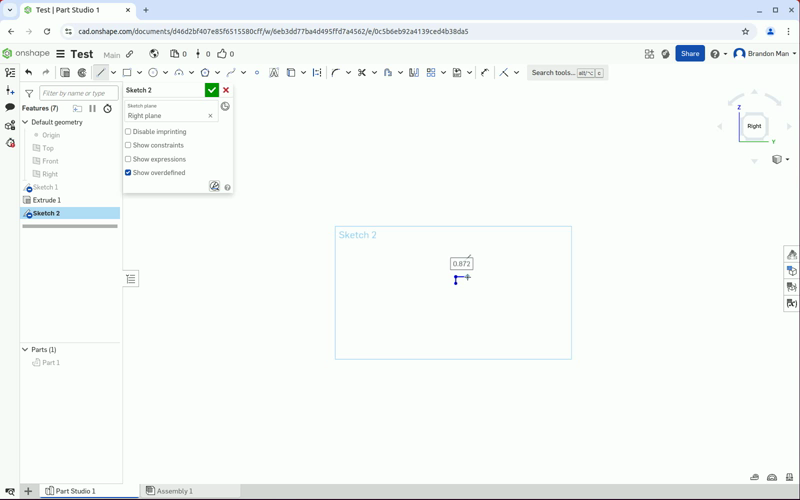
scroll(-6)
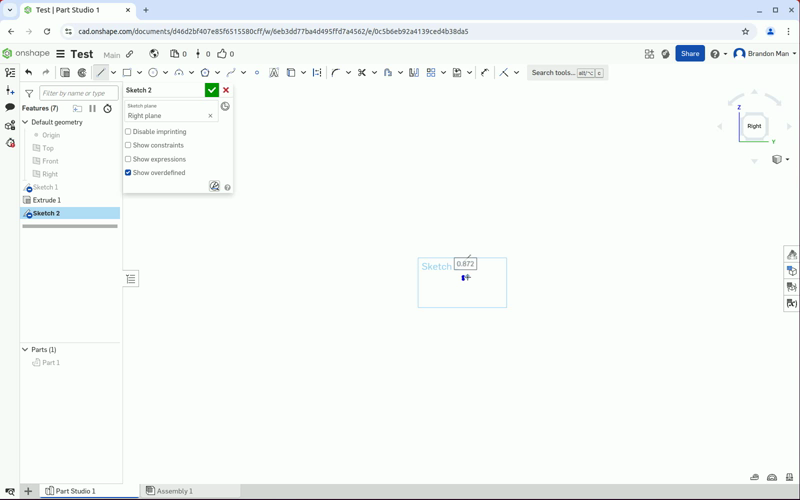
key_up(shift)
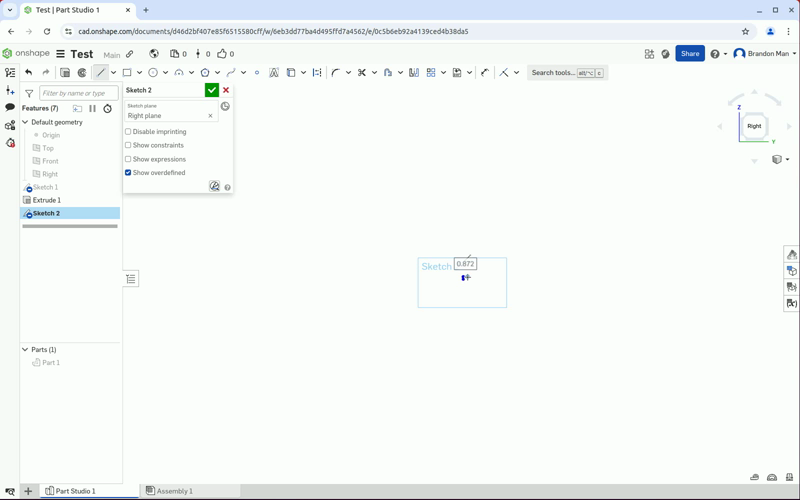
key_down(shift)
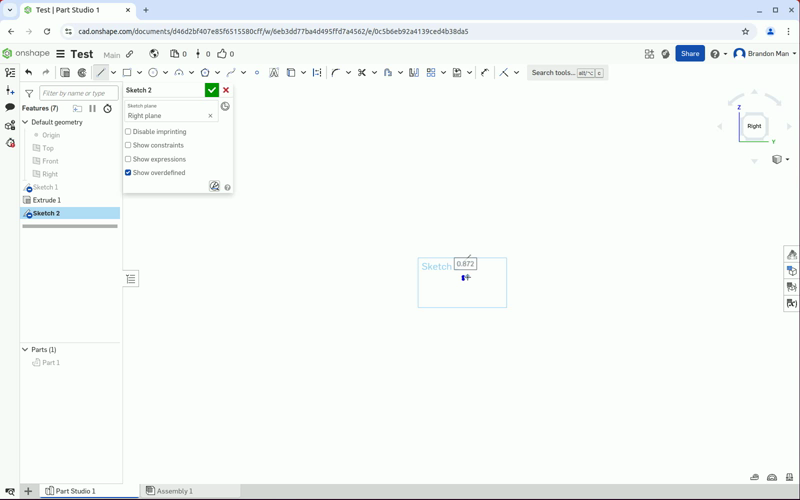
key_up(shift)
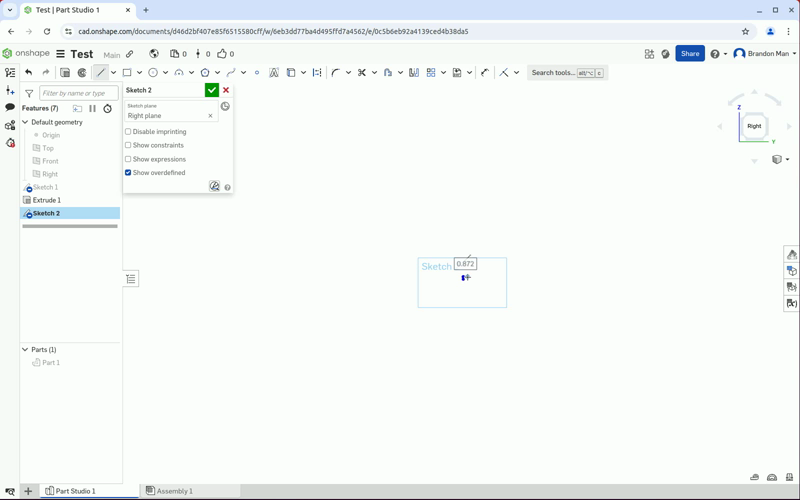
key_down(shift)
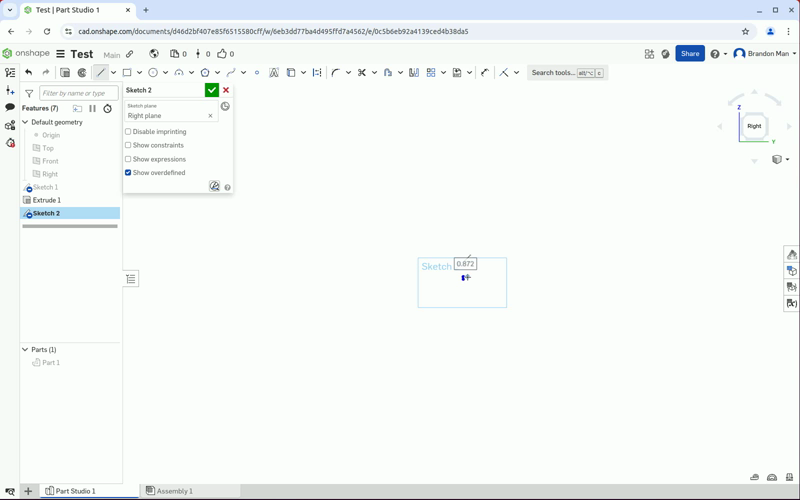
mouse_move(497, 276)
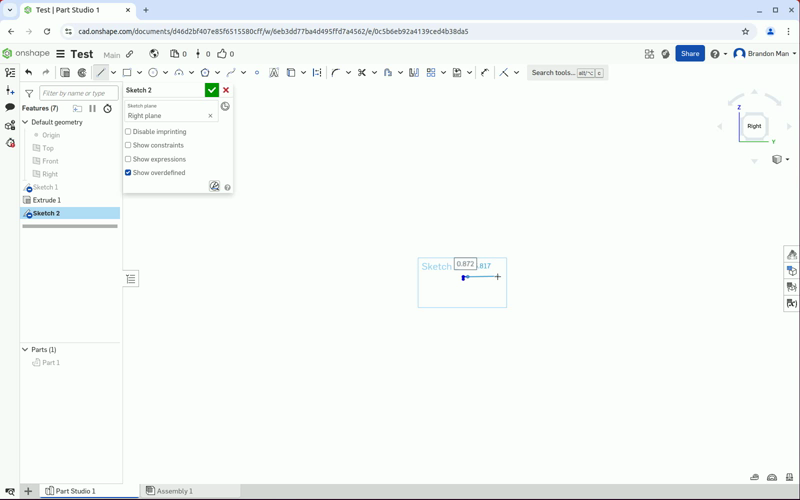
mouse_move(463, 276)
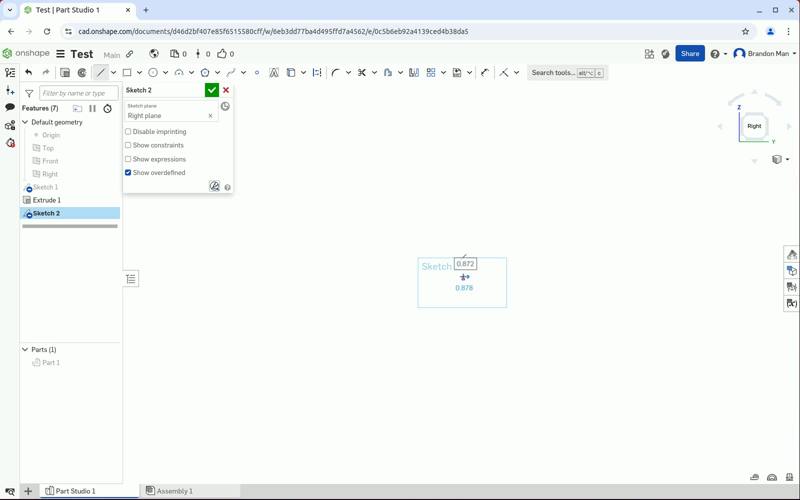
scroll(6)
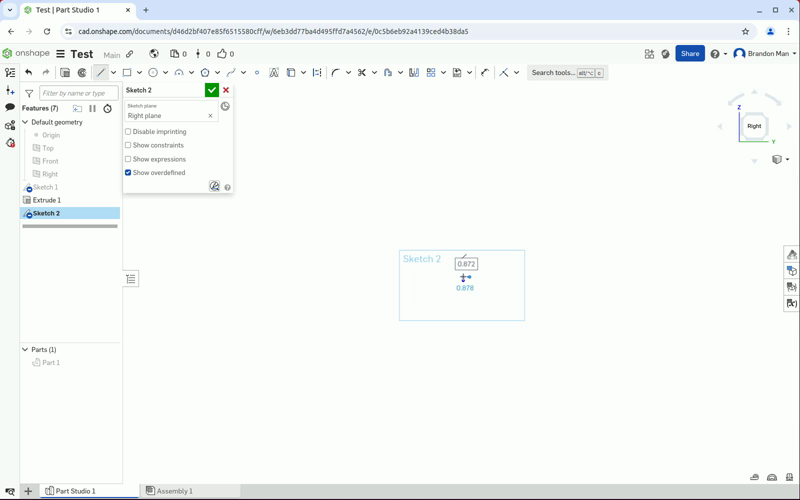
scroll(6)
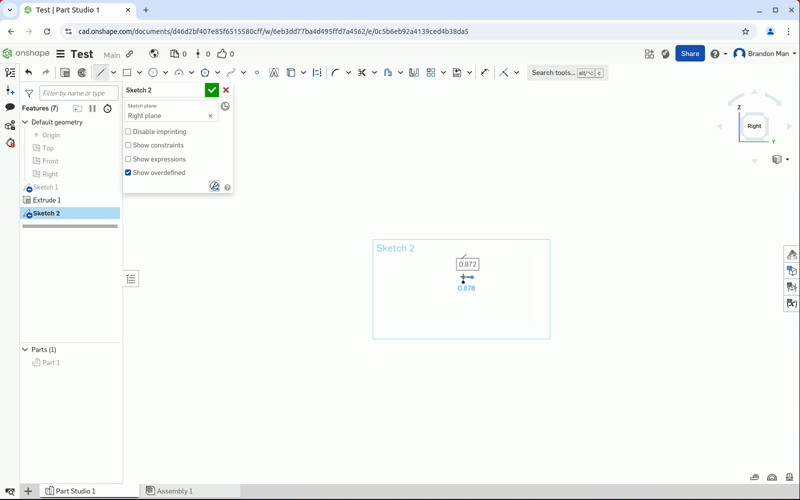
scroll(6)
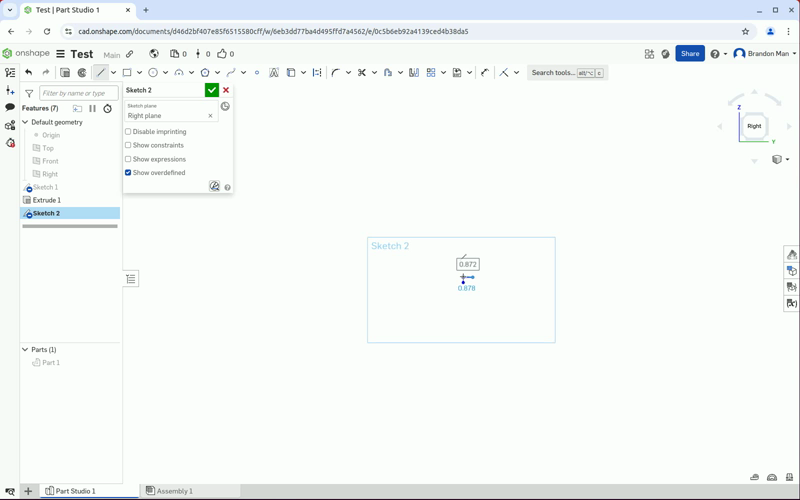
scroll(6)
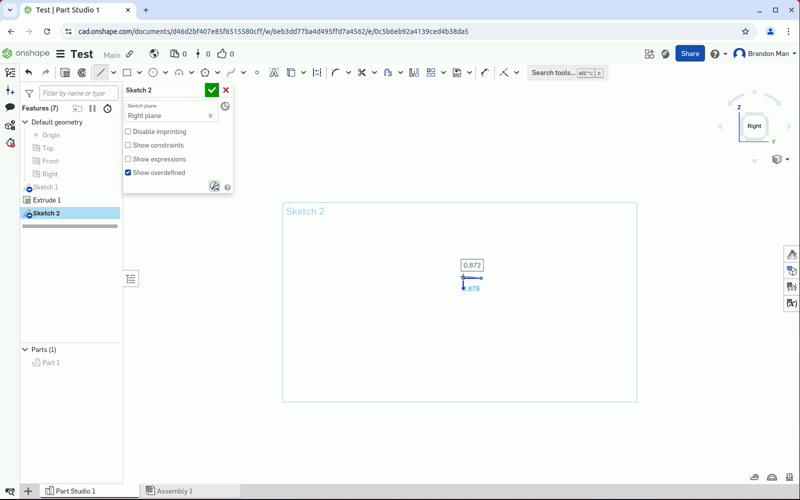
scroll(6)
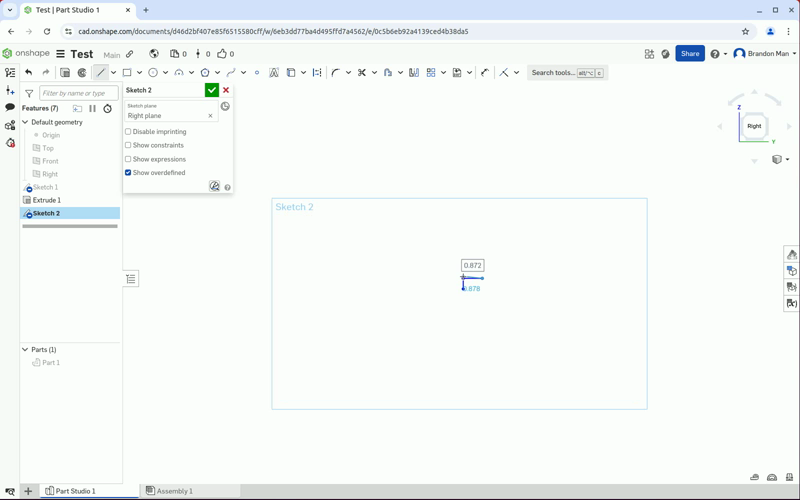
scroll(6)
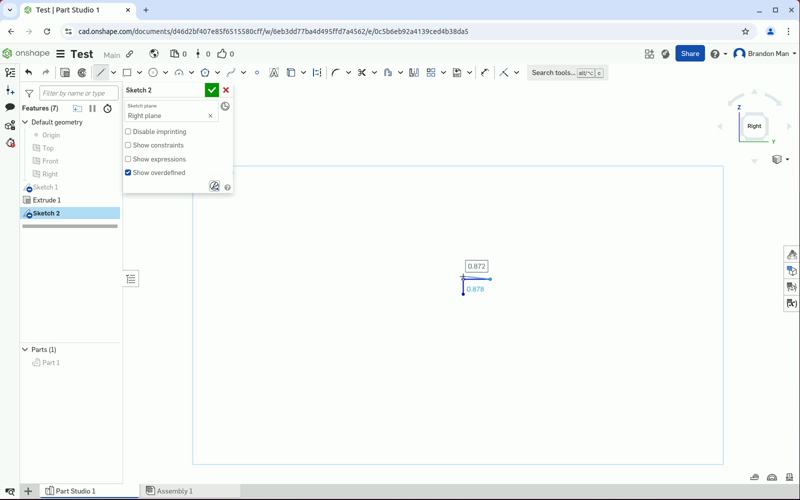
scroll(6)
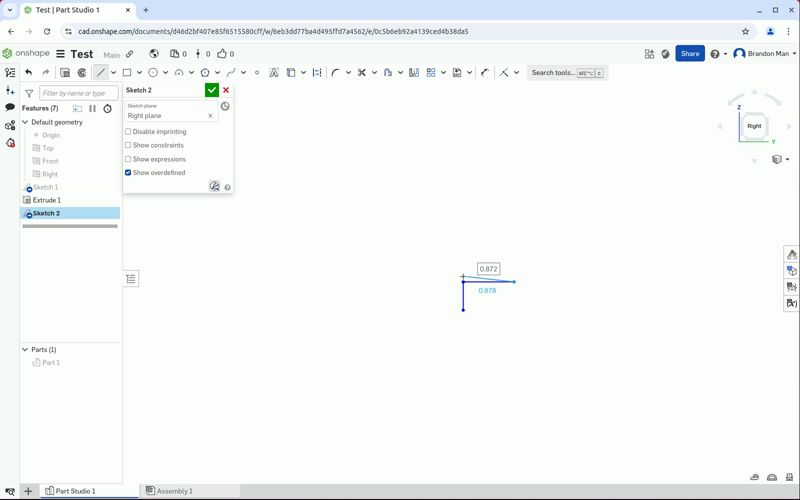
click(463, 276)
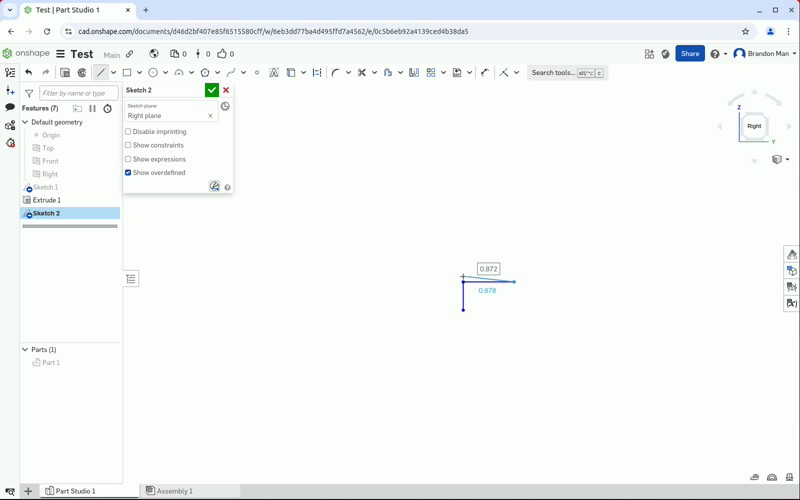
scroll(-6)
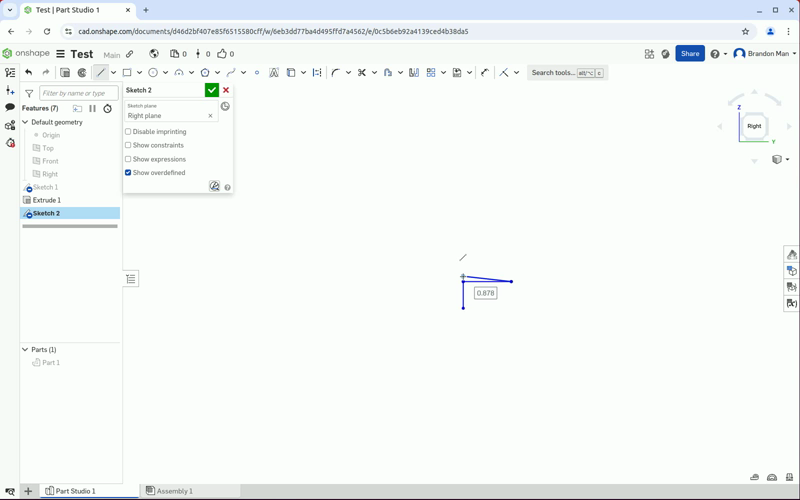
scroll(-6)
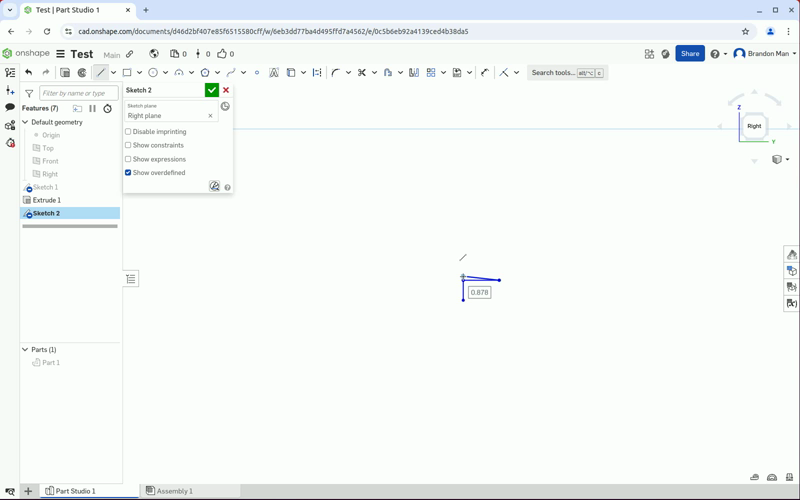
scroll(-6)
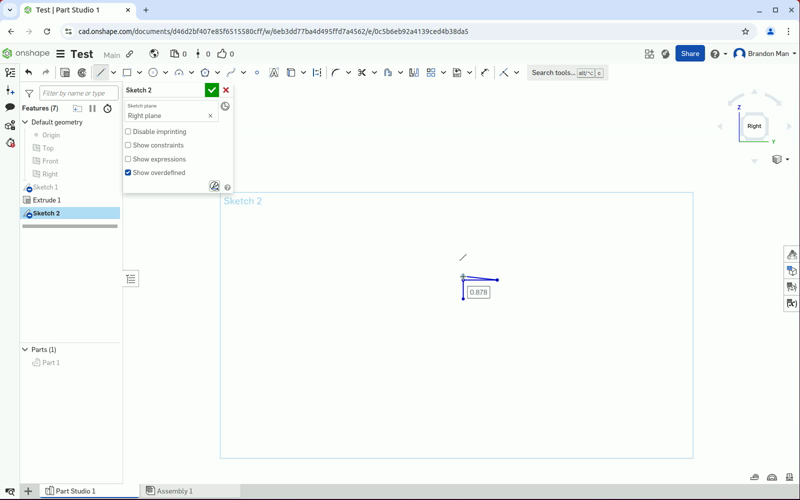
scroll(-6)
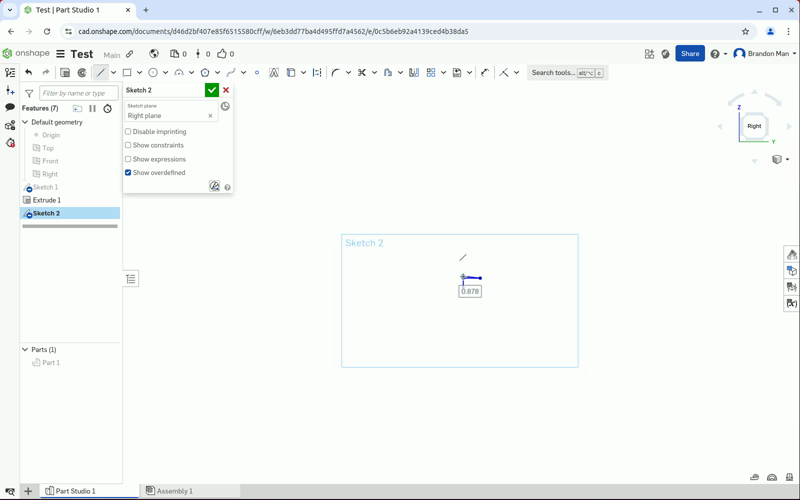
scroll(-6)
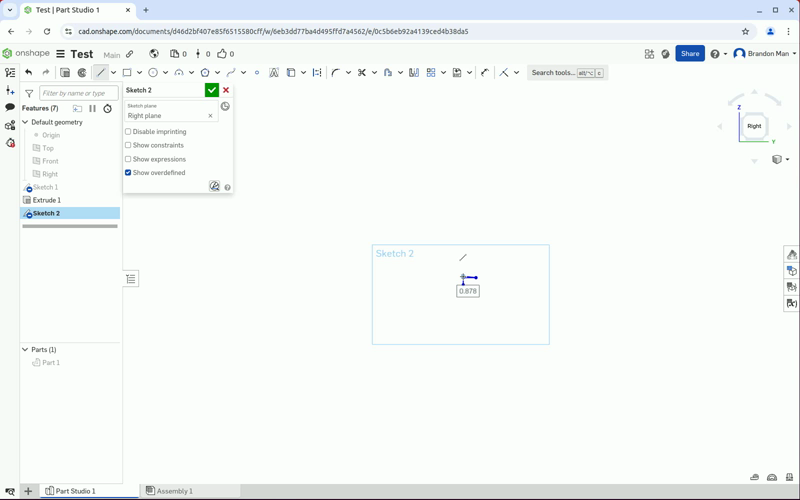
scroll(-6)
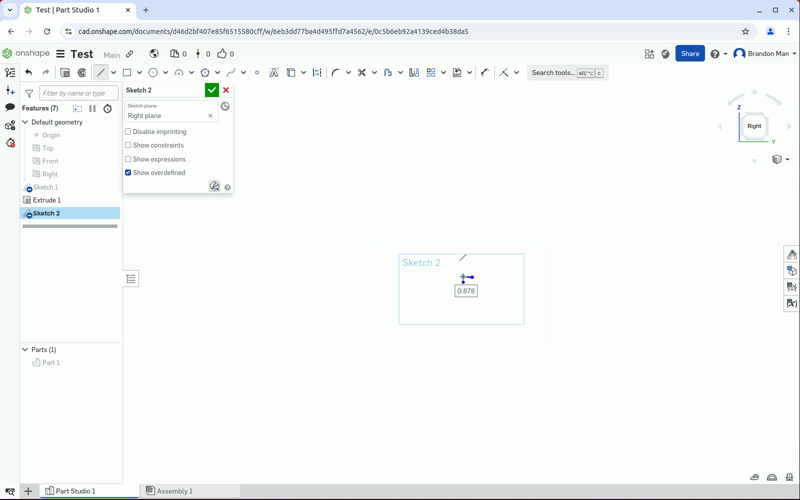
scroll(-6)
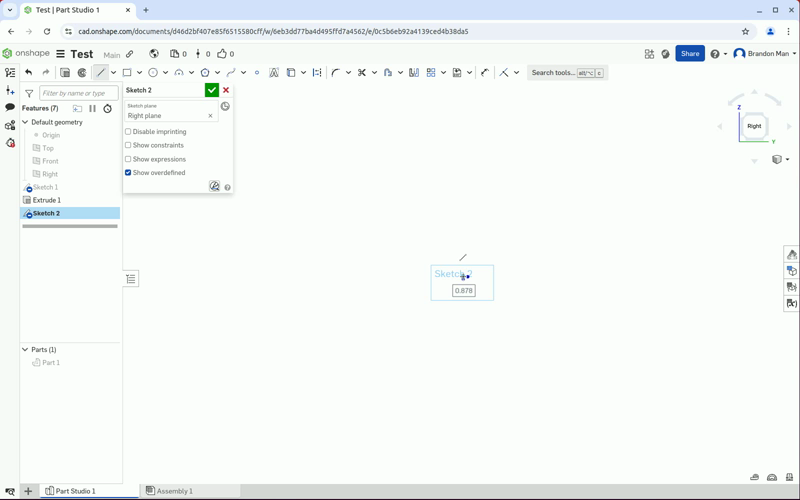
key_up(shift)
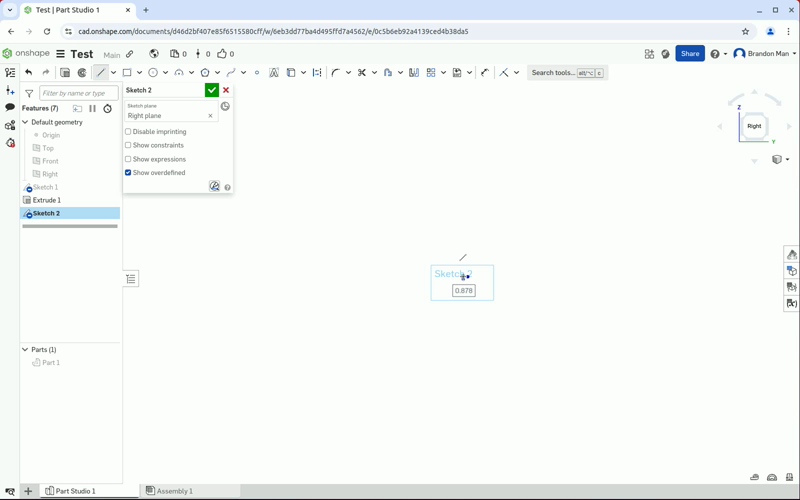
mouse_move(493, 276)
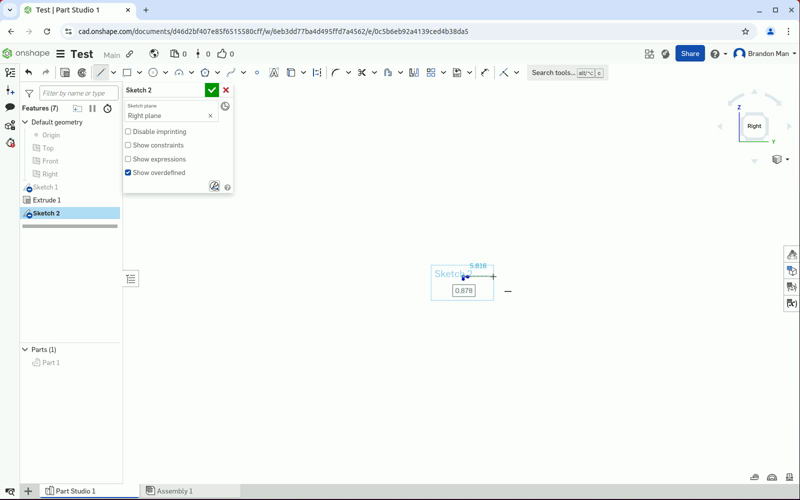
key_down(shift)
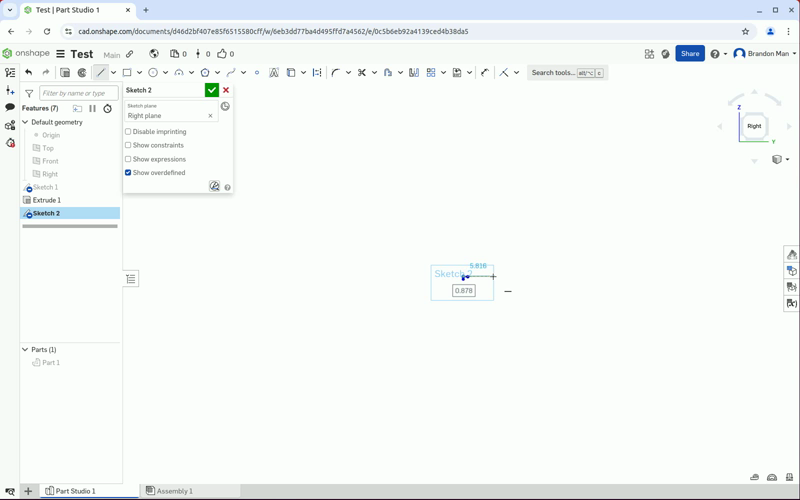
mouse_move(463, 279)
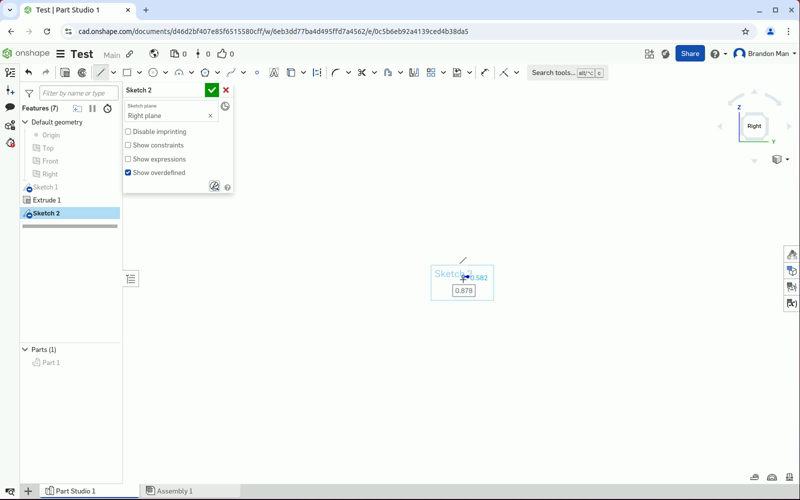
scroll(6)
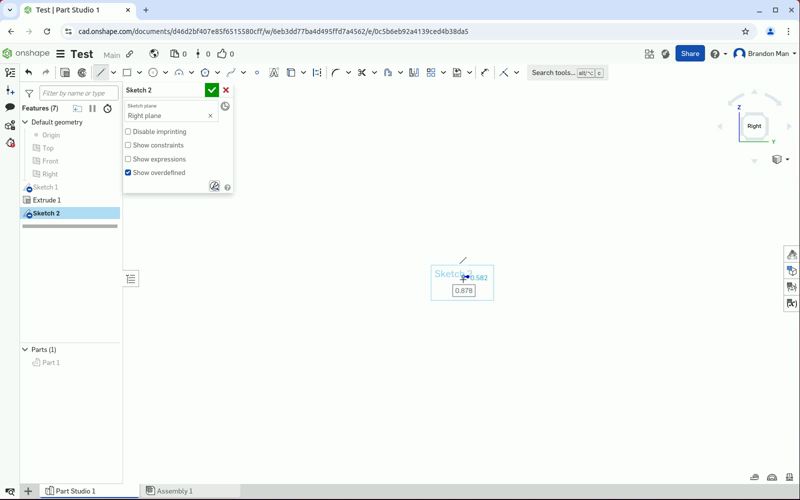
scroll(6)
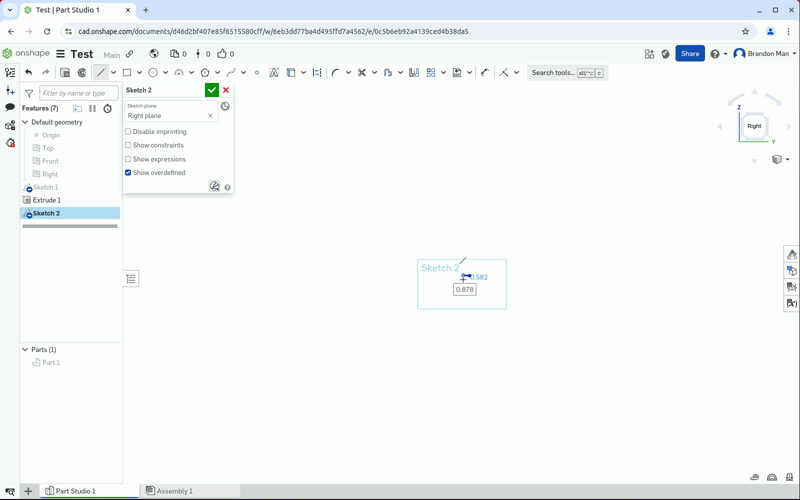
scroll(6)
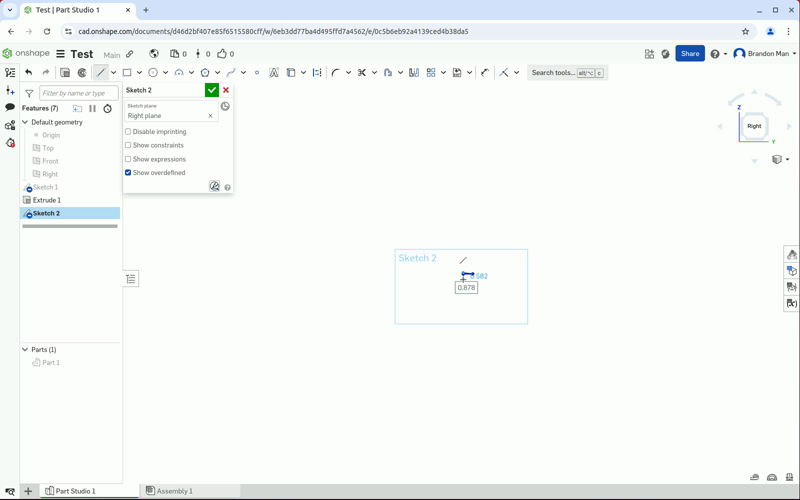
scroll(6)
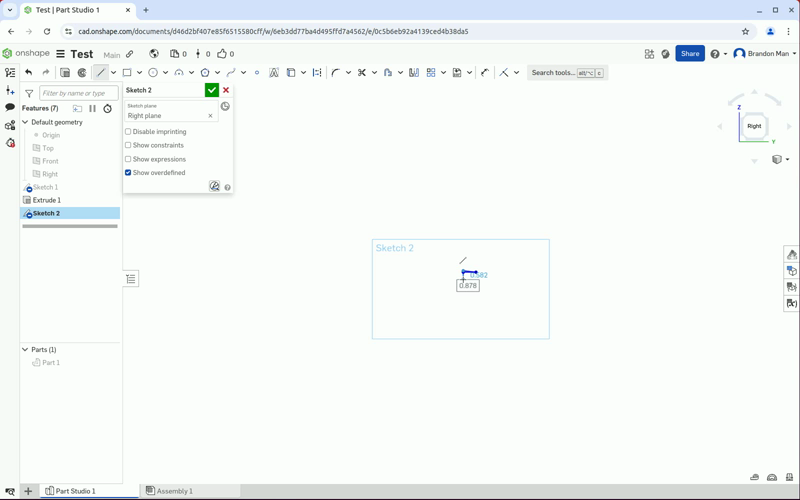
scroll(6)
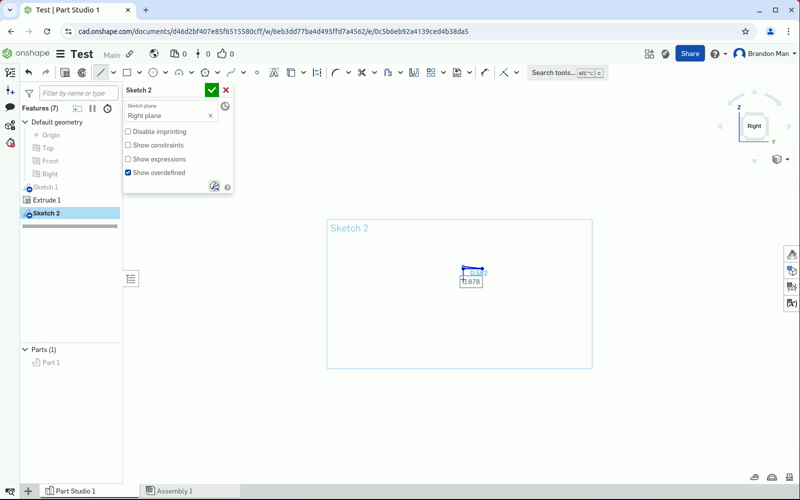
scroll(6)
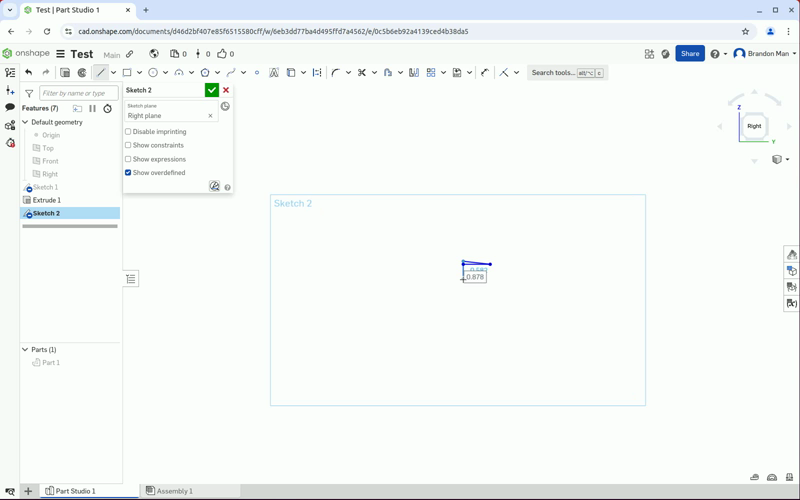
scroll(6)
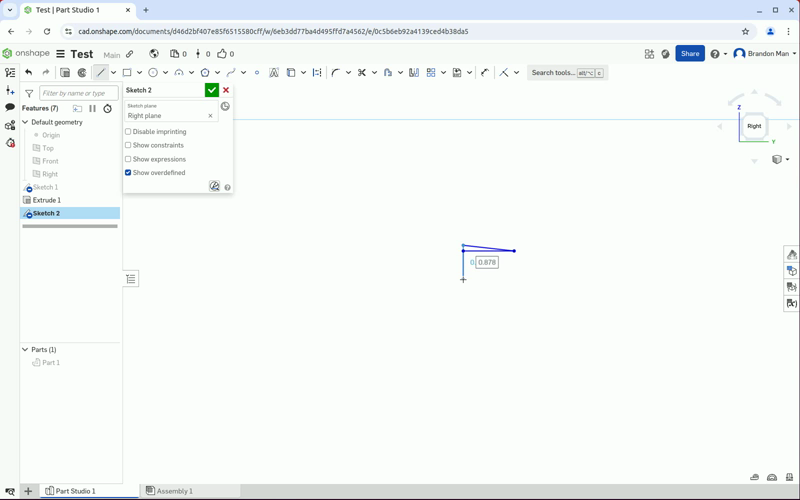
key_up(shift)
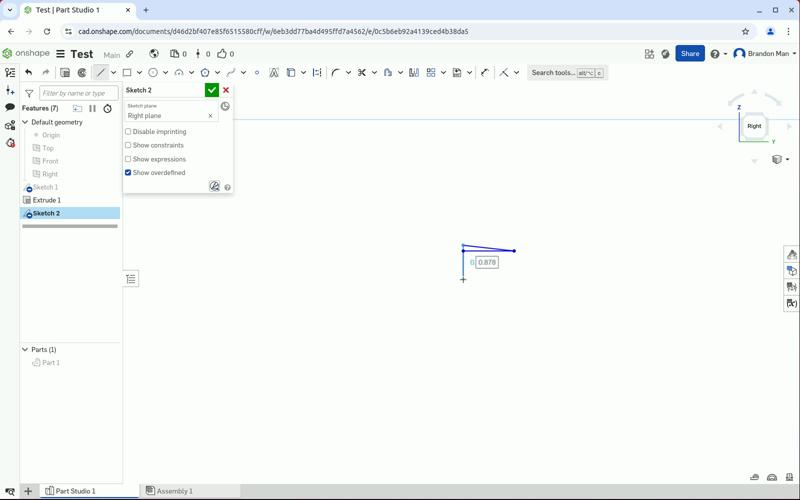
click(463, 279)
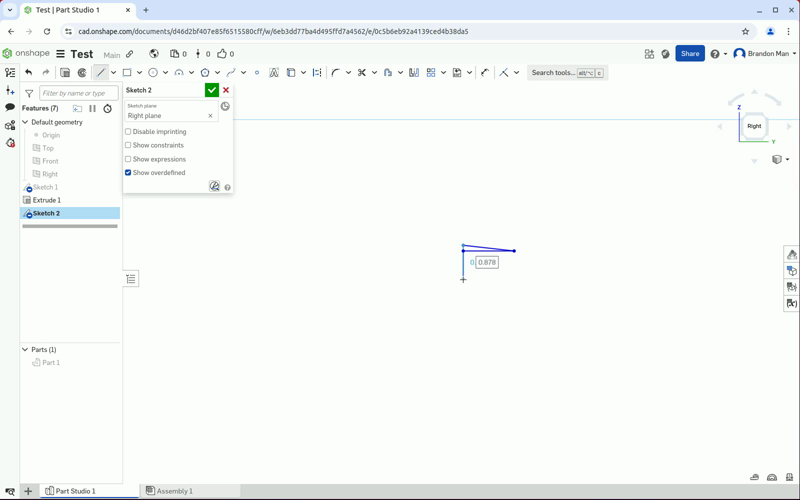
scroll(-6)
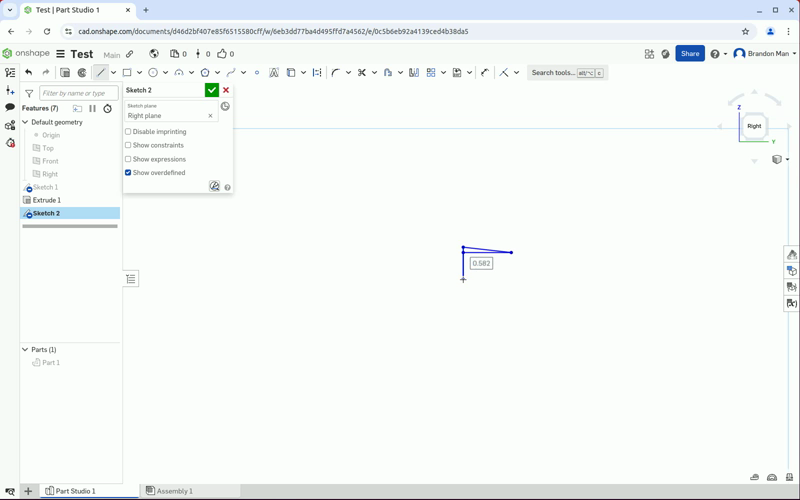
scroll(-6)
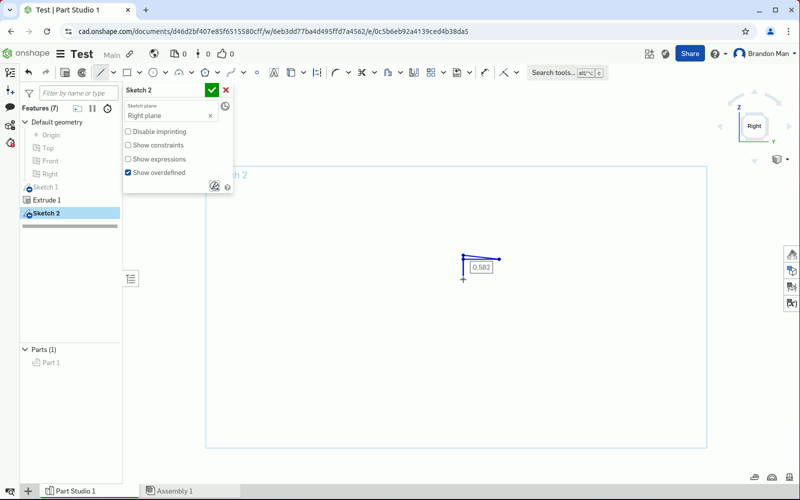
scroll(-6)
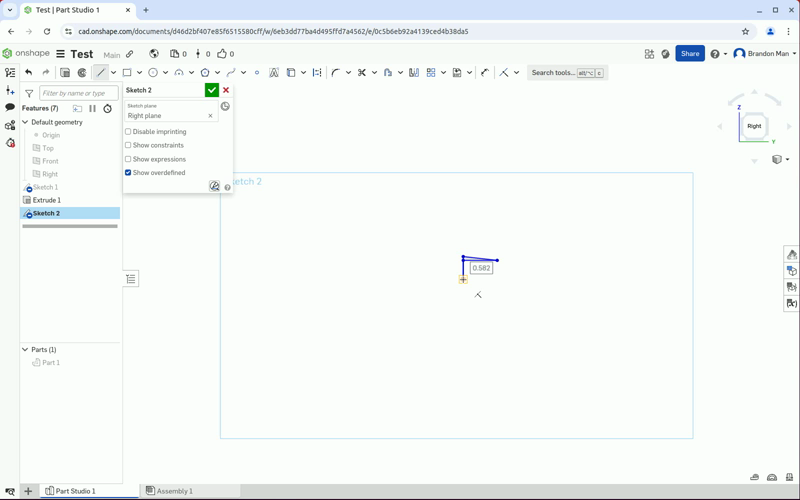
scroll(-6)
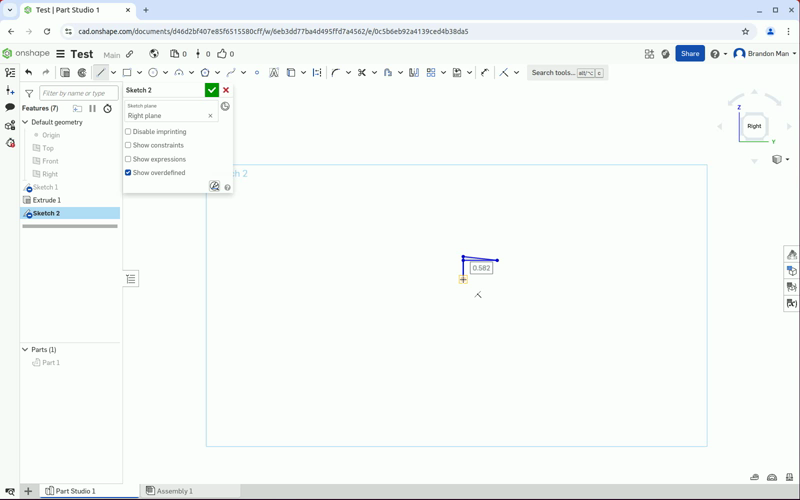
scroll(-6)
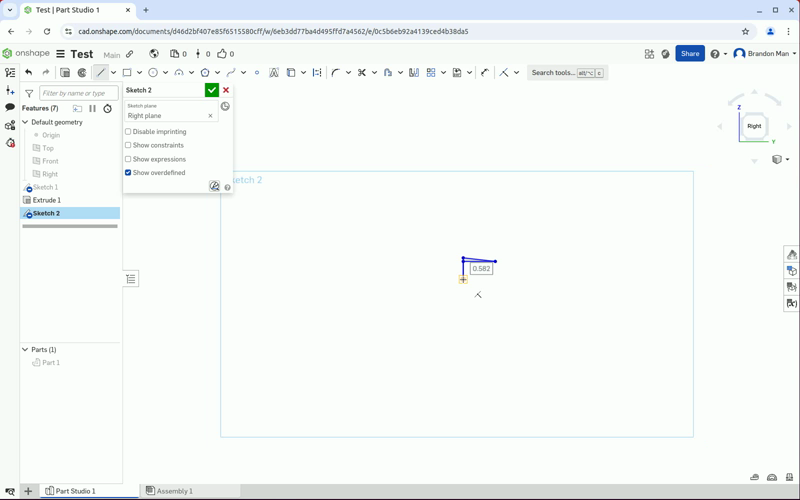
scroll(-6)
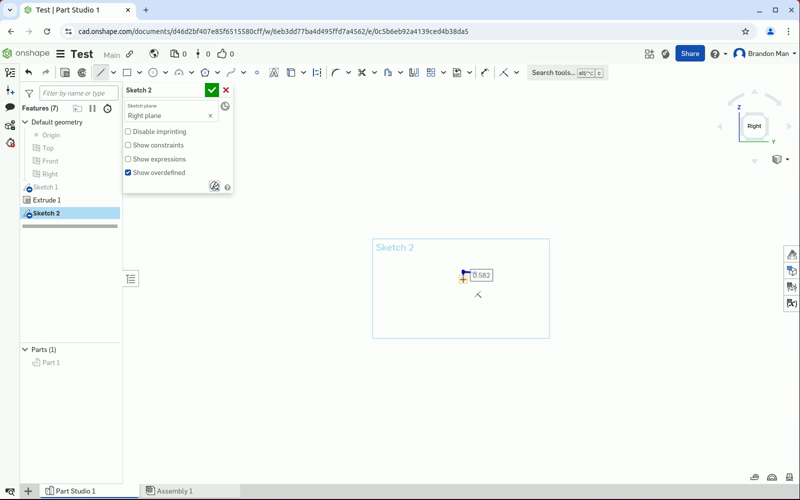
scroll(-6)
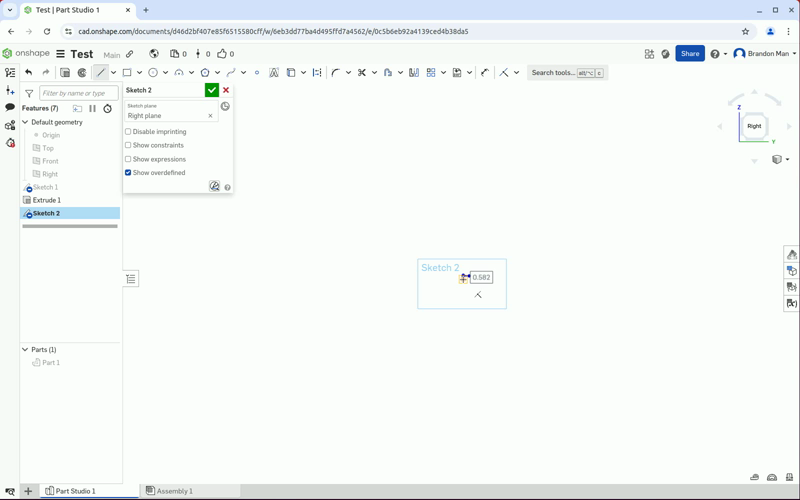
key(esc)
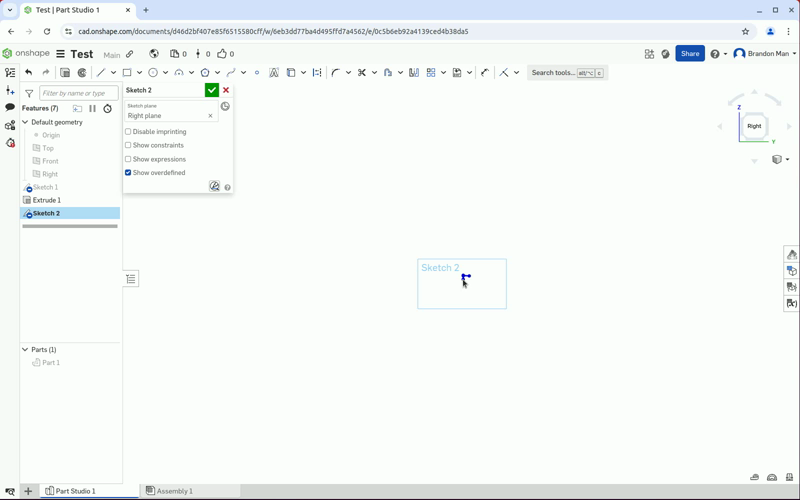
mouse_move(464, 276)
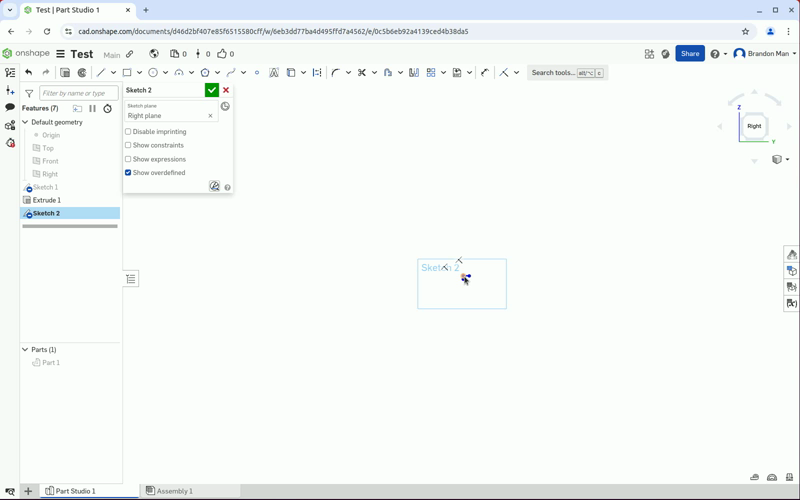
scroll(6)
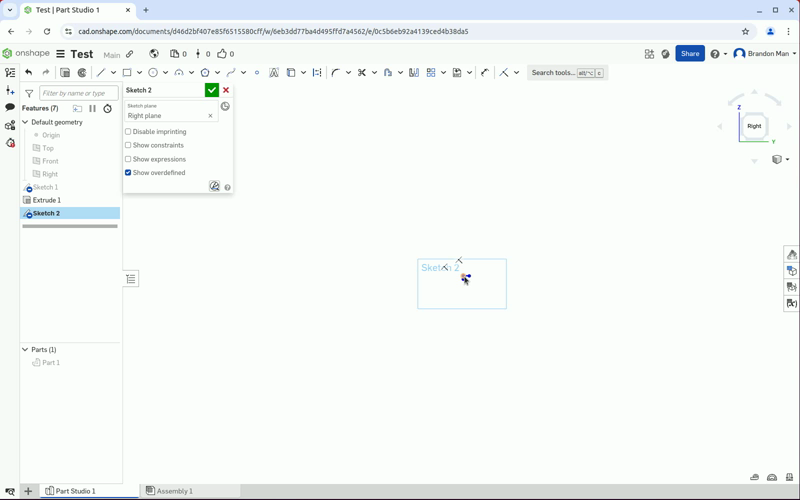
scroll(6)
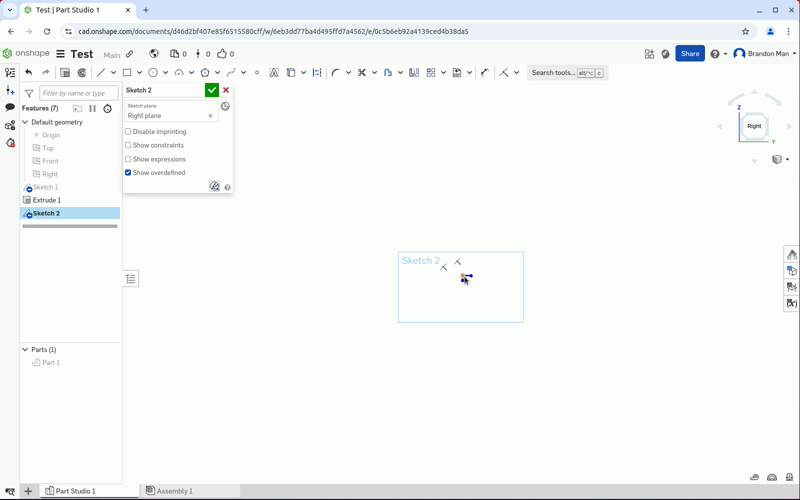
scroll(6)
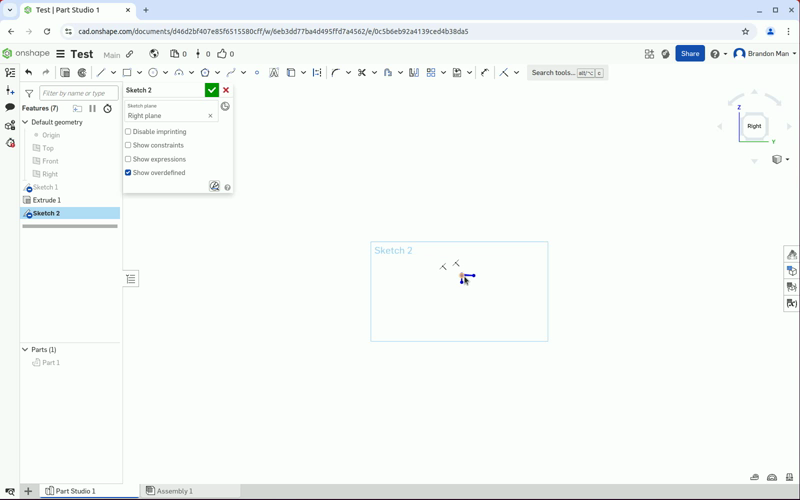
scroll(6)
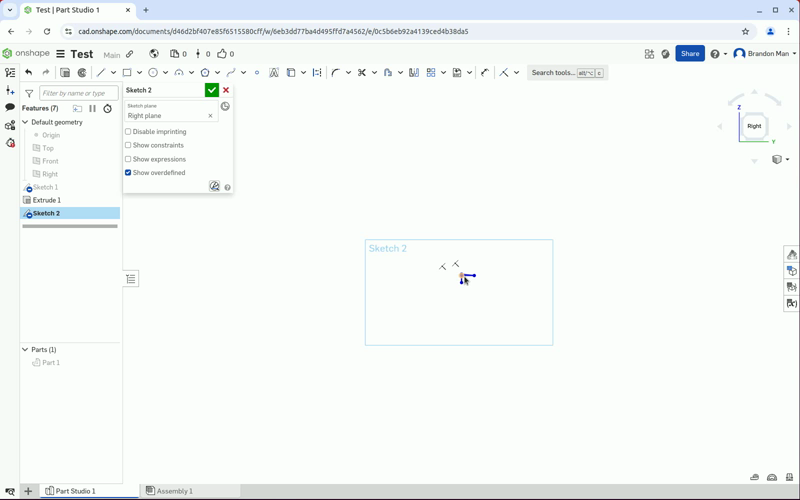
scroll(6)
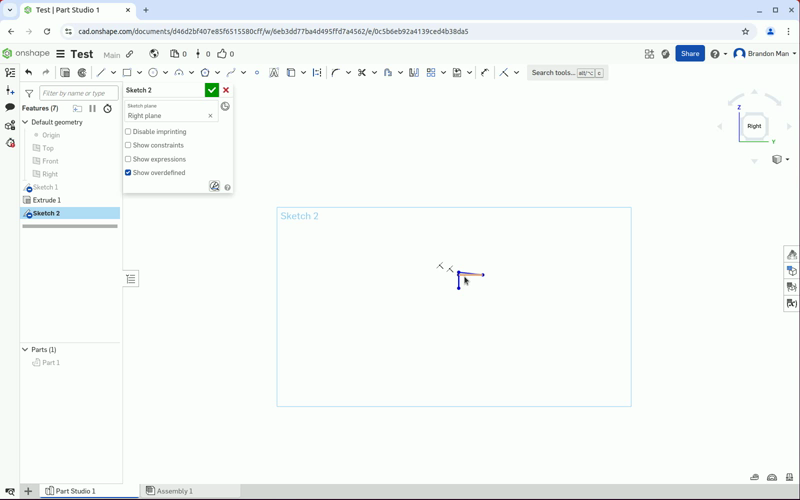
scroll(6)
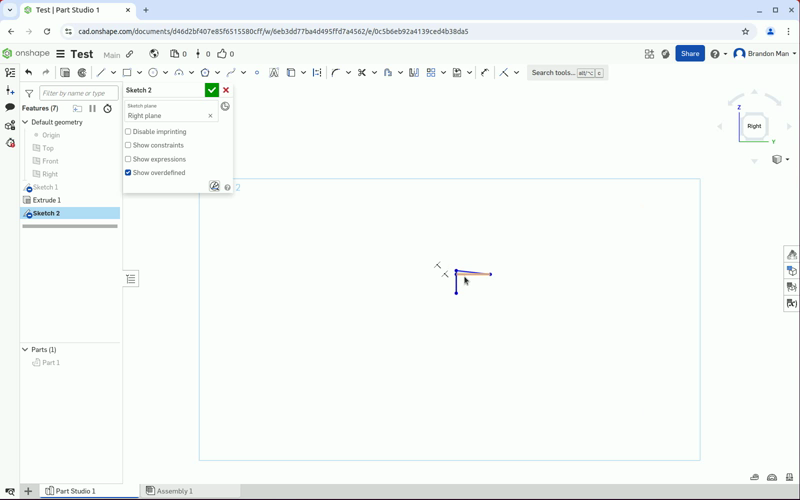
scroll(6)
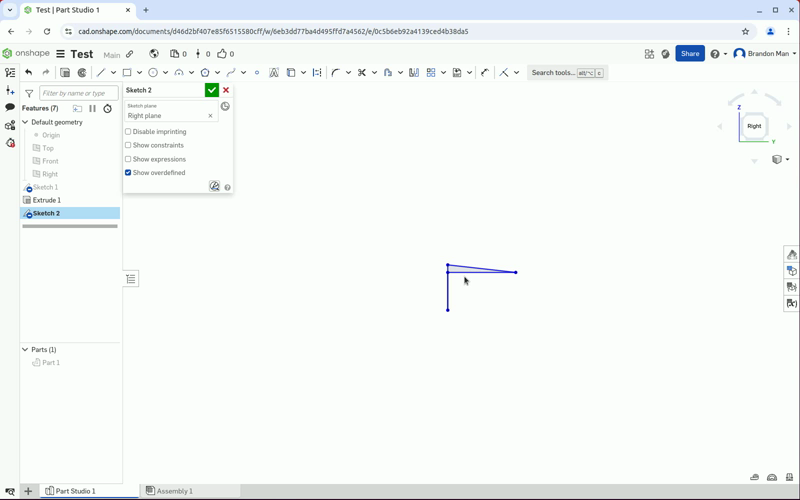
click(464, 276)
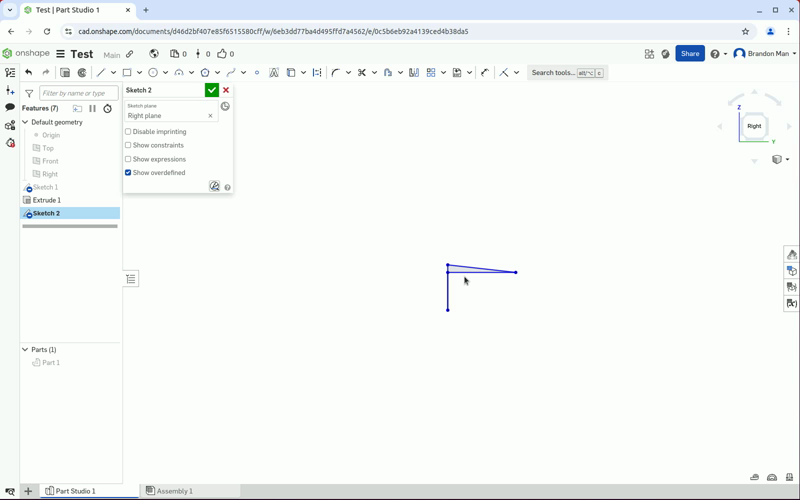
scroll(-6)
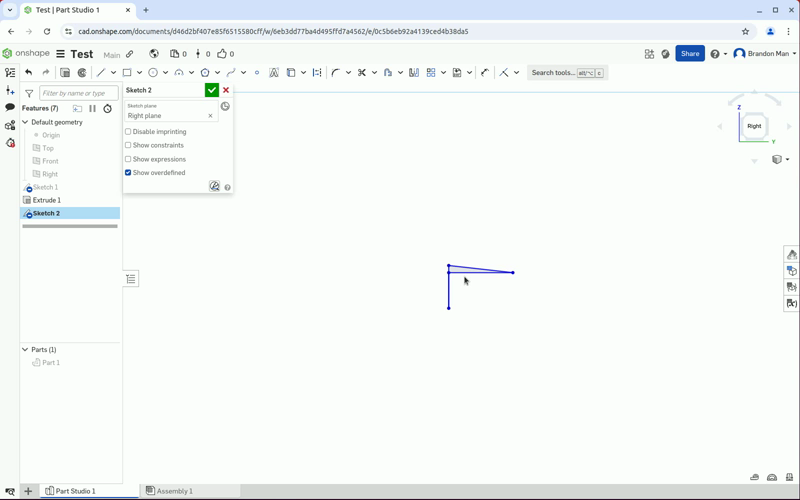
scroll(-6)
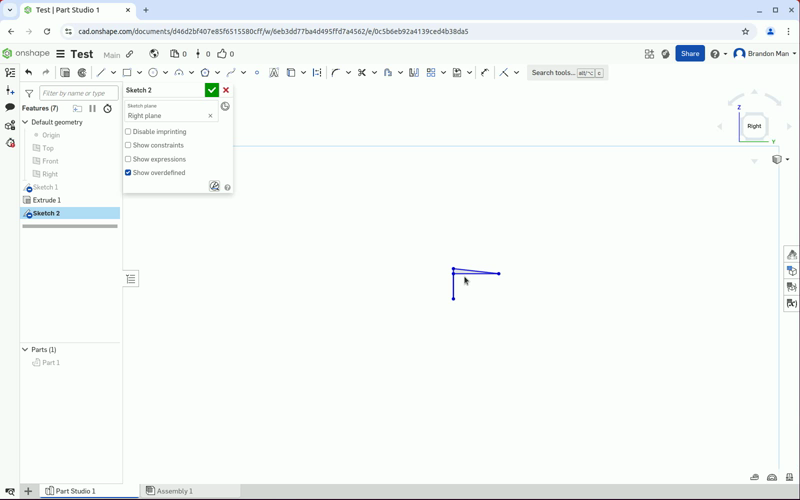
scroll(-6)
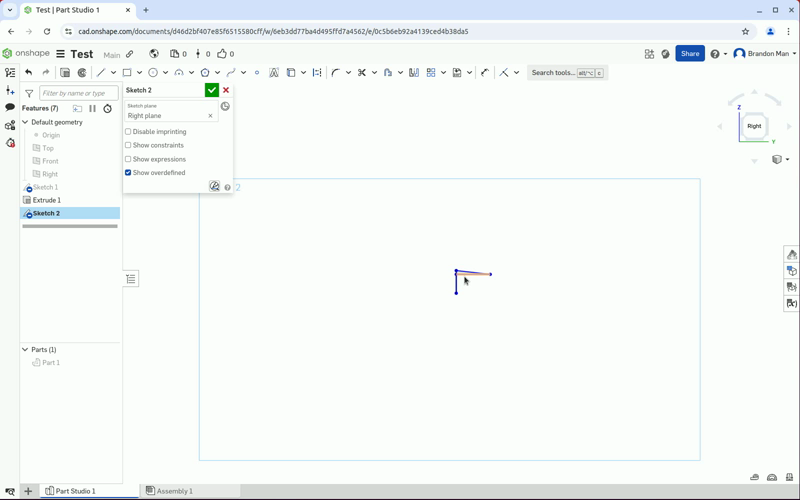
scroll(-6)
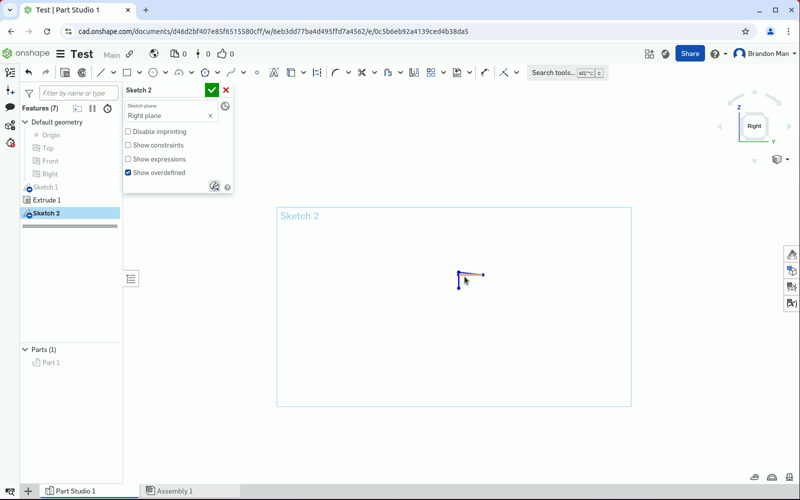
scroll(-6)
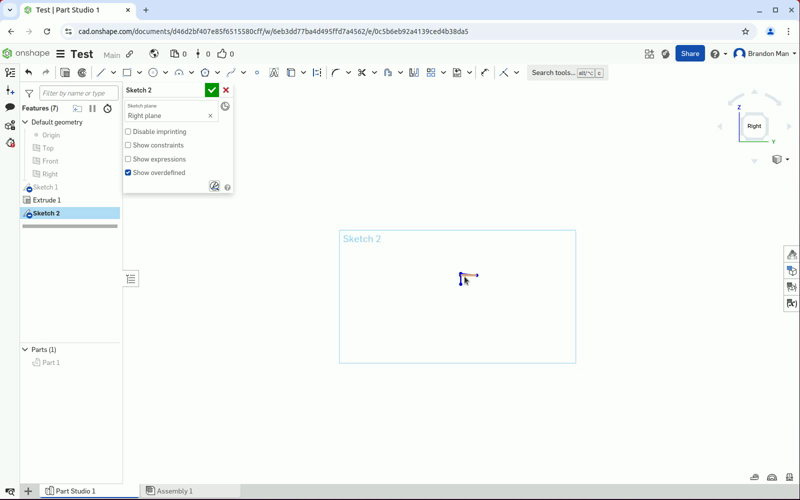
scroll(-6)
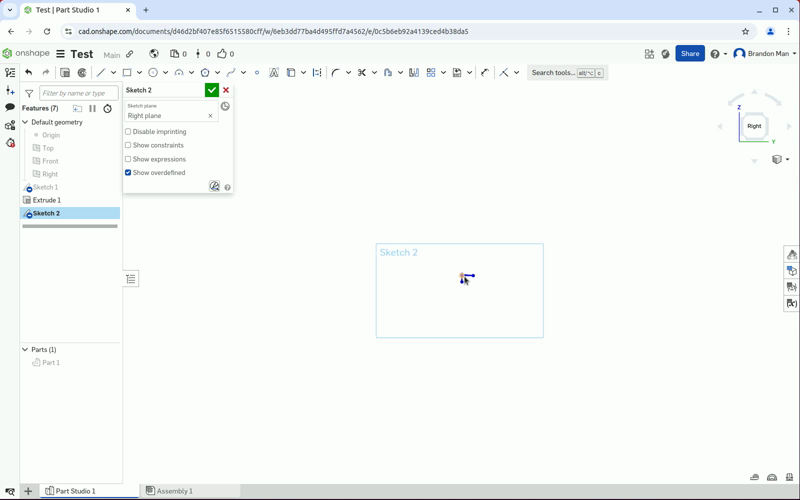
scroll(-6)
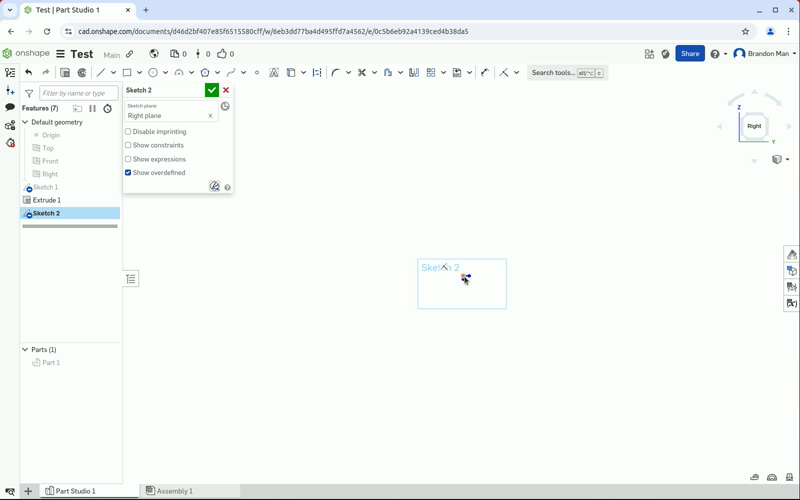
mouse_move(73, 352)
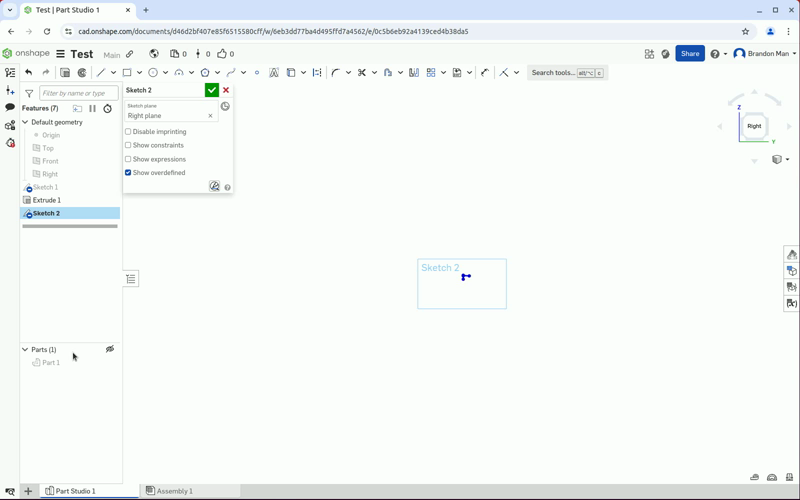
key(shift+y)
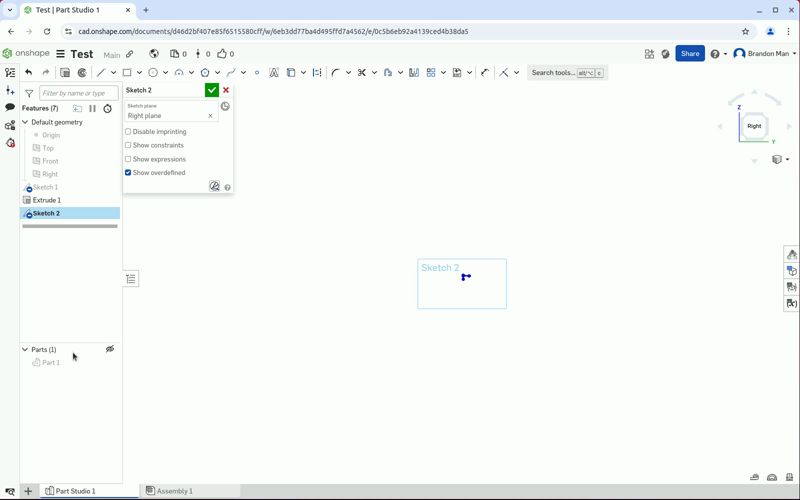
key(shift+e)
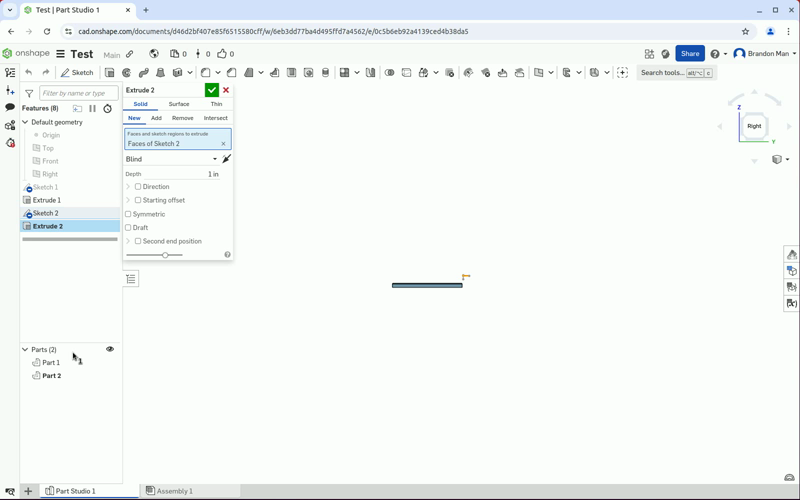
mouse_move(143, 106)
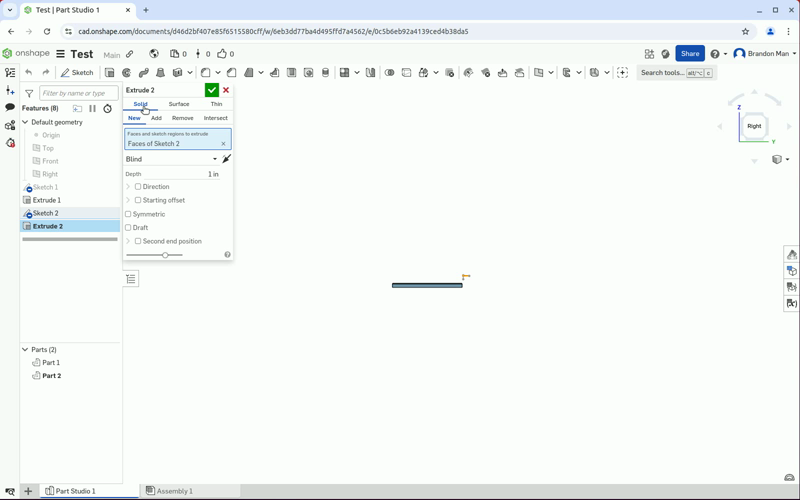
click(143, 106)
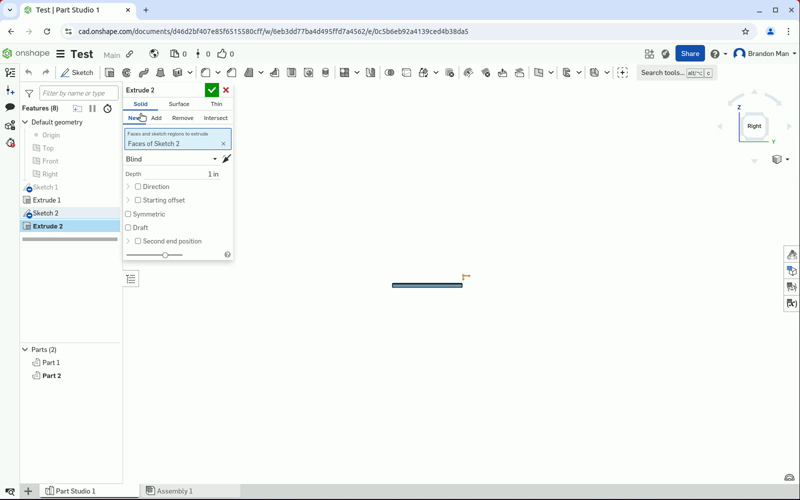
mouse_move(137, 120)
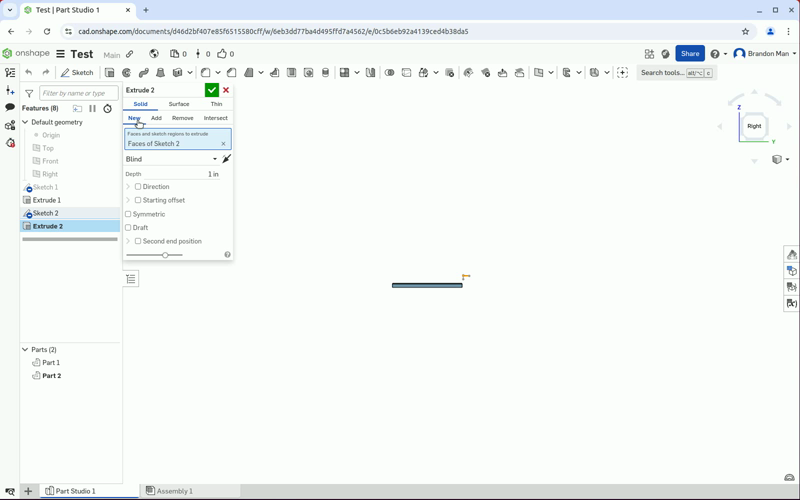
click(137, 120)
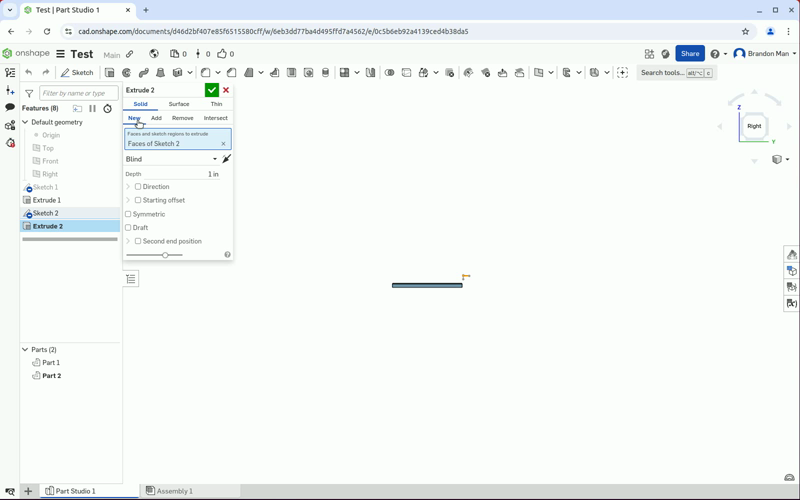
key(tab, 4)
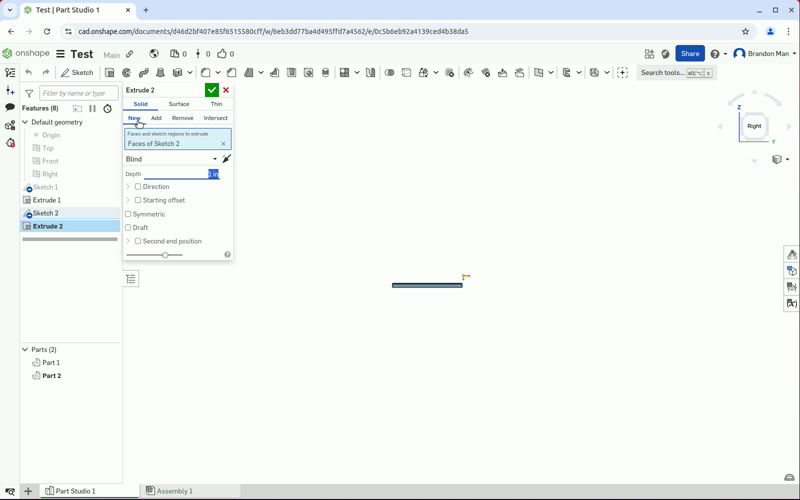
text(20.46)
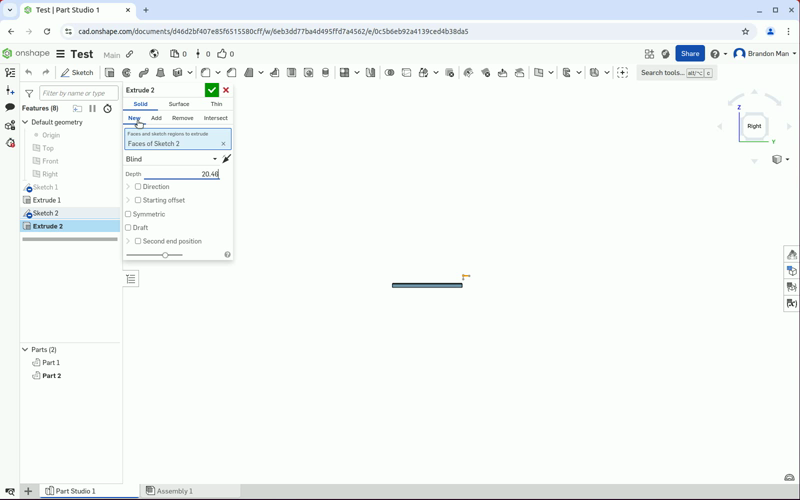
key(enter)
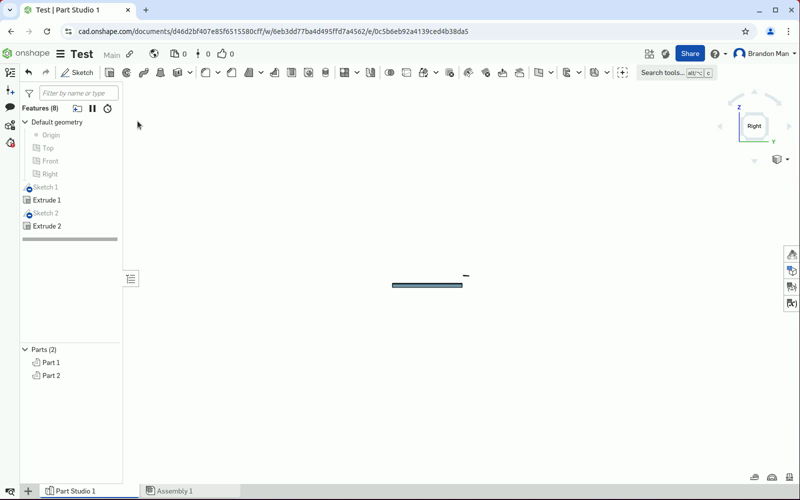
key(shift+h)
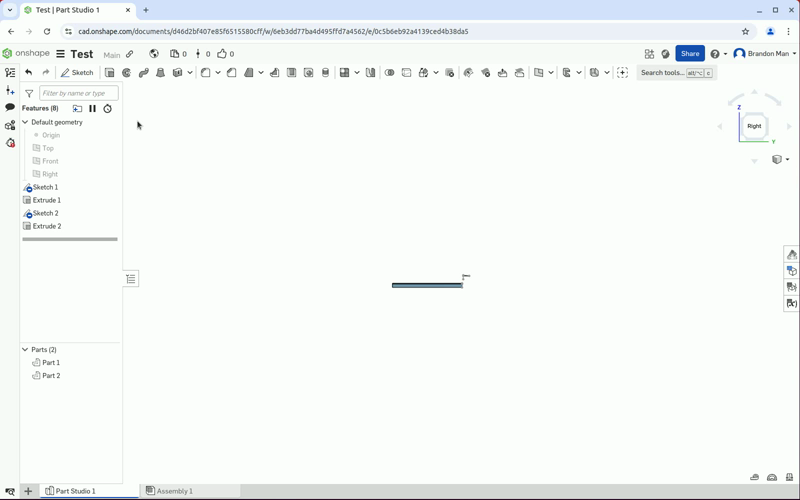
key(shift+h)
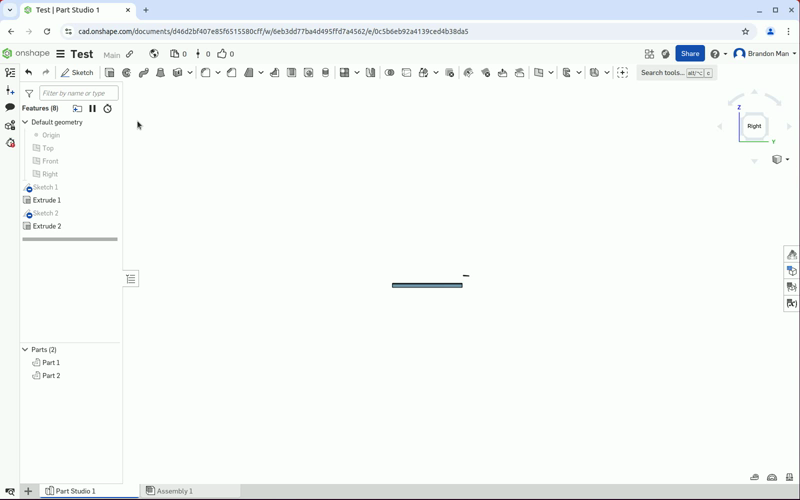
mouse_move(73, 189)
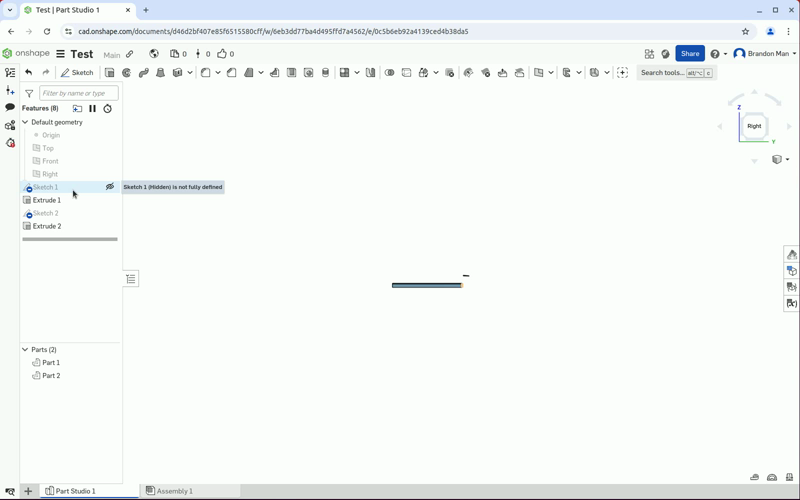
click(73, 189)
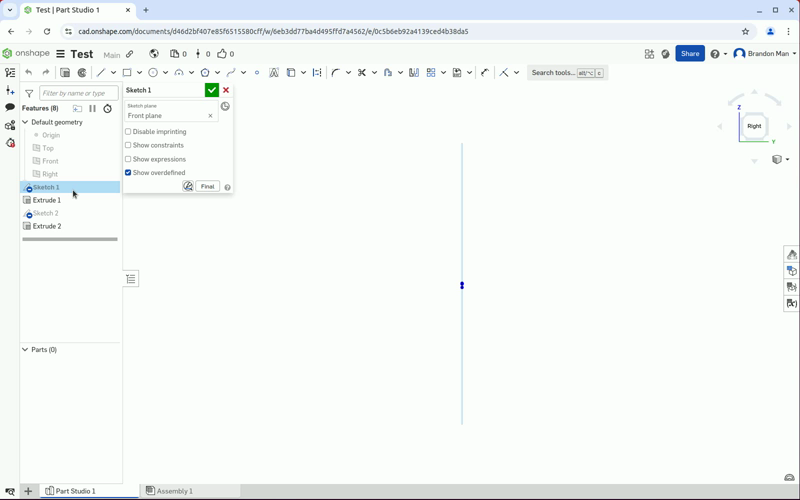
mouse_move(229, 92)
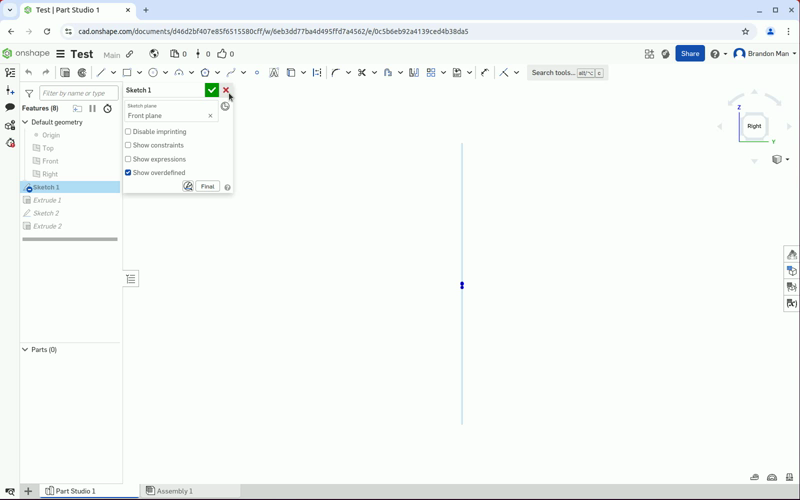
click(229, 92)
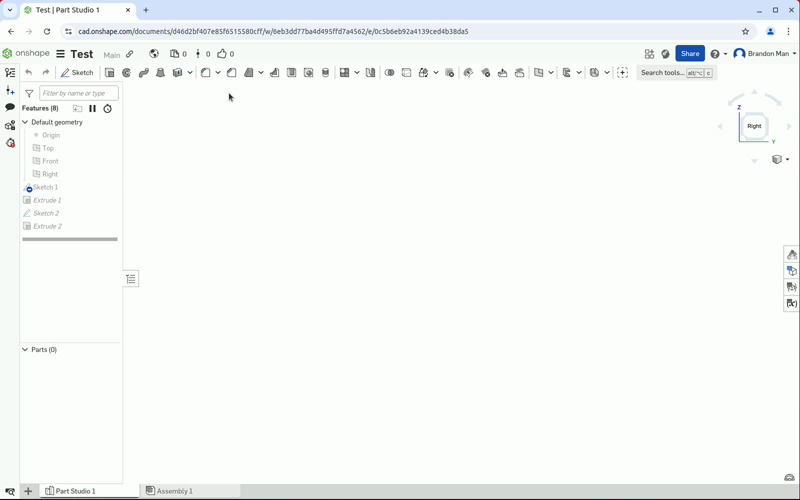
mouse_move(73, 352)
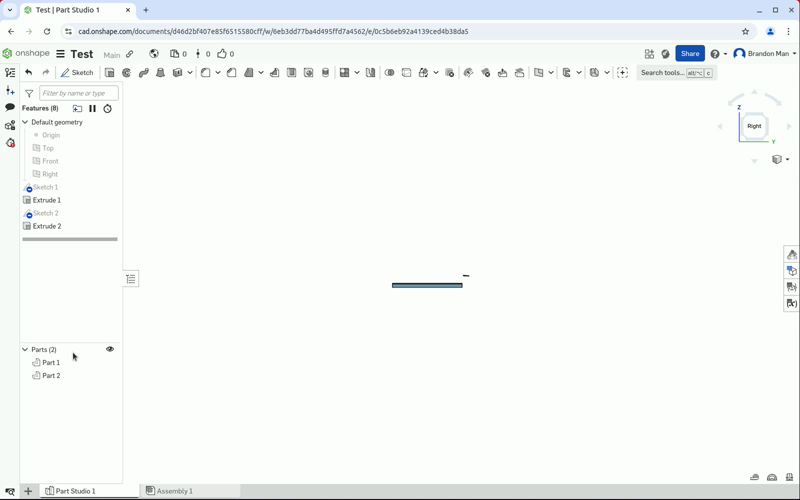
key(y)
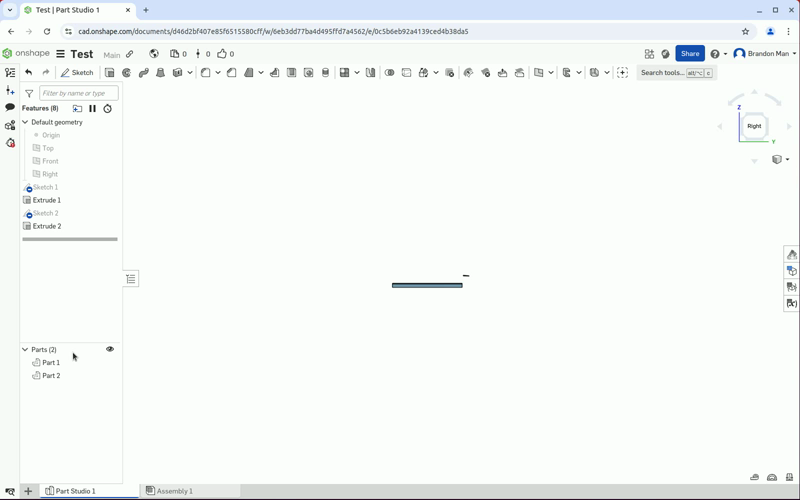
key(shift+p)
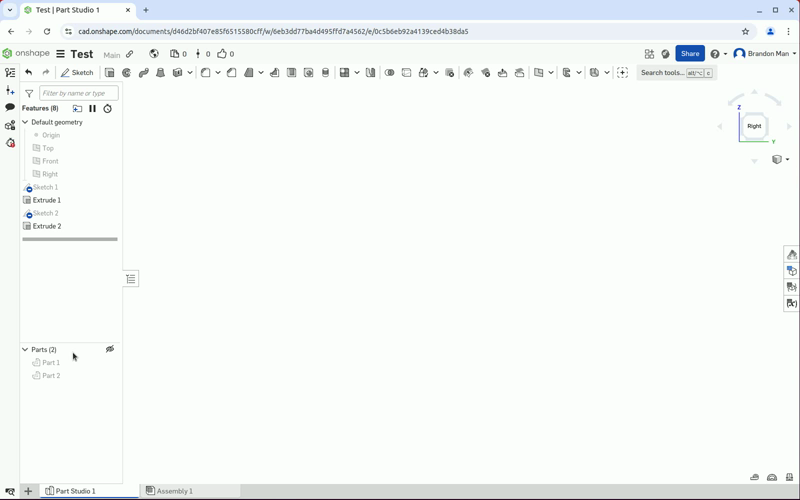
key(space)
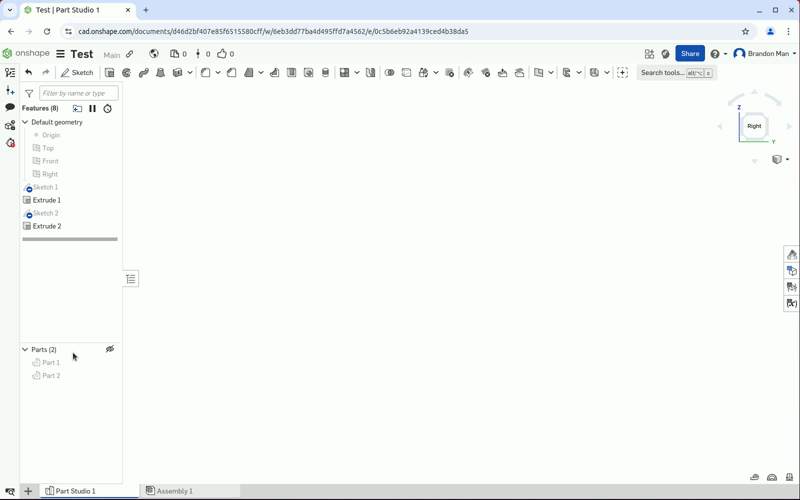
key_down(shift)
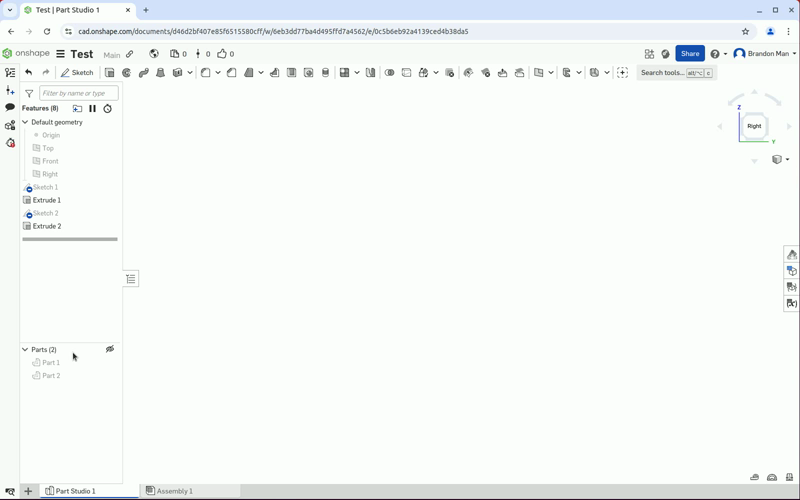
key(right)
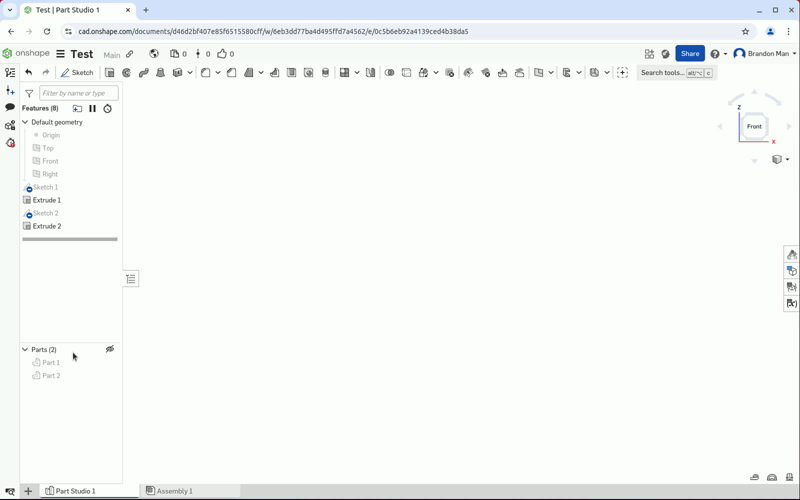
key_up(shift)
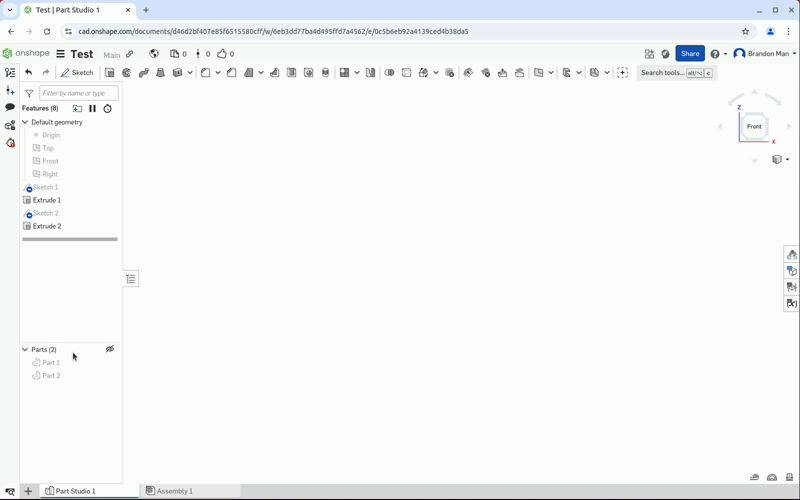
key(space)
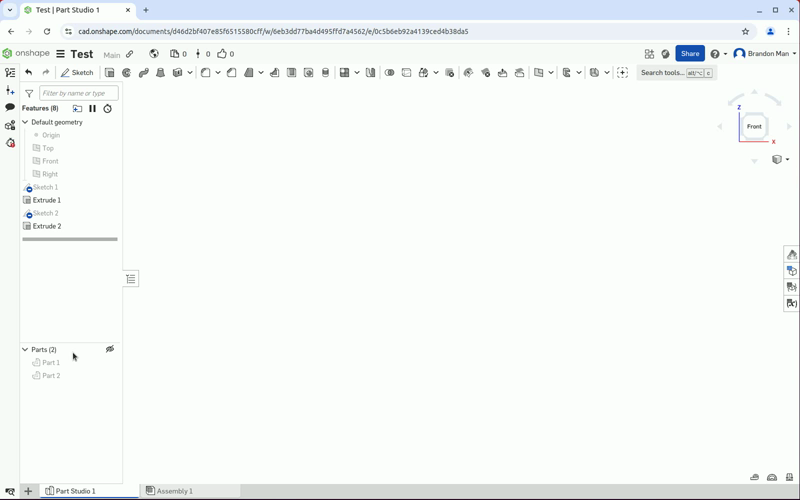
key_down(shift)
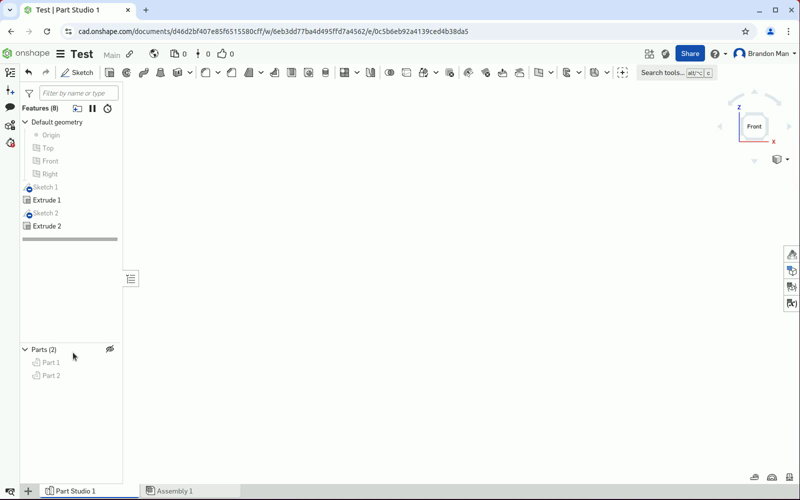
key(down)
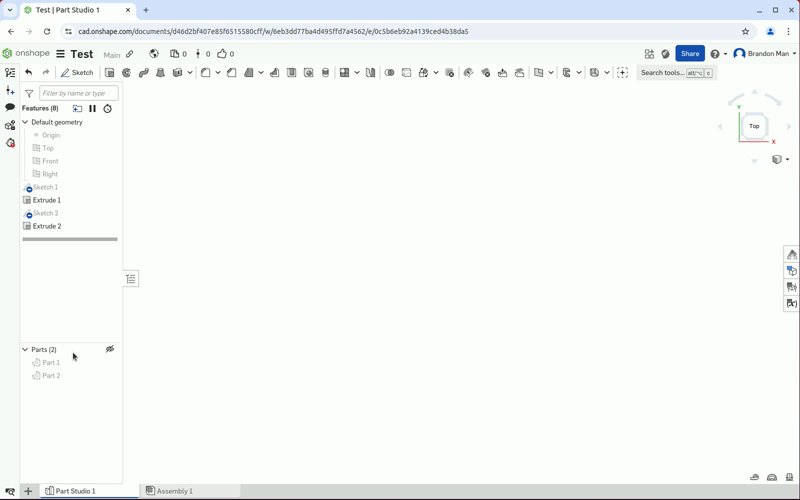
key_up(shift)
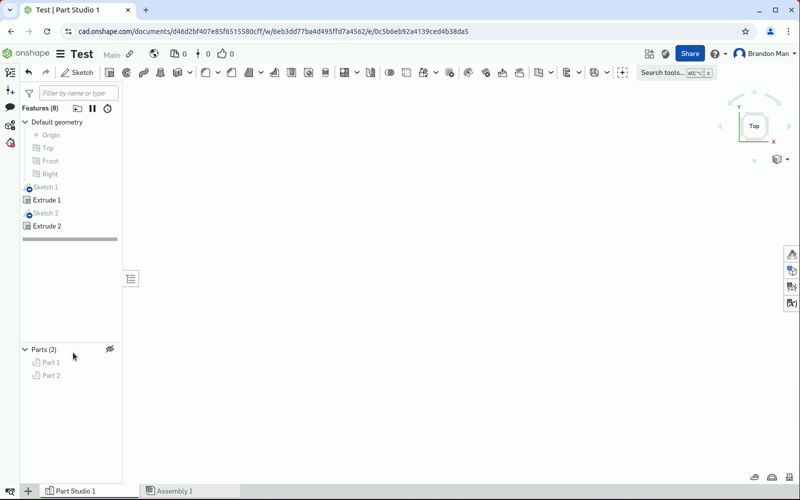
mouse_move(73, 352)
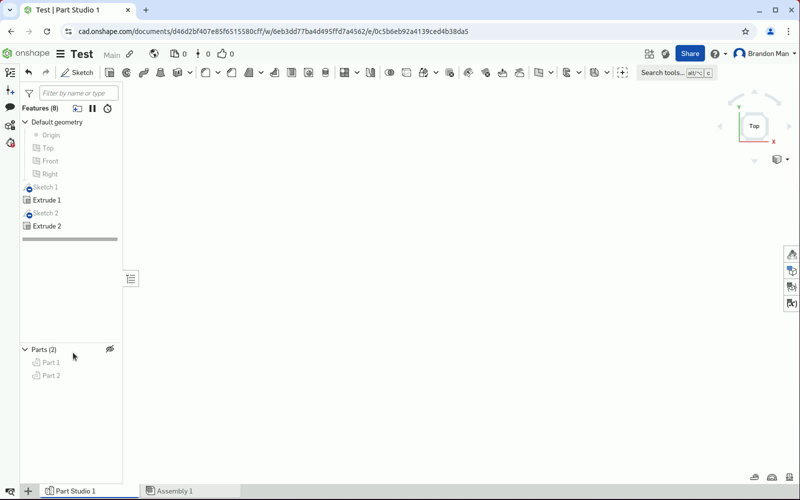
key(shift+y)
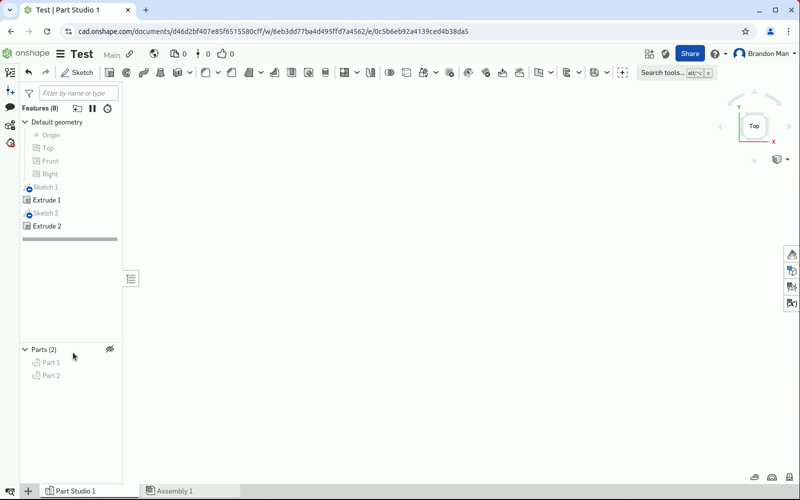
key(shift+s)
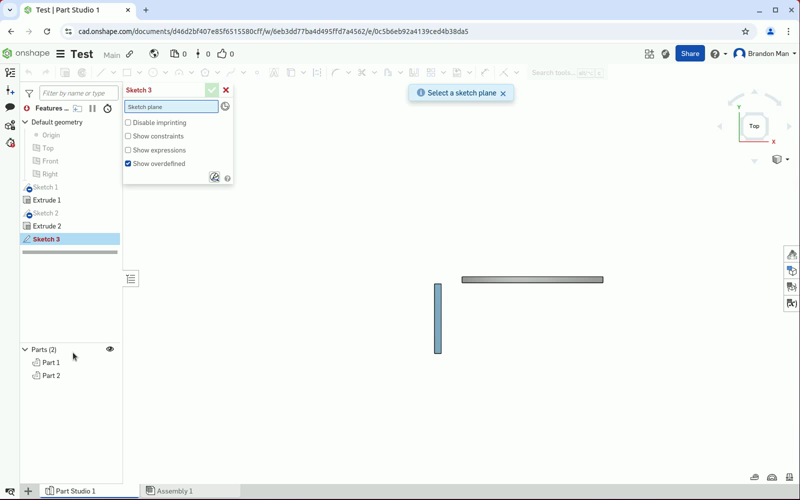
mouse_move(73, 150)
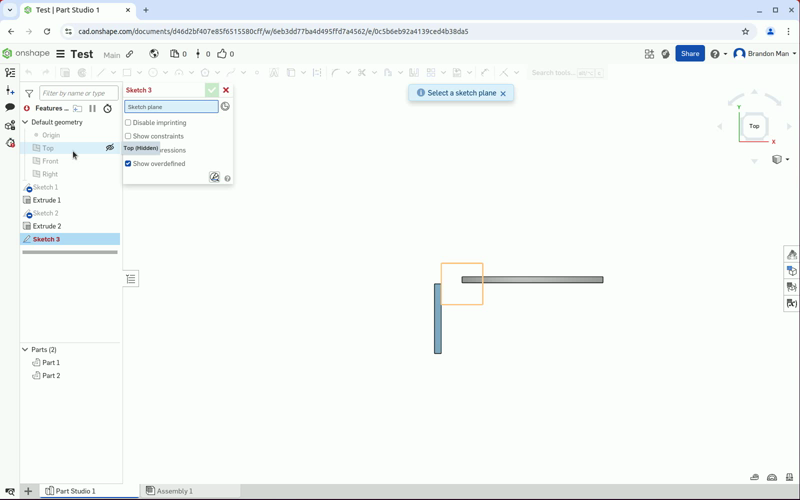
click(73, 150)
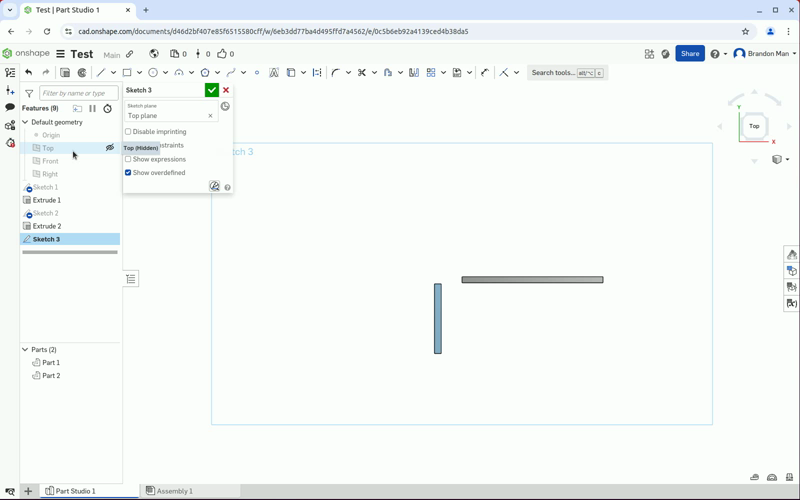
mouse_move(73, 352)
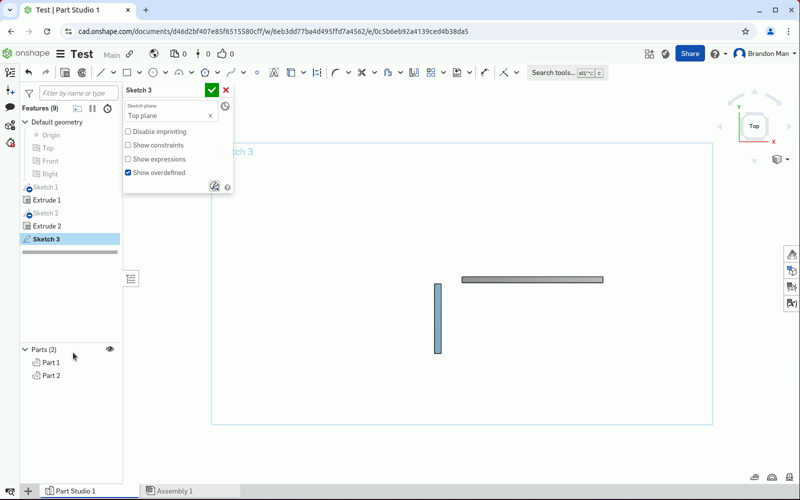
key(y)
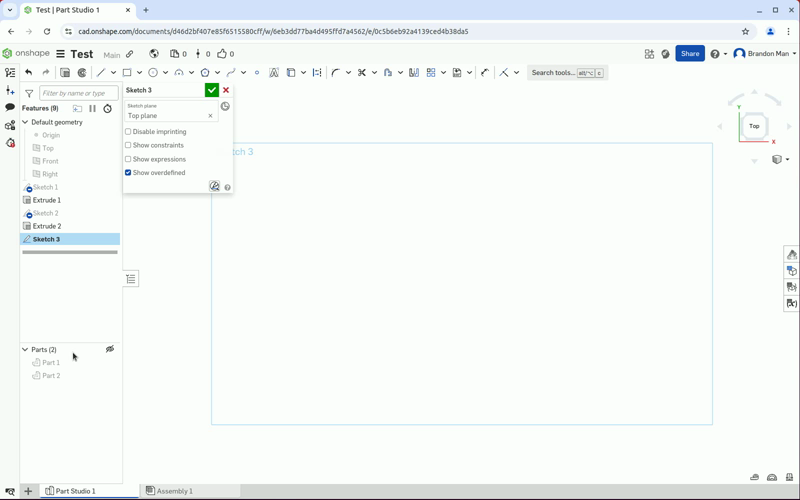
key(l)
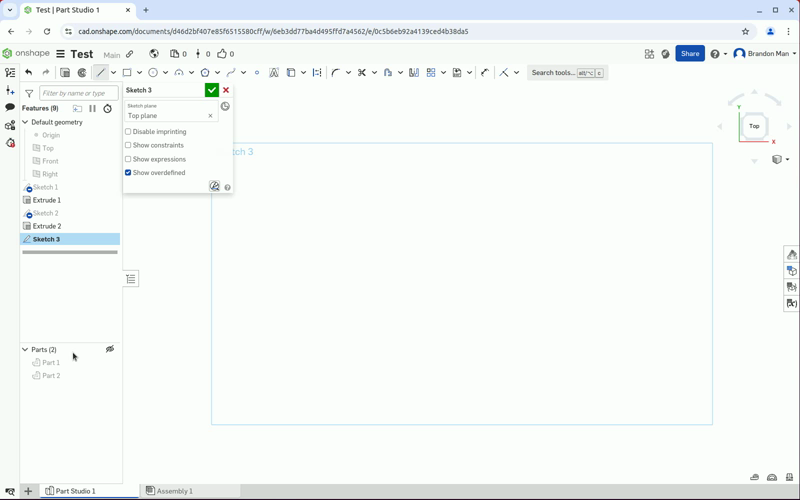
key_down(shift)
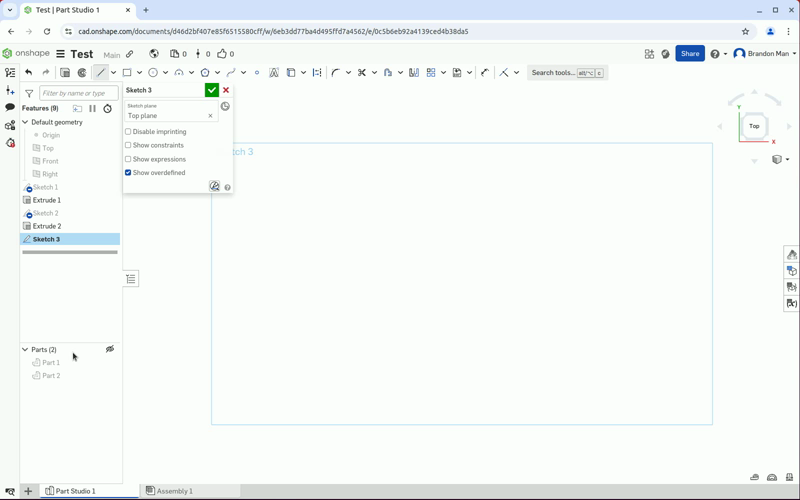
mouse_move(454, 285)
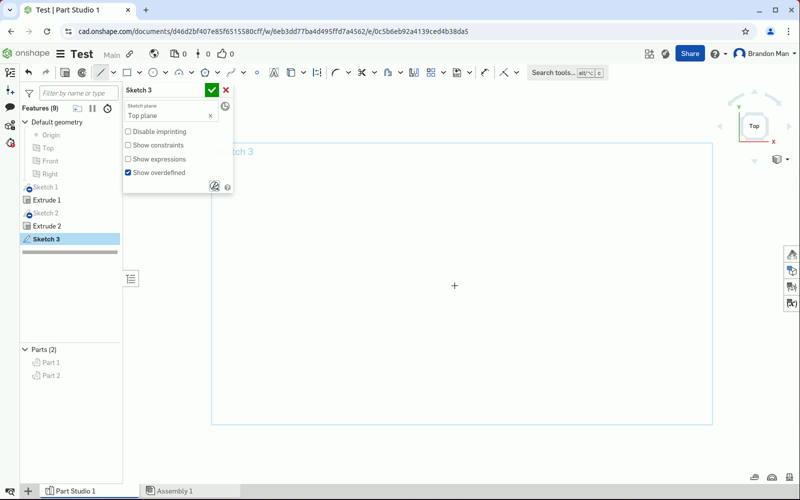
click(454, 285)
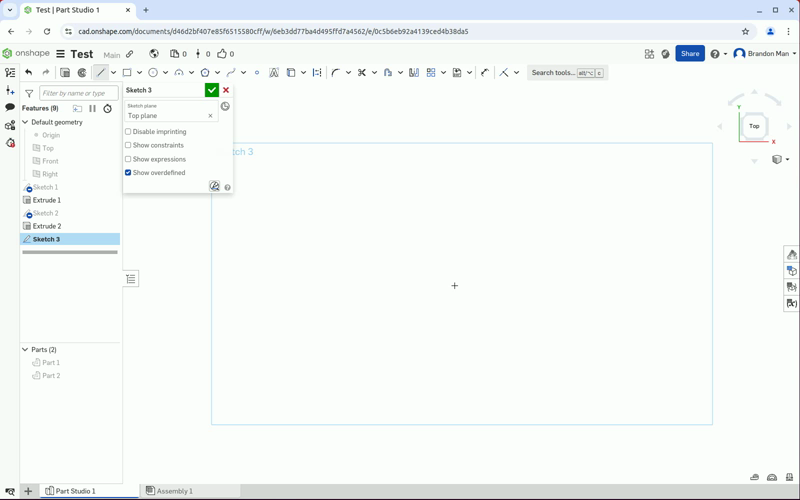
key_up(shift)
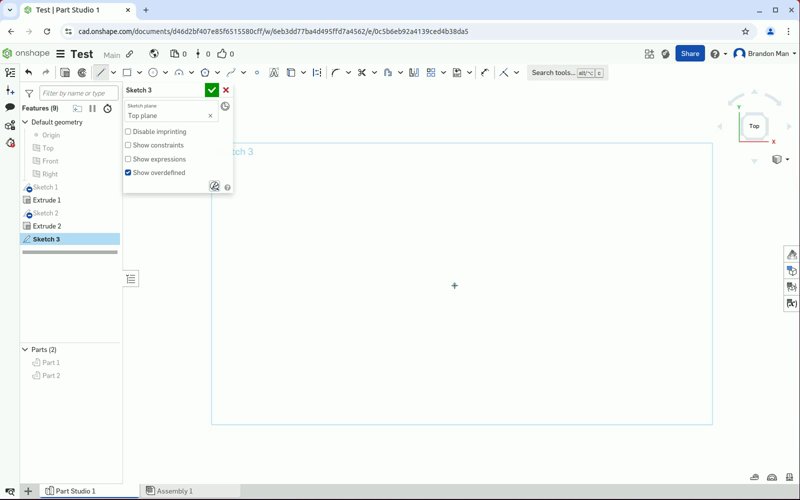
key_down(shift)
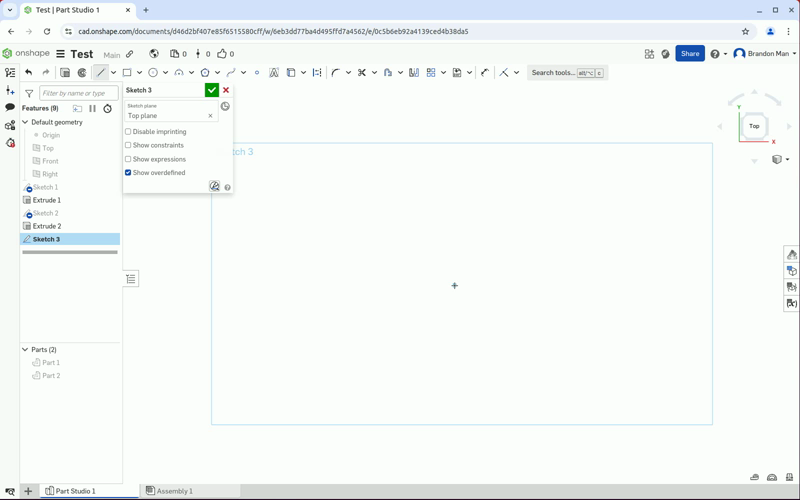
key_up(shift)
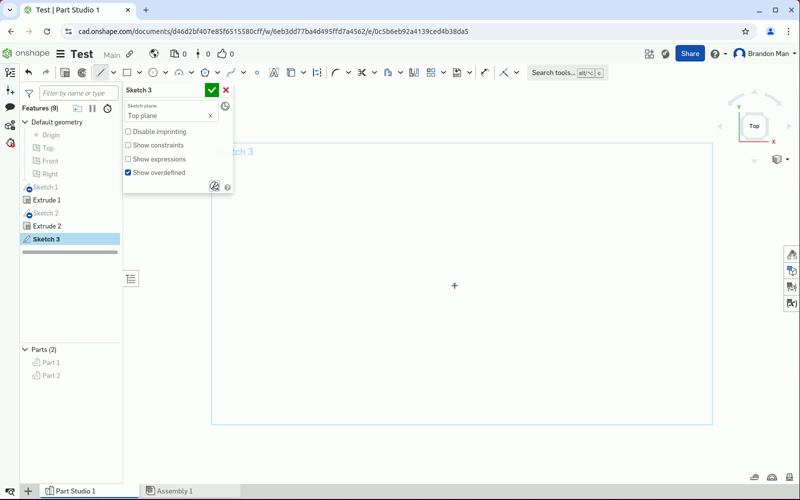
key_down(shift)
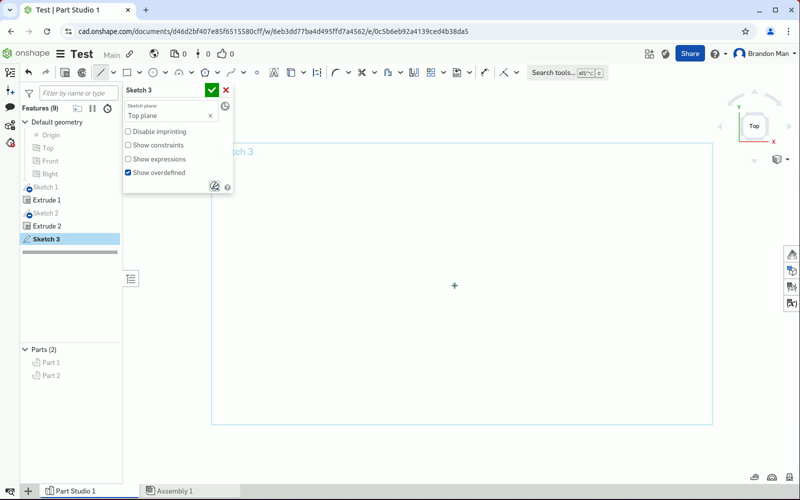
mouse_move(485, 285)
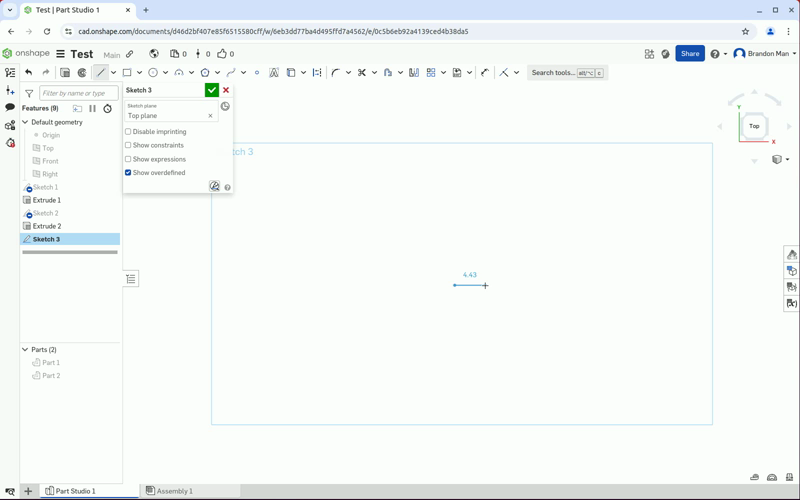
mouse_move(455, 282)
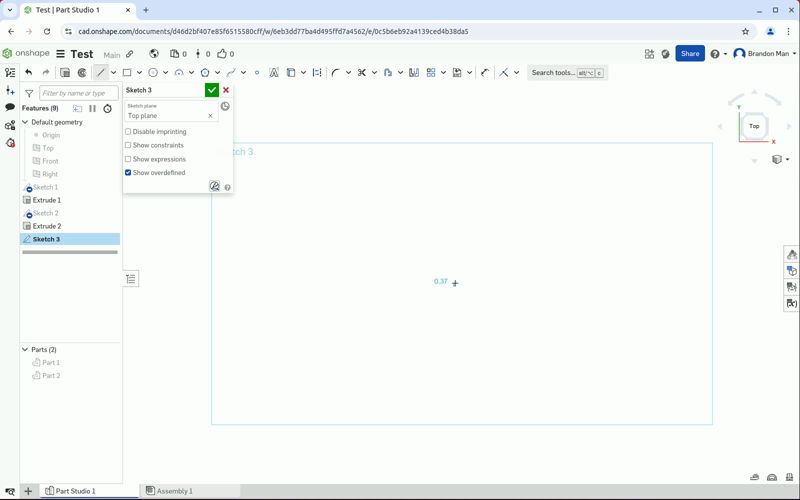
scroll(6)
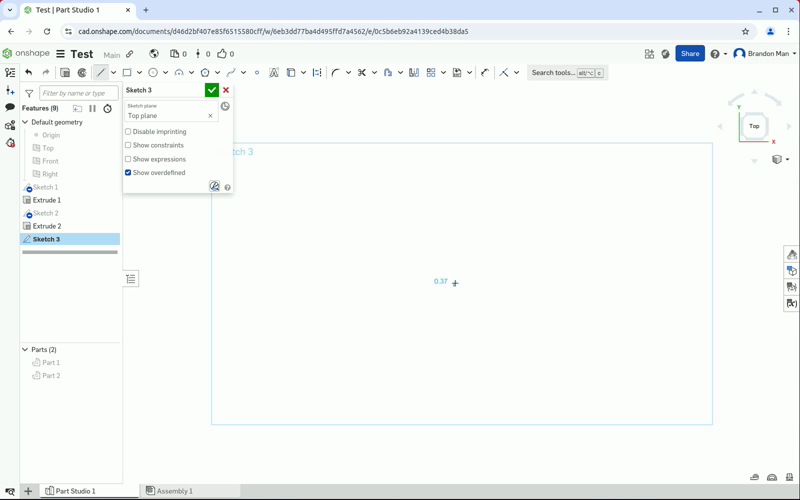
scroll(6)
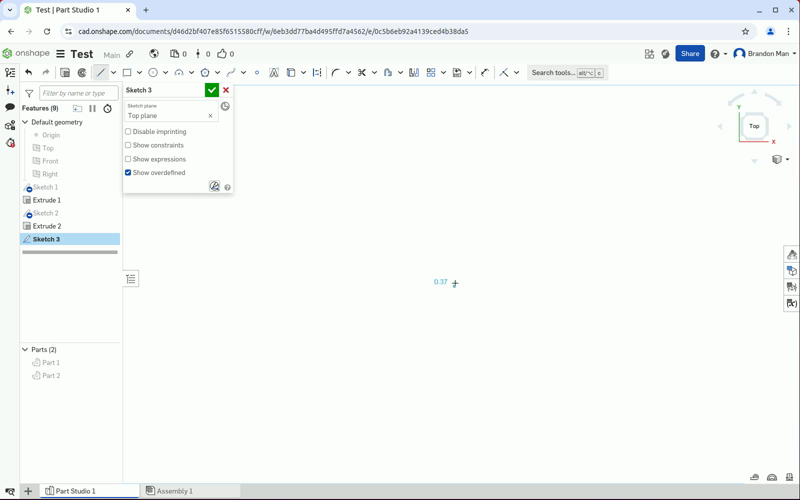
scroll(6)
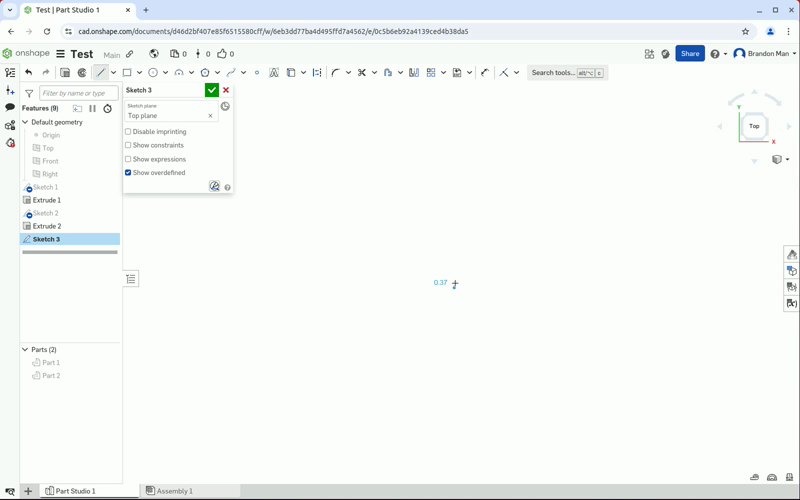
scroll(6)
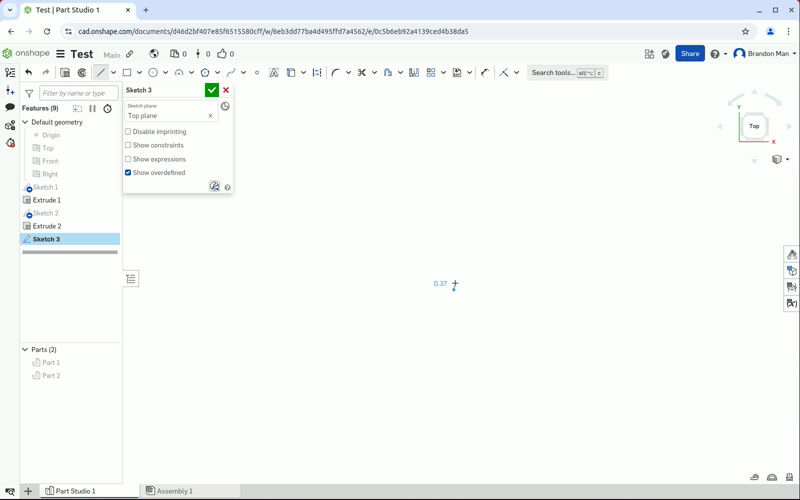
scroll(6)
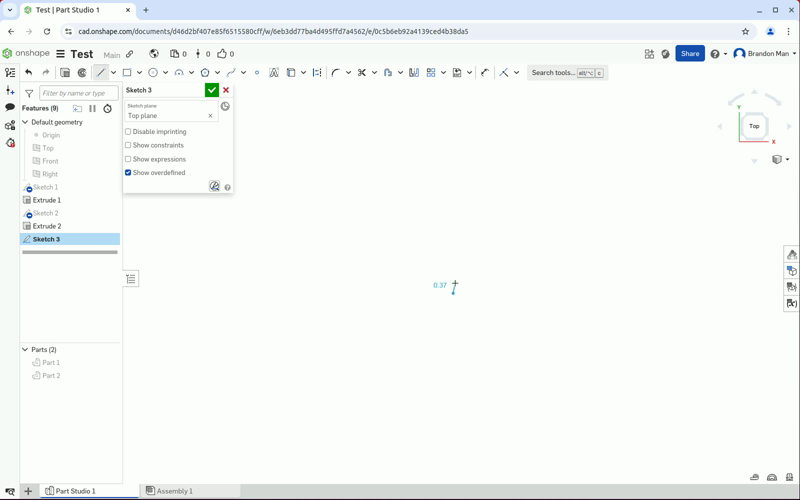
scroll(6)
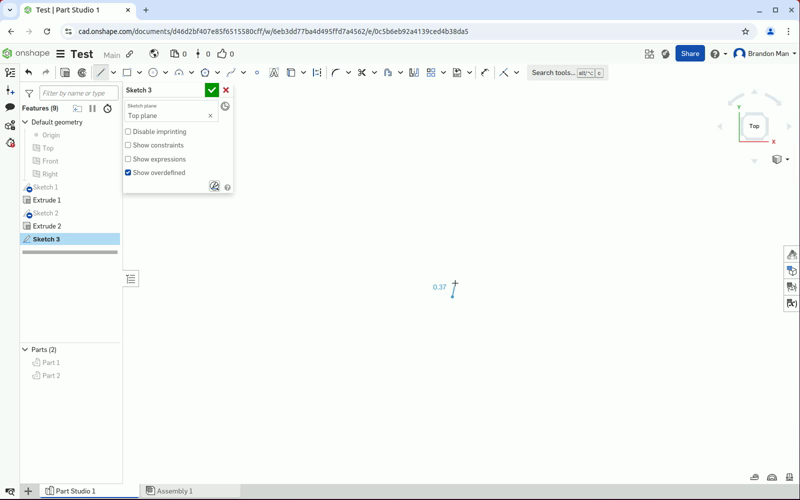
scroll(6)
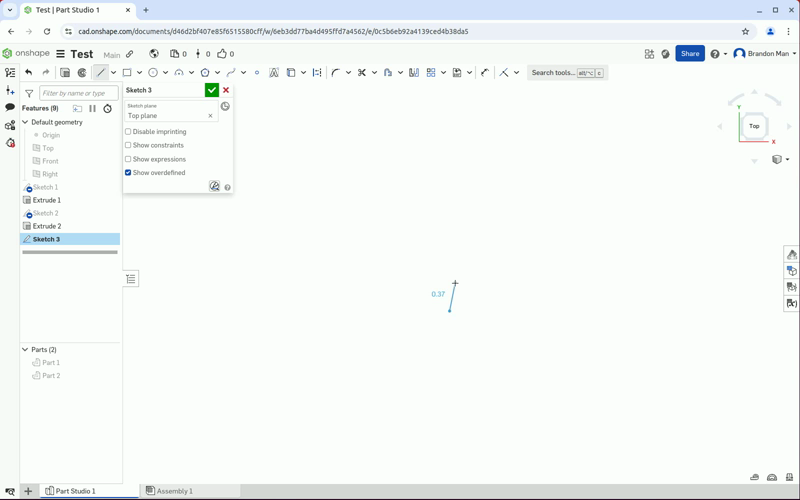
click(455, 282)
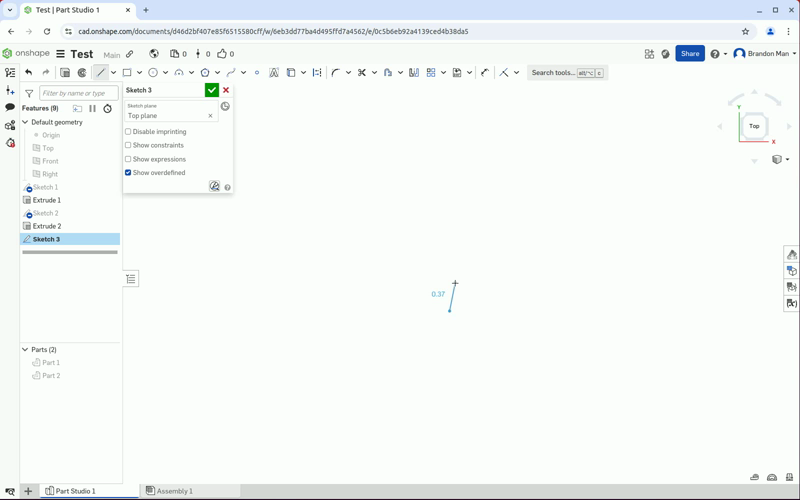
scroll(-6)
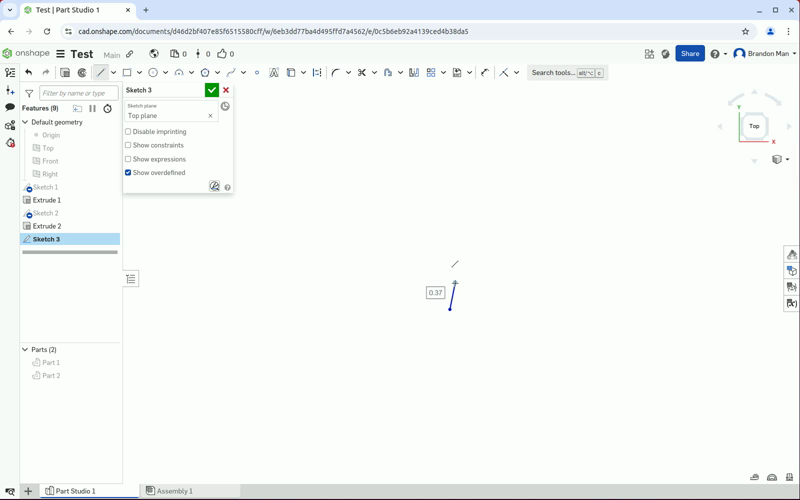
scroll(-6)
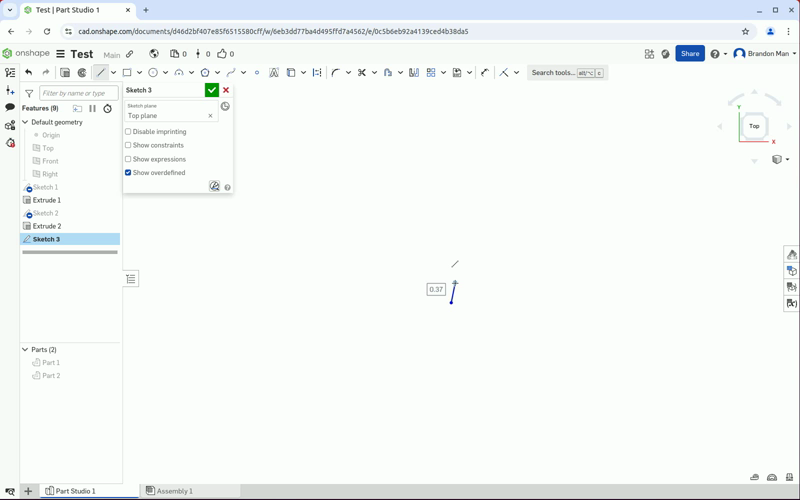
scroll(-6)
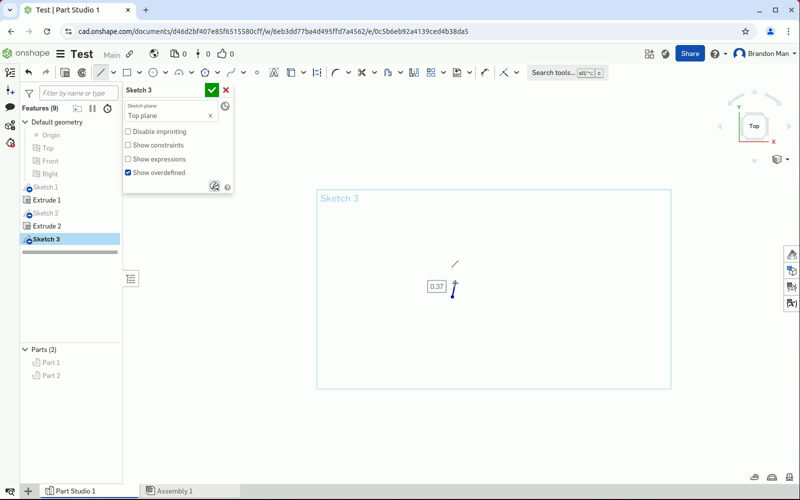
scroll(-6)
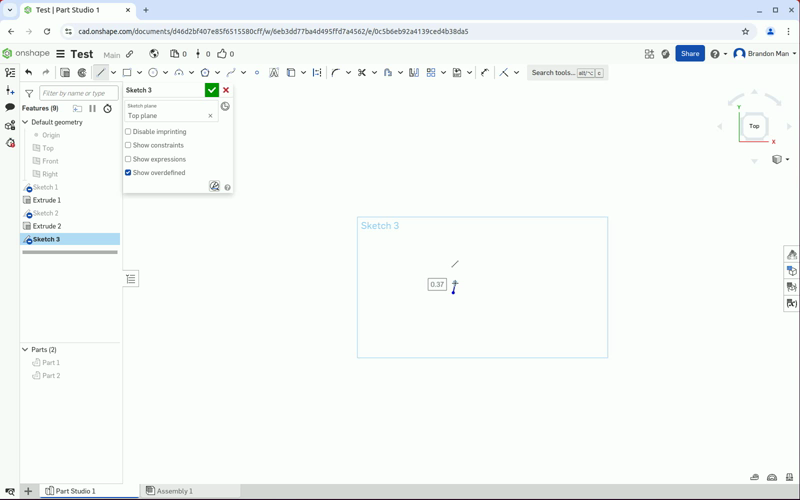
scroll(-6)
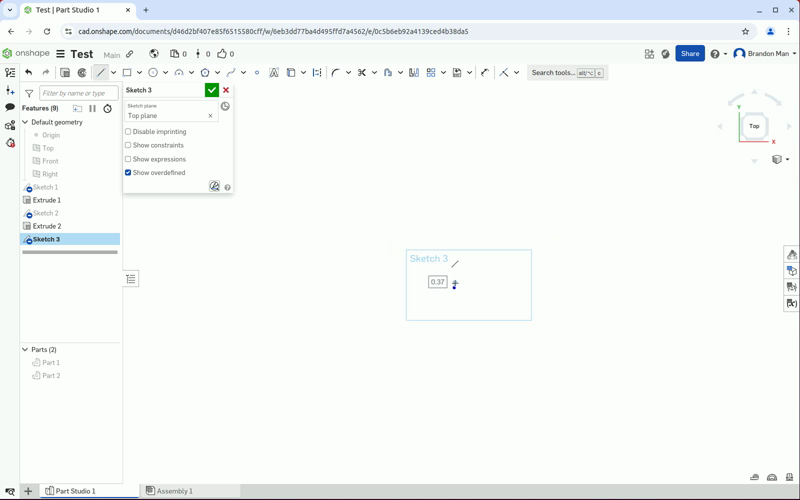
scroll(-6)
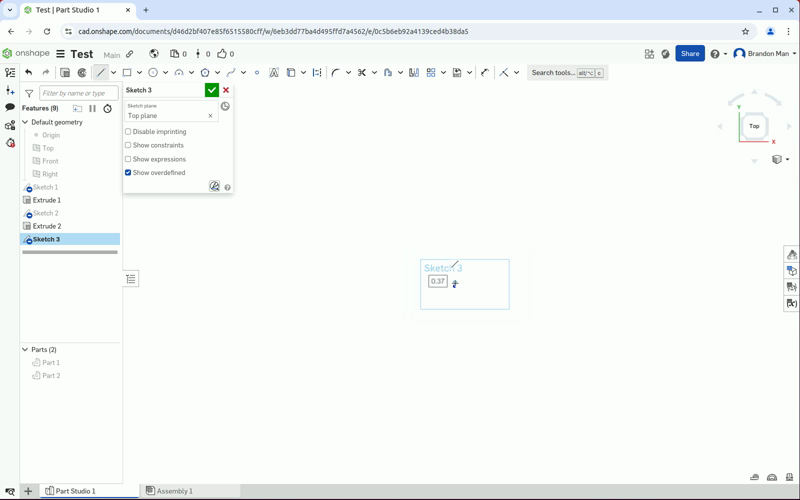
scroll(-6)
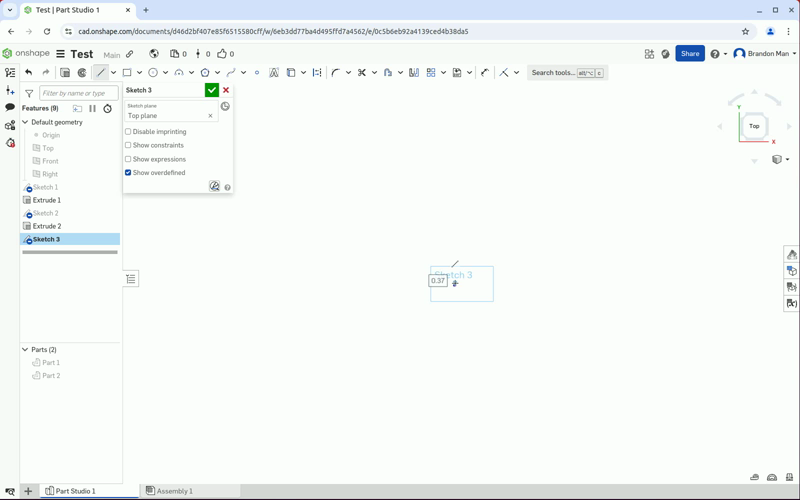
key_up(shift)
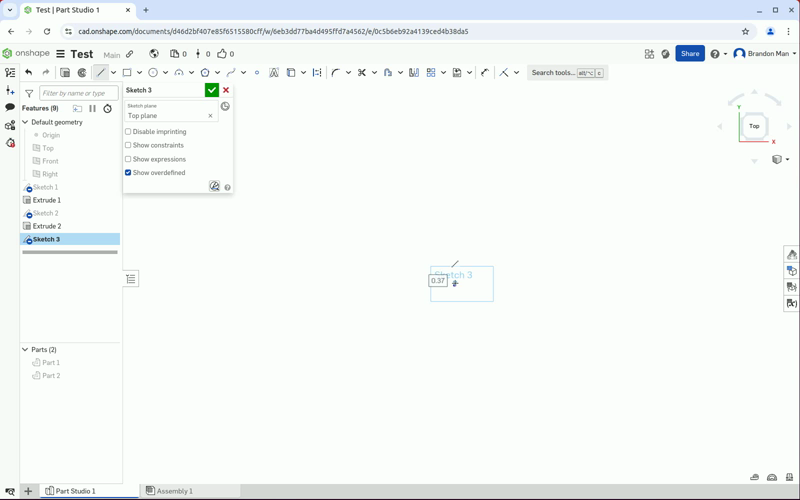
key_down(shift)
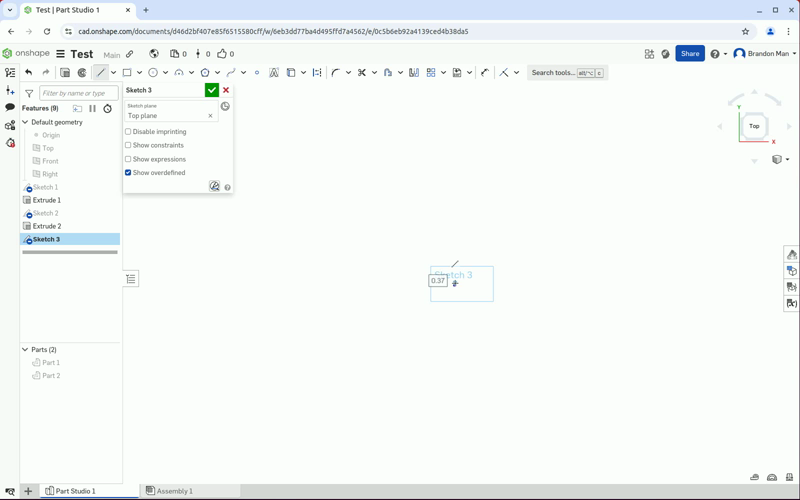
mouse_move(485, 282)
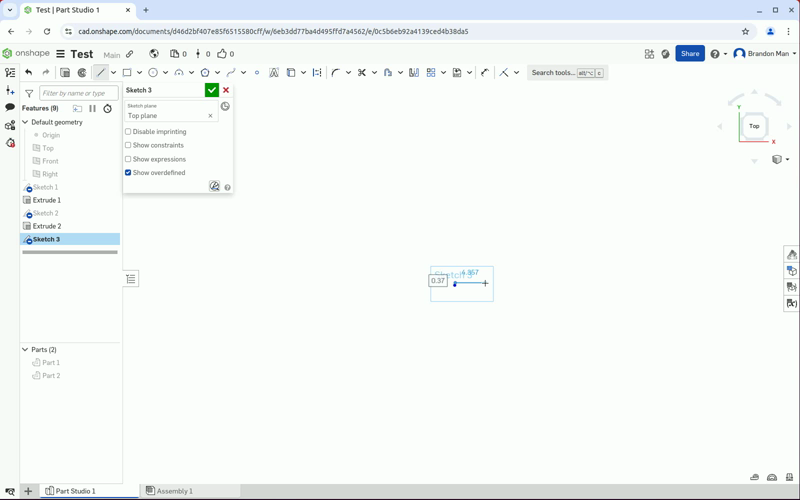
mouse_move(459, 282)
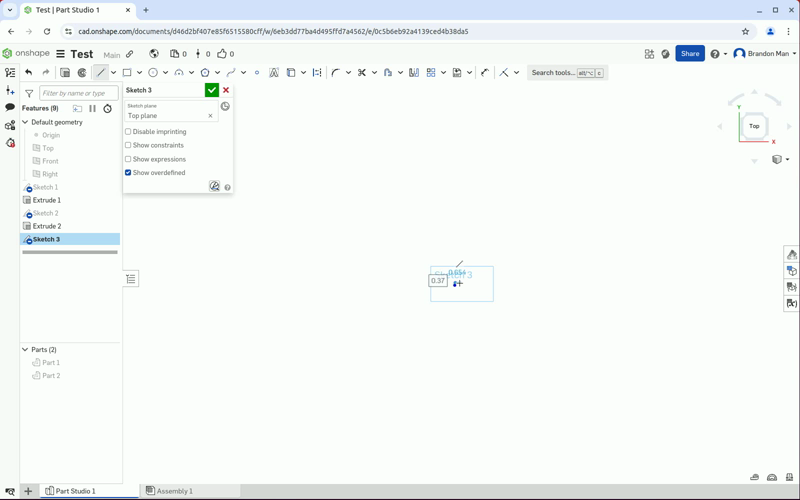
scroll(6)
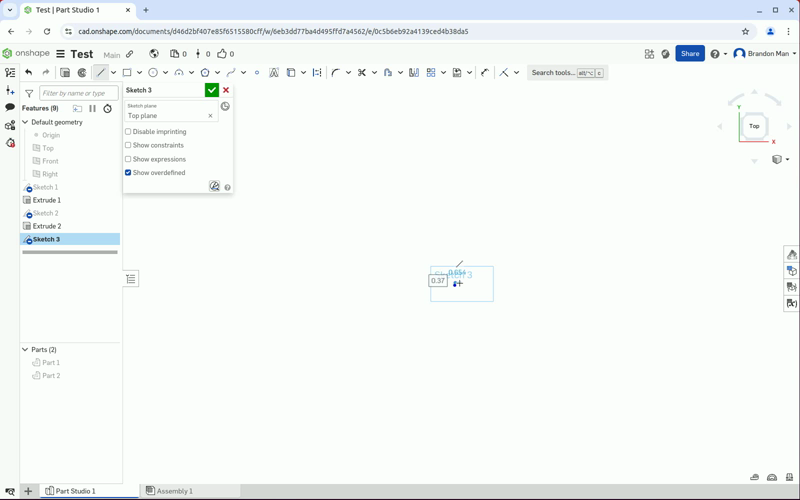
scroll(6)
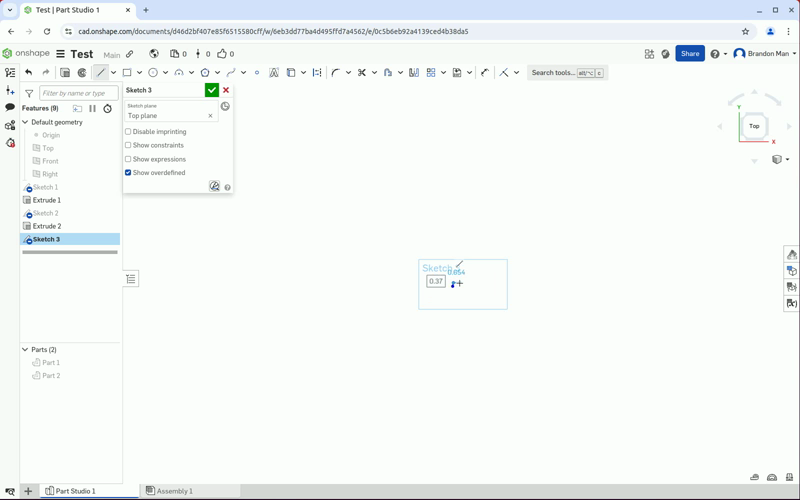
scroll(6)
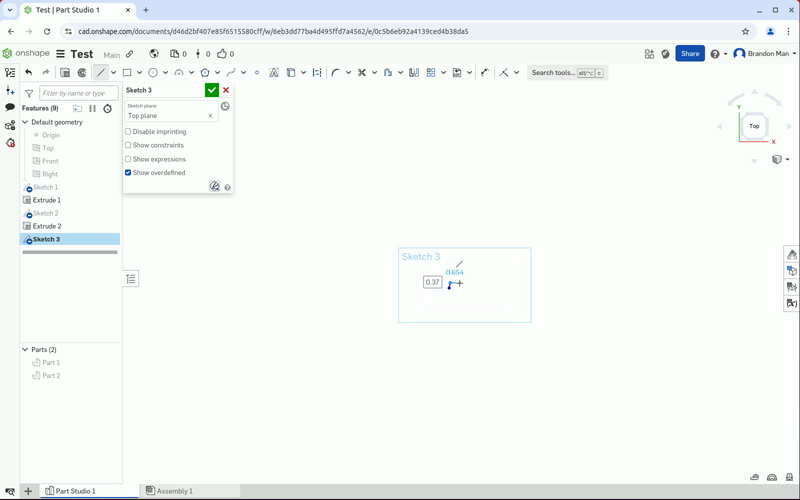
scroll(6)
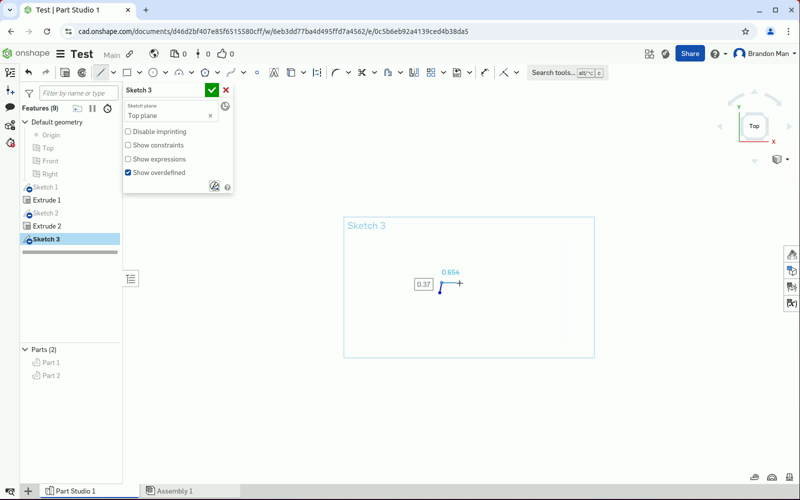
scroll(6)
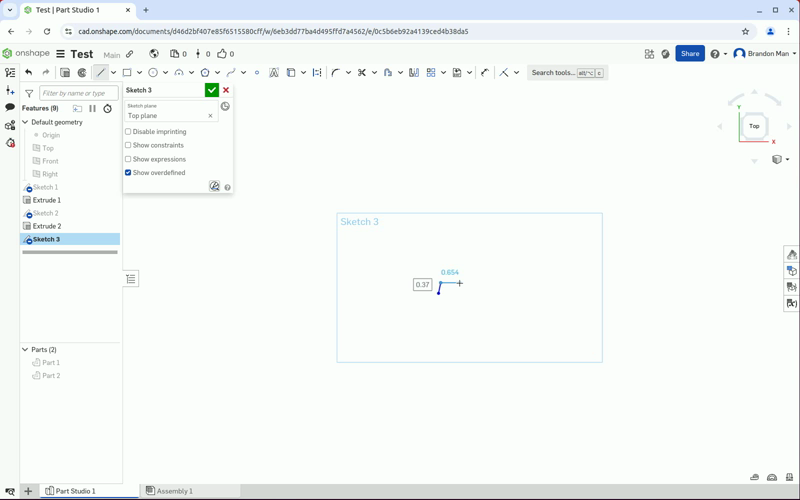
scroll(6)
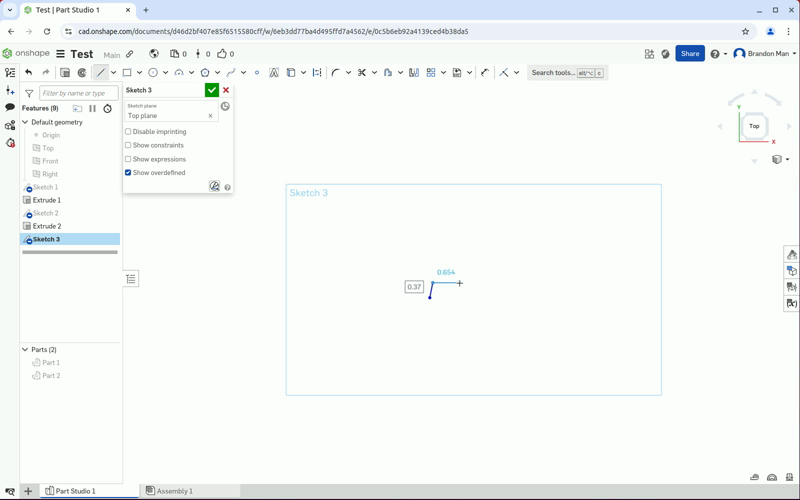
scroll(6)
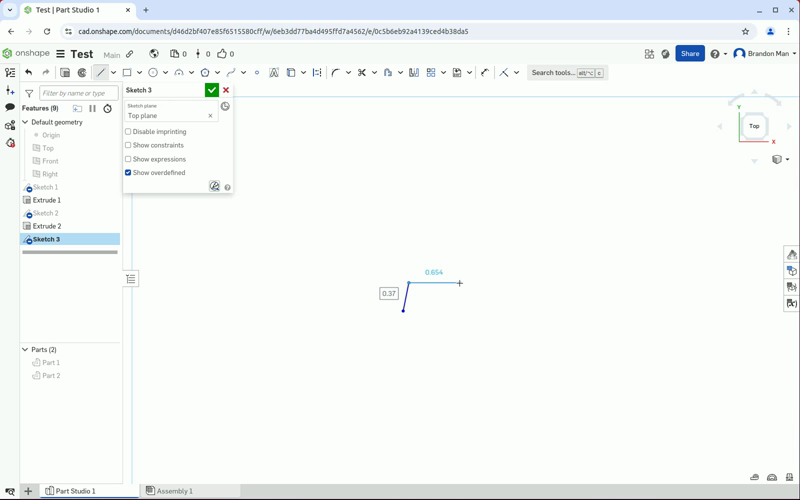
click(459, 282)
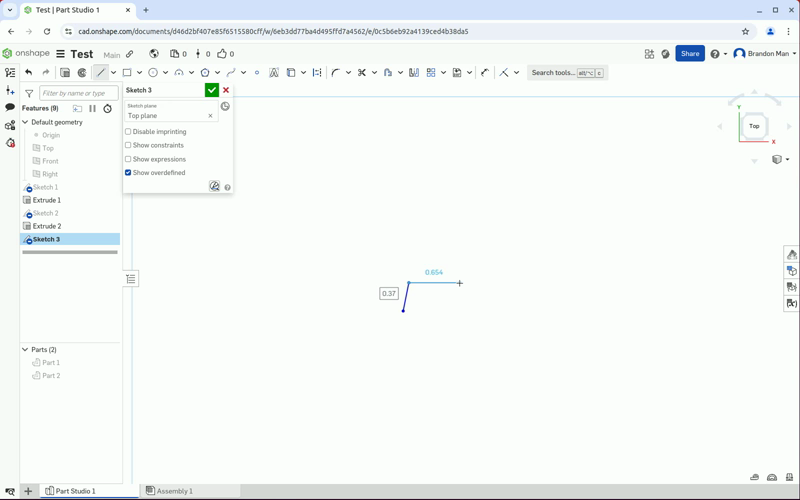
scroll(-6)
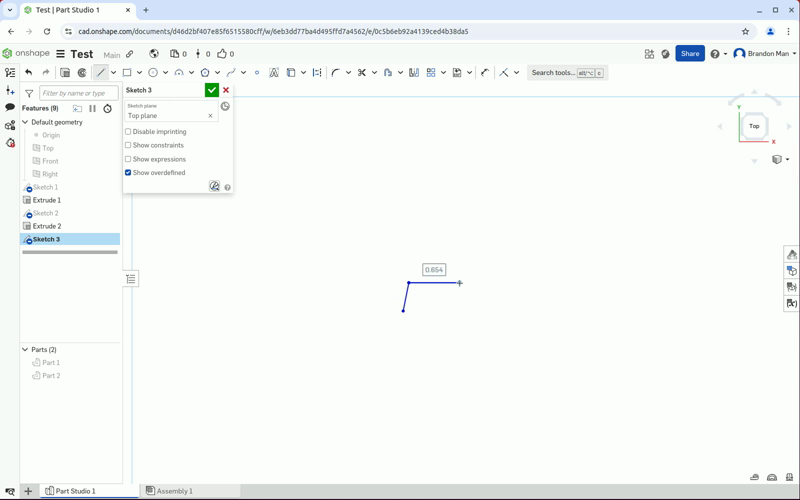
scroll(-6)
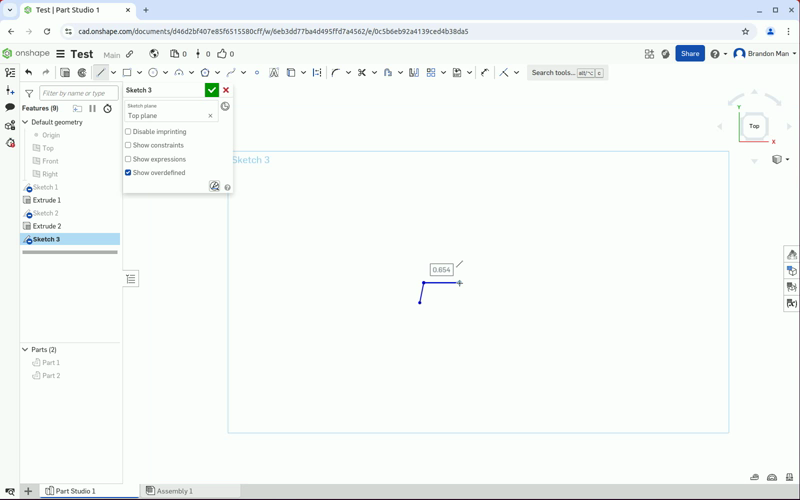
scroll(-6)
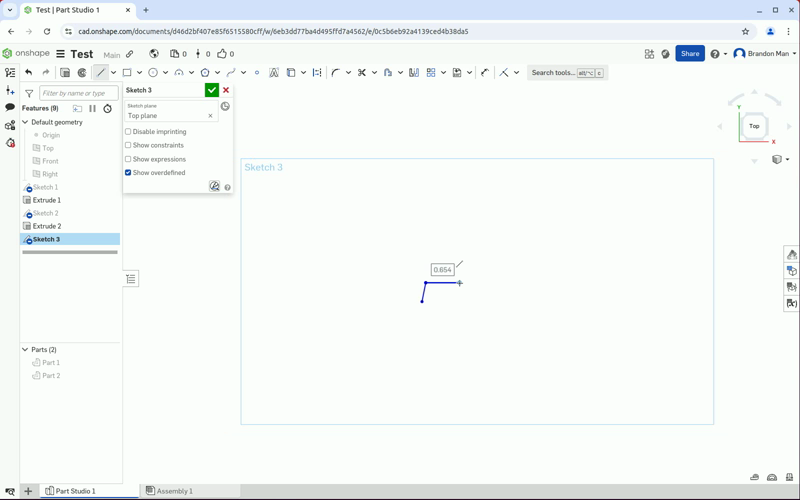
scroll(-6)
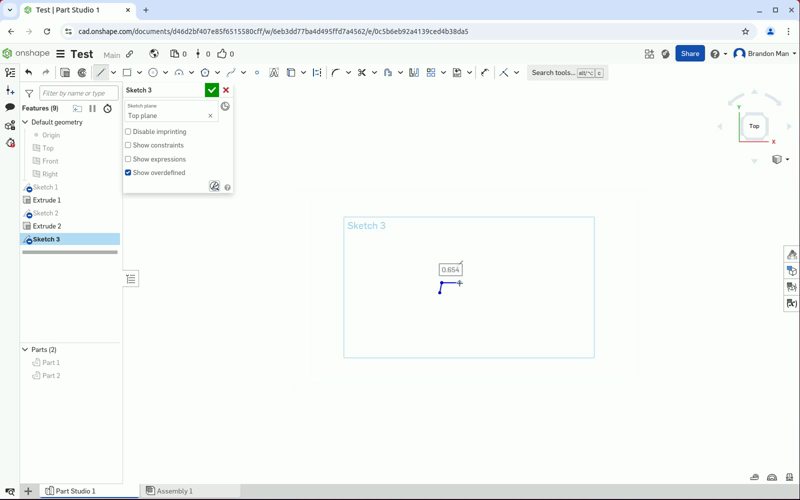
scroll(-6)
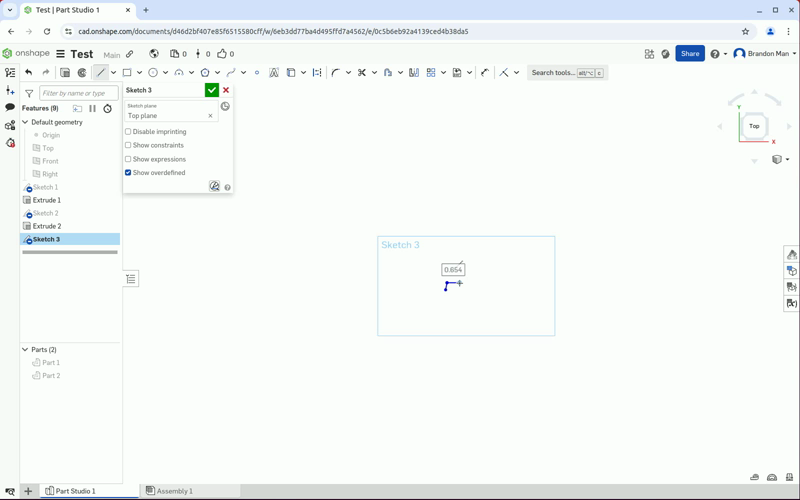
scroll(-6)
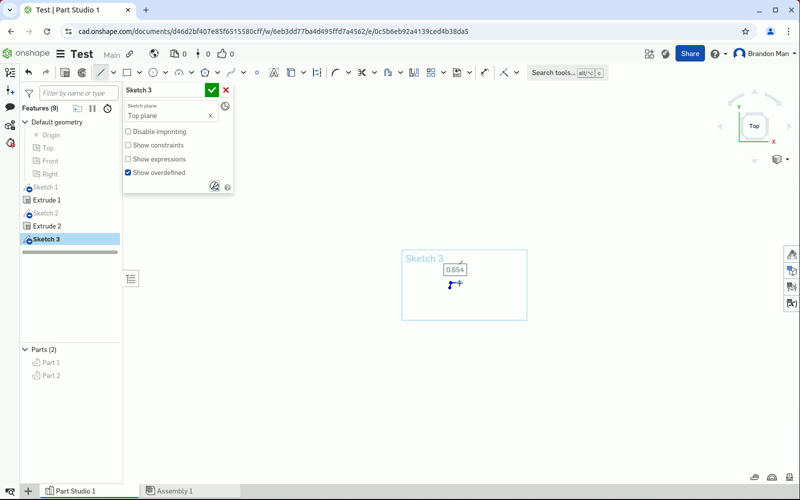
scroll(-6)
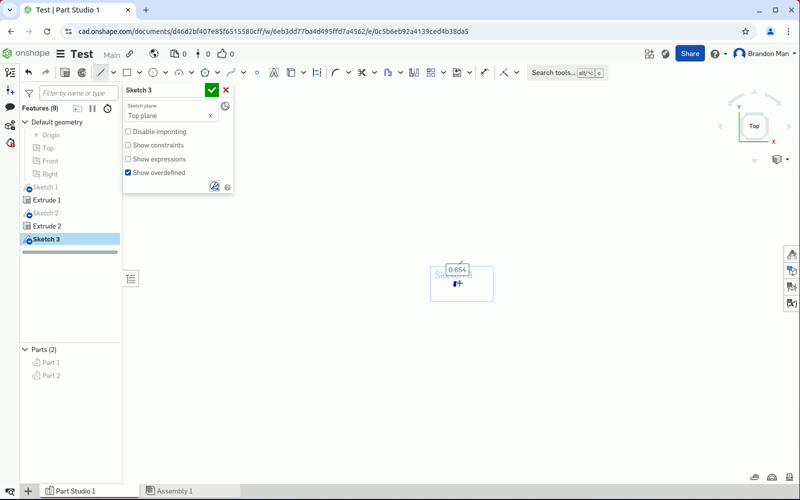
key_up(shift)
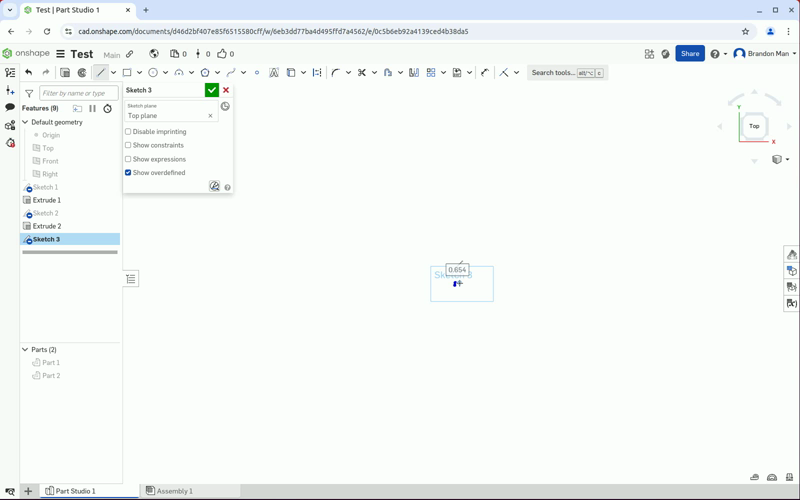
key_down(shift)
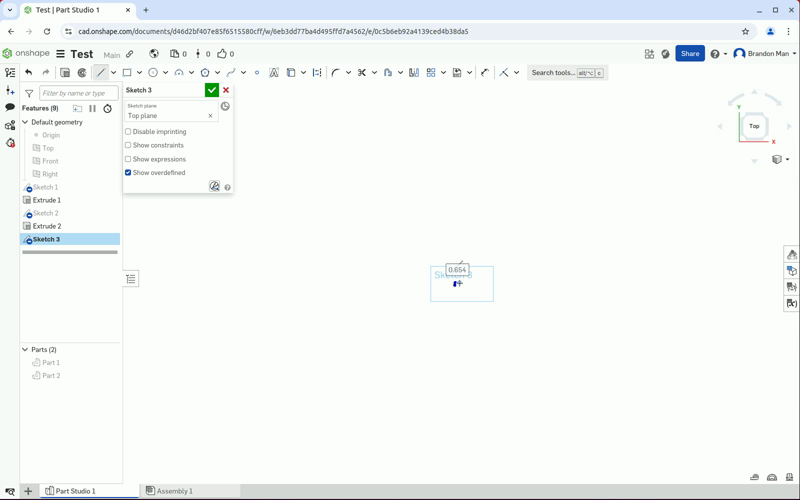
key_up(shift)
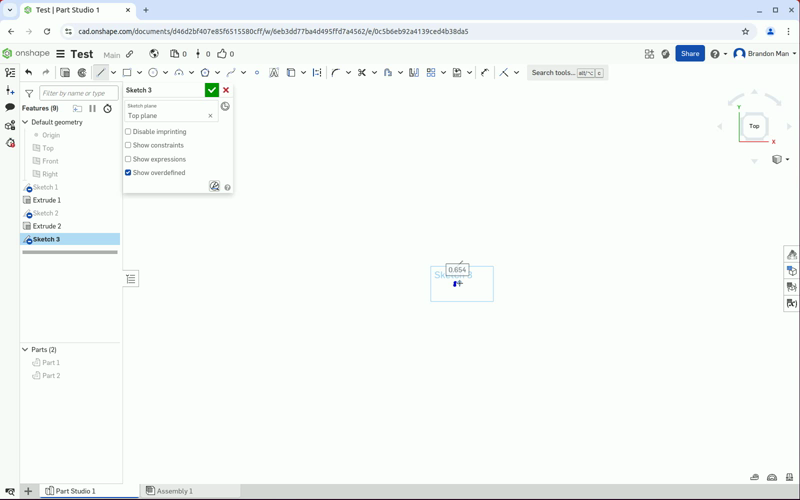
key_down(shift)
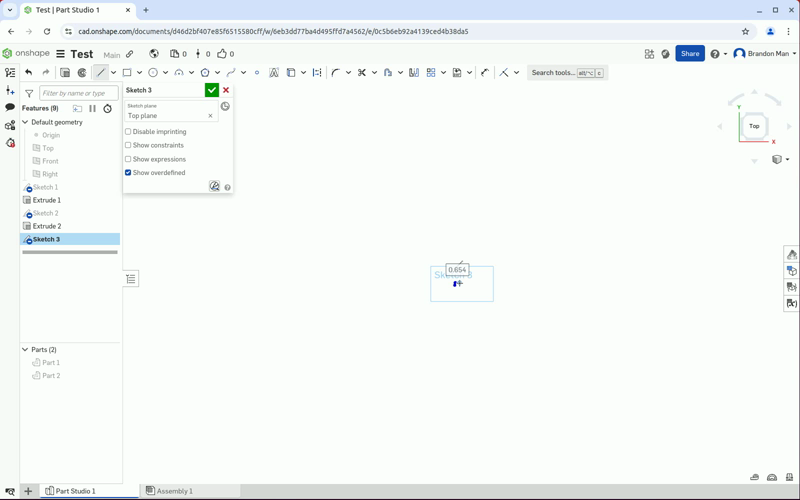
mouse_move(489, 282)
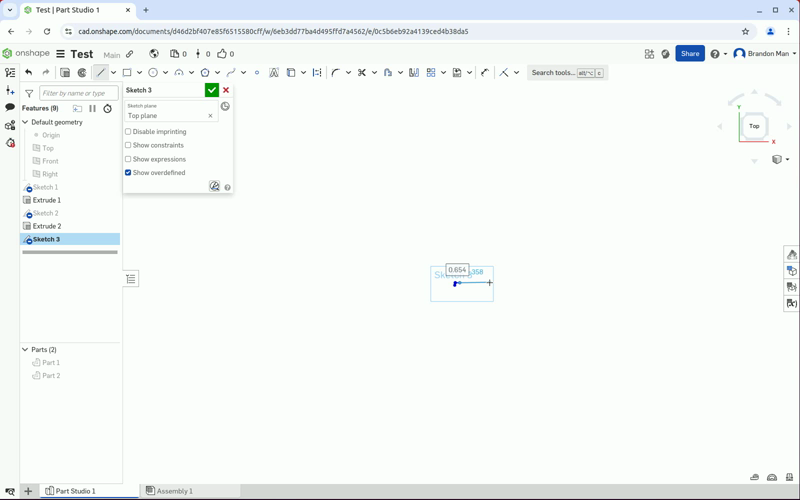
mouse_move(454, 282)
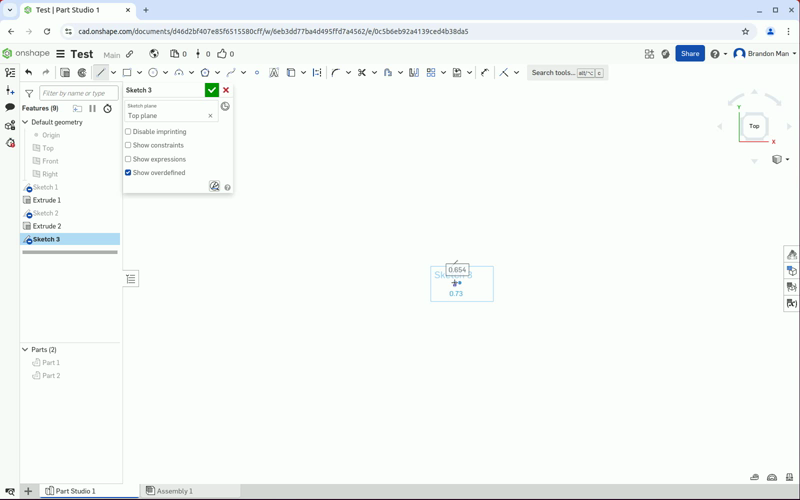
scroll(6)
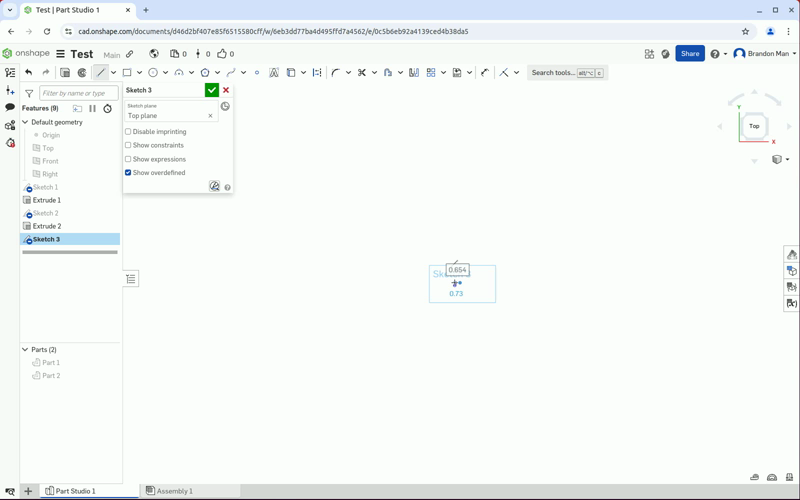
scroll(6)
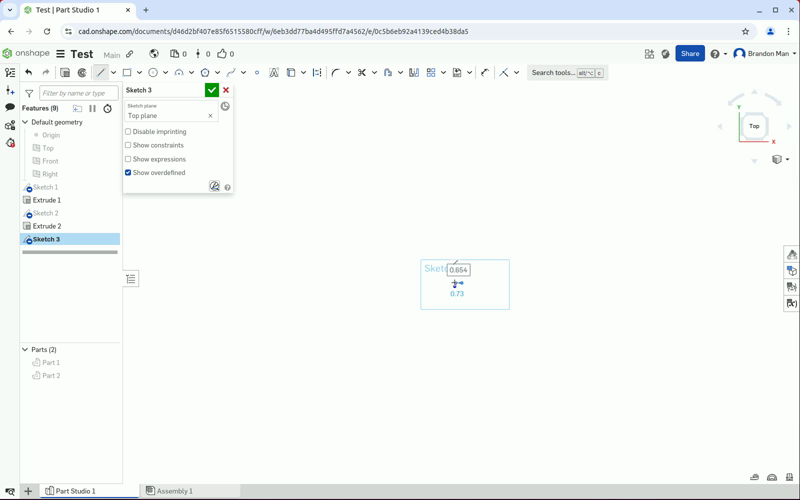
scroll(6)
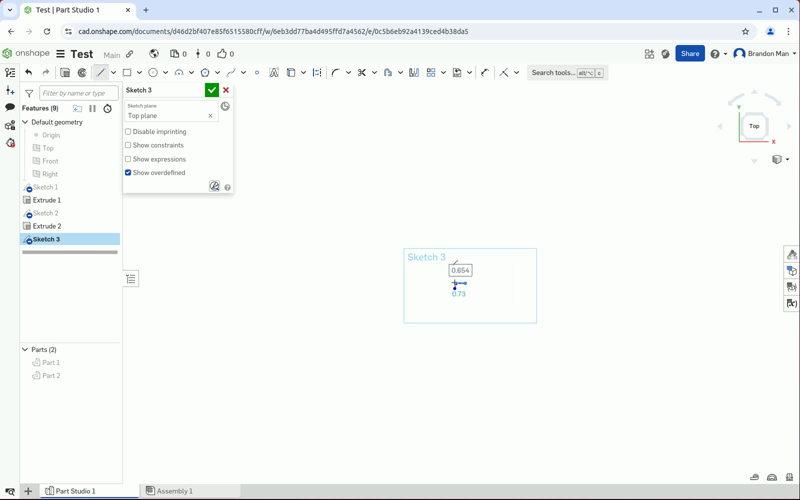
scroll(6)
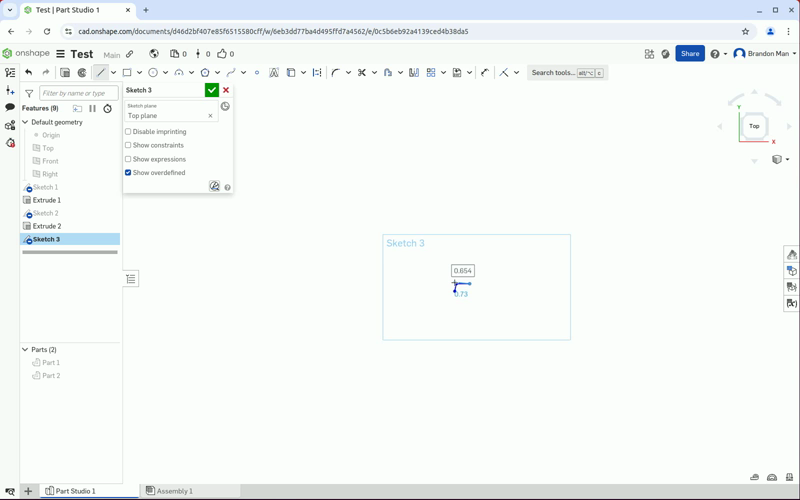
scroll(6)
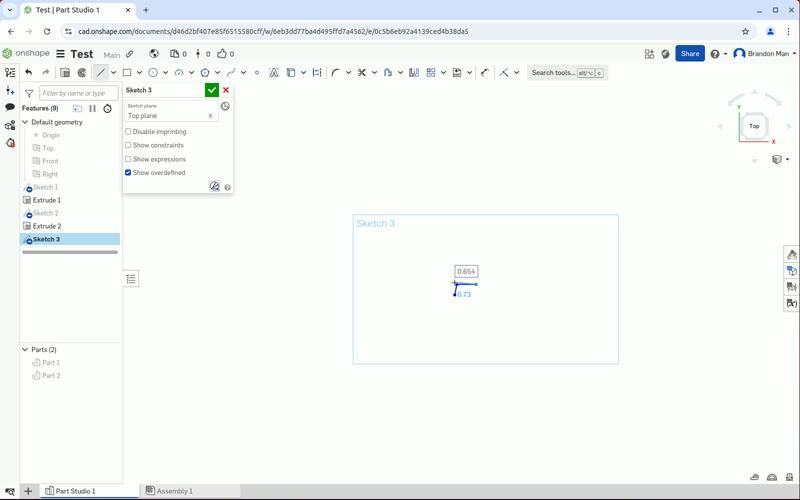
scroll(6)
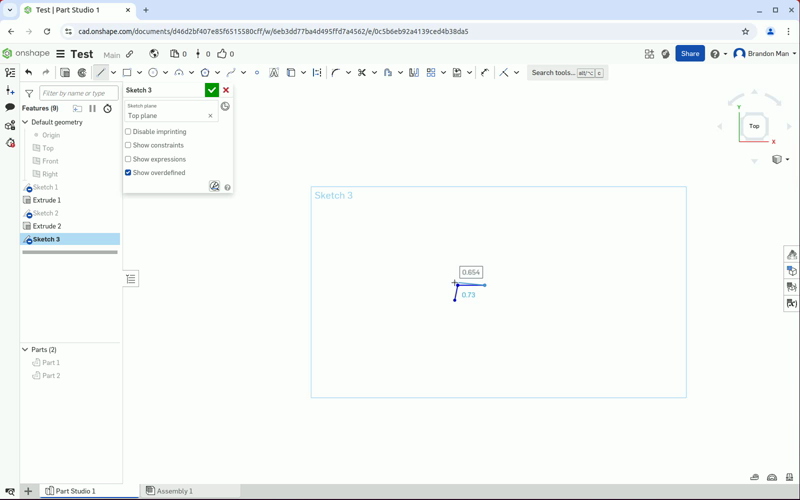
scroll(6)
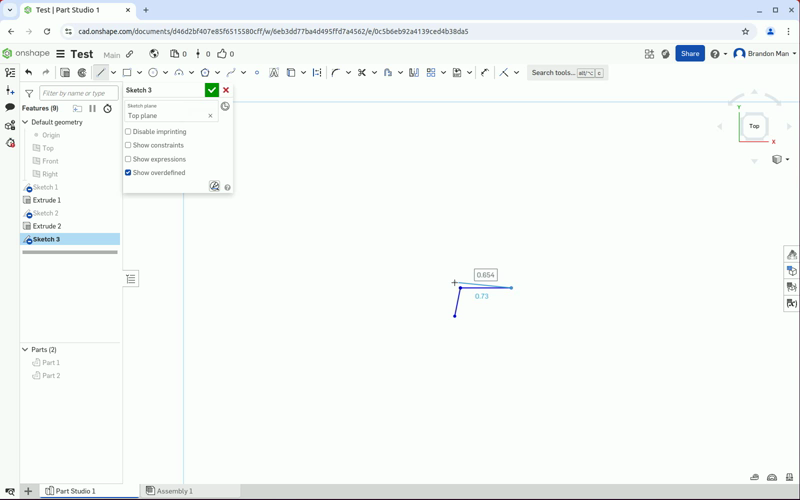
click(454, 282)
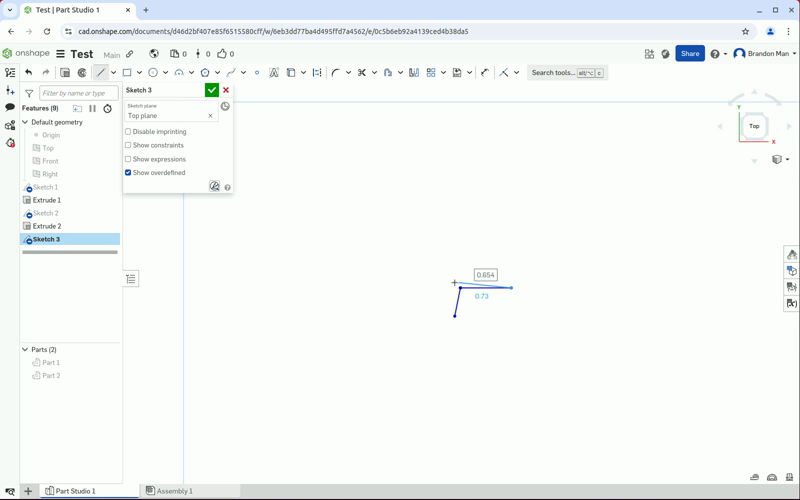
scroll(-6)
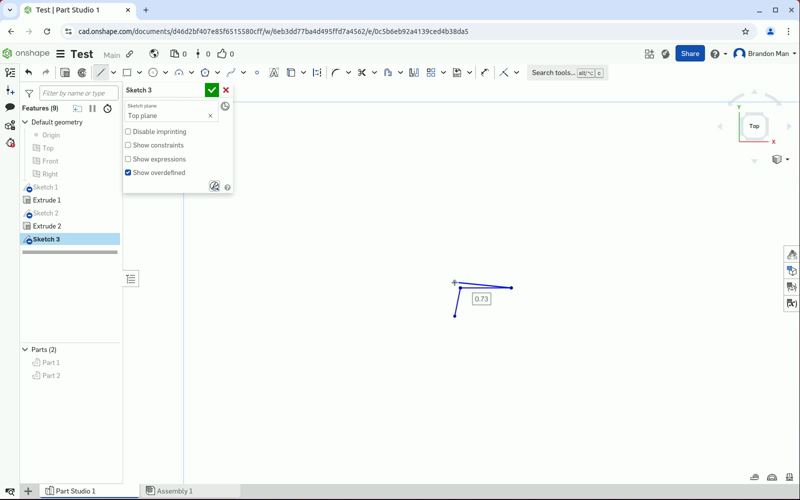
scroll(-6)
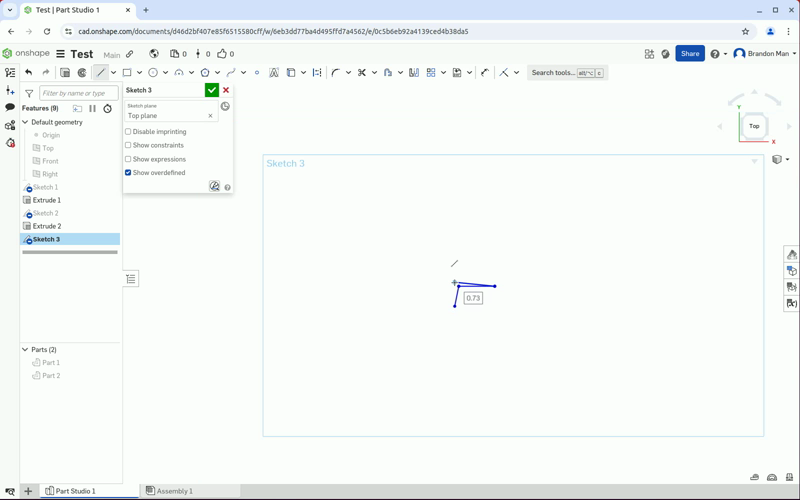
scroll(-6)
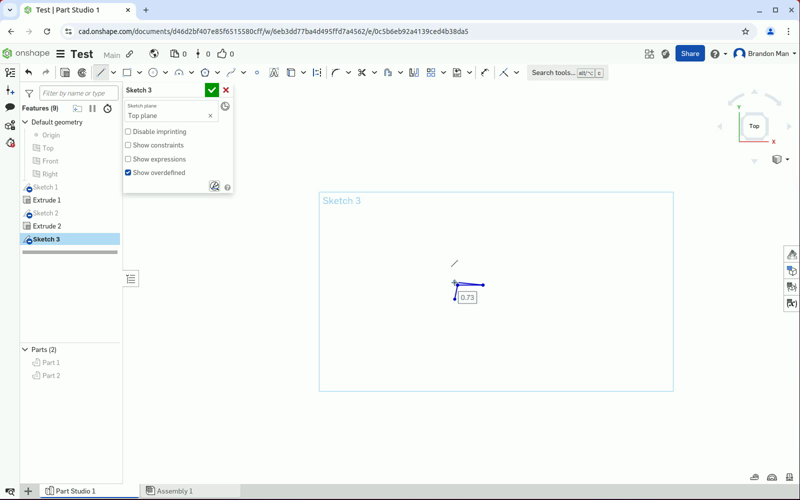
scroll(-6)
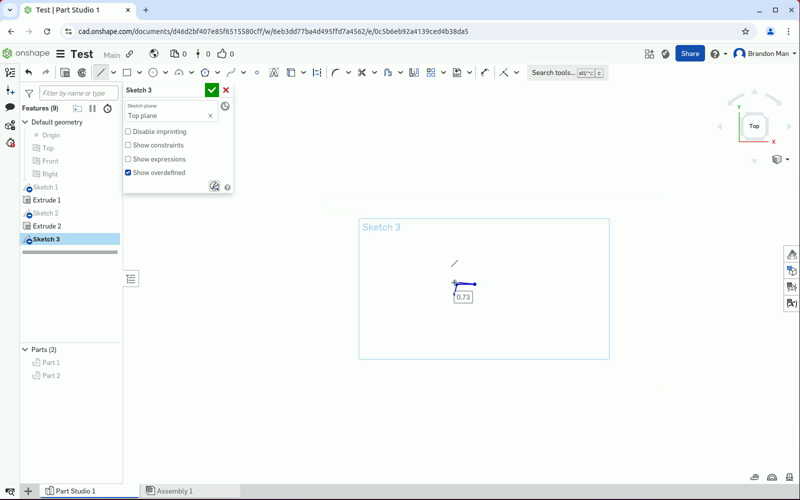
scroll(-6)
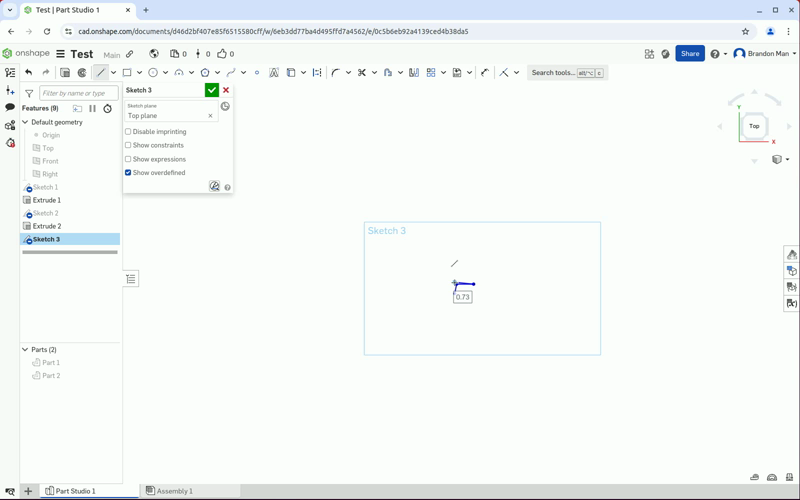
scroll(-6)
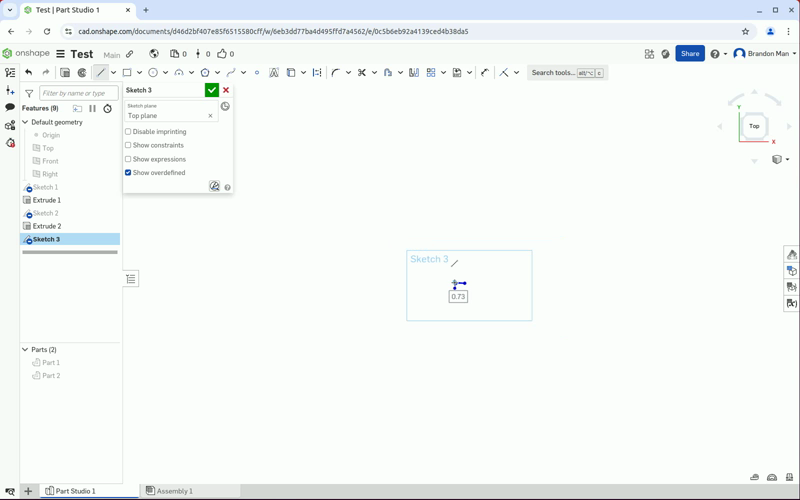
scroll(-6)
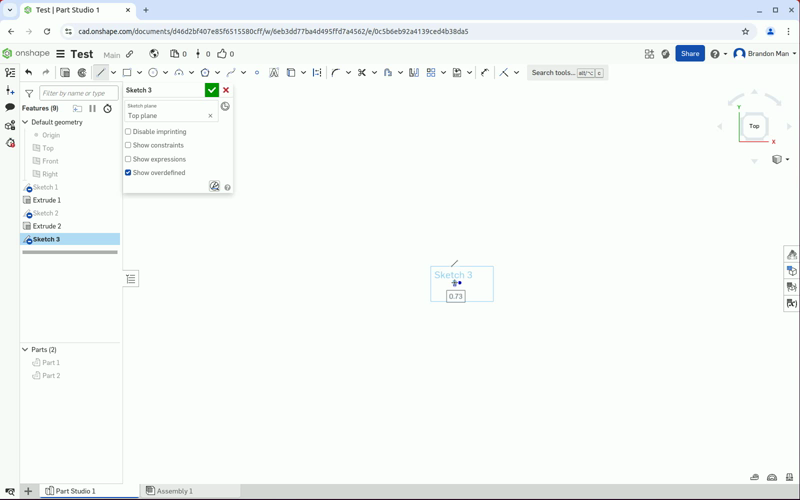
key_up(shift)
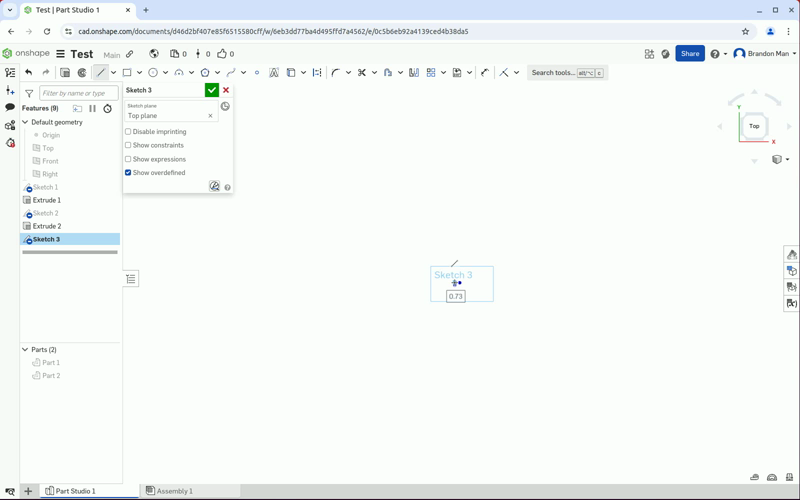
mouse_move(484, 282)
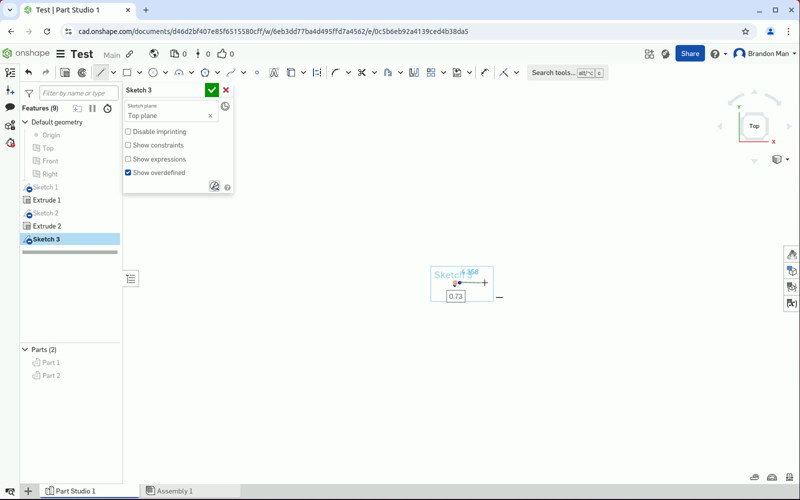
key_down(shift)
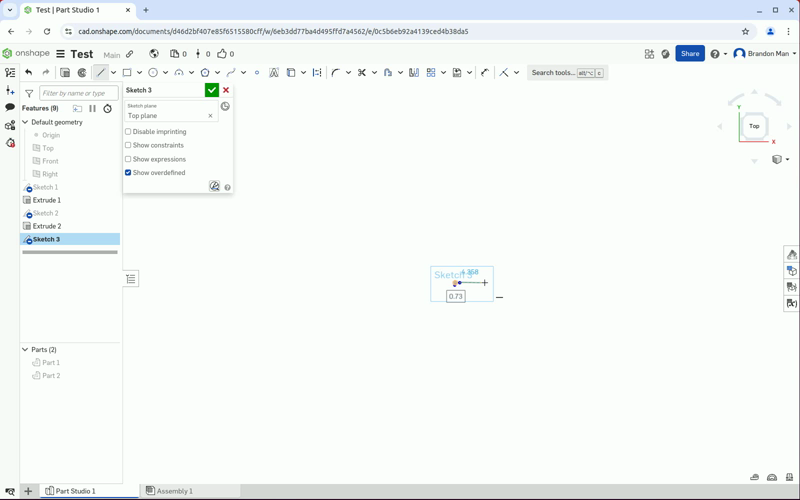
mouse_move(454, 285)
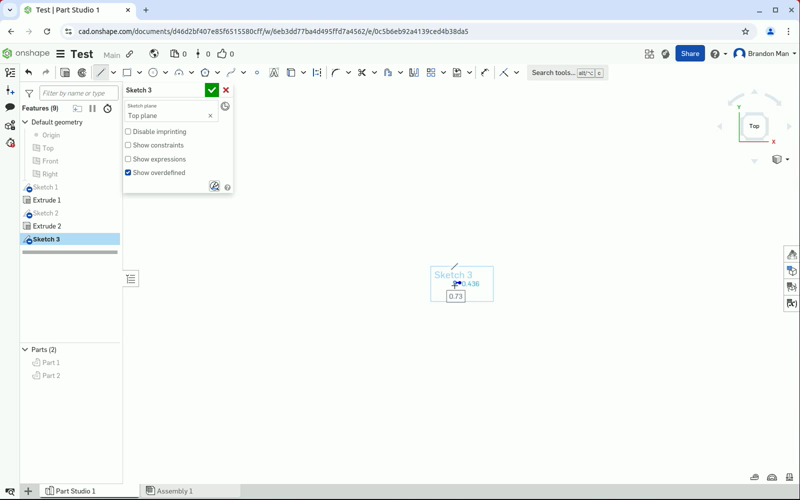
scroll(6)
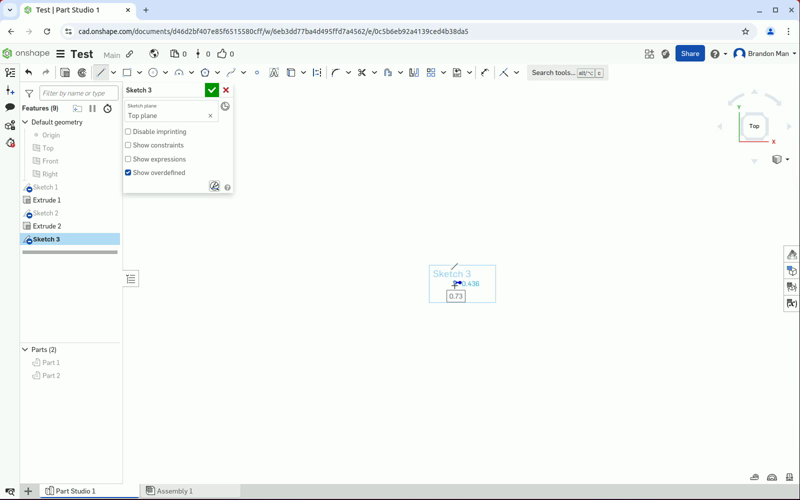
scroll(6)
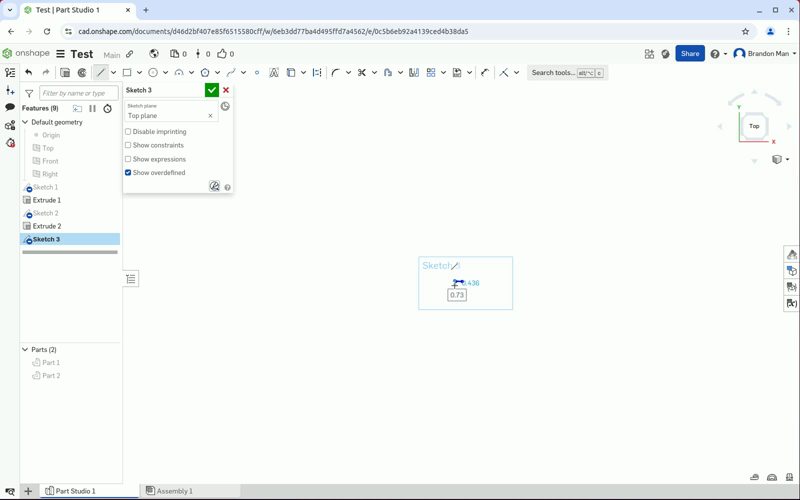
scroll(6)
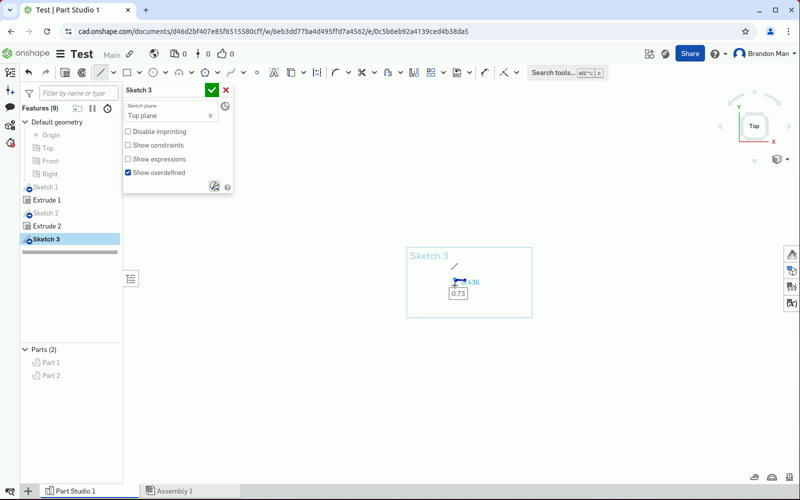
scroll(6)
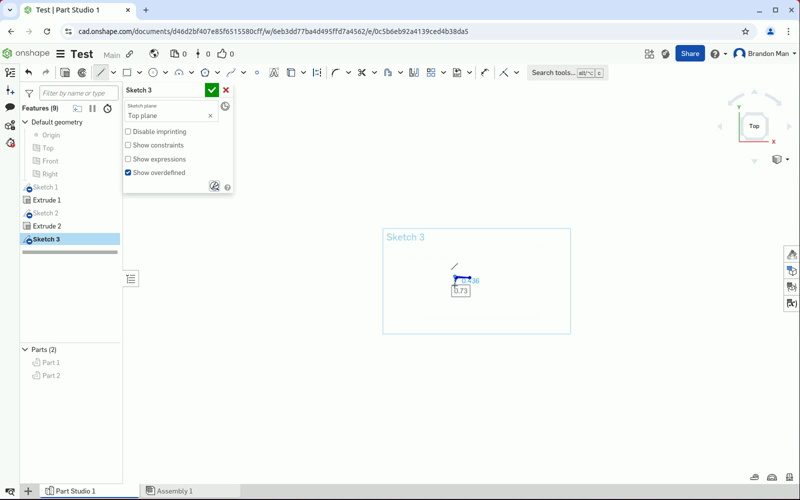
scroll(6)
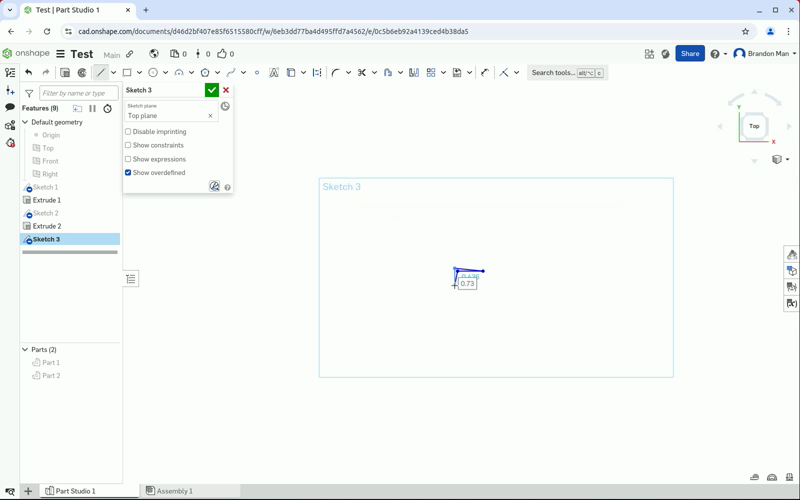
scroll(6)
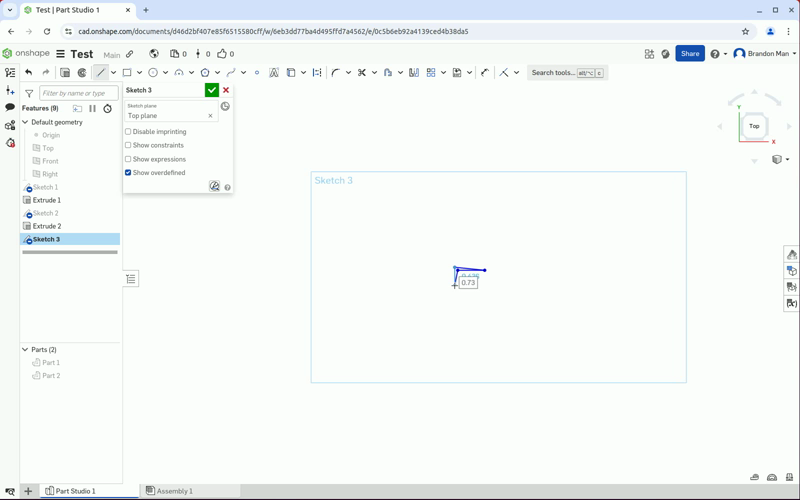
scroll(6)
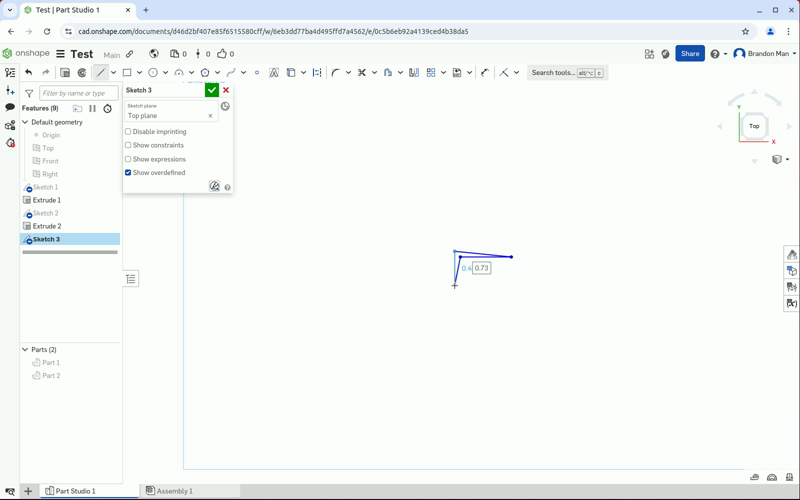
key_up(shift)
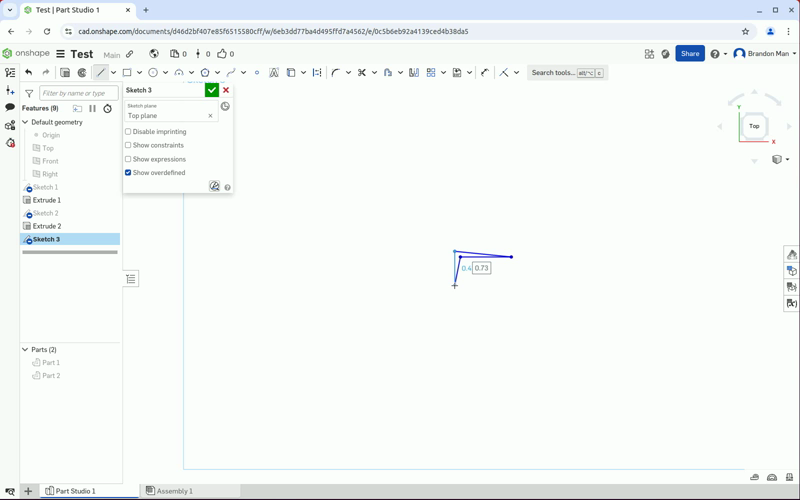
click(454, 285)
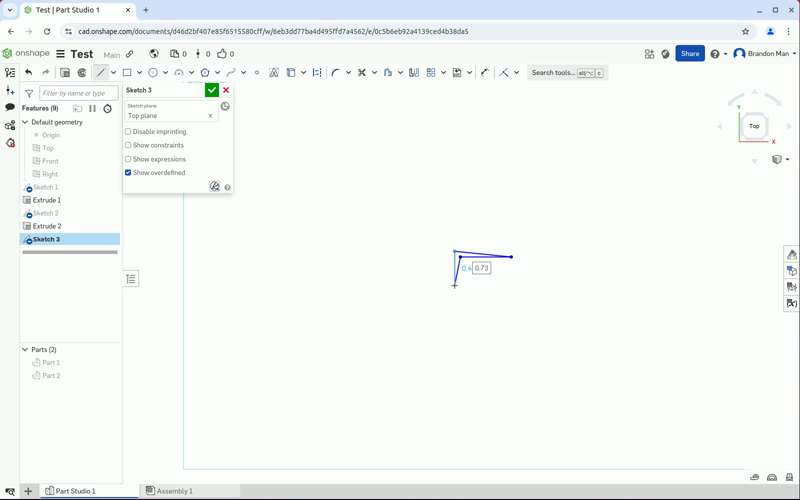
scroll(-6)
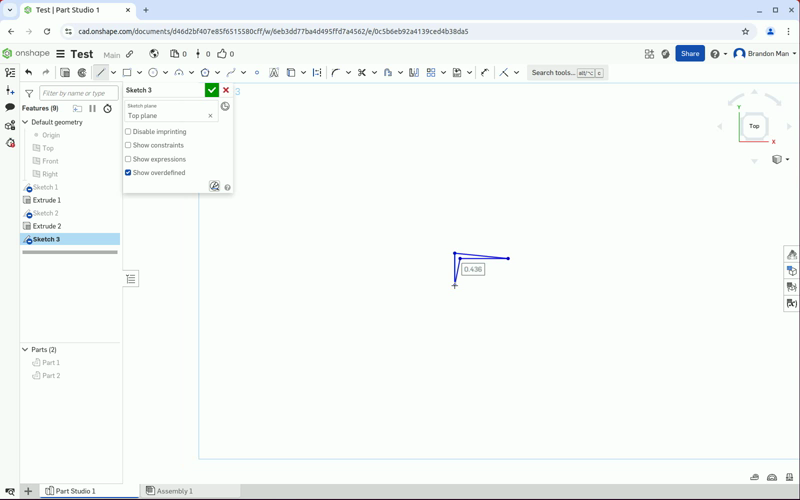
scroll(-6)
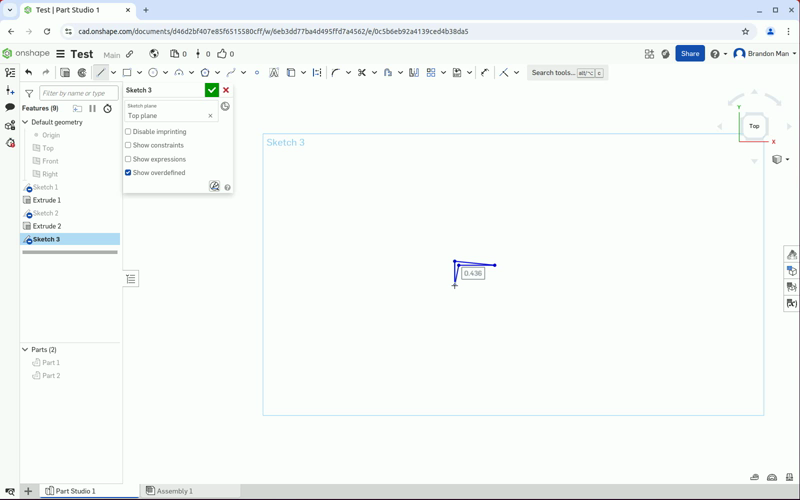
scroll(-6)
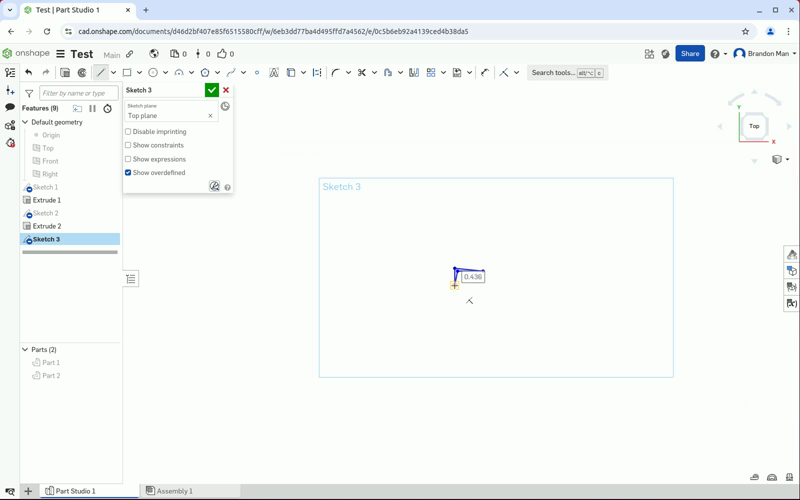
scroll(-6)
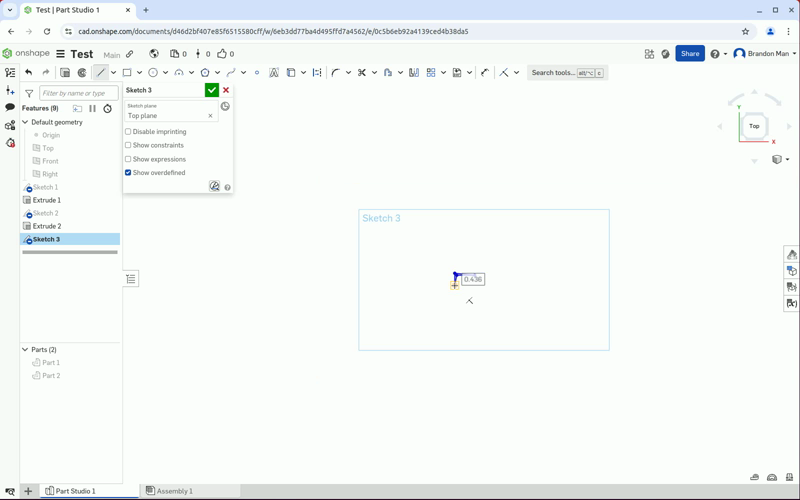
scroll(-6)
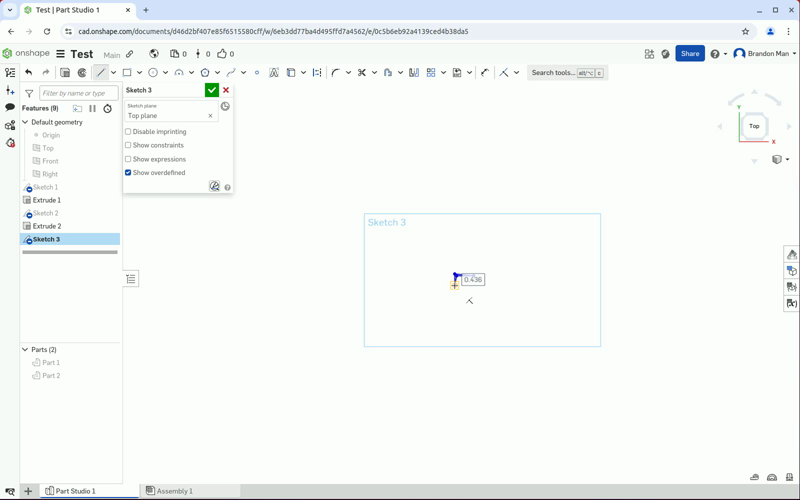
scroll(-6)
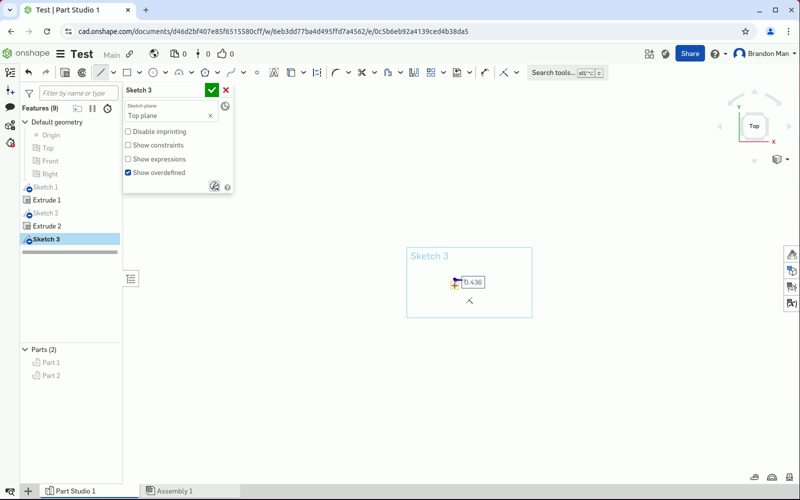
scroll(-6)
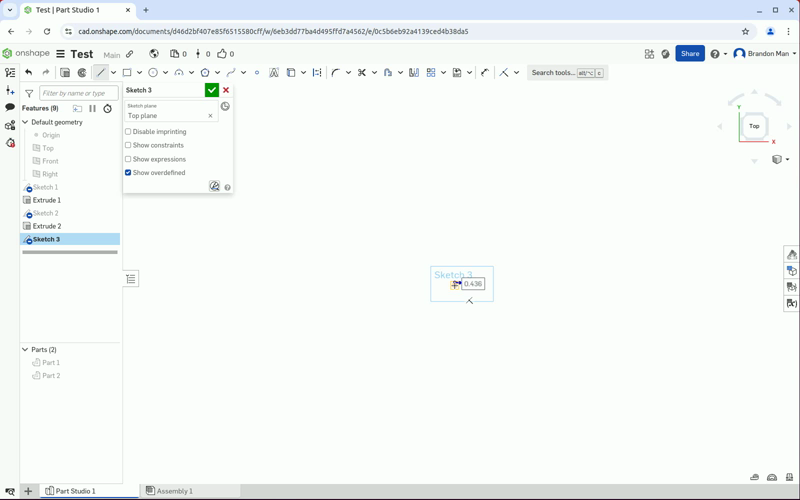
key(esc)
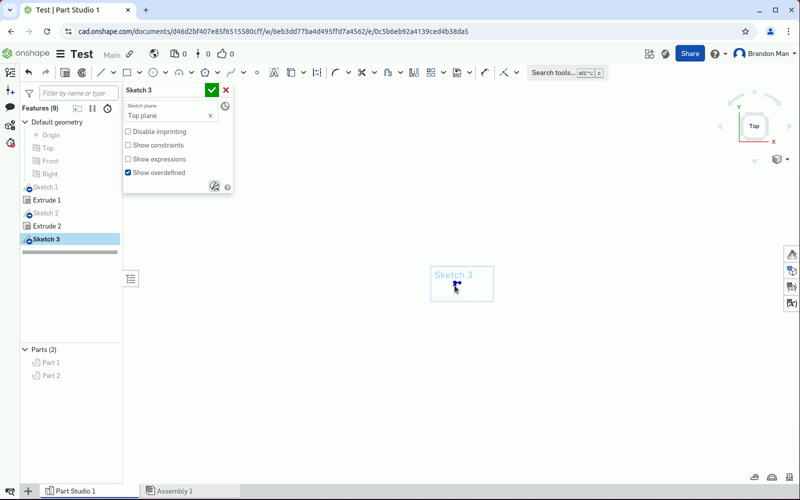
mouse_move(456, 282)
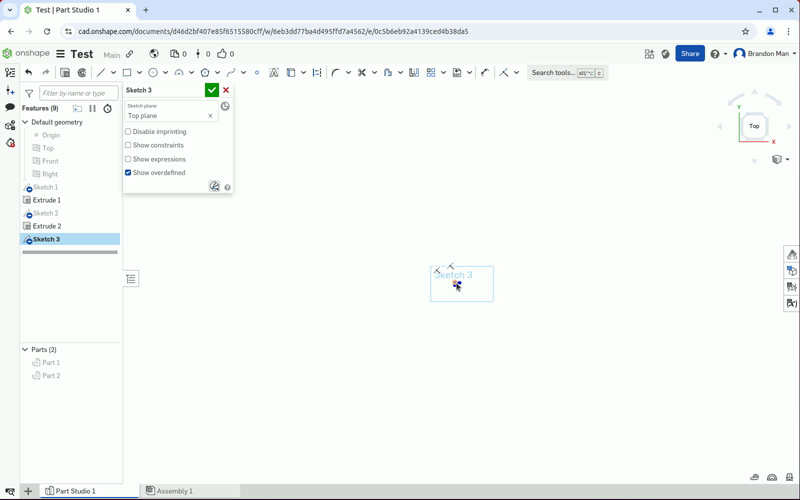
scroll(6)
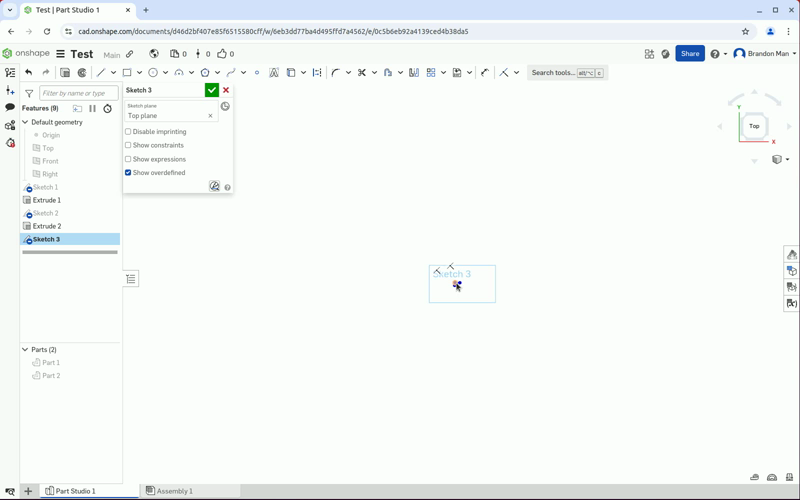
scroll(6)
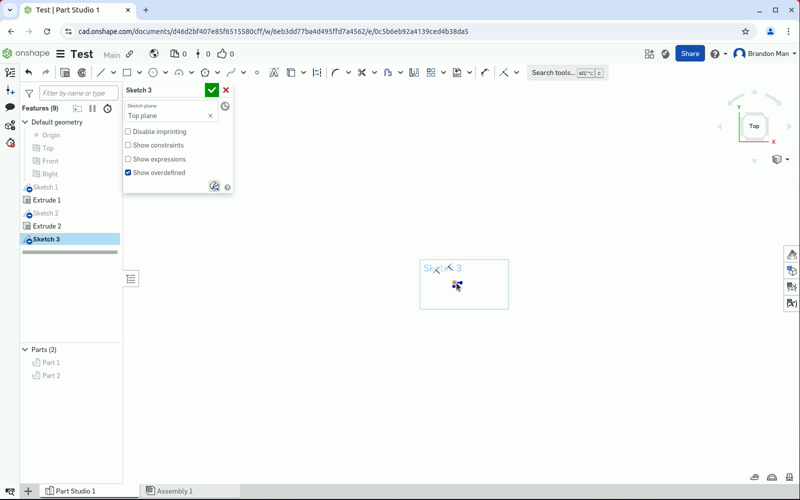
scroll(6)
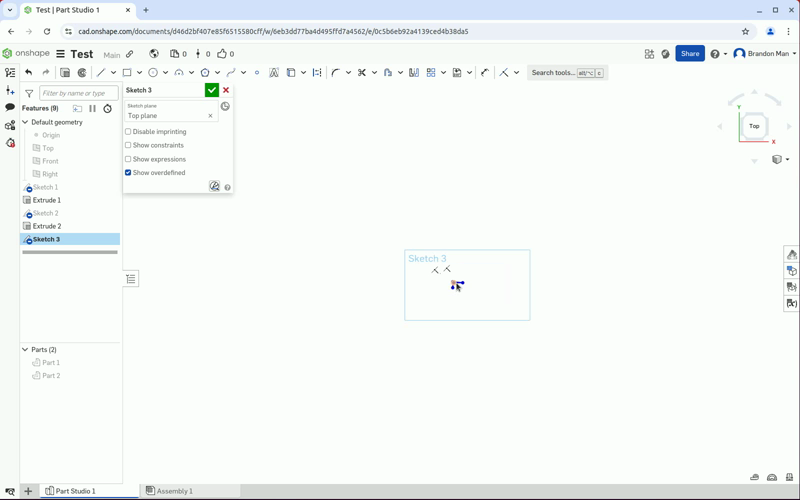
scroll(6)
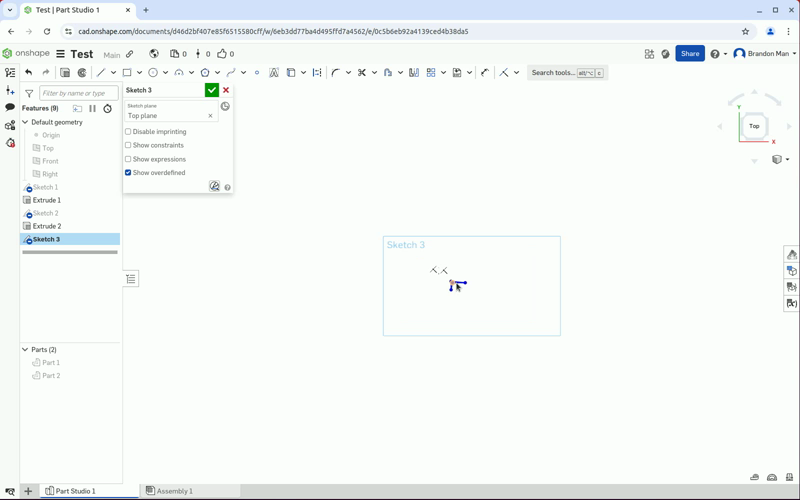
scroll(6)
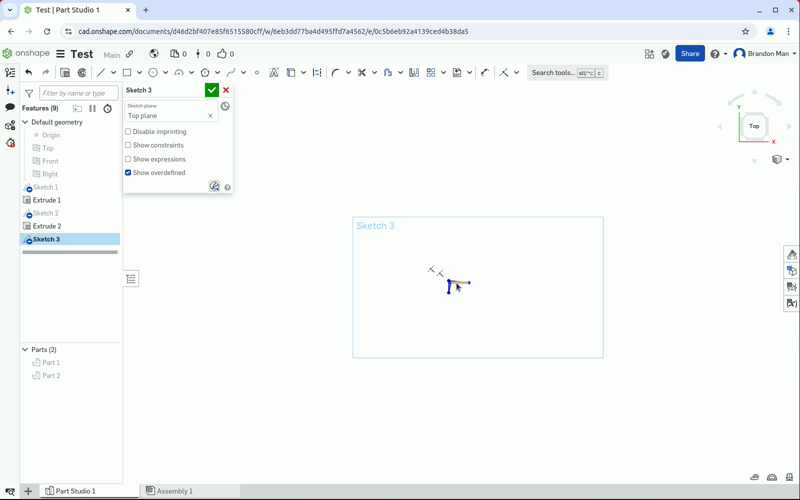
scroll(6)
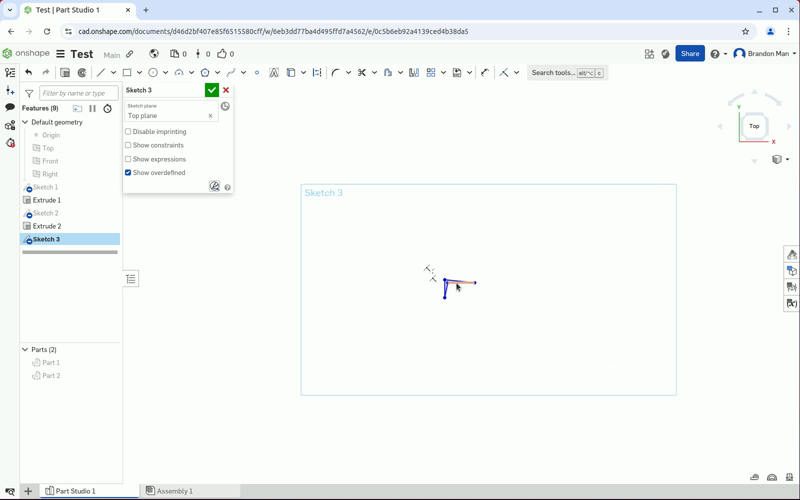
scroll(6)
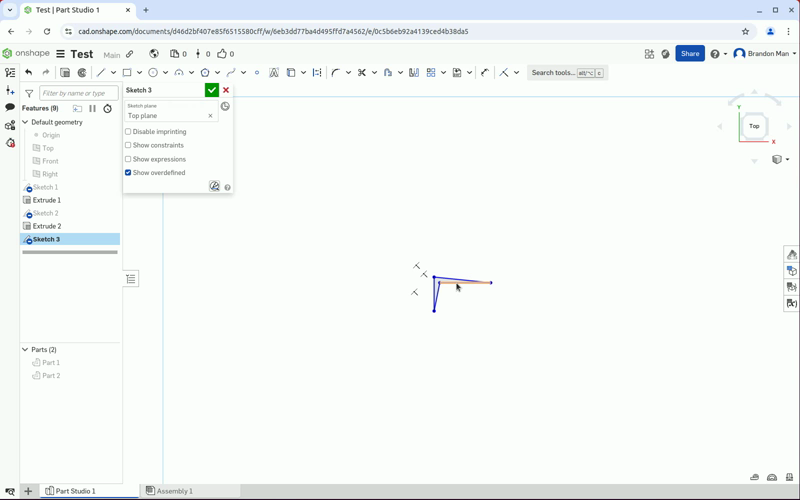
click(456, 282)
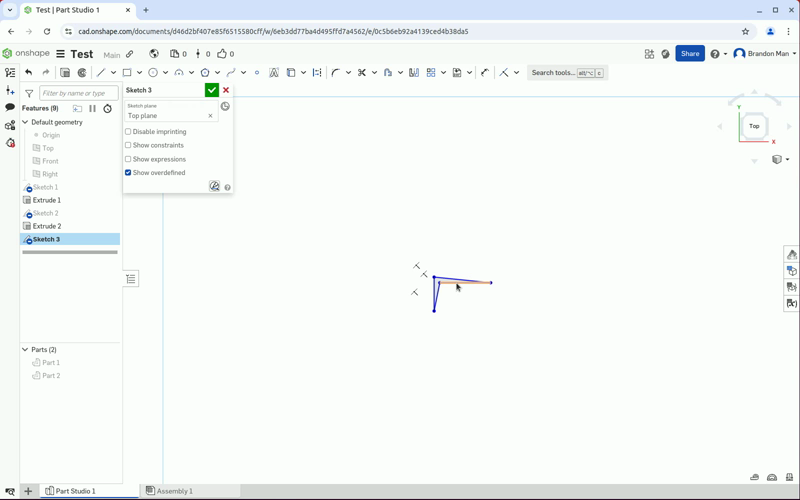
scroll(-6)
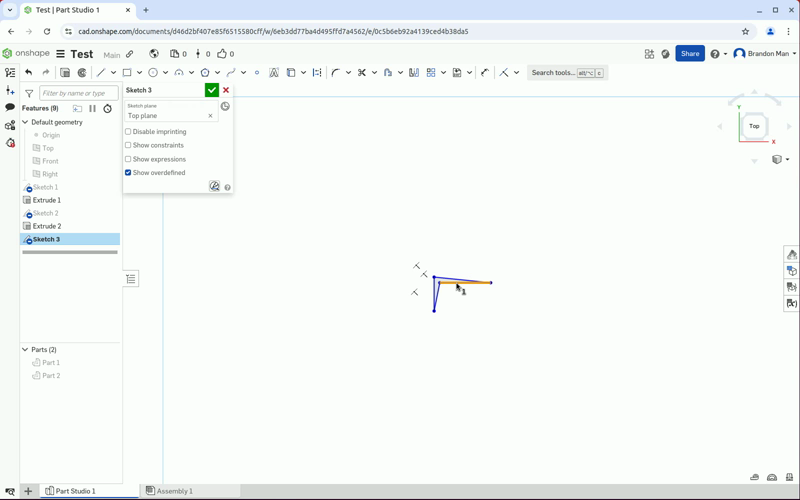
scroll(-6)
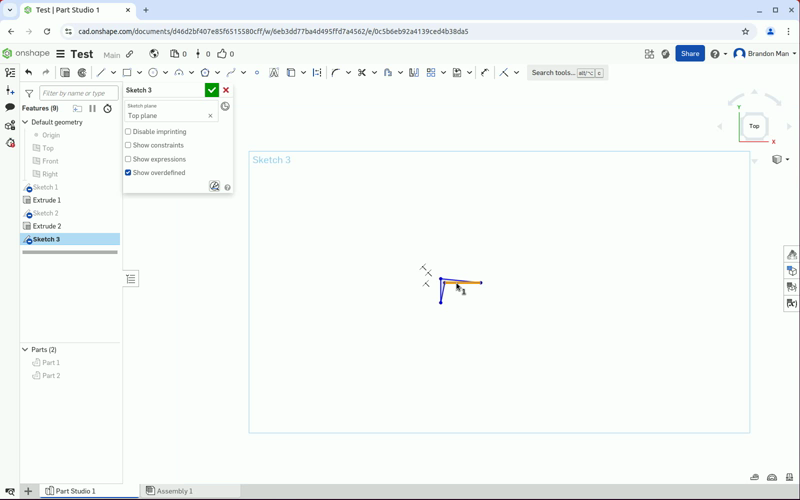
scroll(-6)
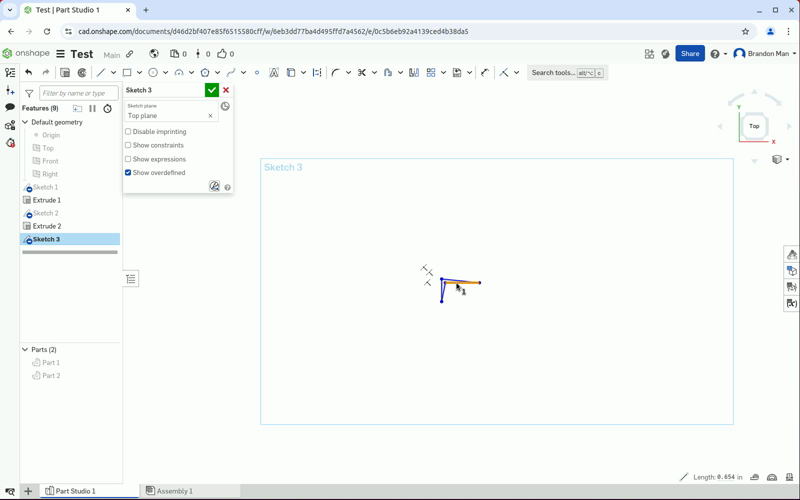
scroll(-6)
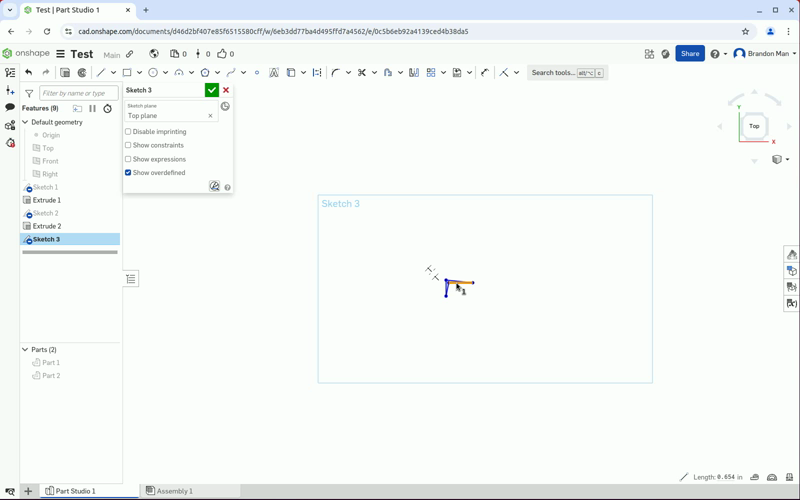
scroll(-6)
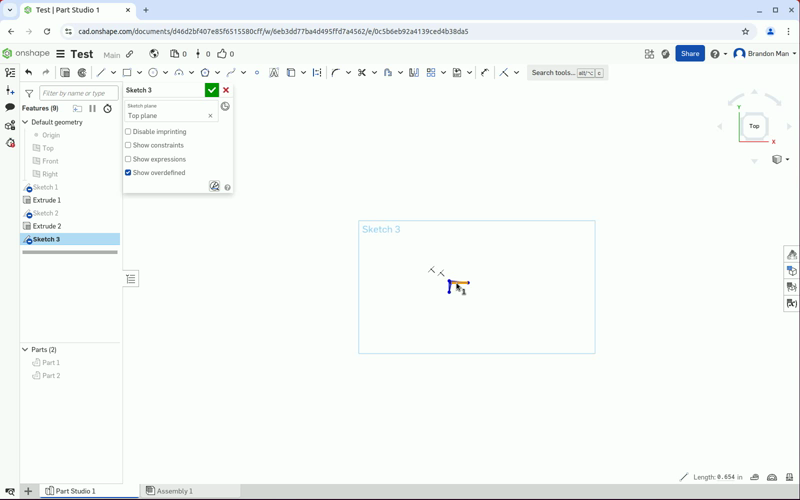
scroll(-6)
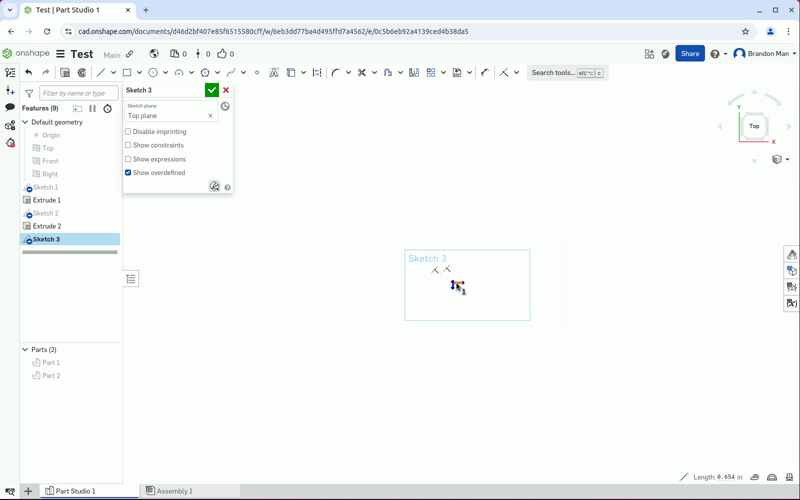
scroll(-6)
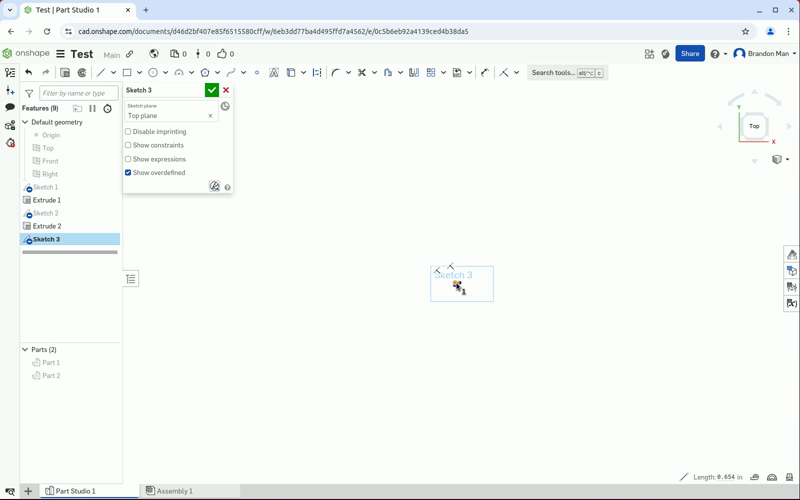
mouse_move(73, 352)
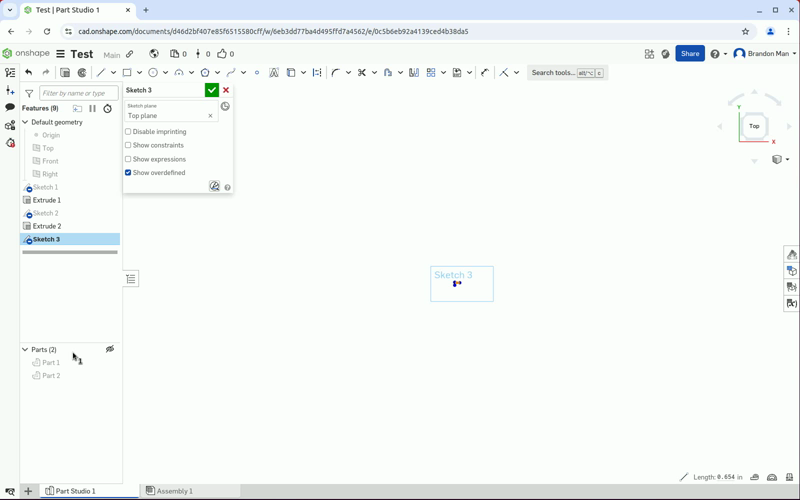
key(shift+y)
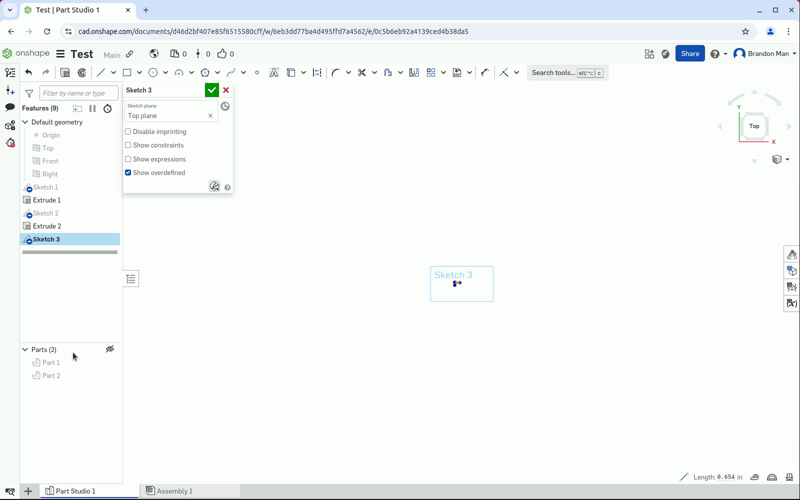
key(shift+e)
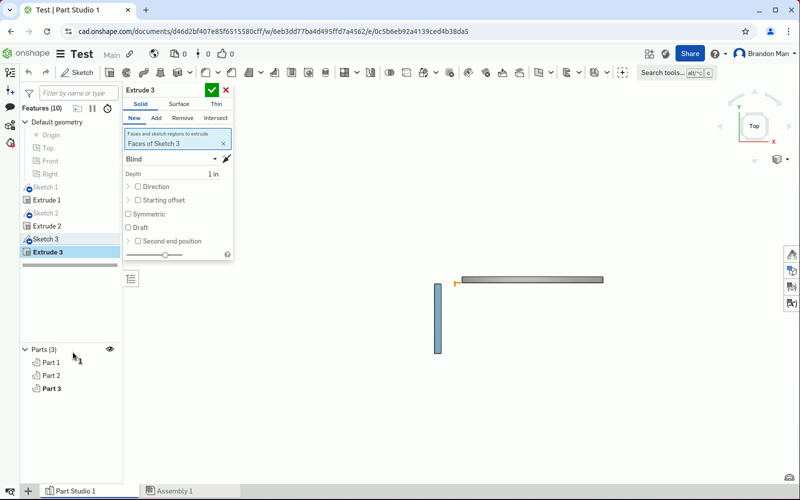
mouse_move(143, 106)
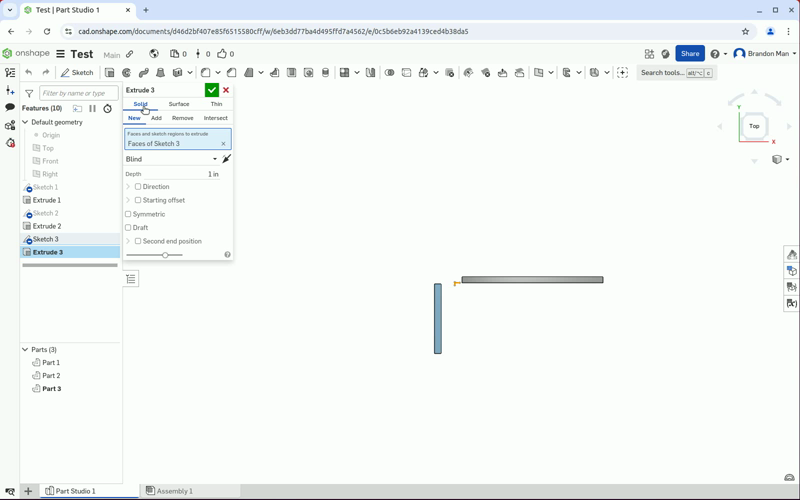
click(143, 106)
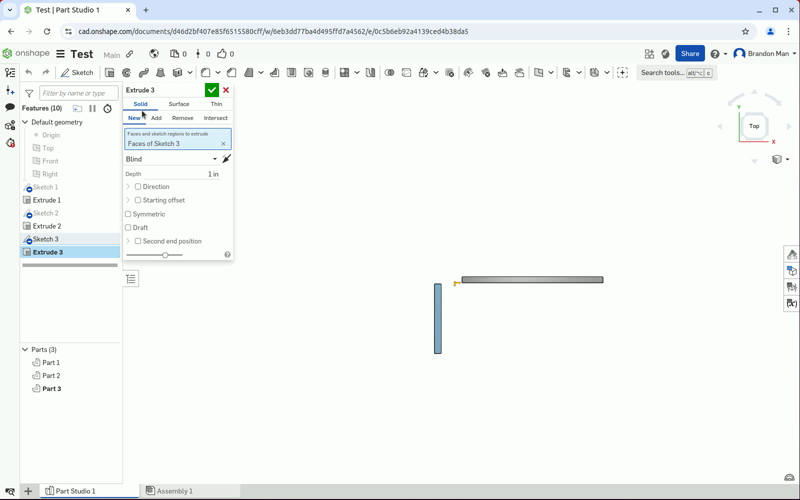
mouse_move(137, 120)
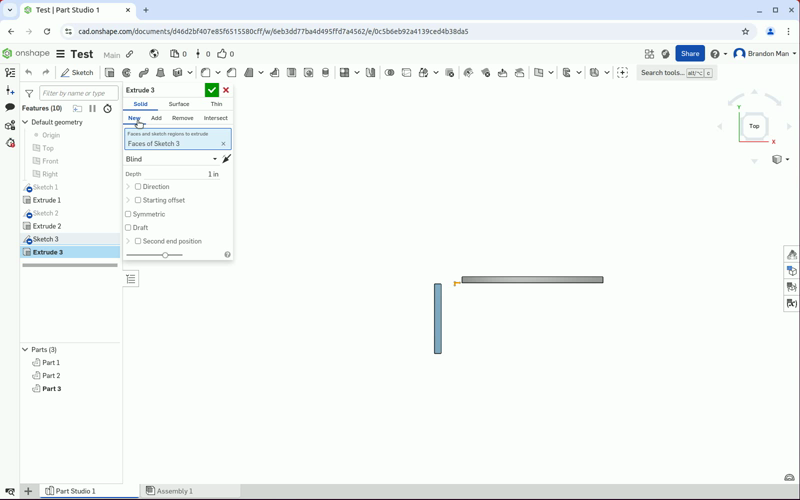
click(137, 120)
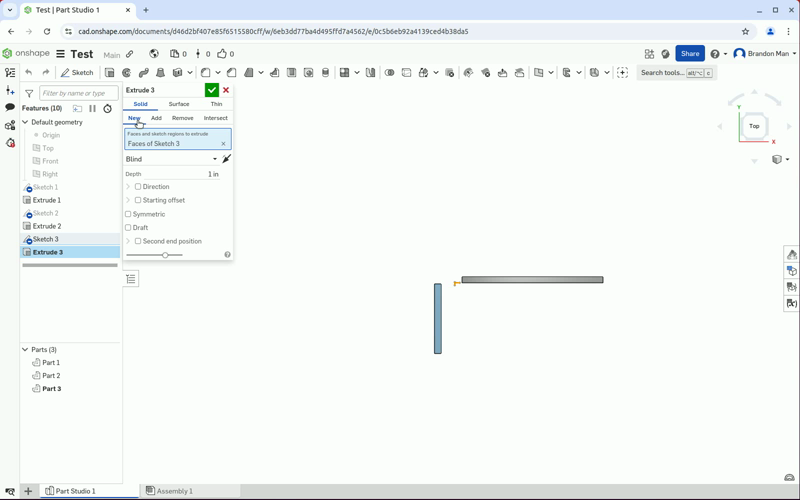
key(tab, 4)
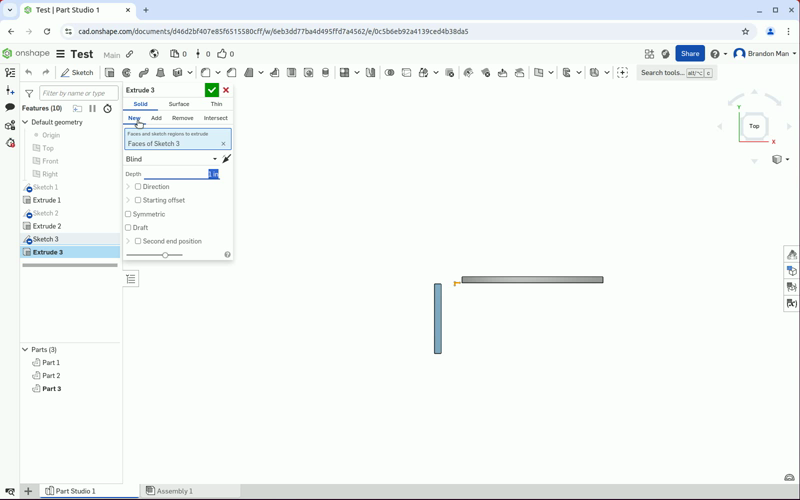
text(23.108)
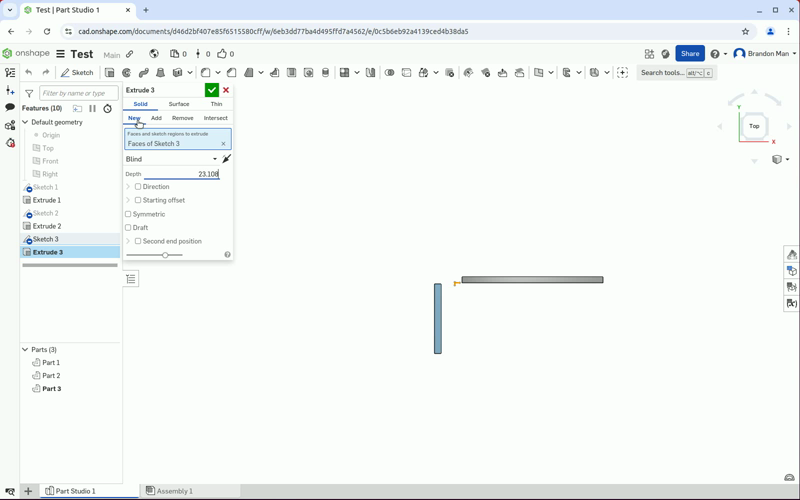
key(enter)
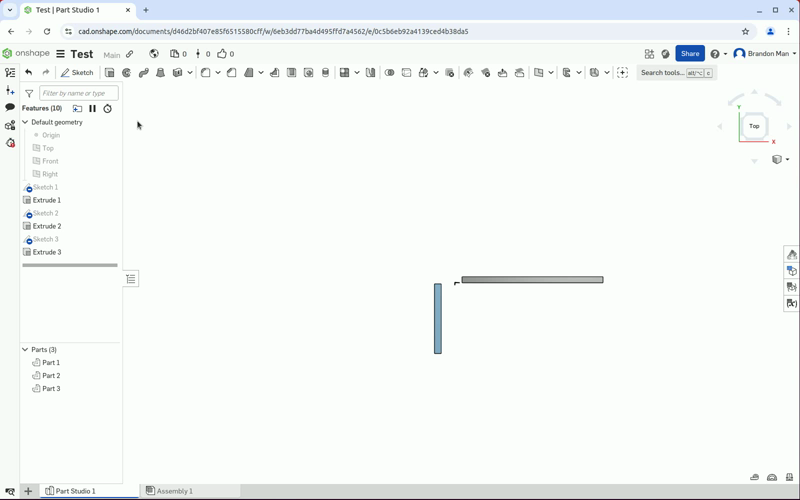
key(shift+h)
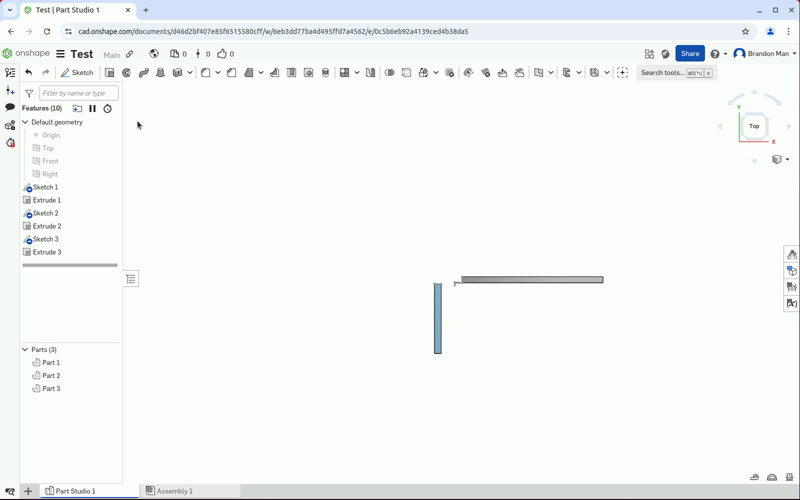
key(shift+h)
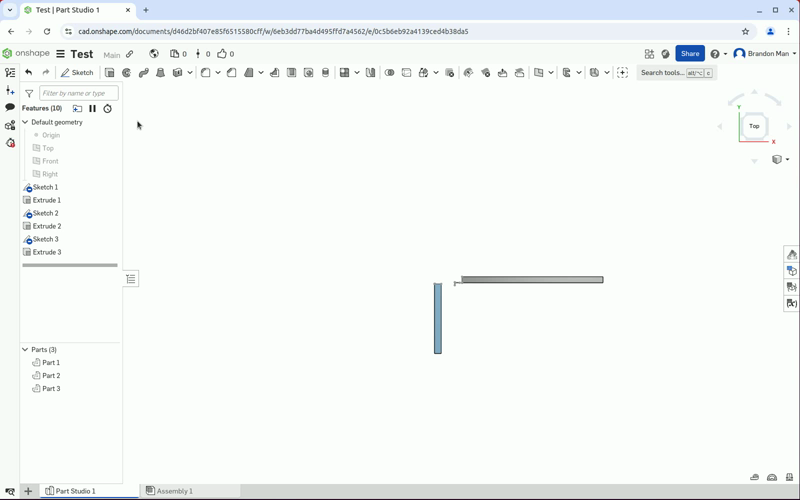
key(shift+7)
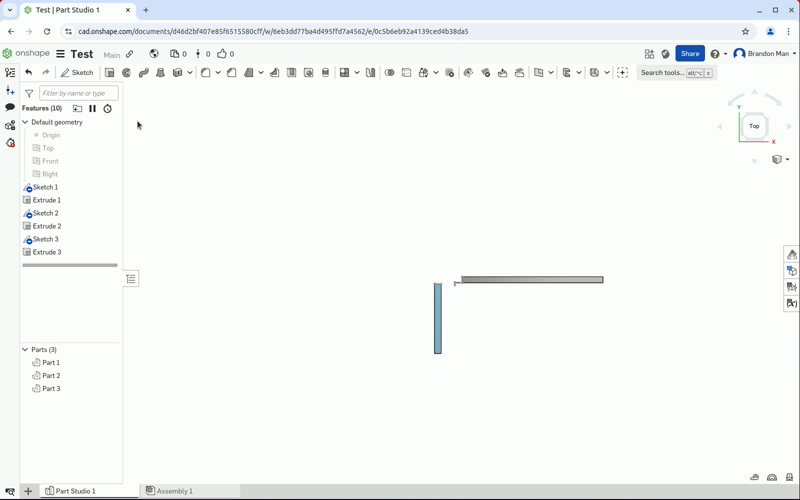
key(up, 3)
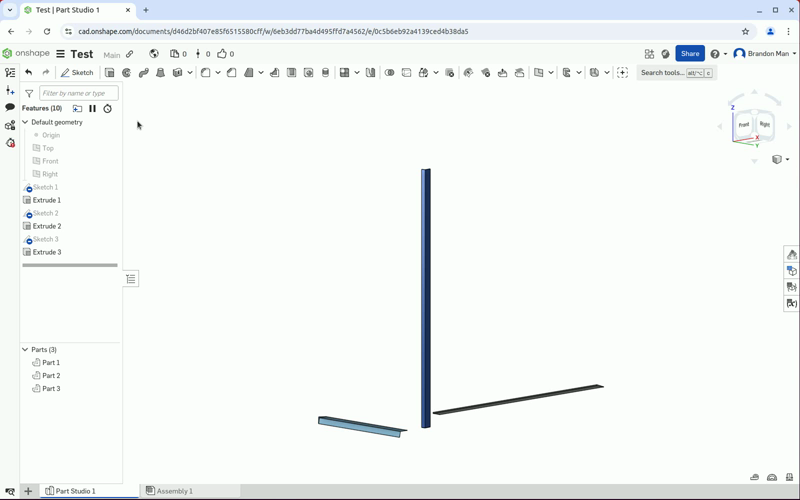
key(left, 3)
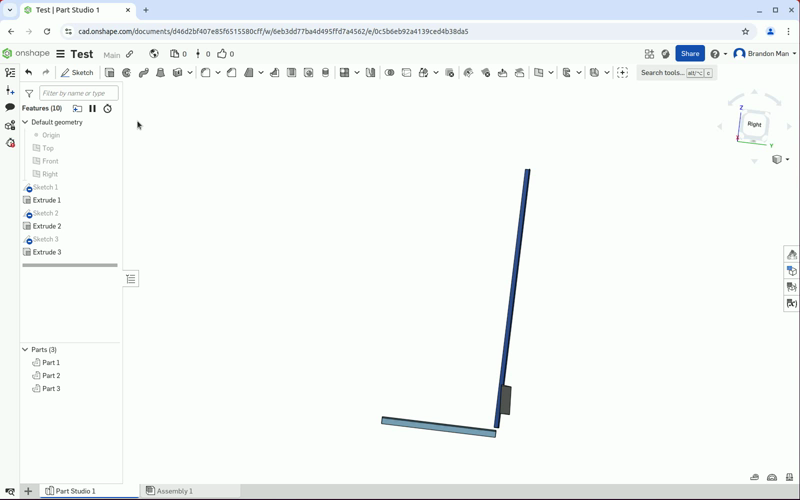
key(right, 3)
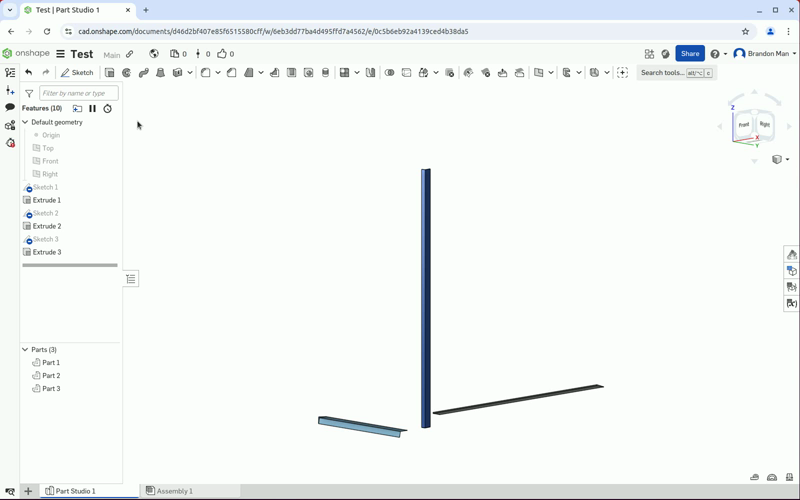
key(down, 3)
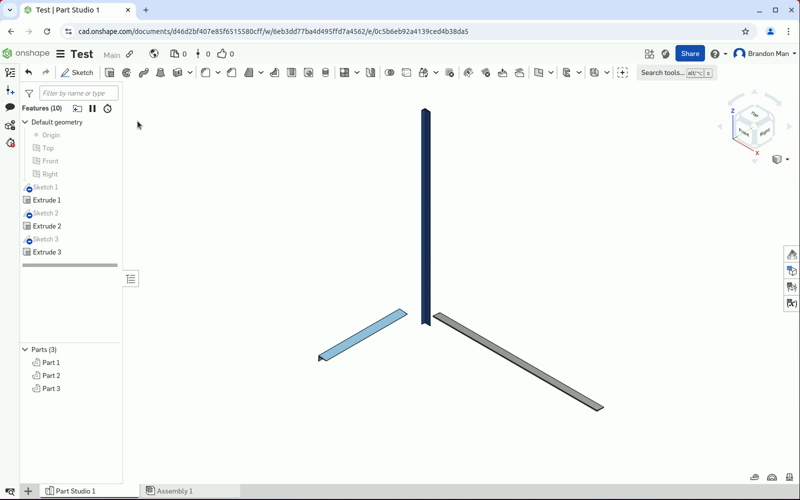
mouse_move(73, 189)
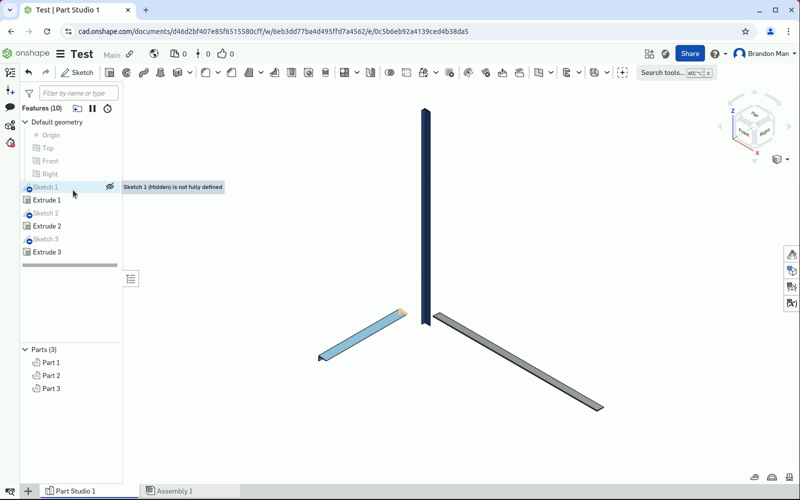
click(73, 189)